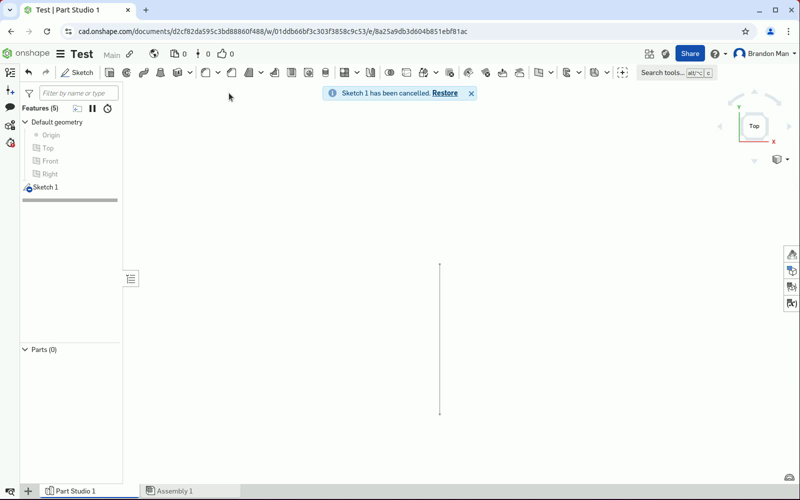
key(shift+h)
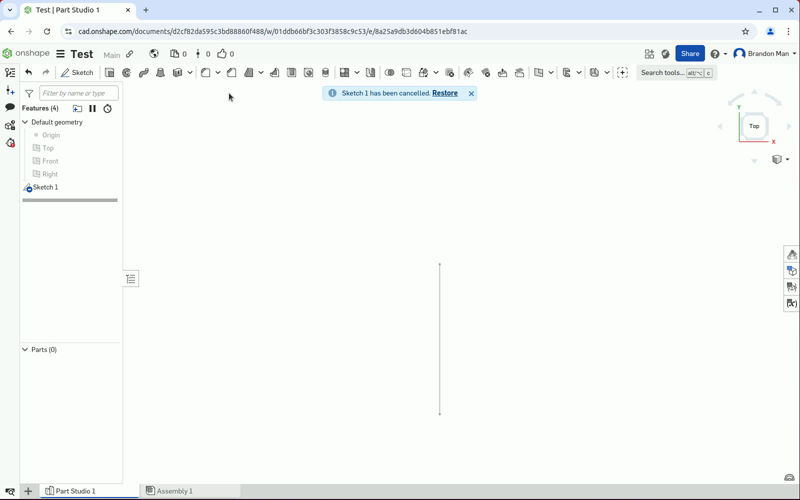
key(shift+s)
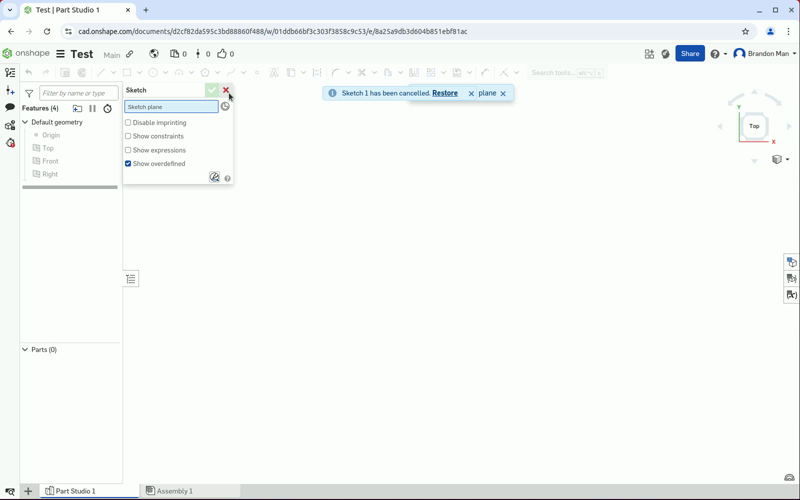
mouse_move(73, 150)
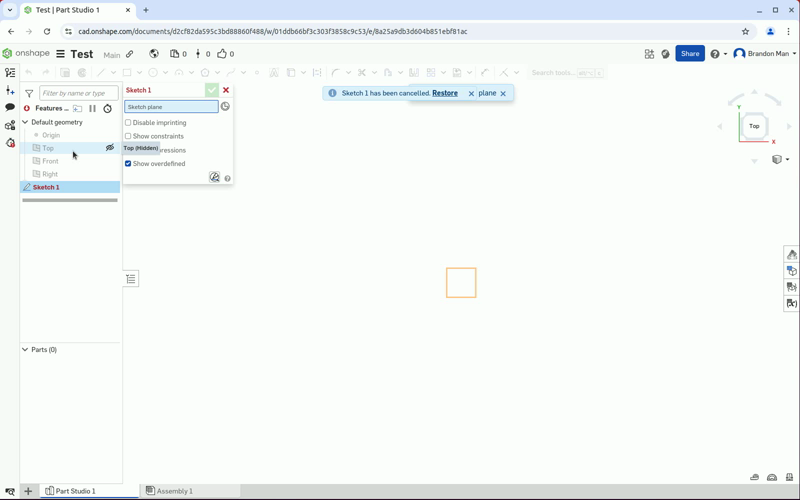
click(73, 150)
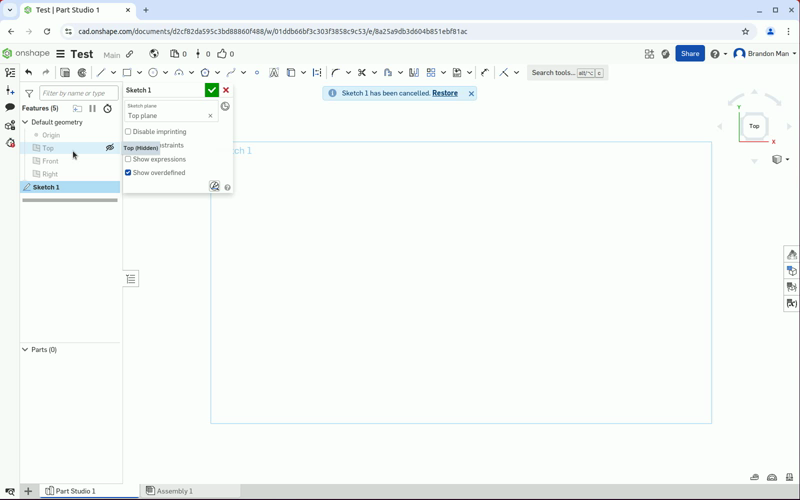
mouse_move(73, 352)
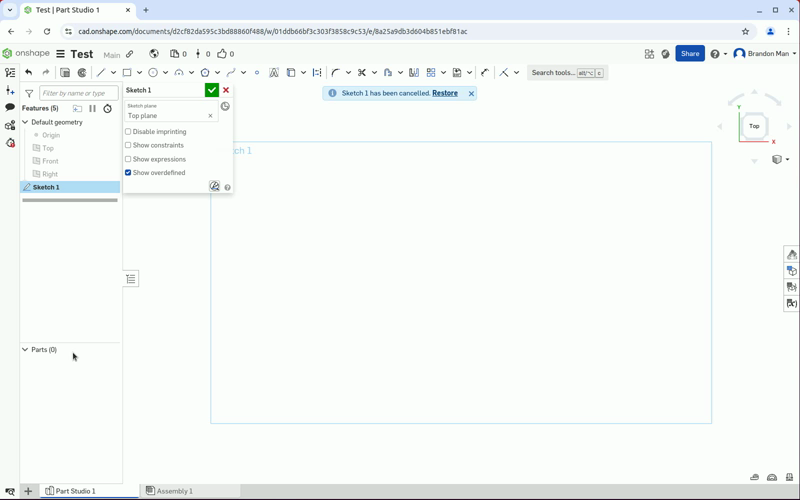
key(y)
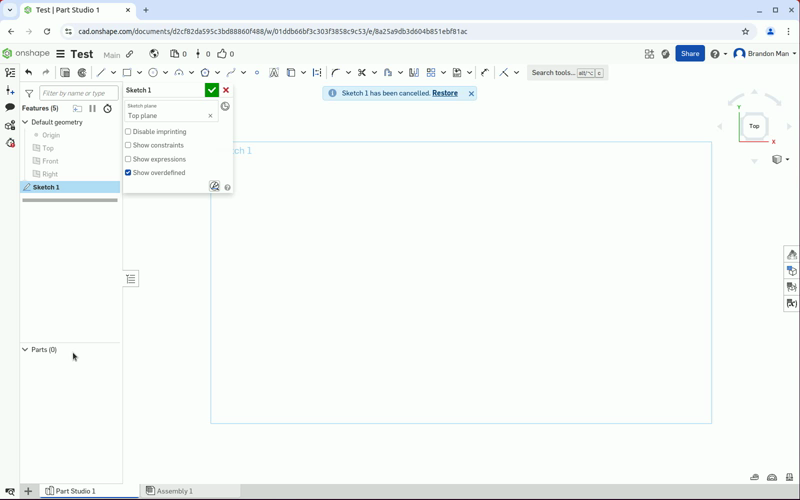
key(l)
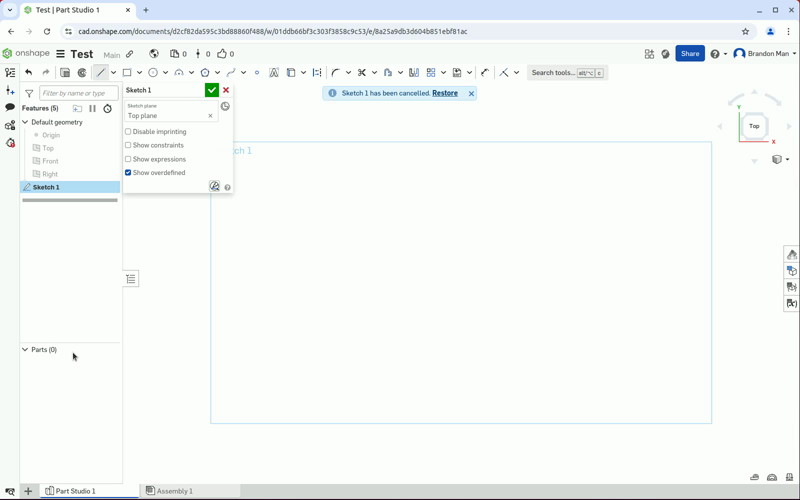
key_down(shift)
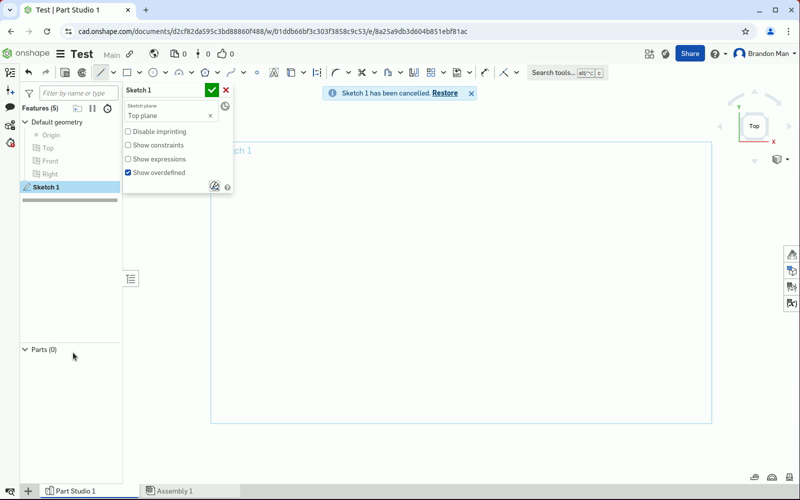
mouse_move(465, 341)
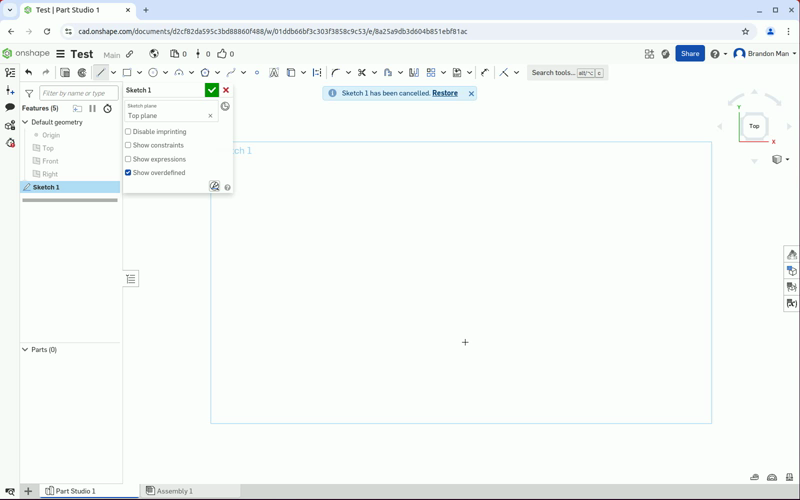
click(465, 341)
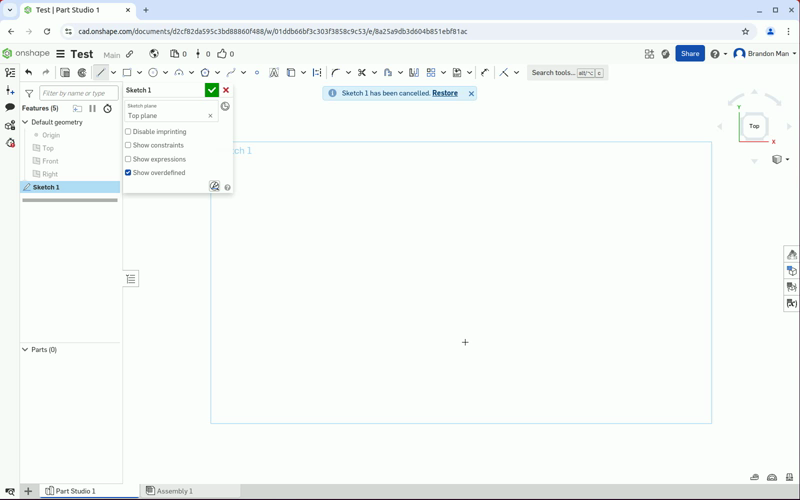
key_up(shift)
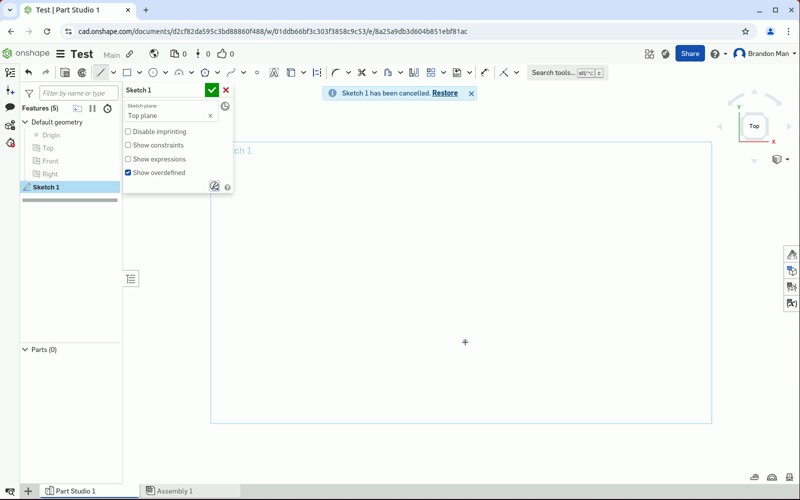
key_down(shift)
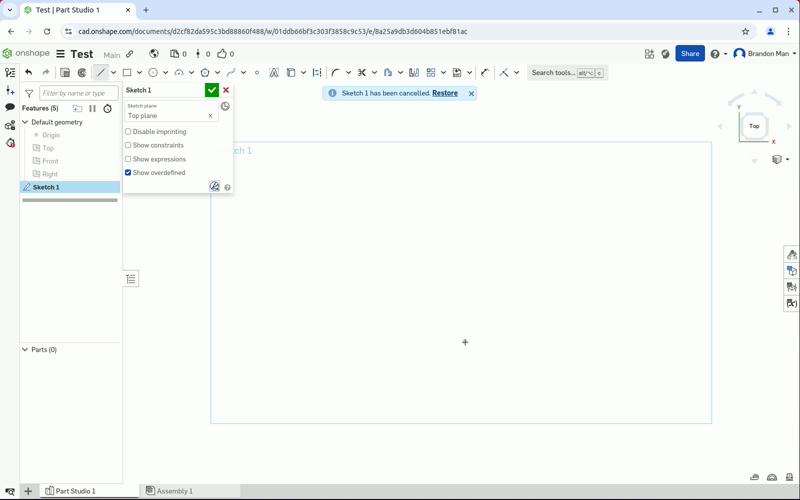
mouse_move(495, 341)
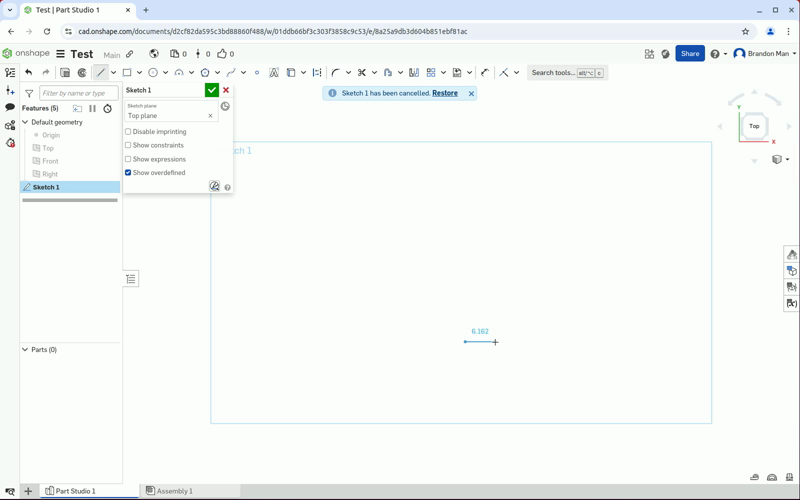
mouse_move(507, 341)
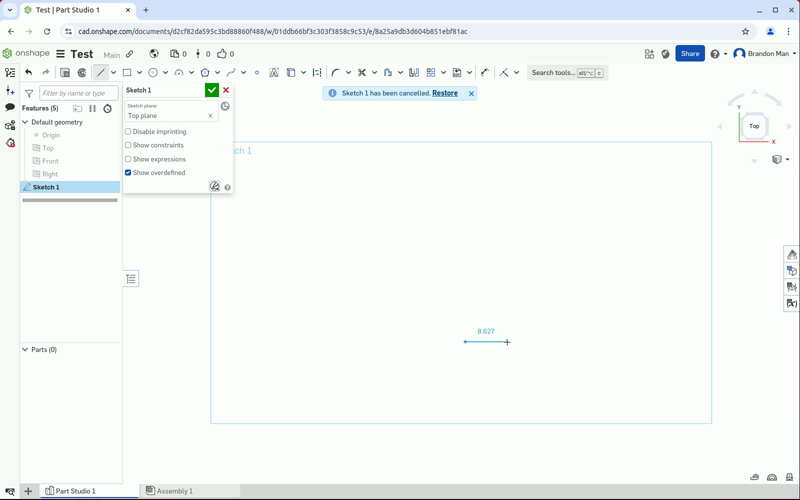
click(507, 341)
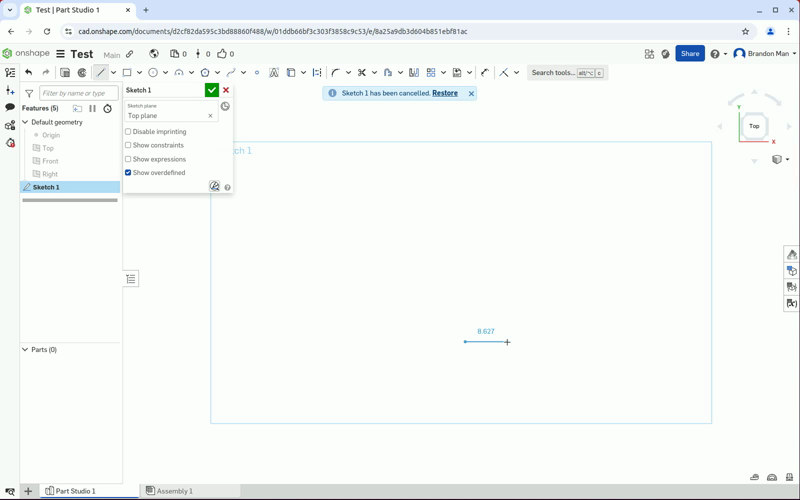
key_up(shift)
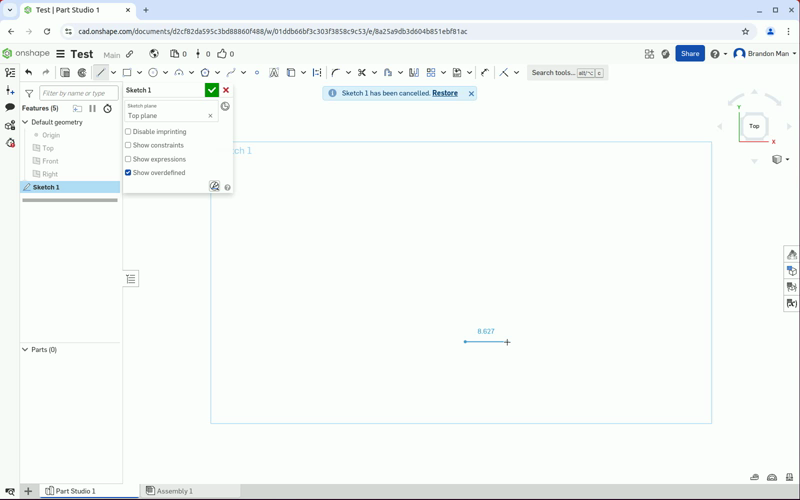
key_down(shift)
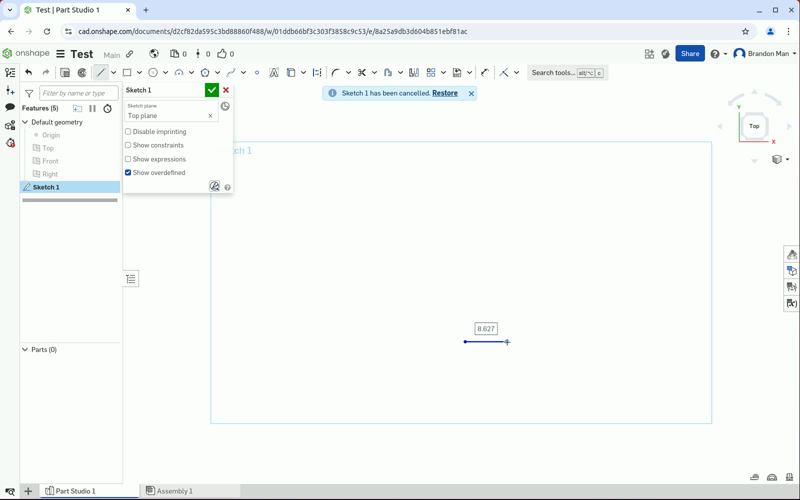
mouse_move(507, 224)
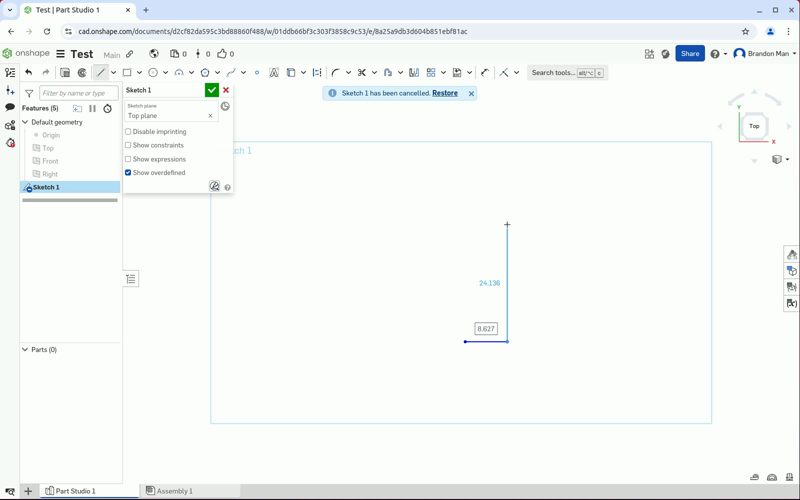
click(507, 224)
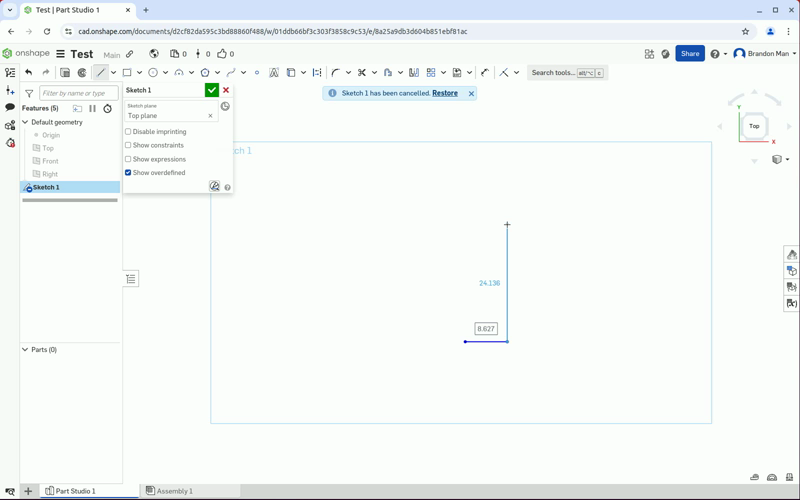
key_up(shift)
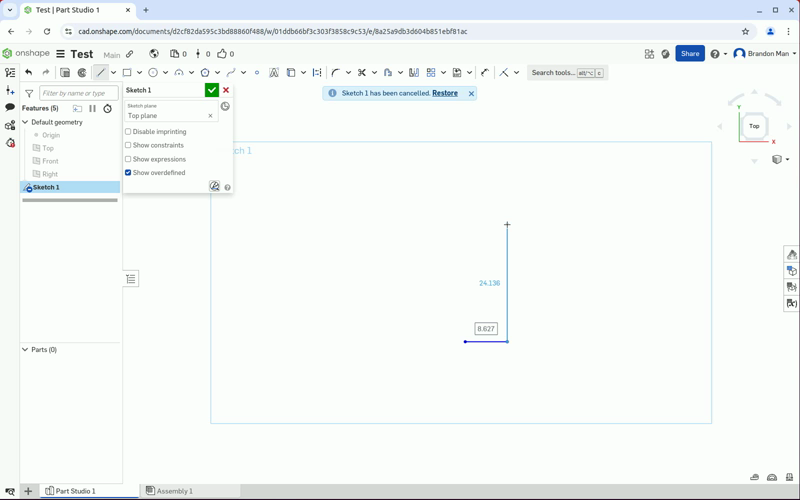
key_down(shift)
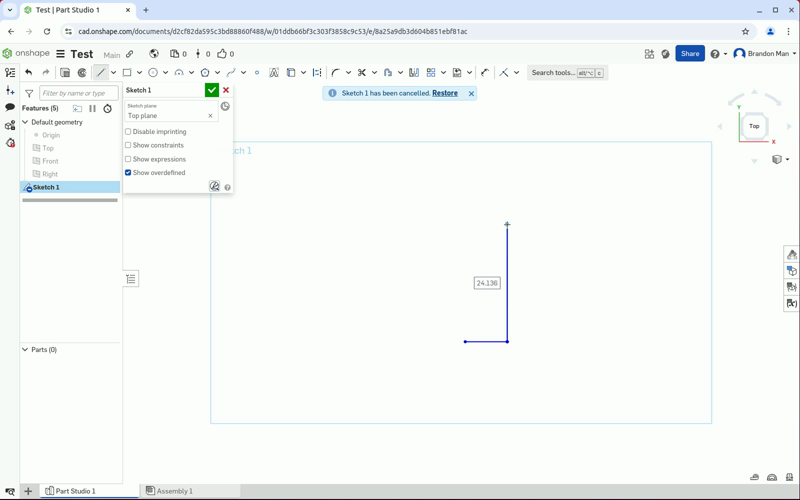
mouse_move(537, 224)
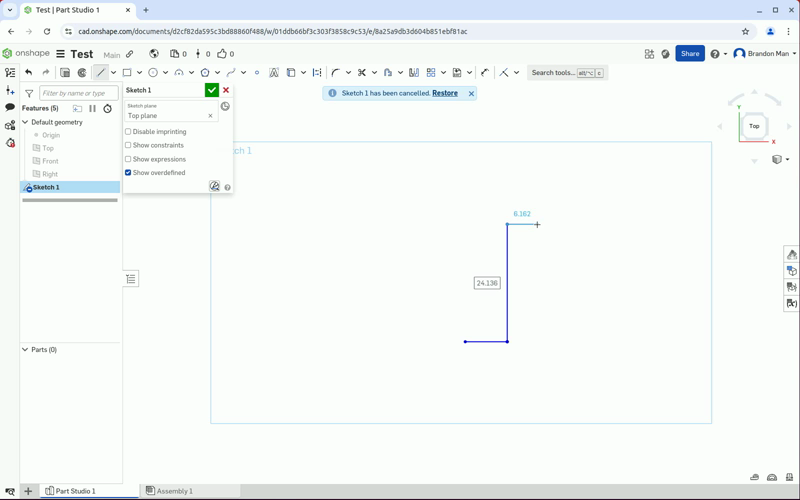
mouse_move(465, 224)
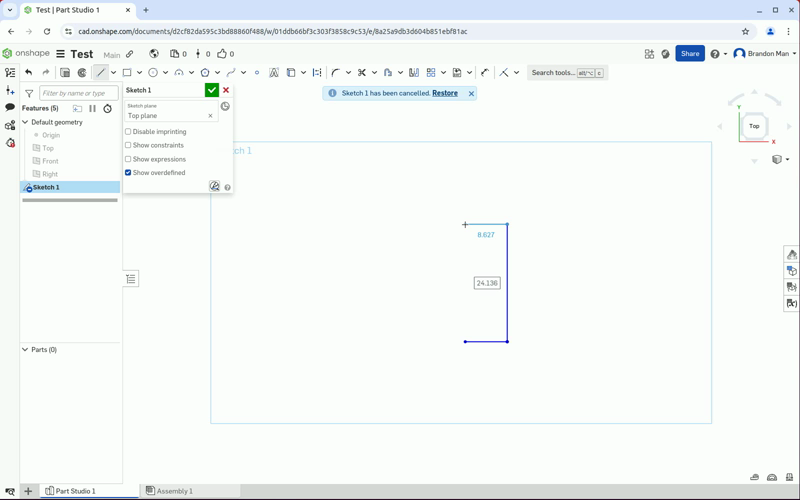
click(465, 224)
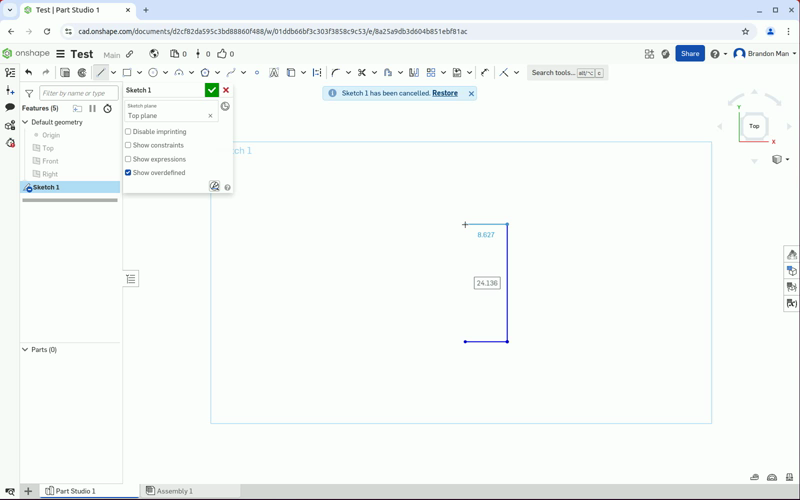
key_up(shift)
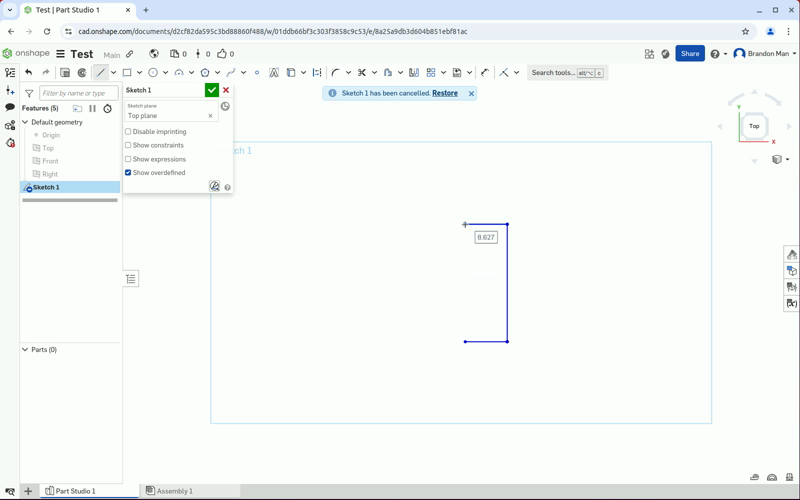
key_down(shift)
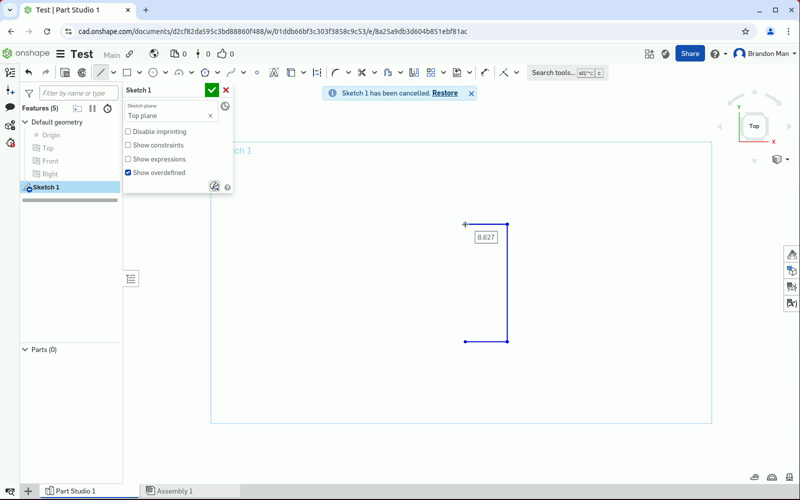
mouse_move(465, 341)
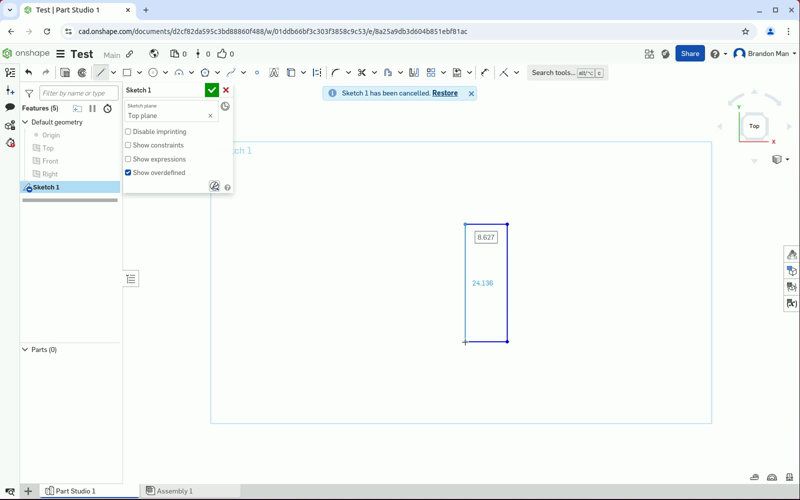
key_up(shift)
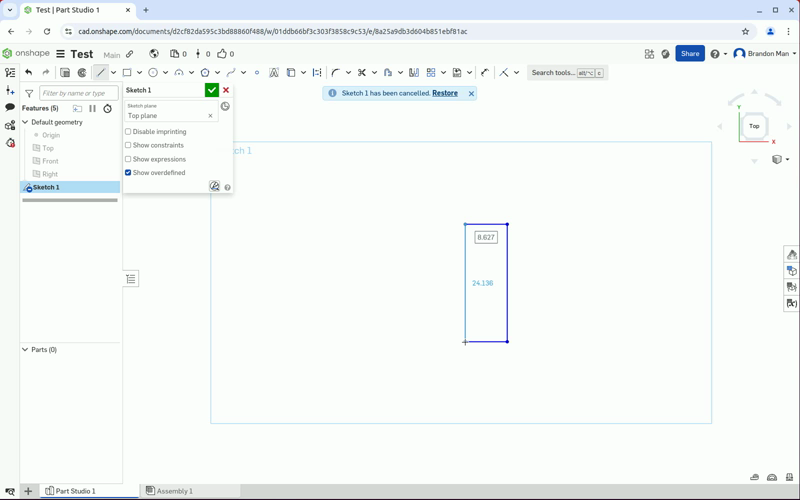
click(465, 341)
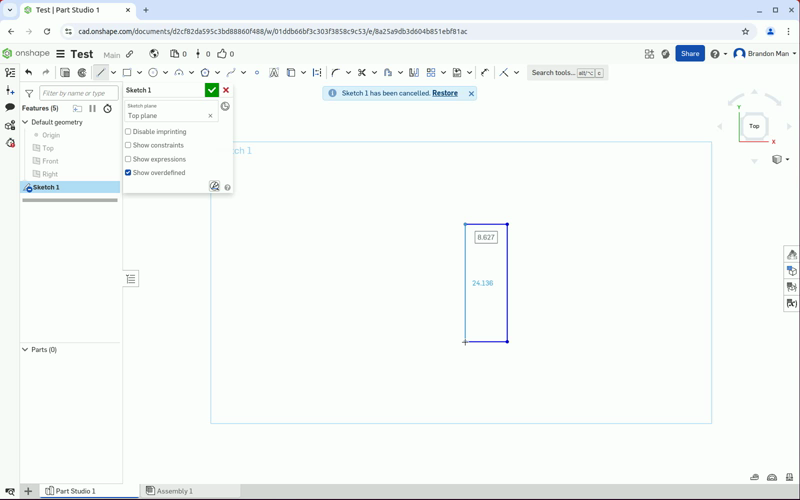
key(esc)
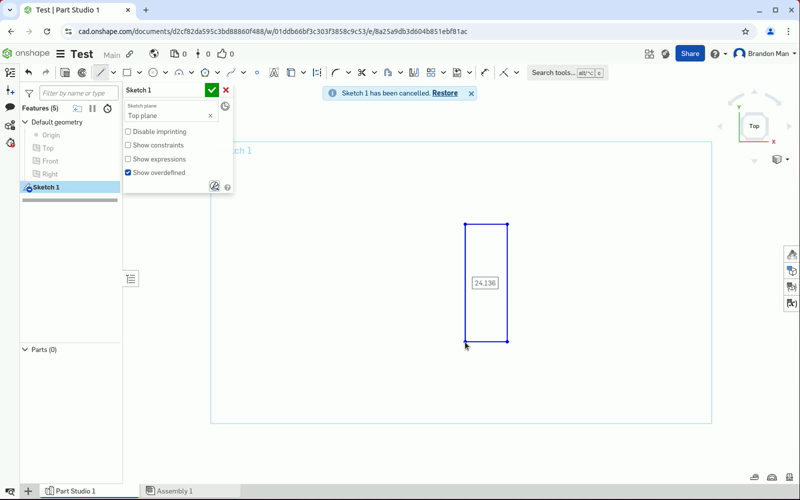
mouse_move(502, 228)
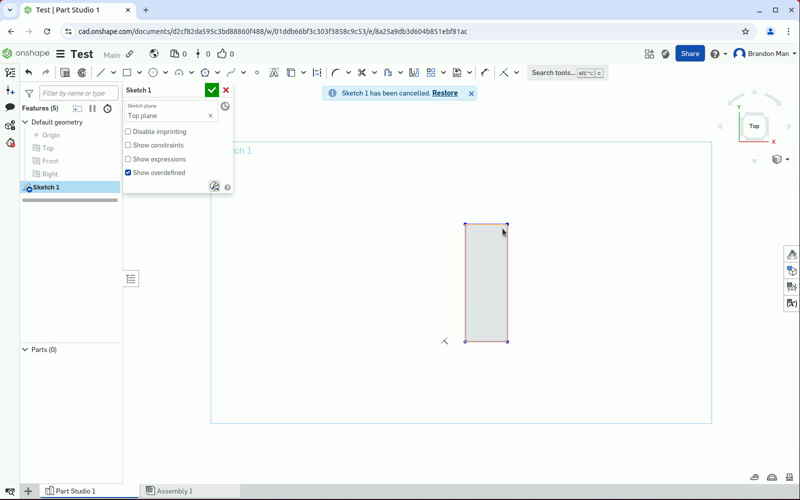
click(502, 228)
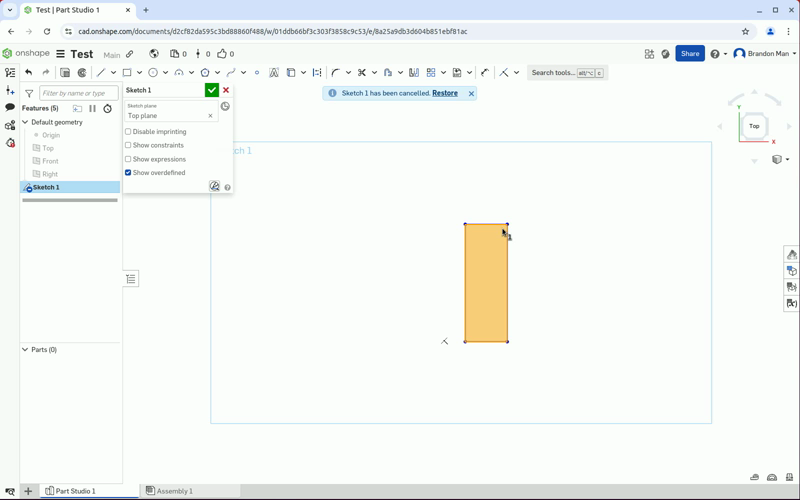
mouse_move(73, 352)
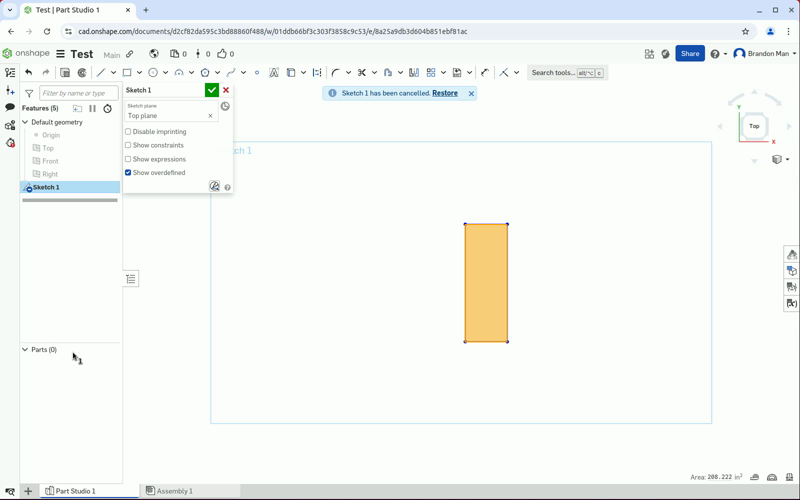
key(shift+y)
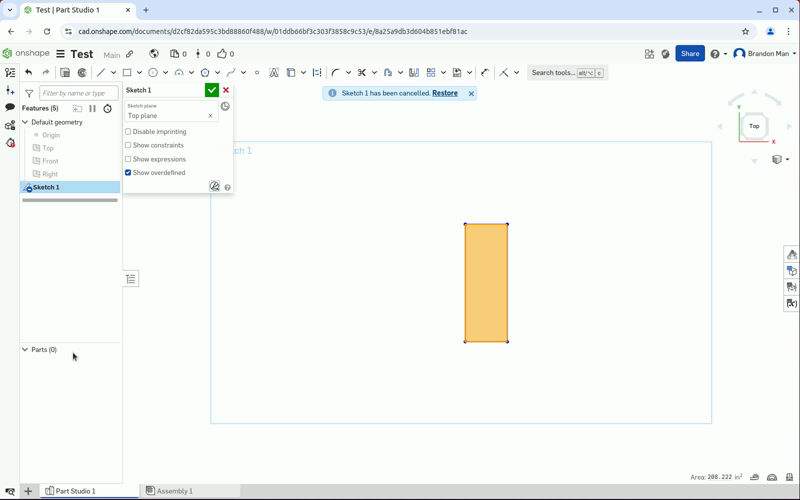
key(shift+e)
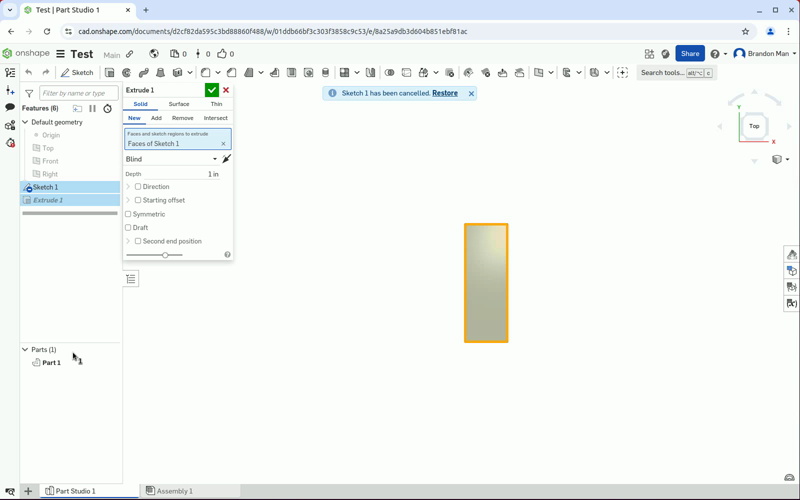
mouse_move(143, 106)
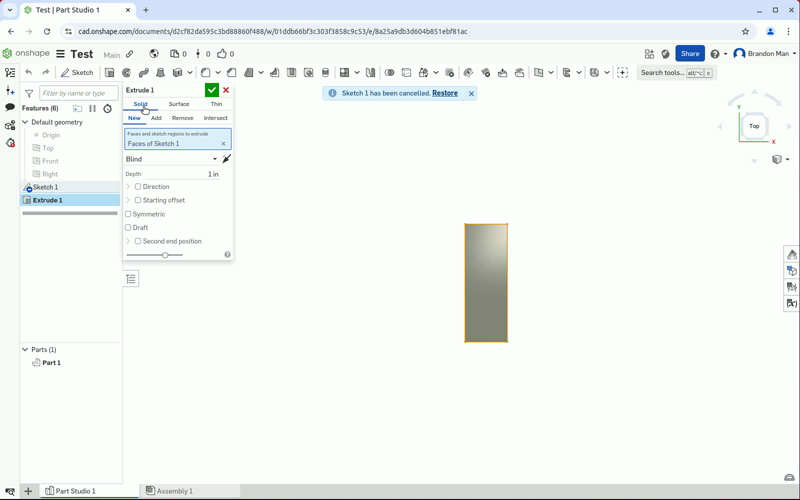
click(143, 106)
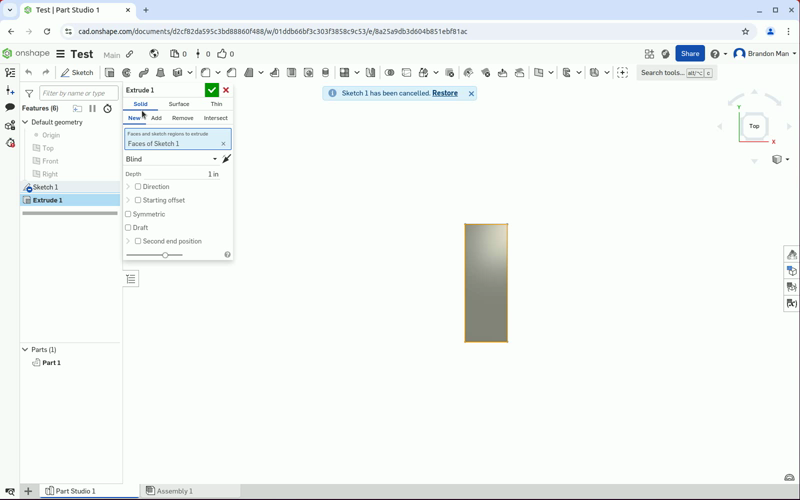
mouse_move(137, 120)
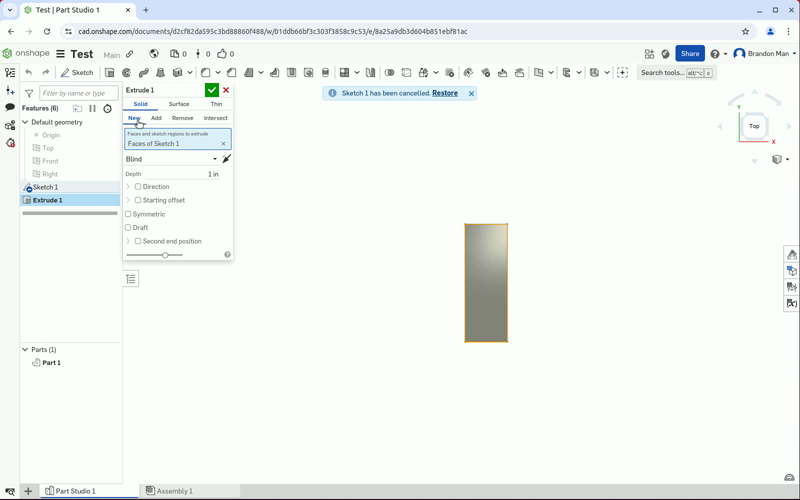
click(137, 120)
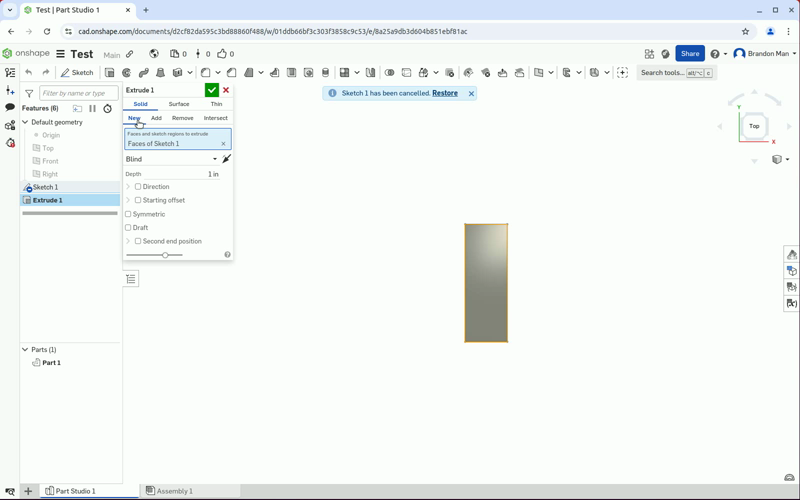
key(tab, 4)
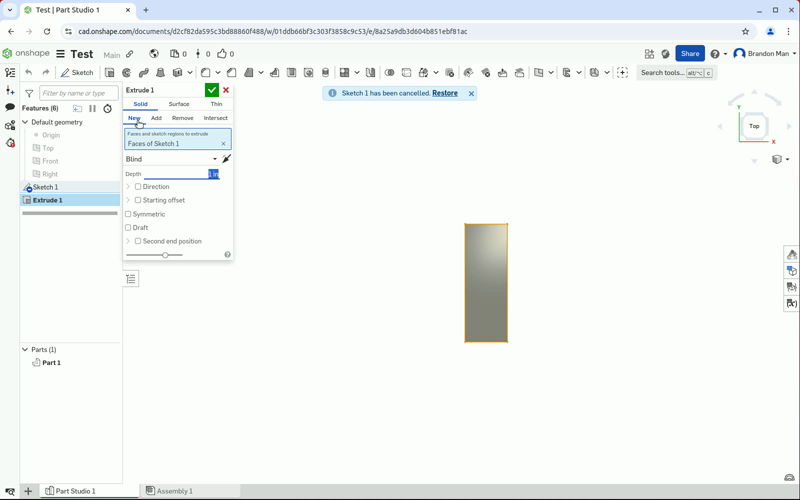
text(21.183)
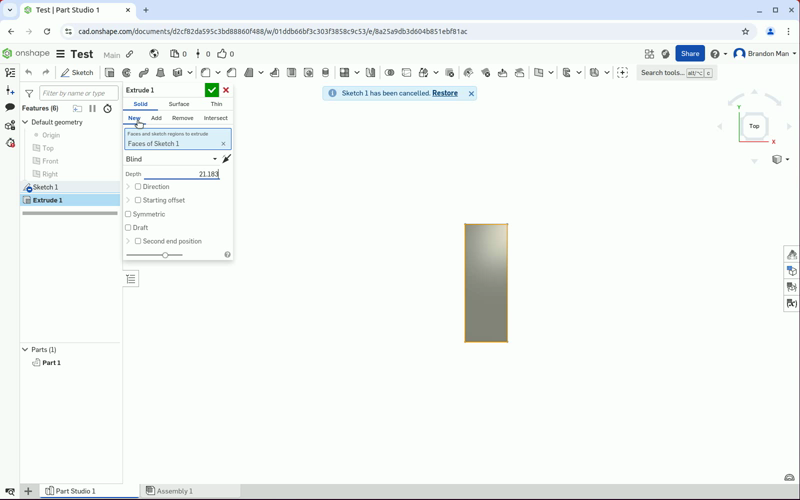
key(enter)
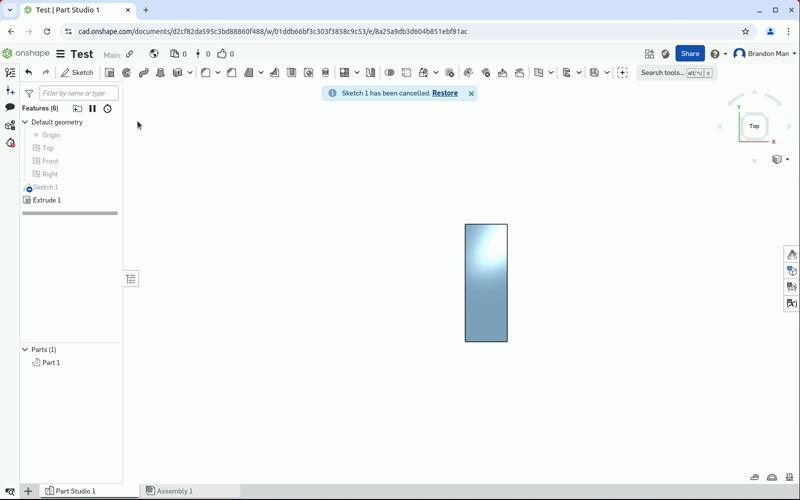
key(shift+h)
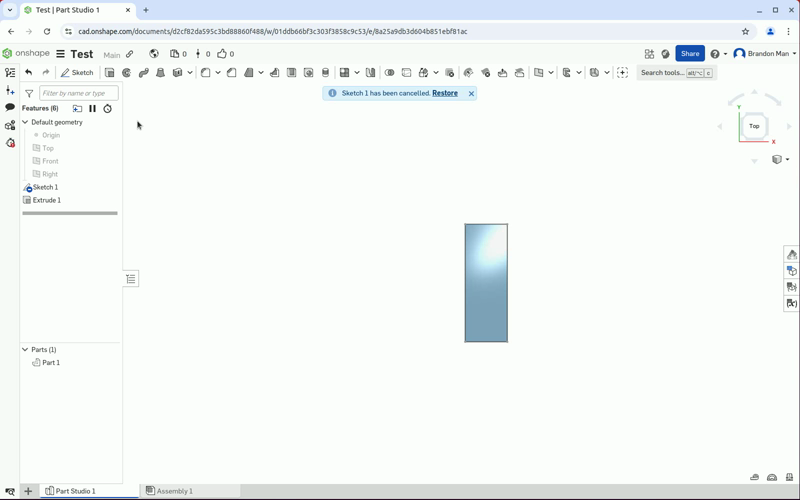
key(shift+h)
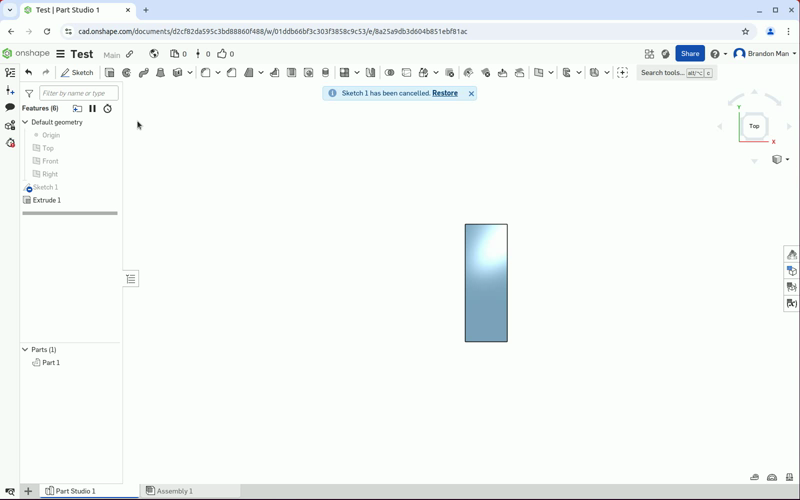
mouse_move(73, 189)
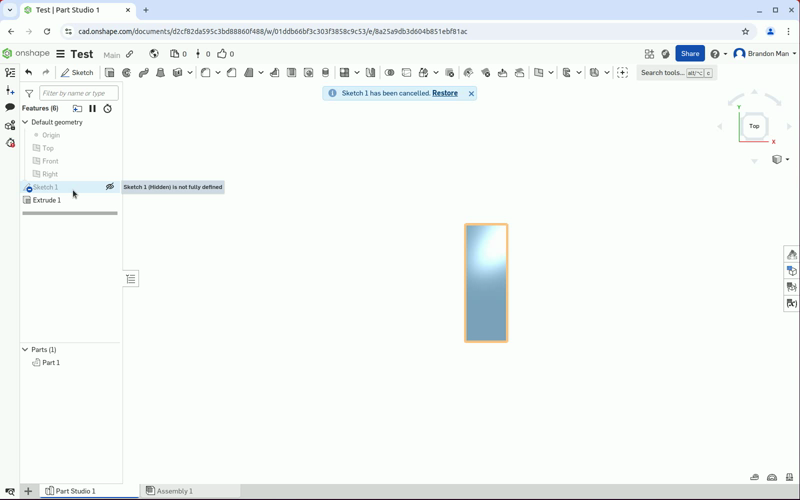
click(73, 189)
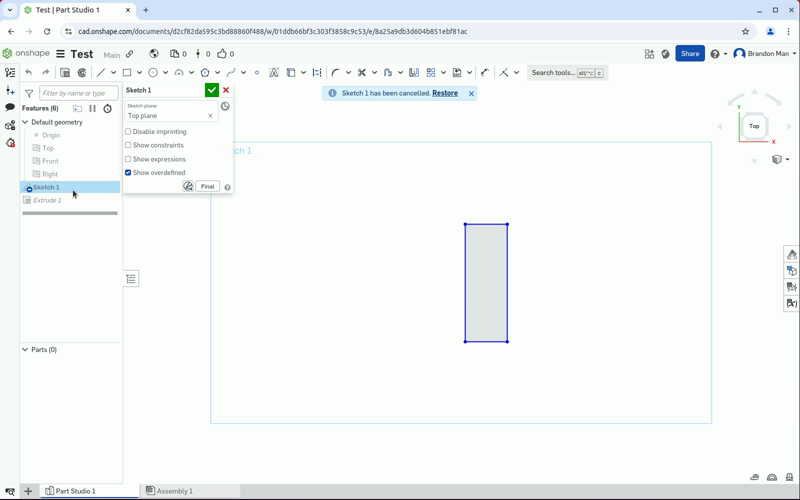
mouse_move(229, 92)
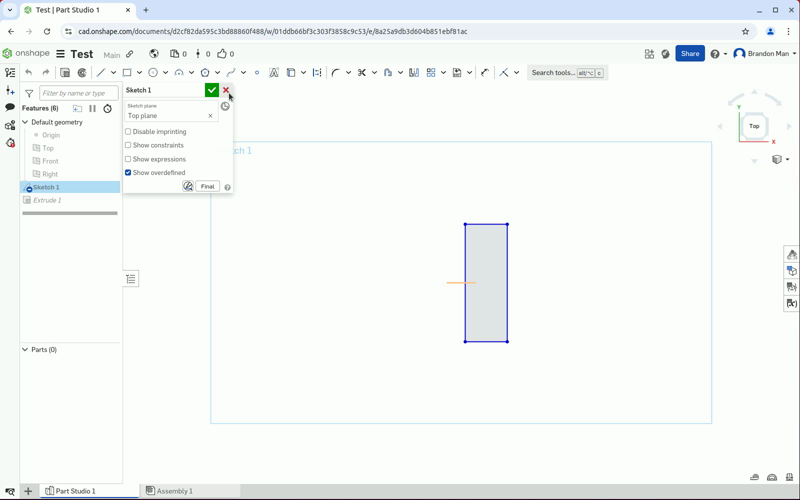
click(229, 92)
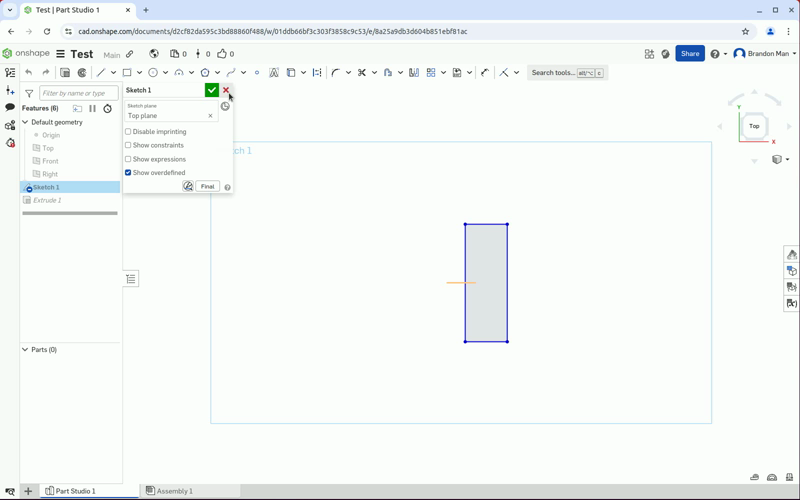
key(shift+s)
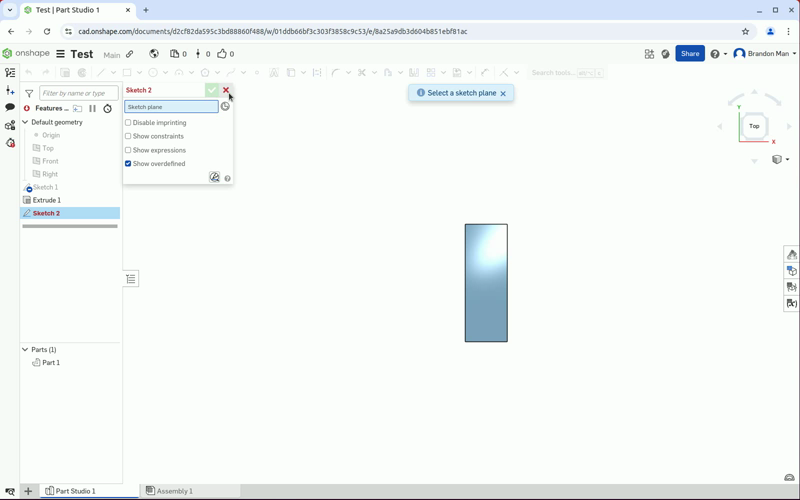
mouse_move(73, 150)
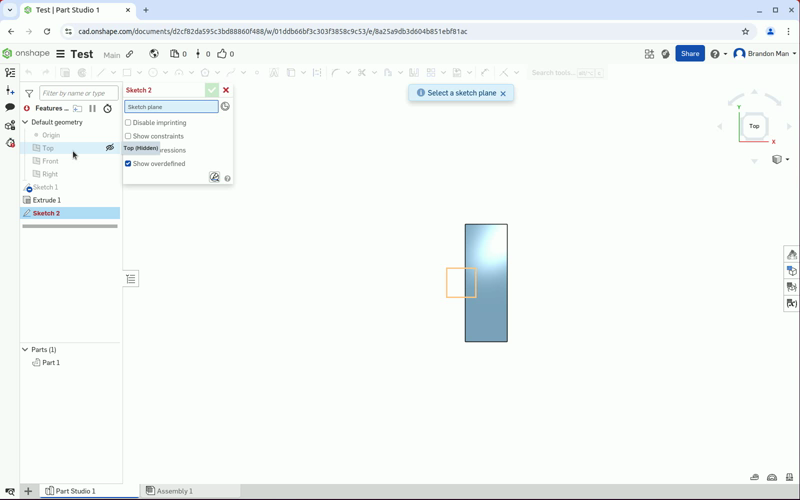
click(73, 150)
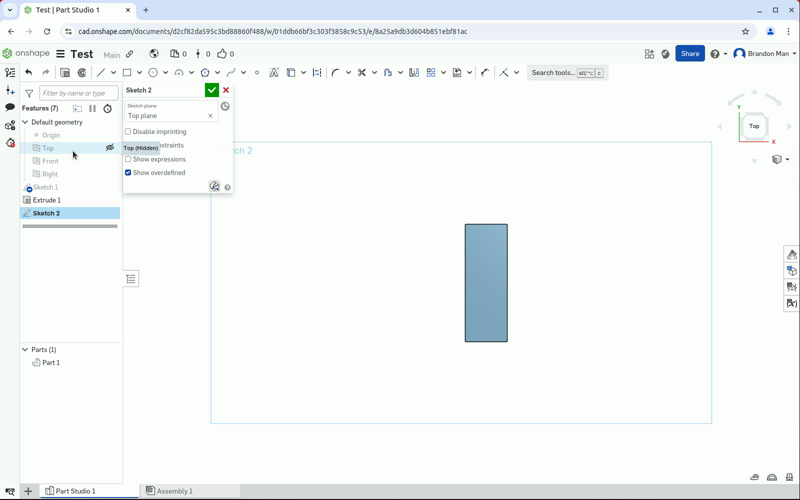
mouse_move(73, 352)
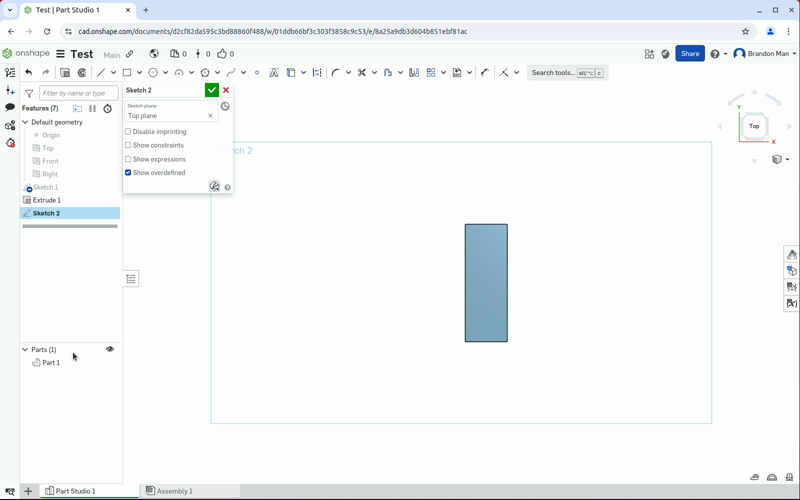
key(y)
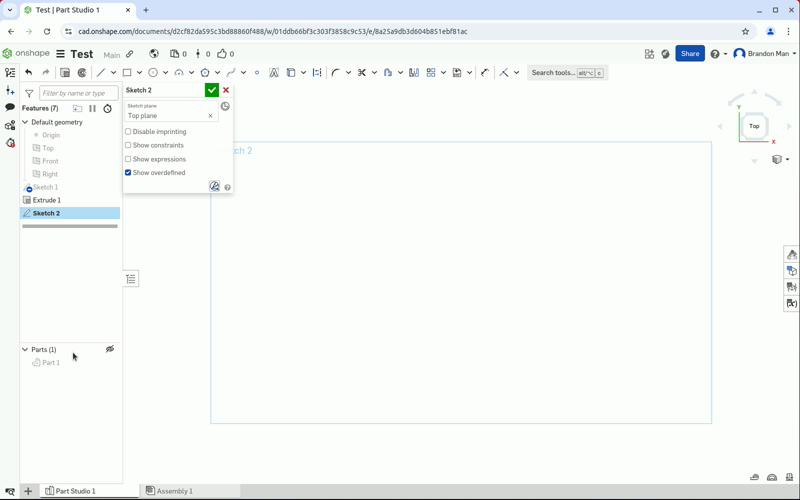
key(l)
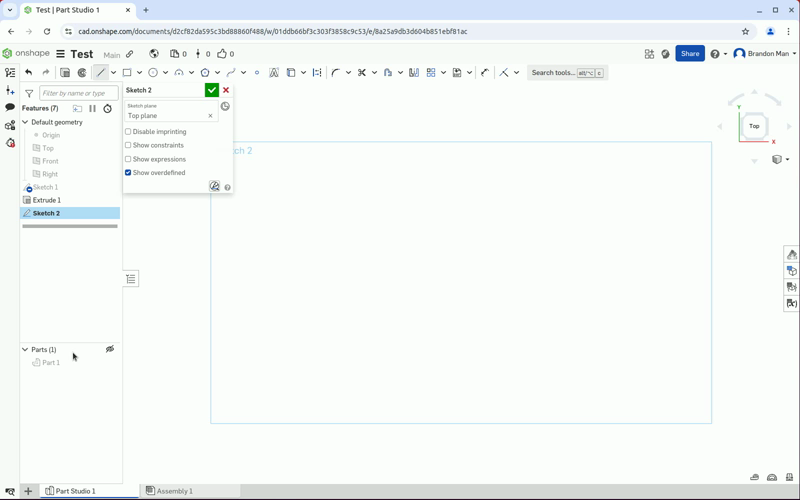
key_down(shift)
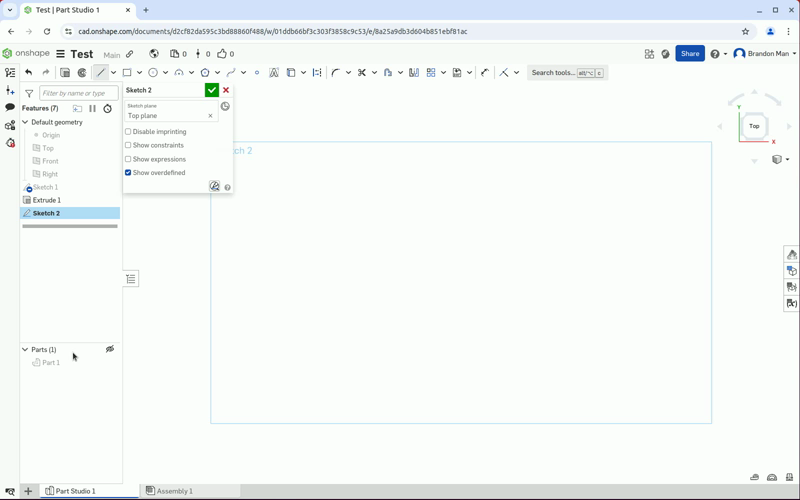
mouse_move(413, 341)
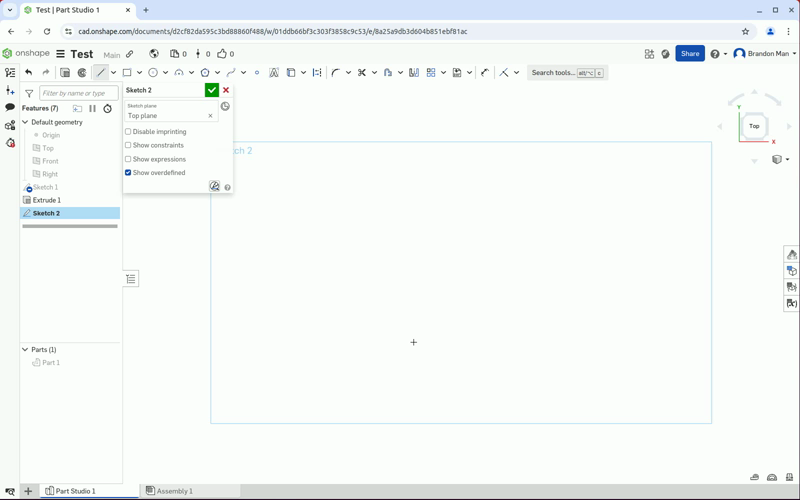
click(413, 341)
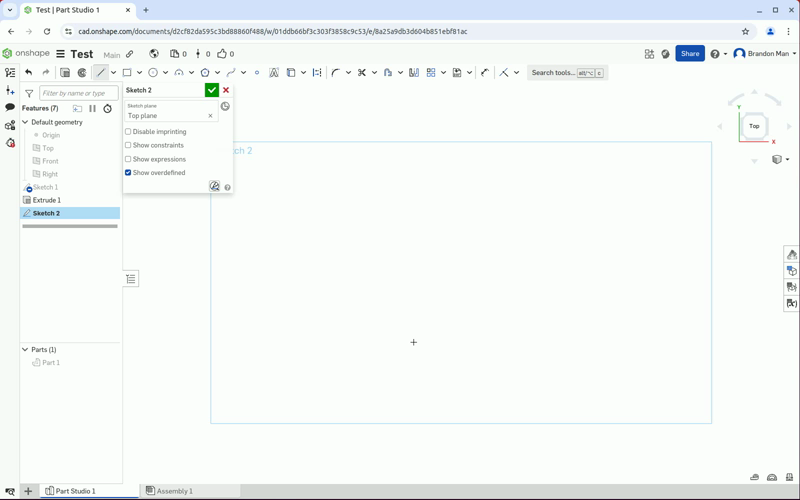
key_up(shift)
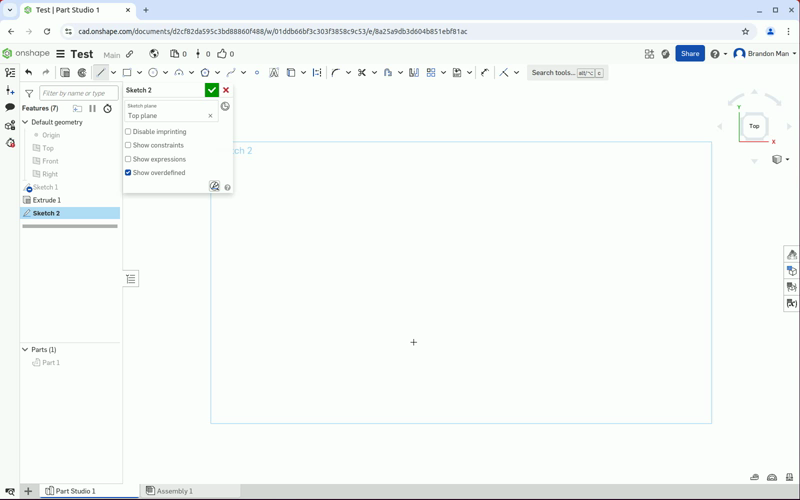
key_down(shift)
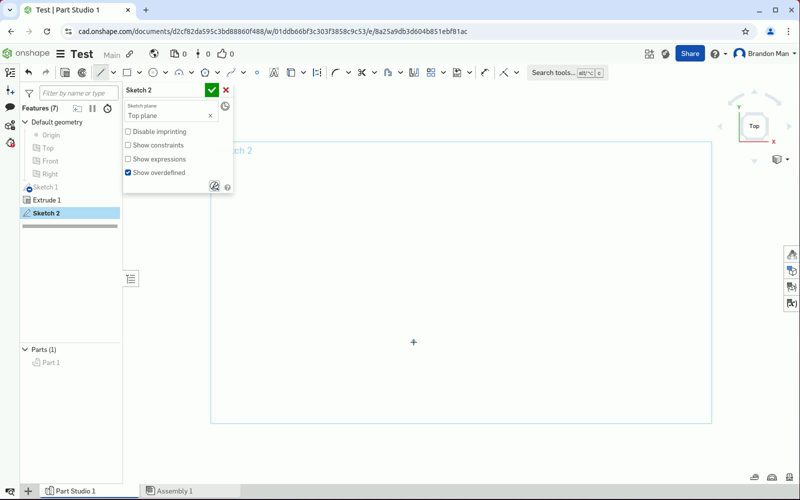
mouse_move(444, 341)
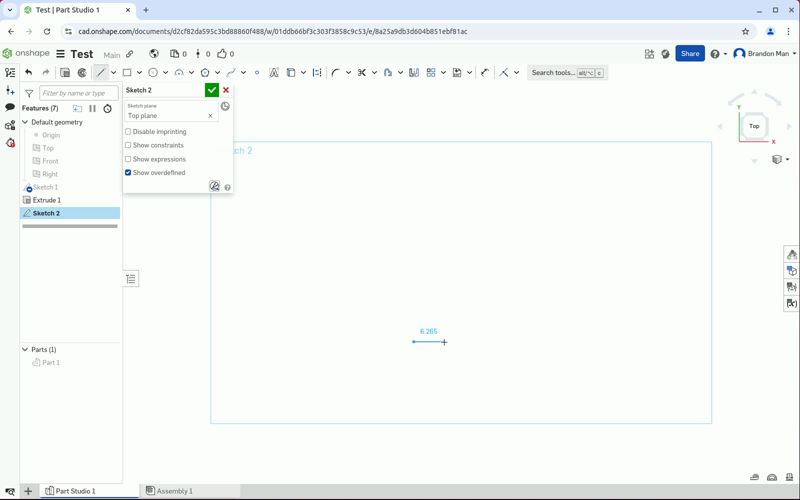
mouse_move(456, 341)
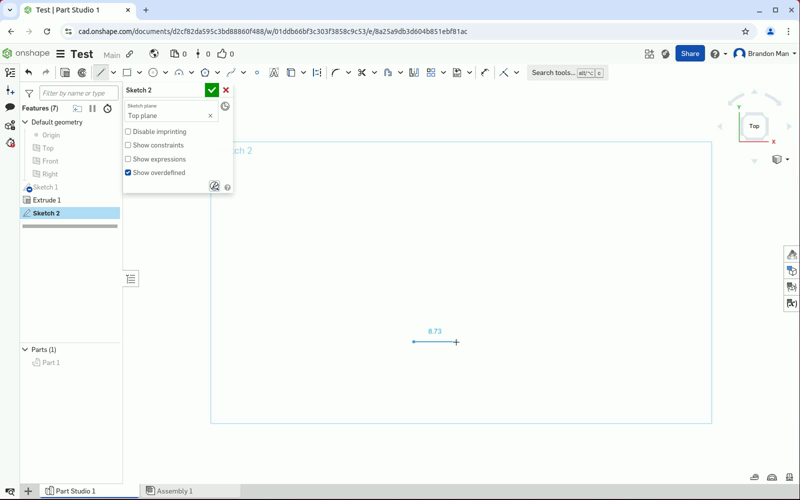
click(456, 341)
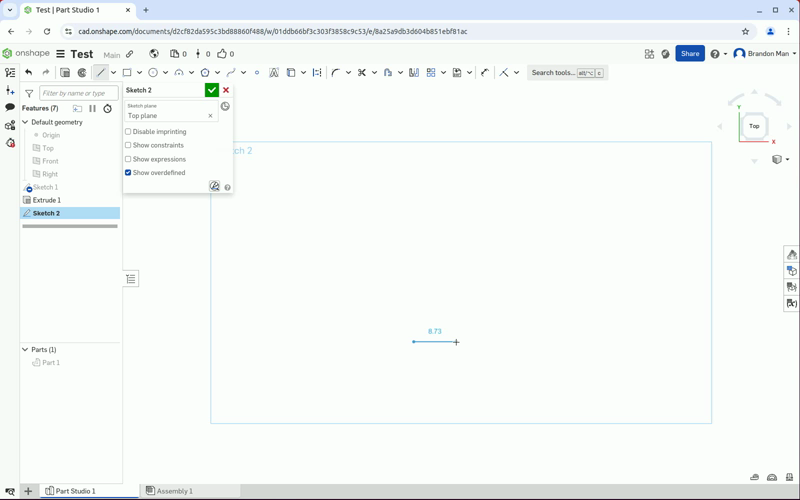
key_up(shift)
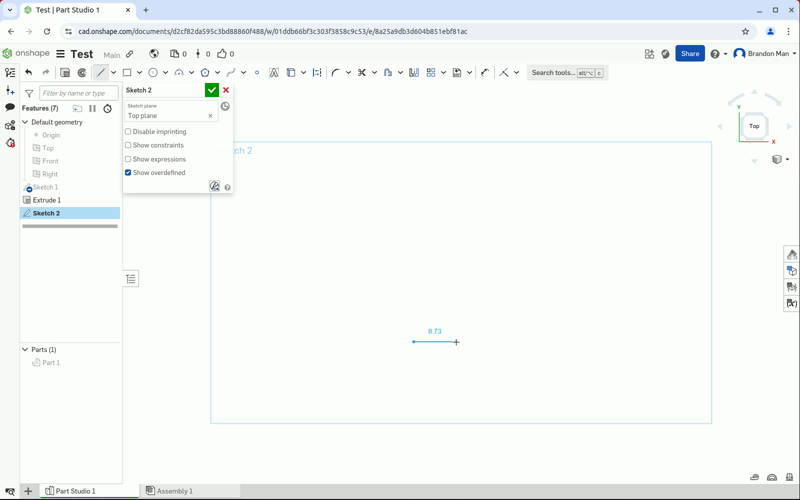
key_down(shift)
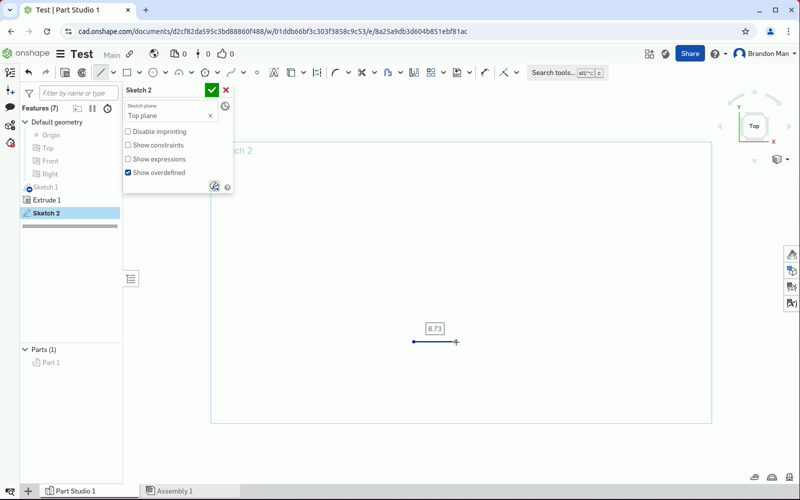
mouse_move(456, 224)
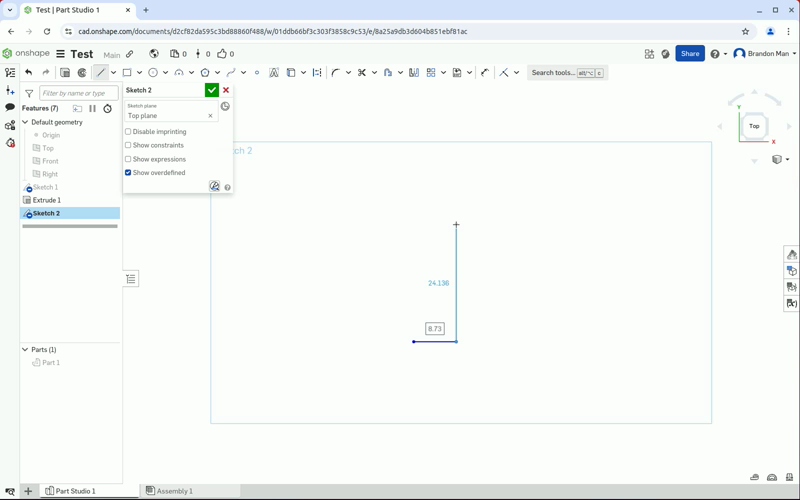
click(456, 224)
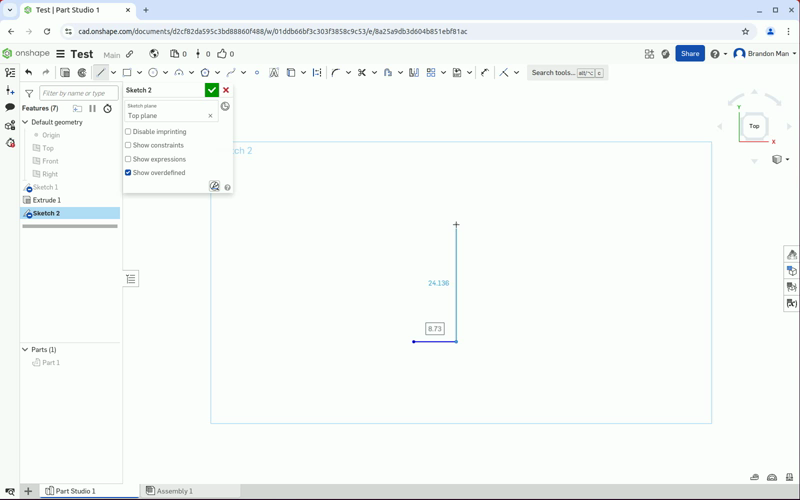
key_up(shift)
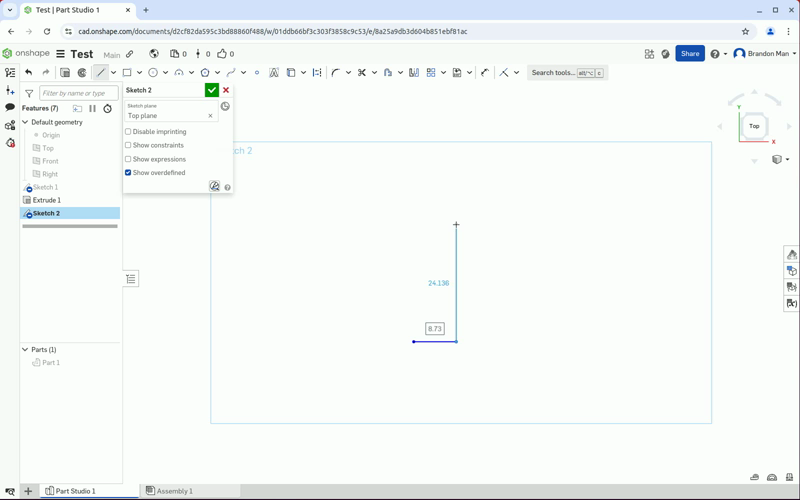
key_down(shift)
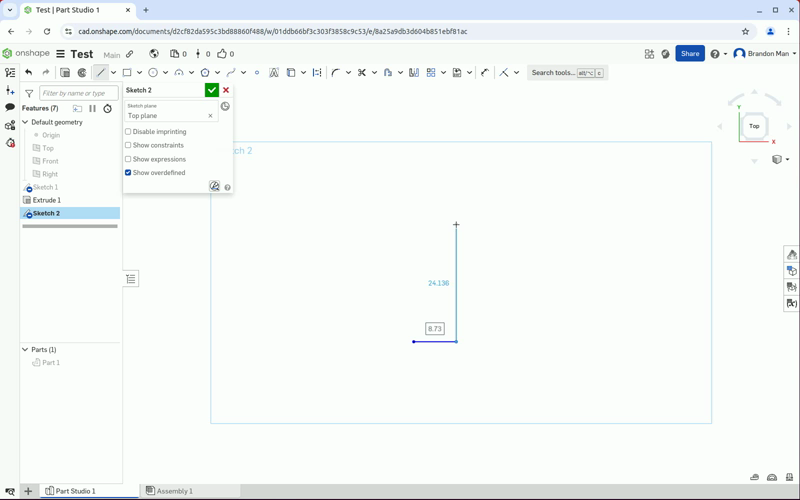
mouse_move(486, 224)
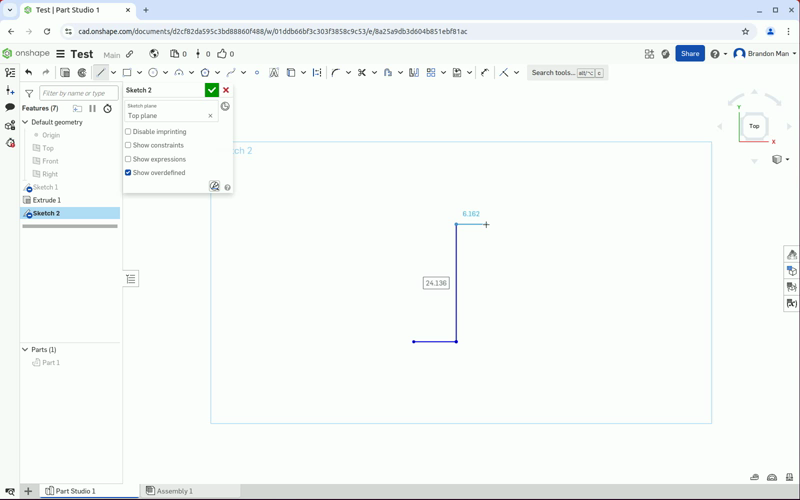
mouse_move(413, 224)
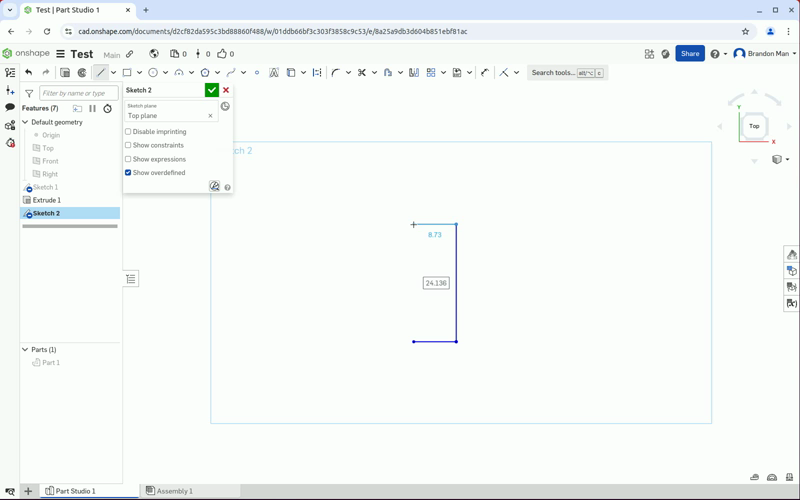
click(413, 224)
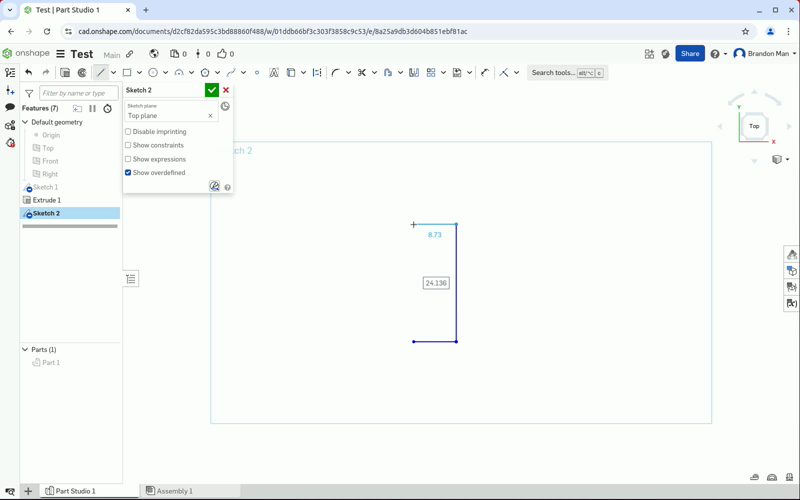
key_up(shift)
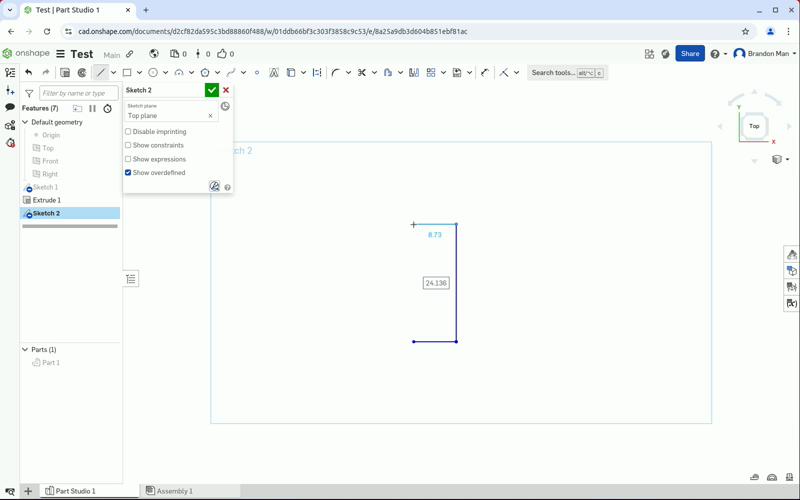
key_down(shift)
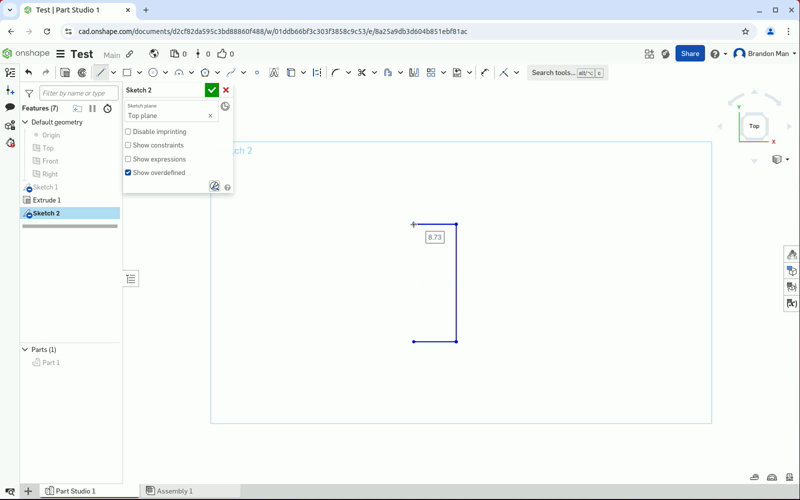
mouse_move(413, 341)
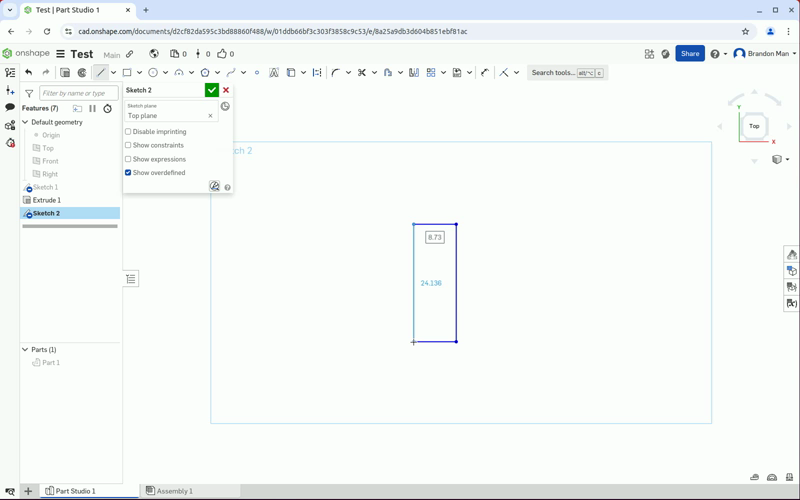
key_up(shift)
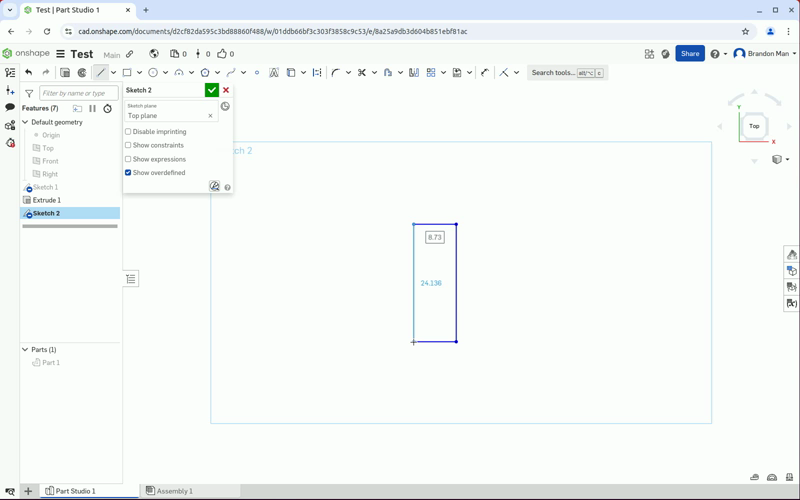
click(413, 341)
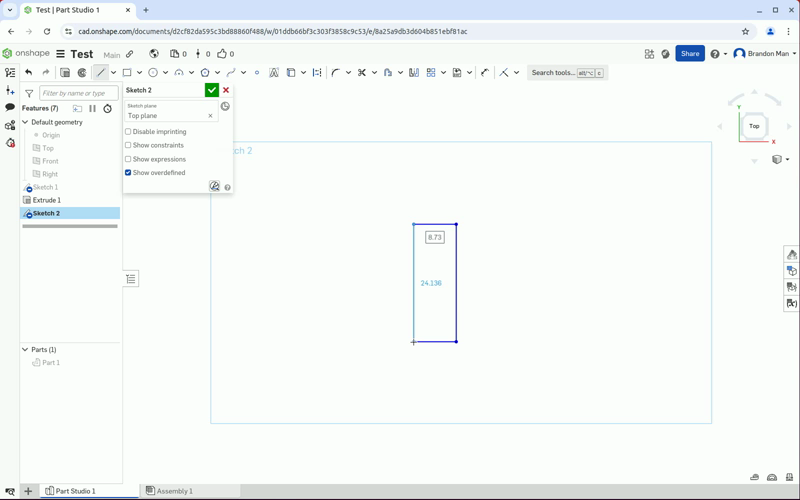
key(esc)
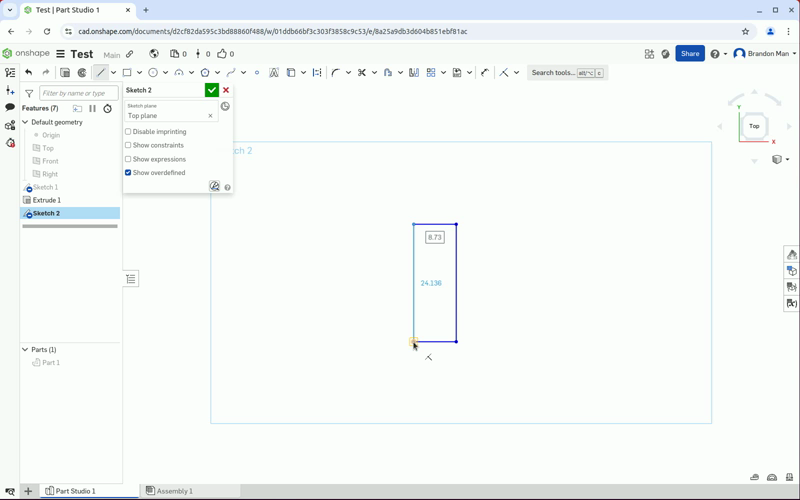
mouse_move(422, 244)
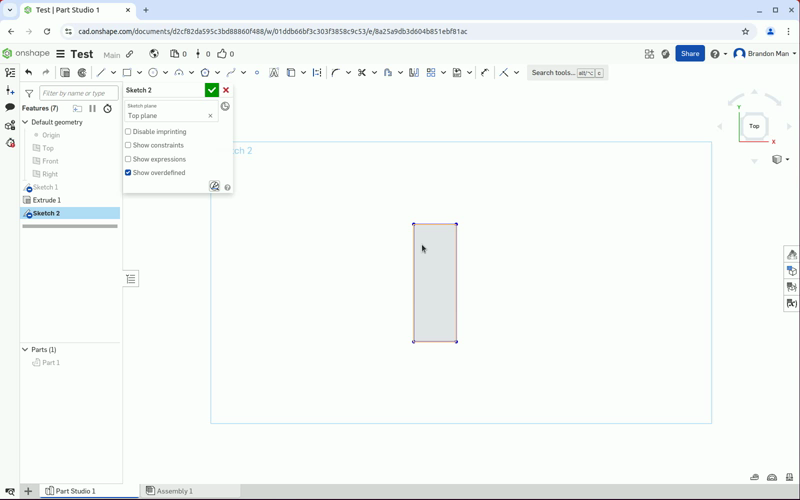
click(422, 244)
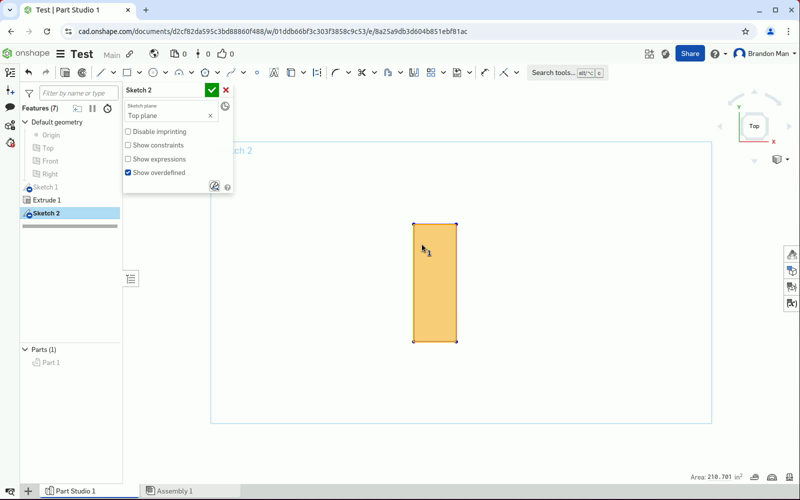
mouse_move(73, 352)
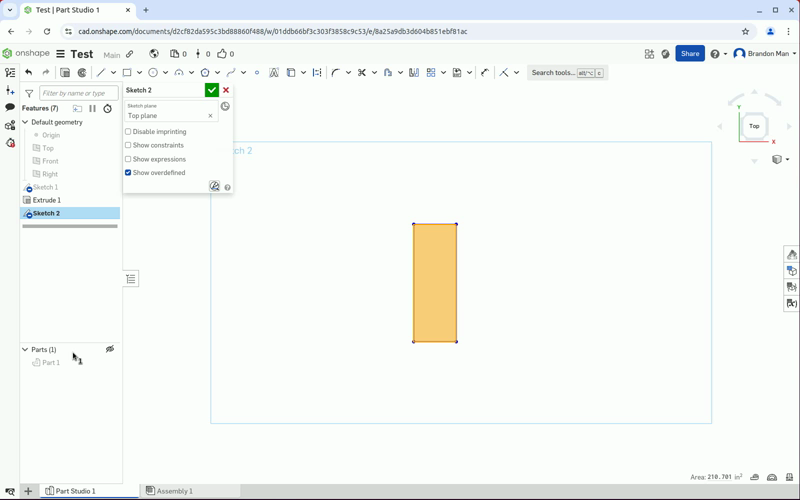
key(shift+y)
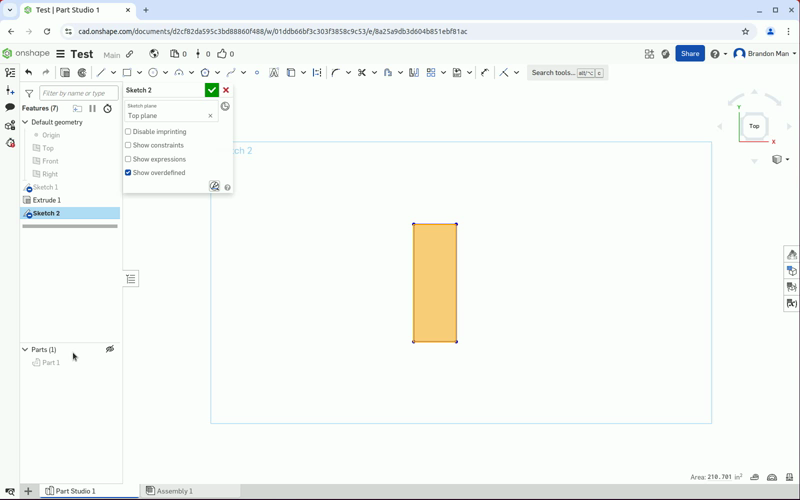
key(shift+e)
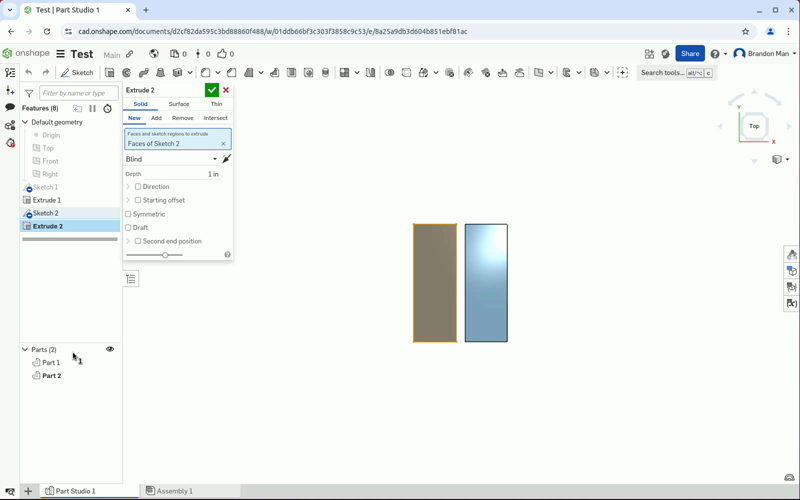
mouse_move(143, 106)
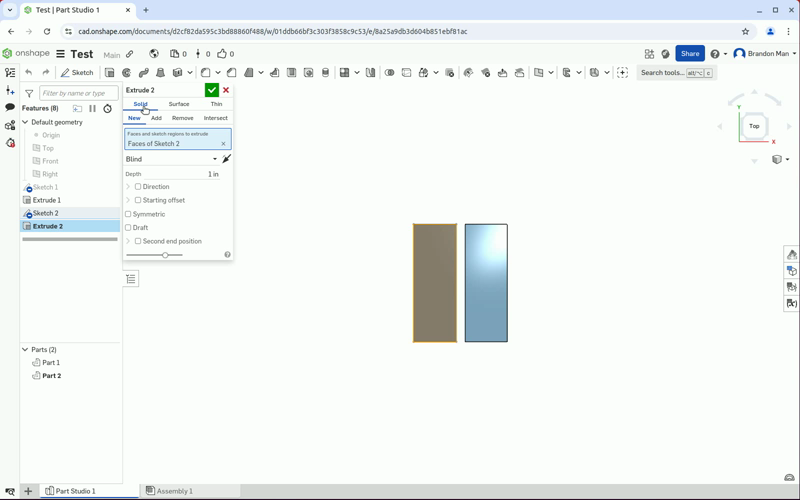
click(143, 106)
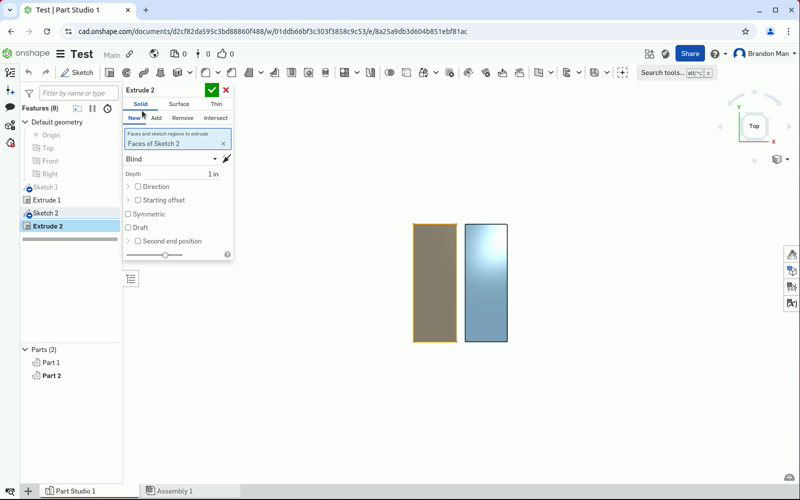
mouse_move(137, 120)
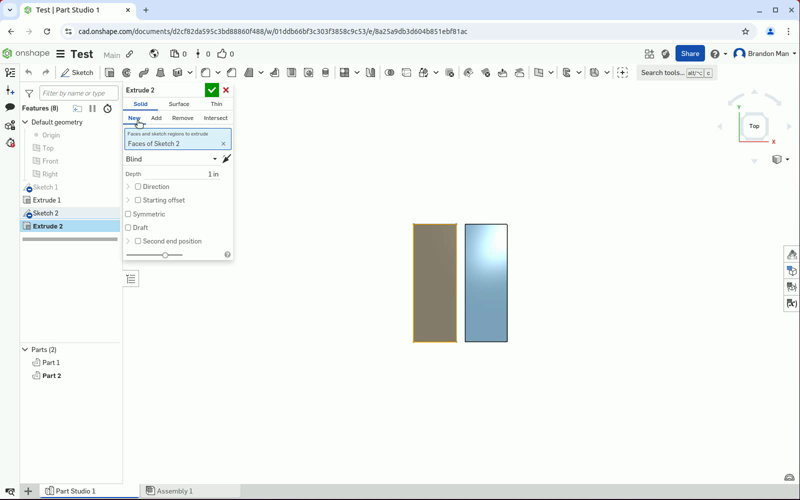
click(137, 120)
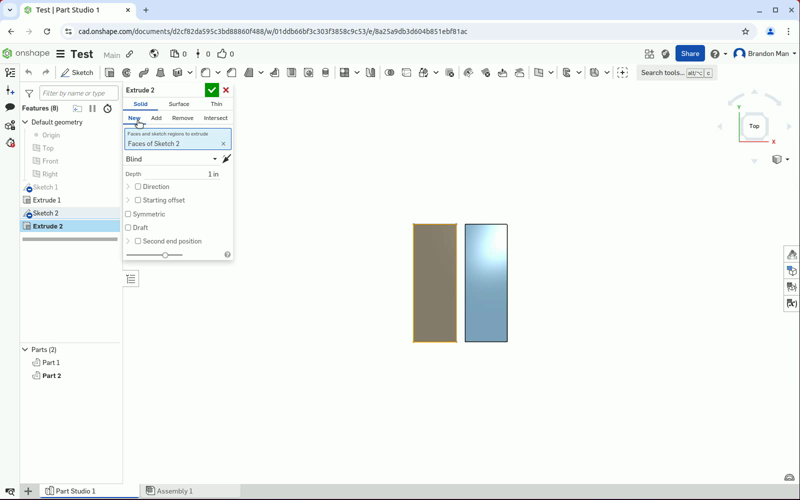
key(tab, 4)
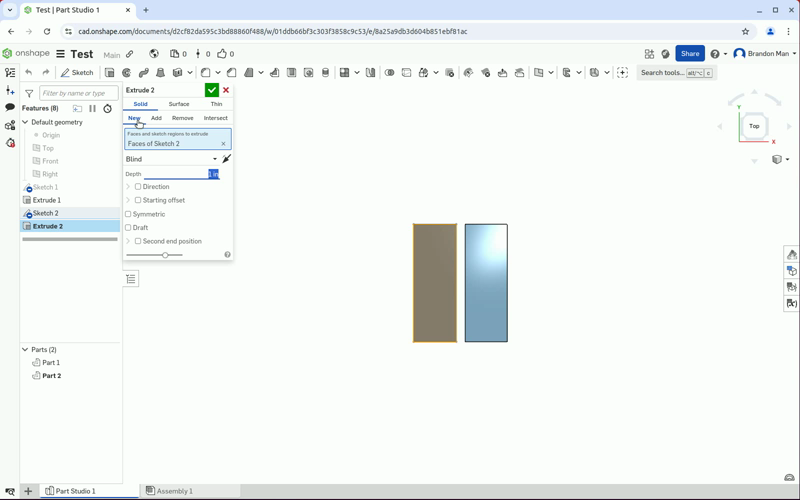
text(21.183)
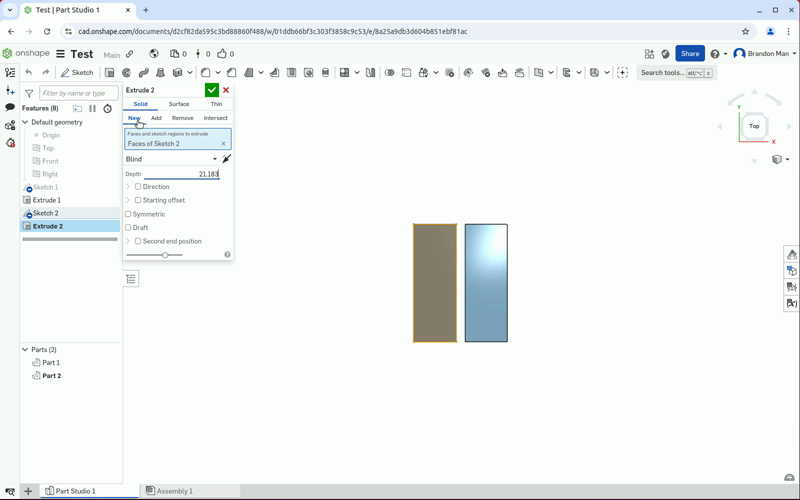
key(enter)
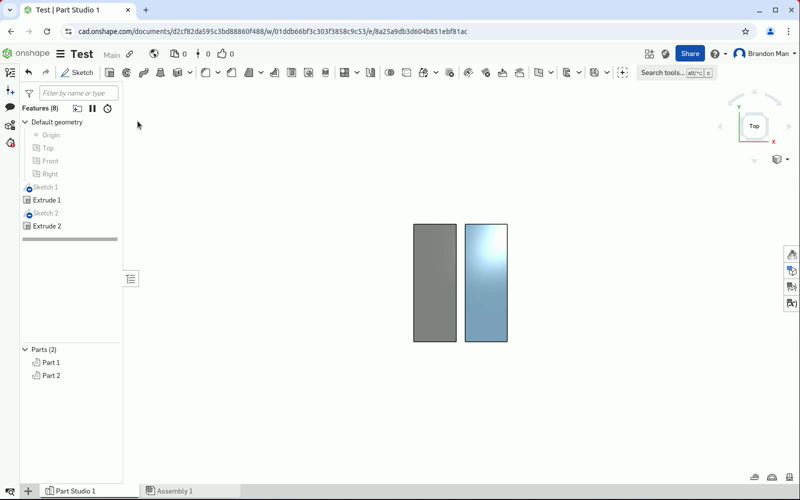
key(shift+h)
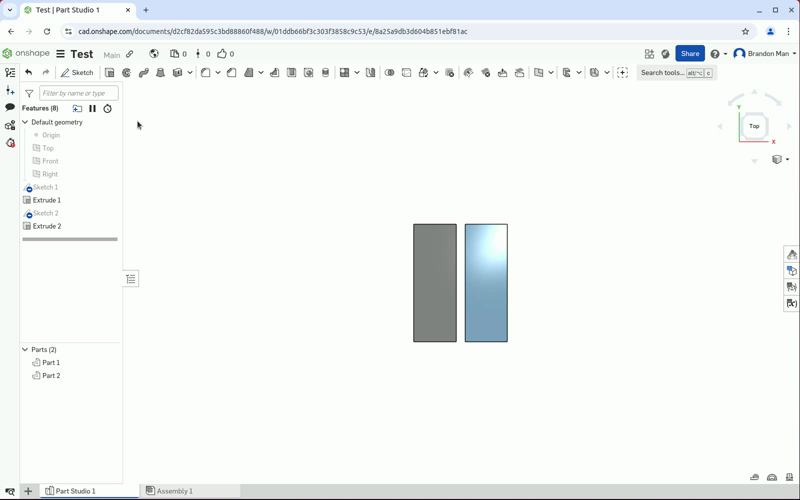
key(shift+h)
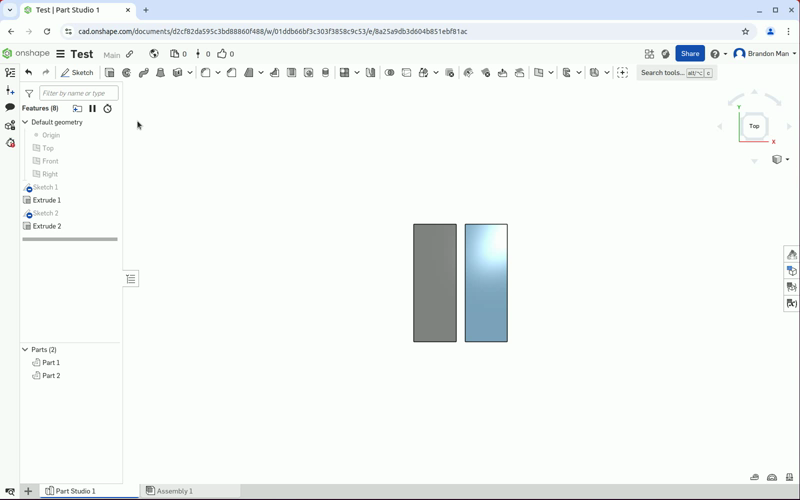
mouse_move(73, 189)
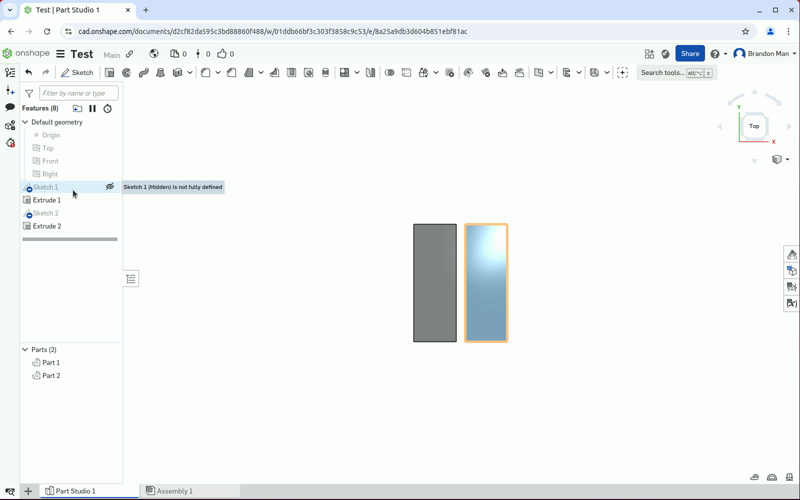
click(73, 189)
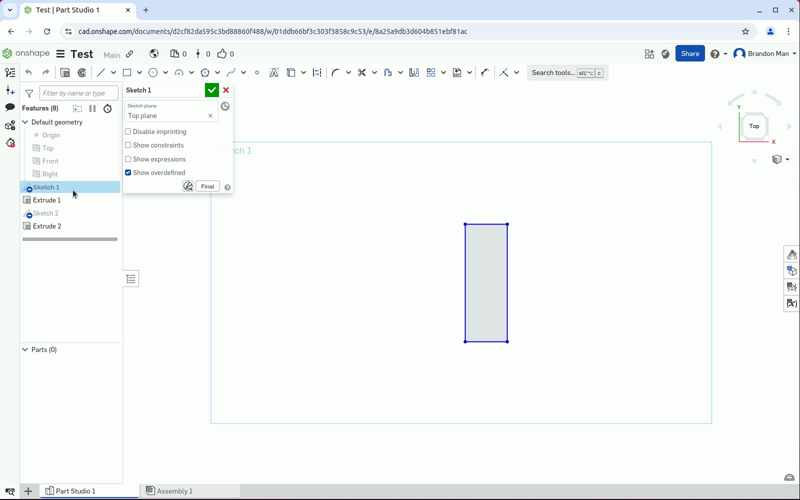
mouse_move(229, 92)
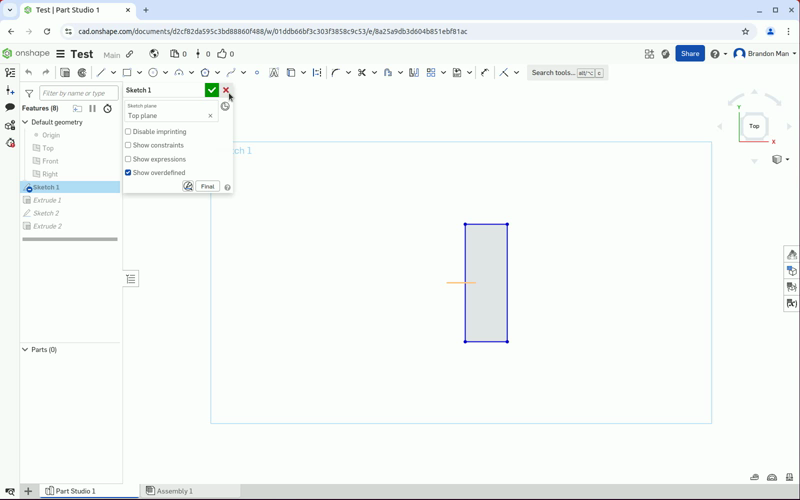
click(229, 92)
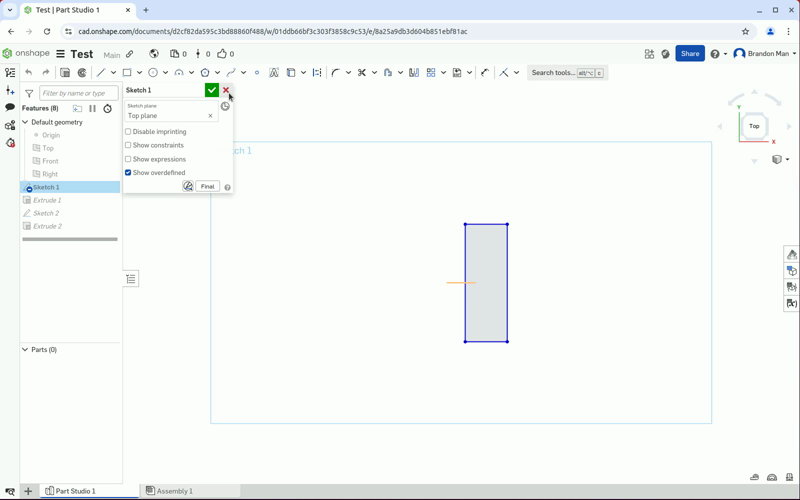
key(shift+s)
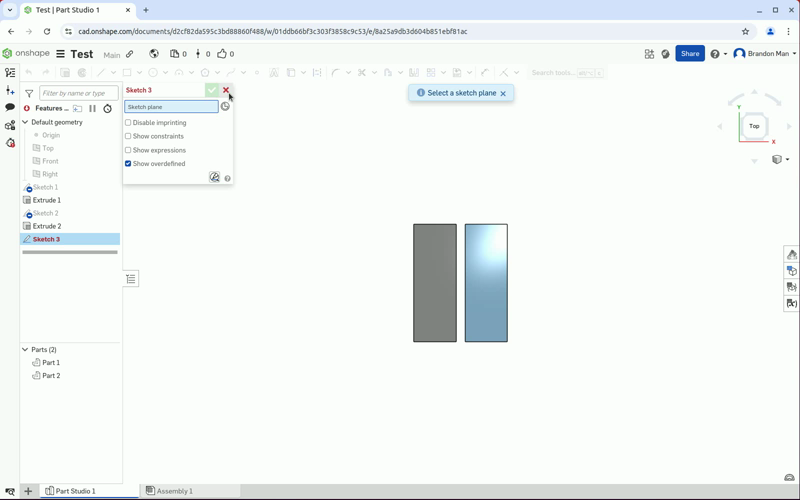
mouse_move(73, 150)
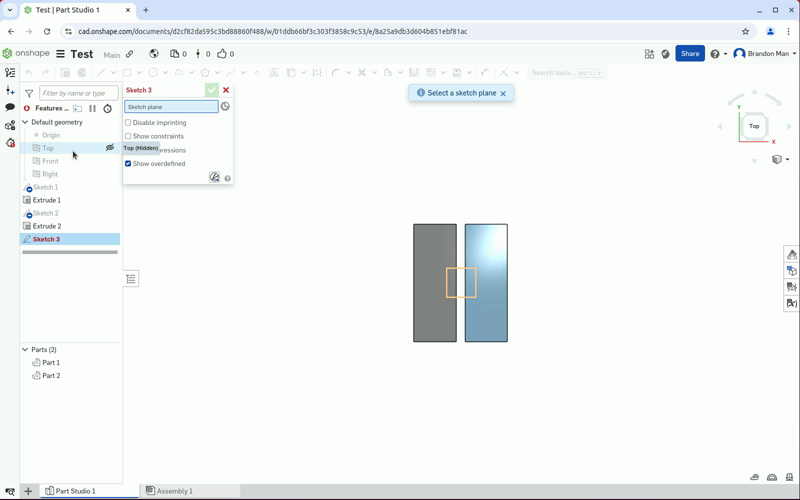
click(73, 150)
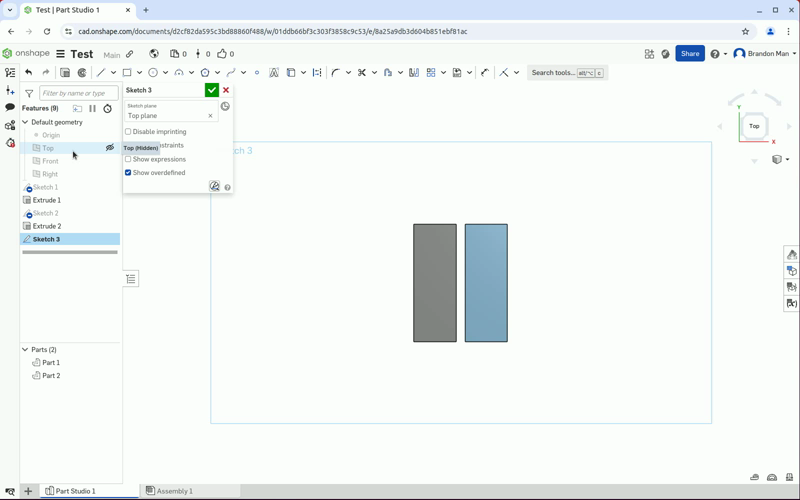
mouse_move(73, 352)
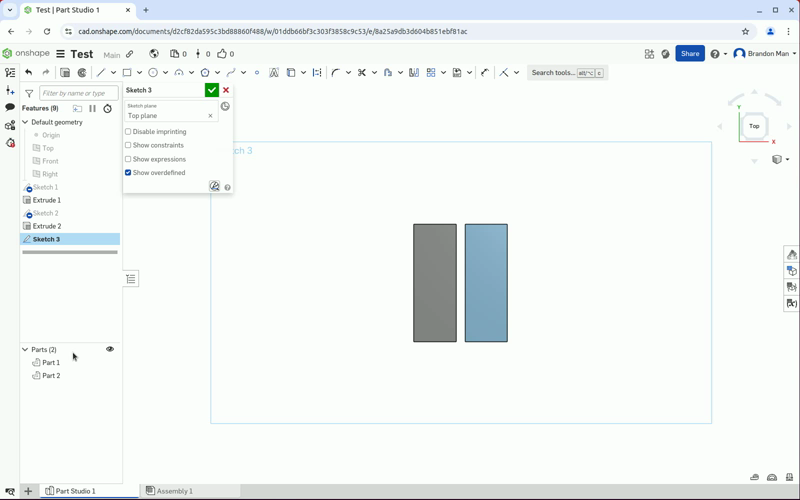
key(y)
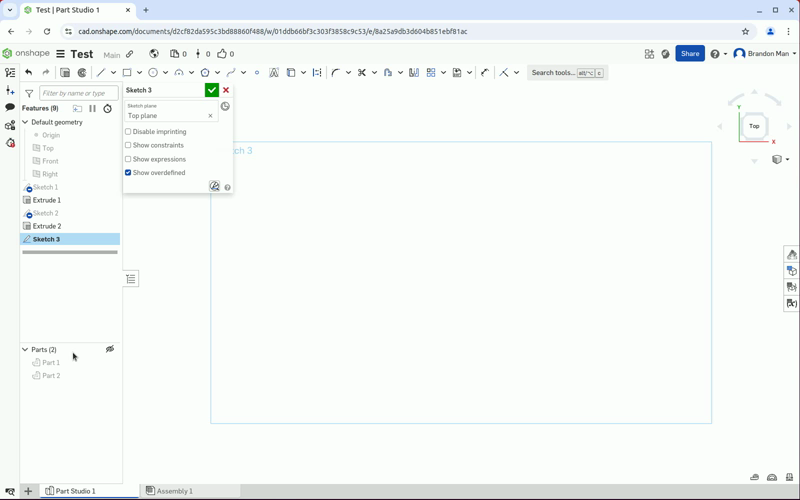
key(l)
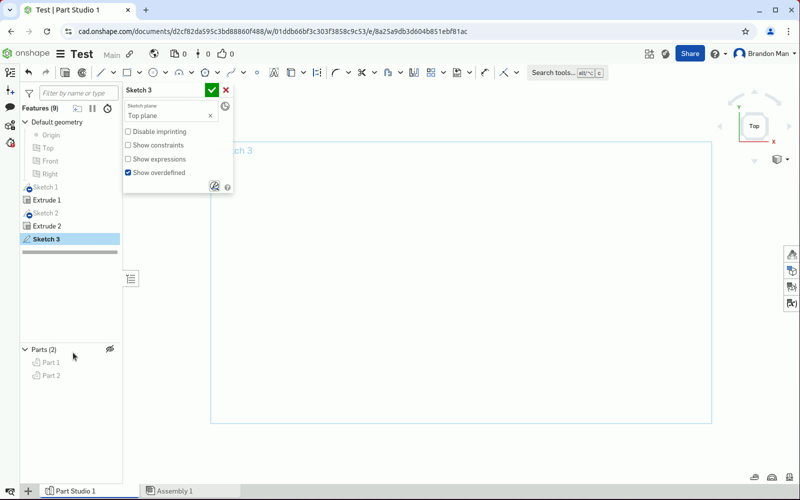
key_down(shift)
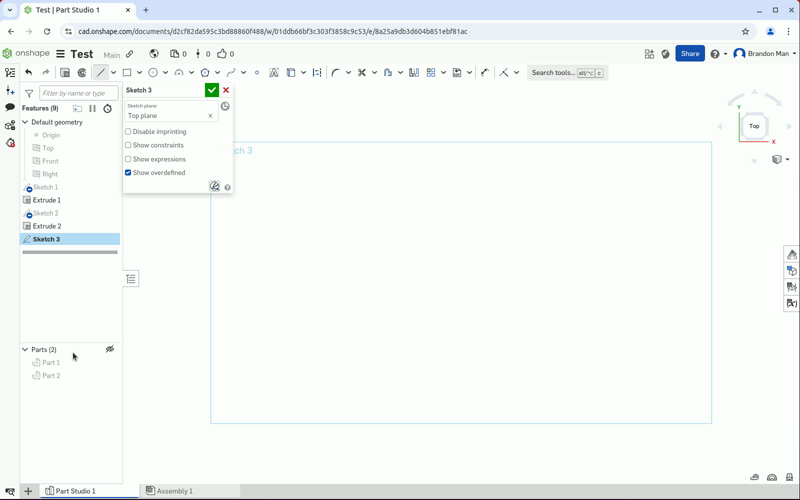
mouse_move(406, 224)
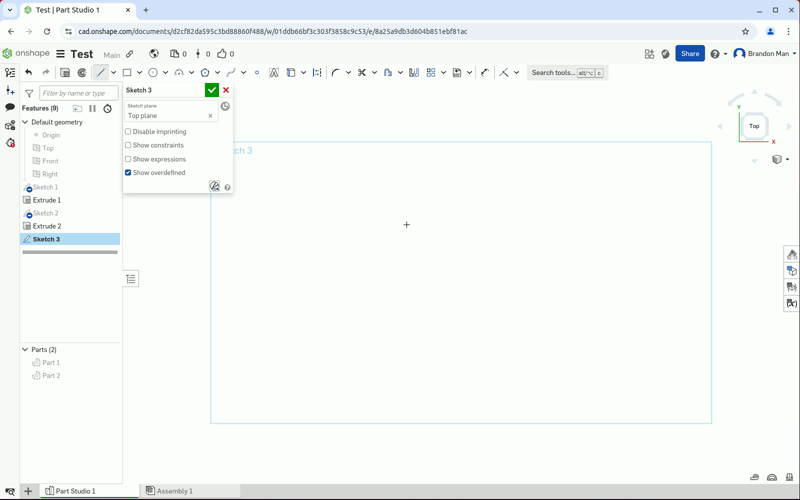
click(406, 224)
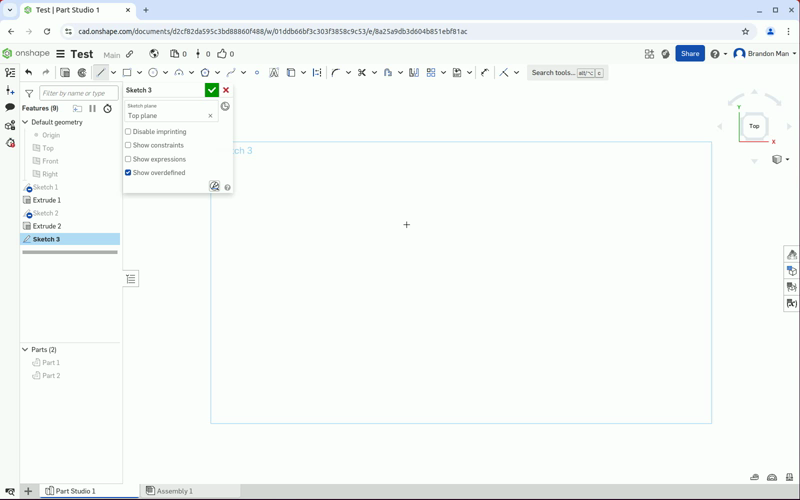
key_up(shift)
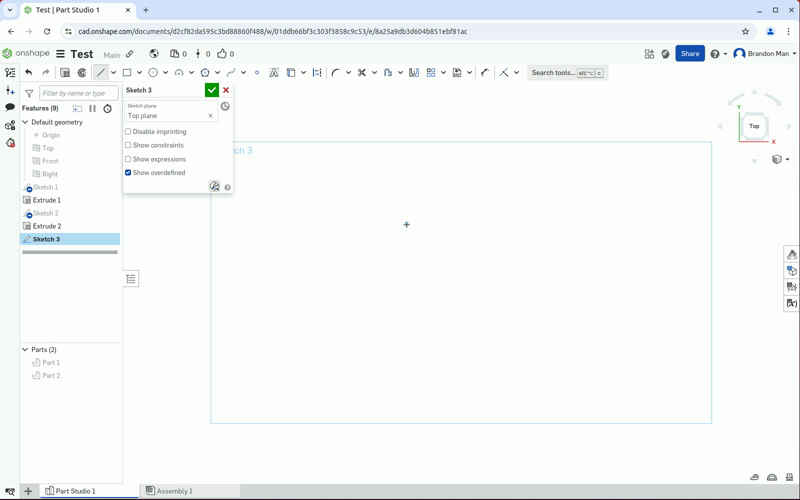
key_down(shift)
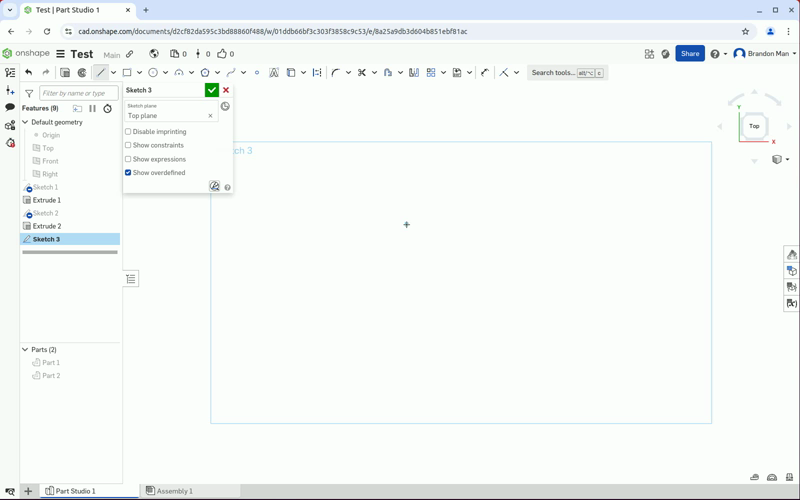
mouse_move(436, 224)
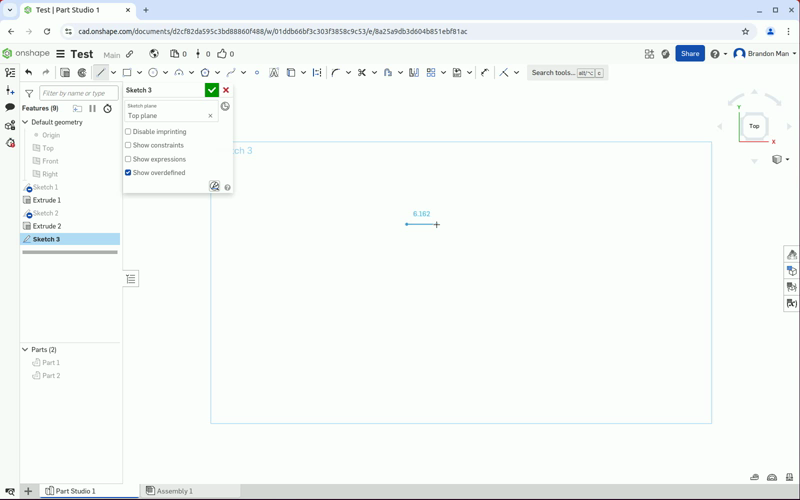
mouse_move(415, 224)
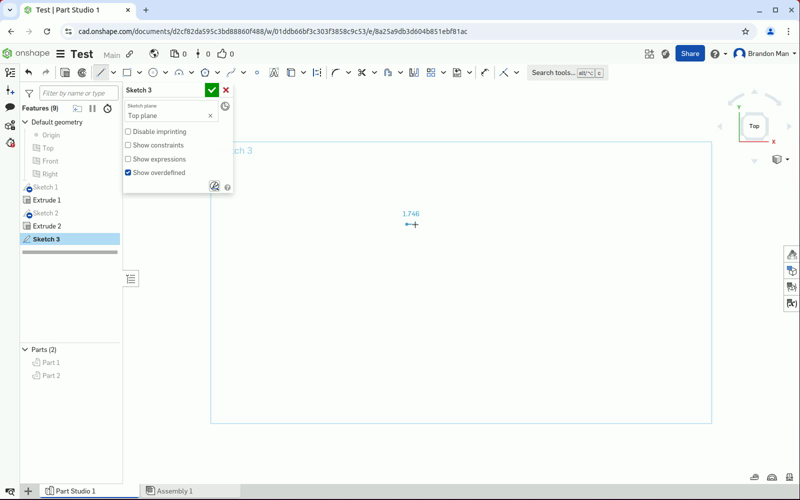
click(415, 224)
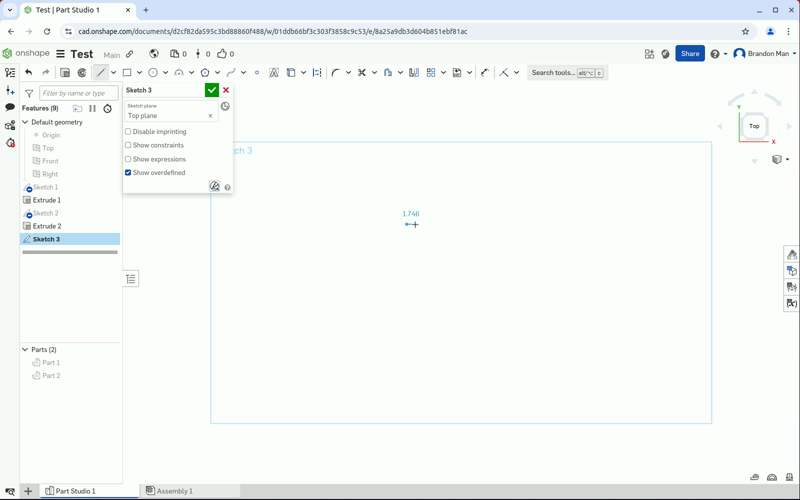
key_up(shift)
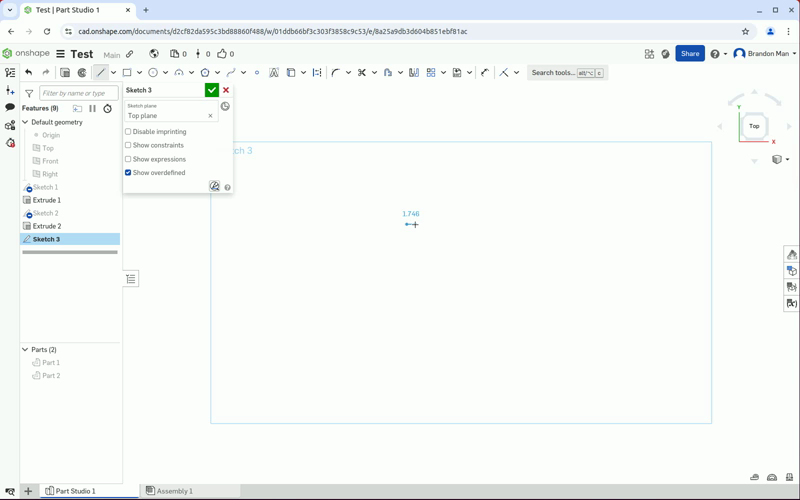
key_down(shift)
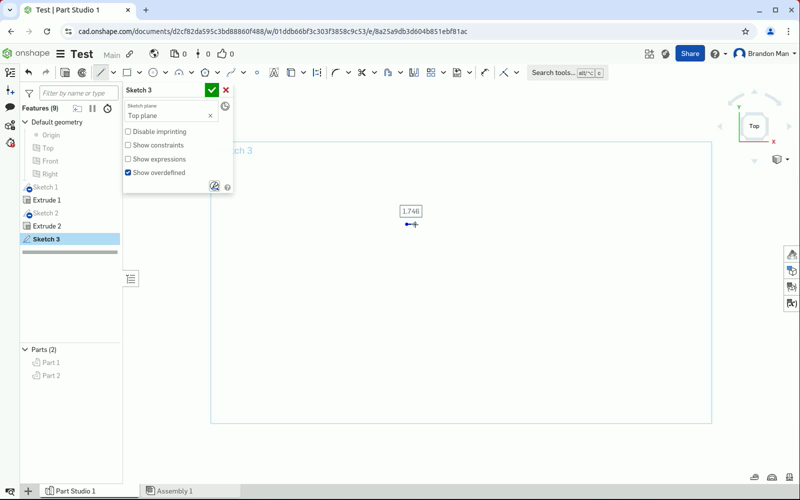
mouse_move(445, 224)
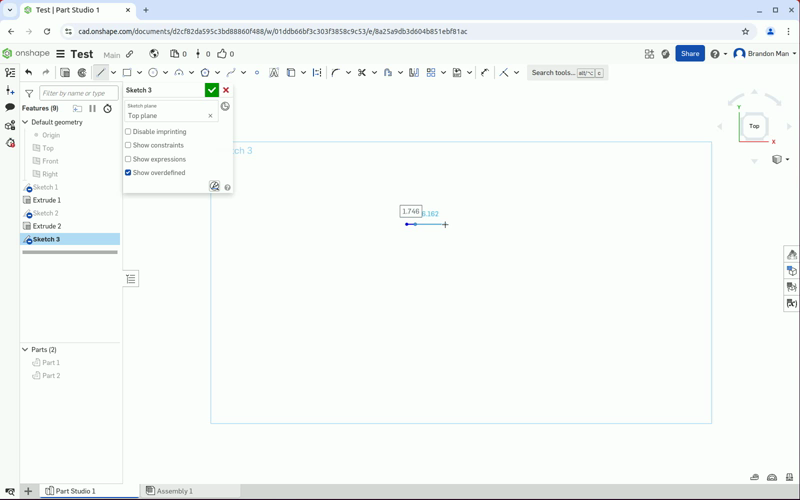
mouse_move(415, 216)
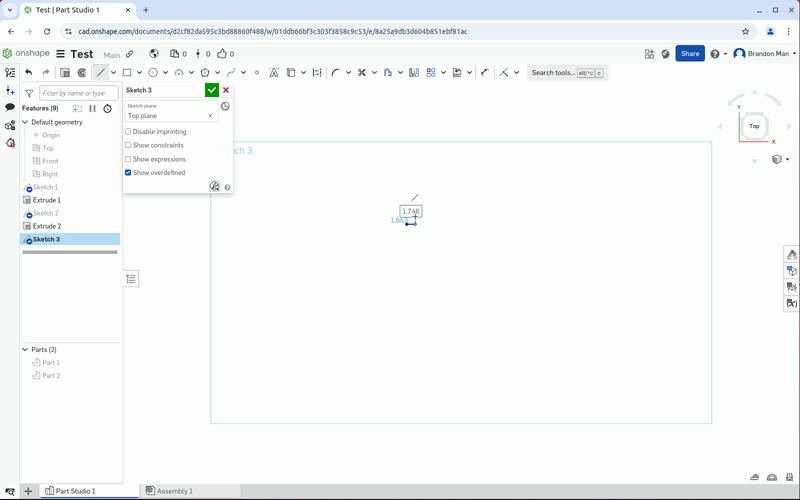
click(415, 216)
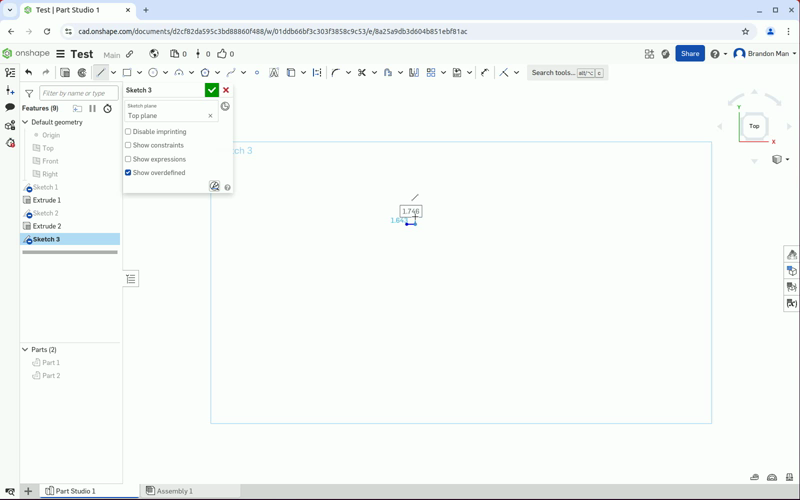
key_up(shift)
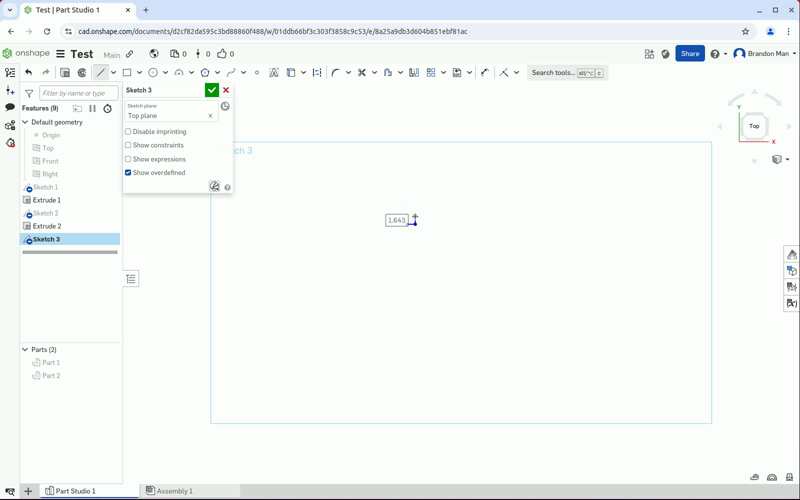
key_down(shift)
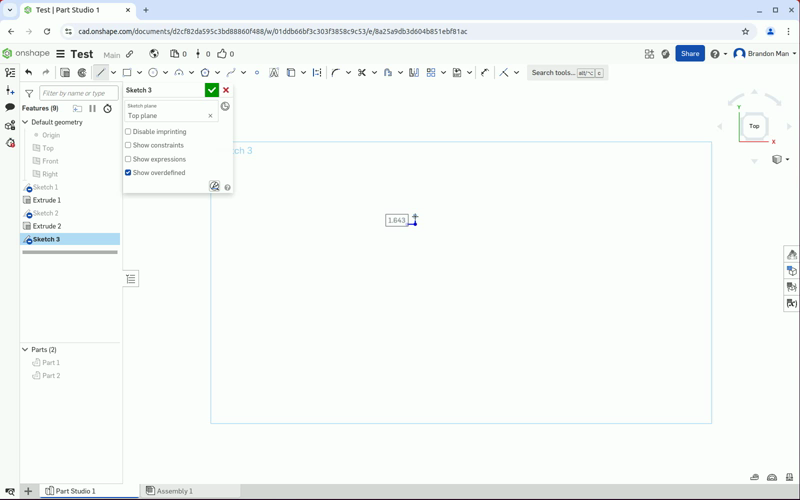
mouse_move(445, 216)
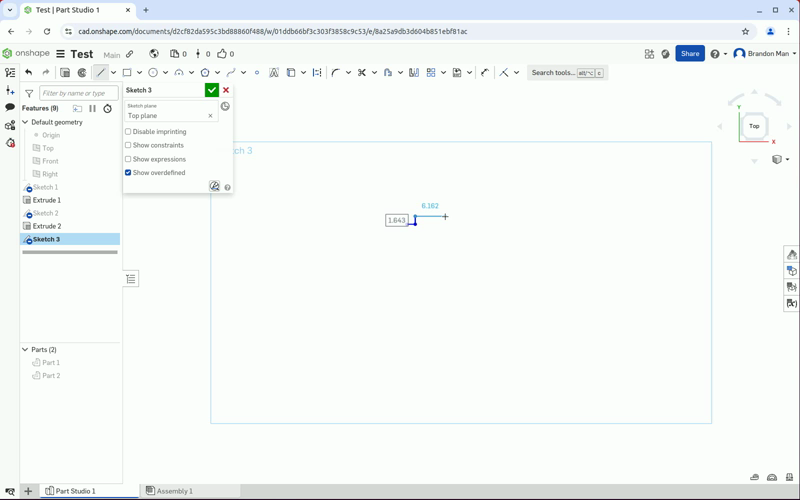
mouse_move(406, 216)
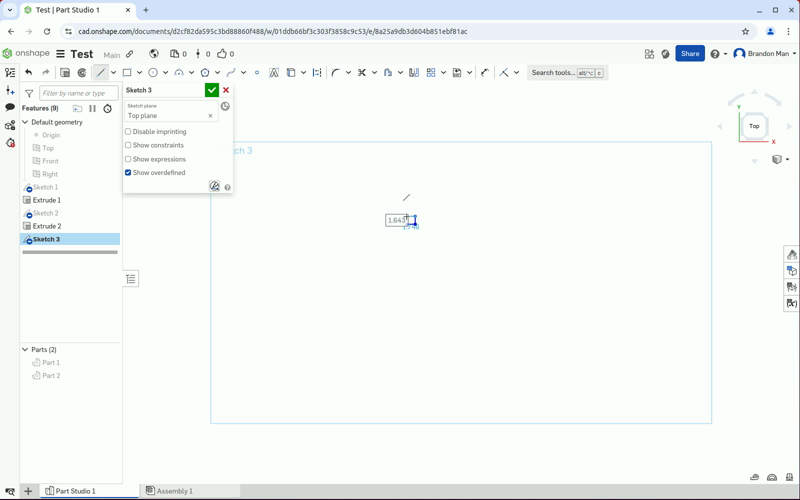
click(406, 216)
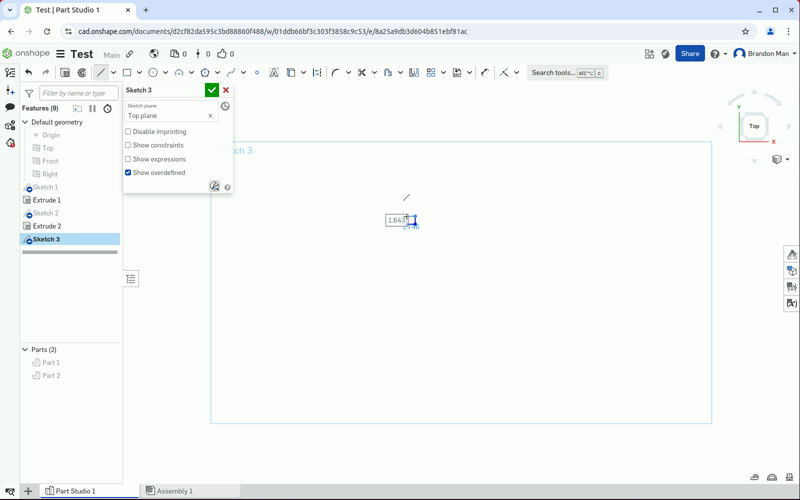
key_up(shift)
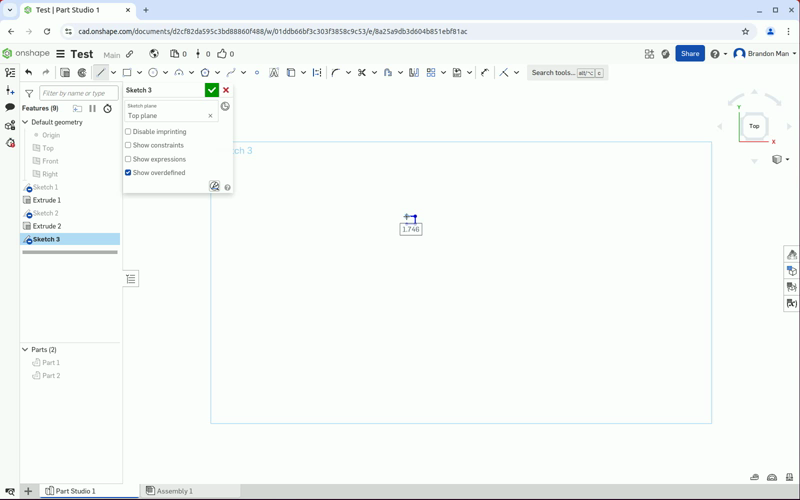
mouse_move(436, 216)
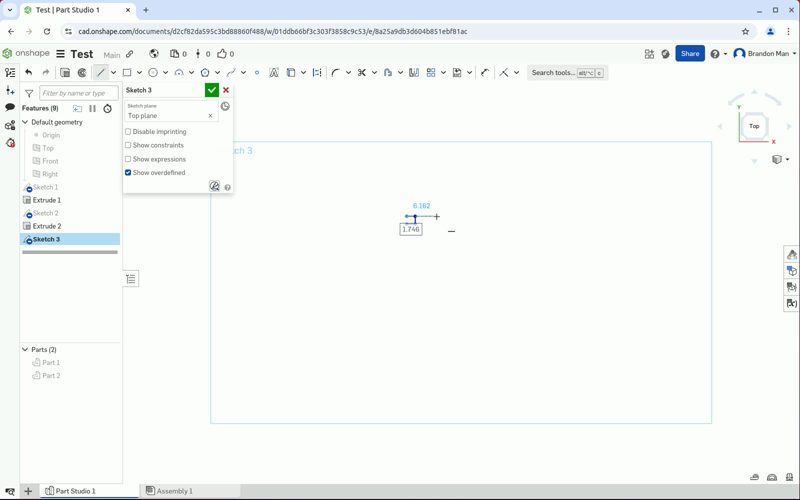
key_down(shift)
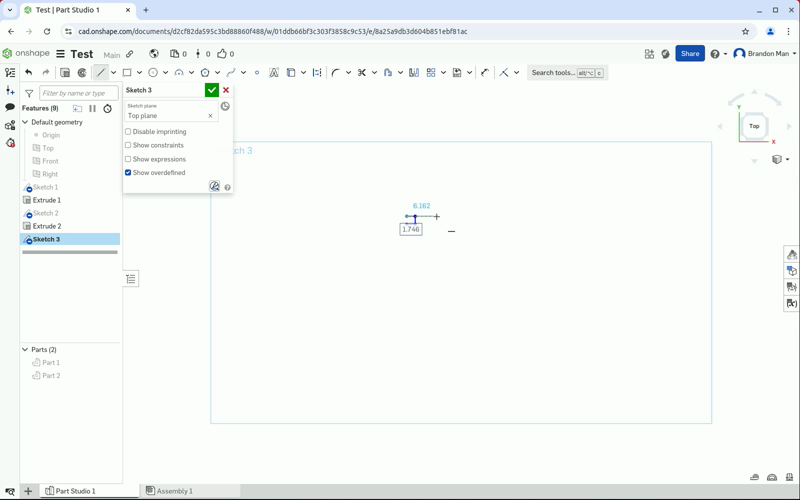
mouse_move(406, 224)
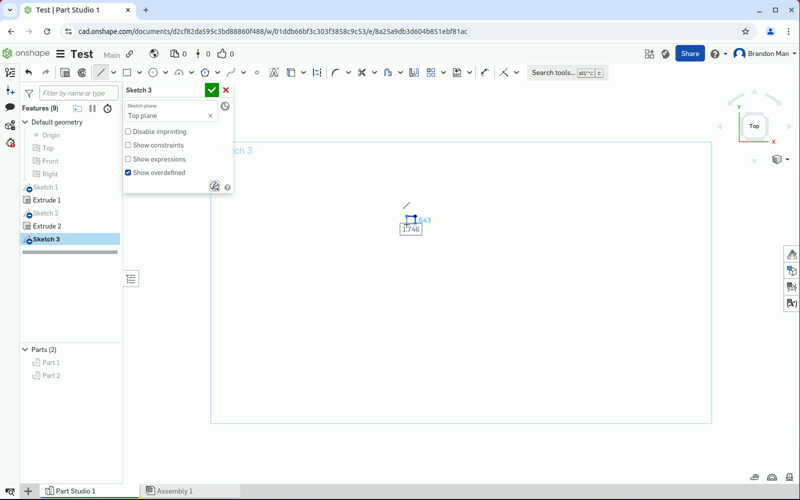
key_up(shift)
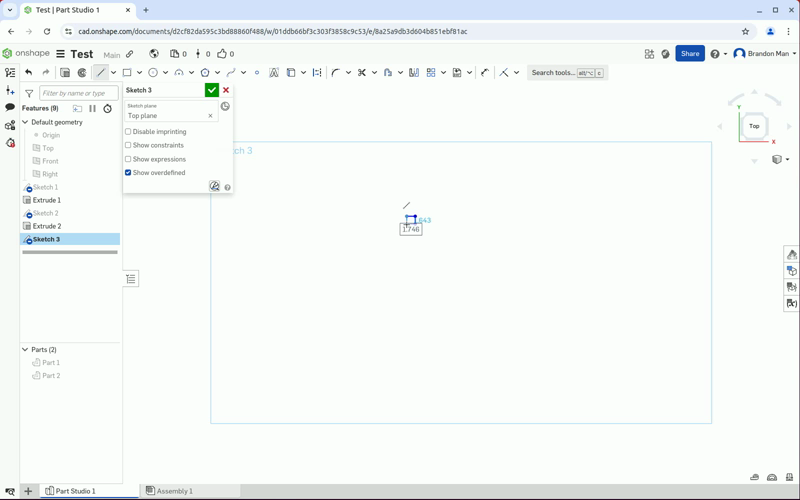
click(406, 224)
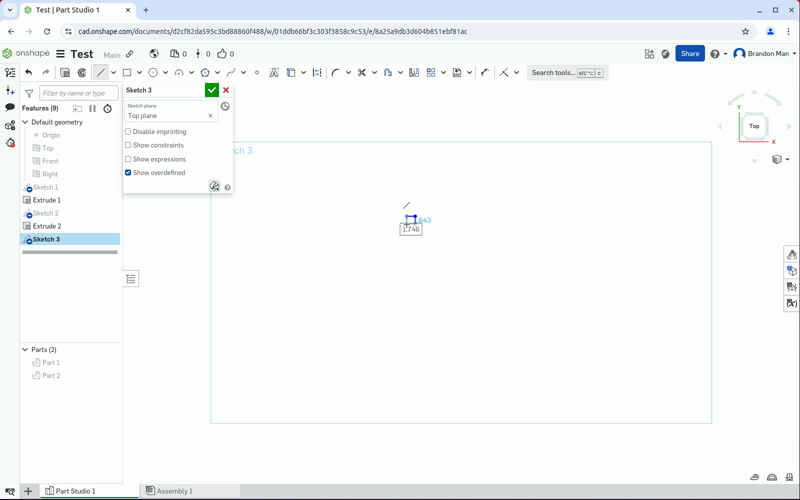
key(esc)
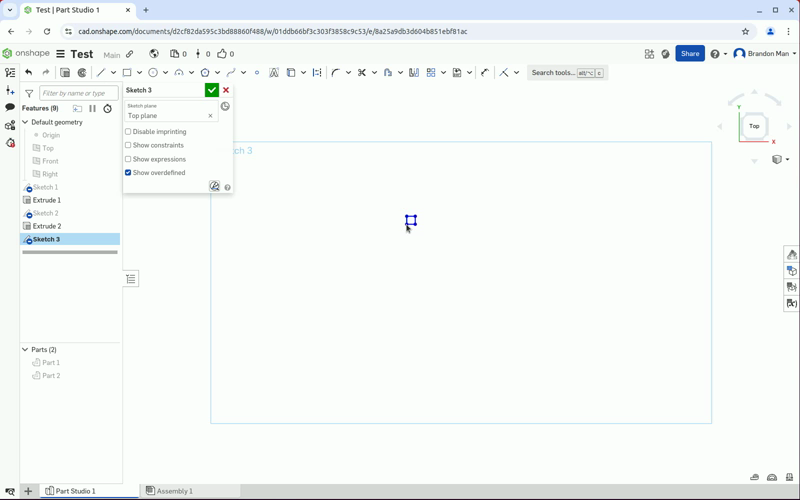
mouse_move(408, 217)
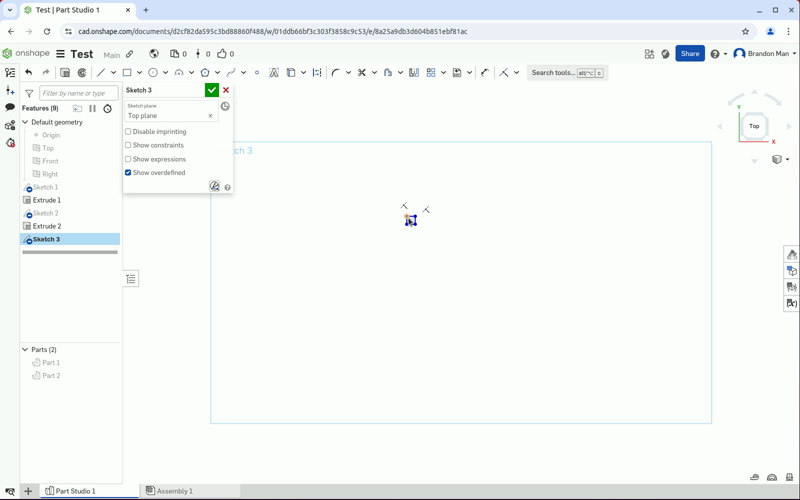
scroll(6)
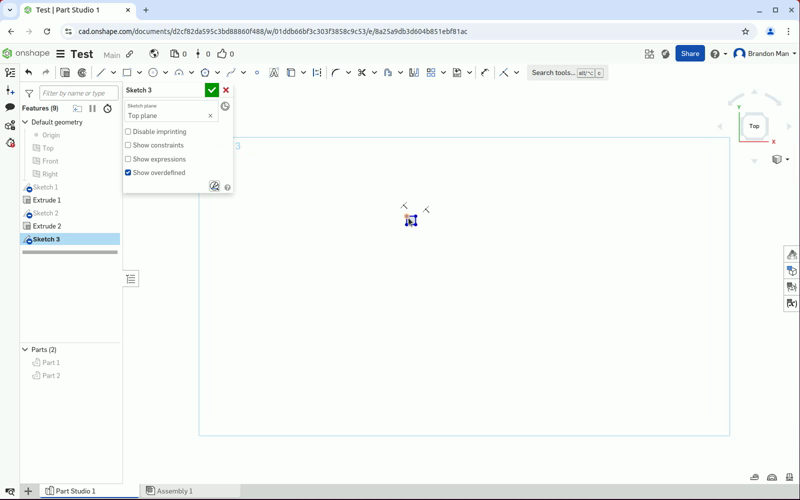
scroll(6)
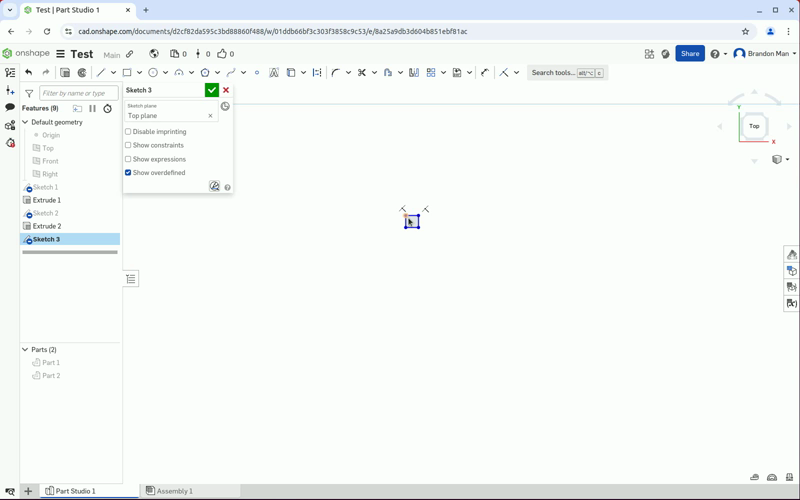
scroll(6)
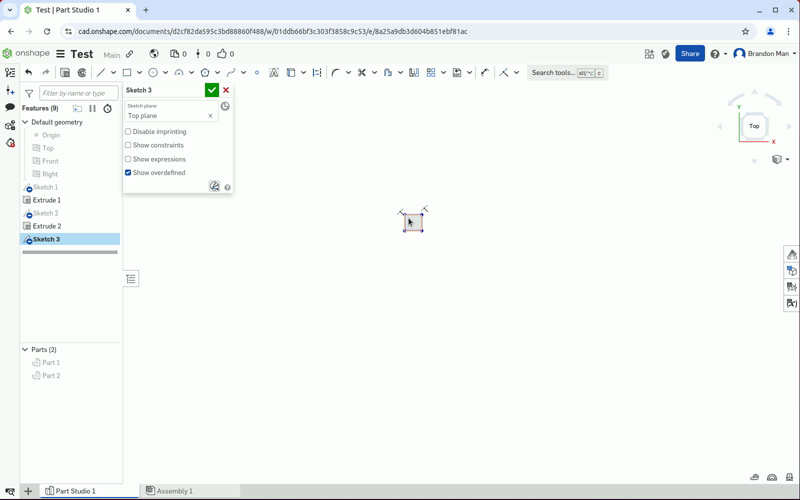
scroll(6)
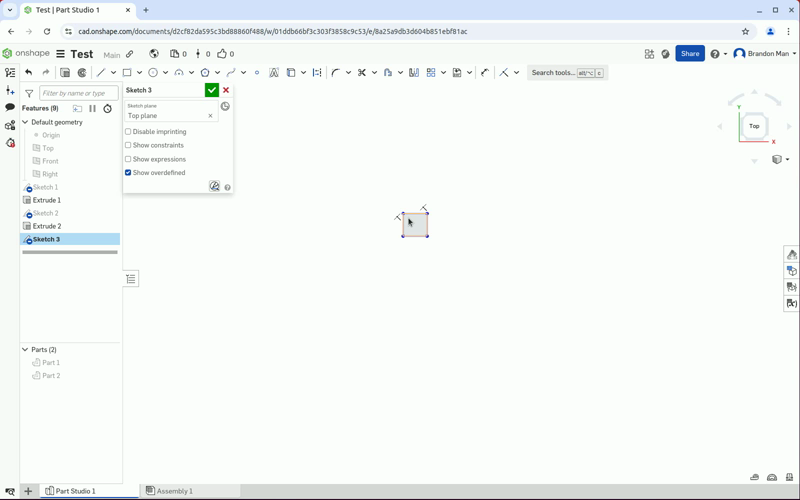
scroll(6)
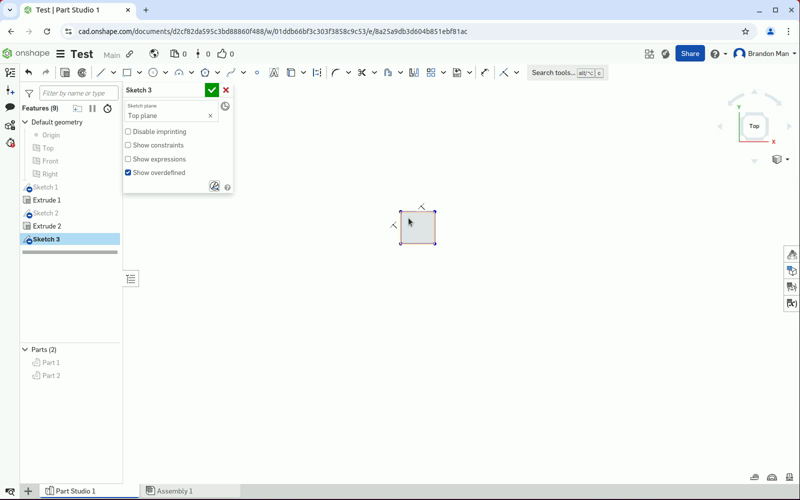
scroll(6)
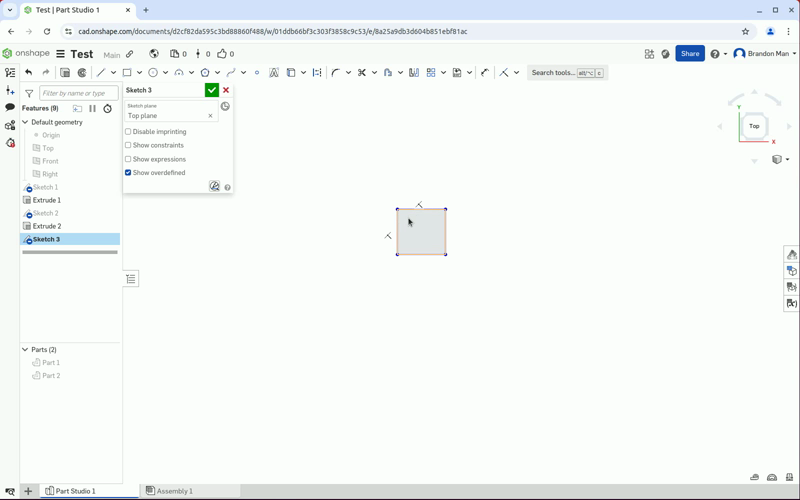
scroll(6)
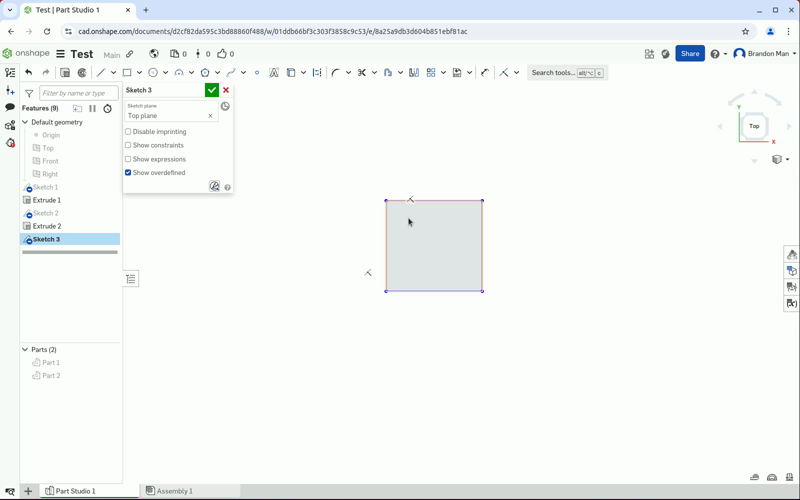
click(408, 217)
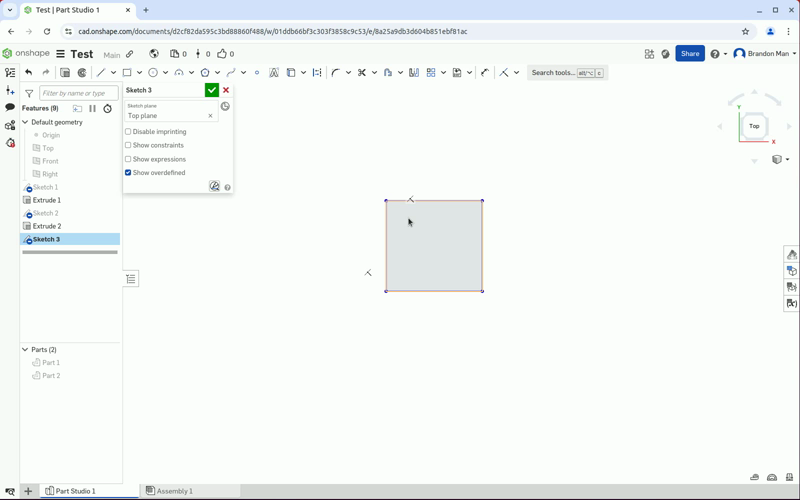
scroll(-6)
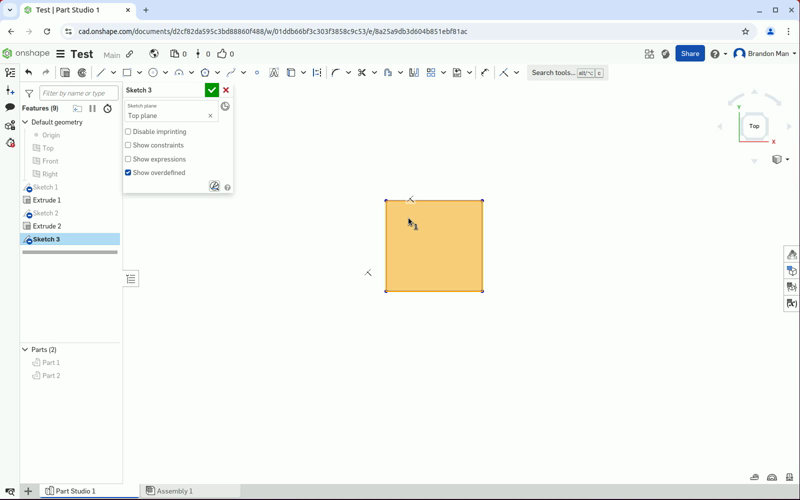
scroll(-6)
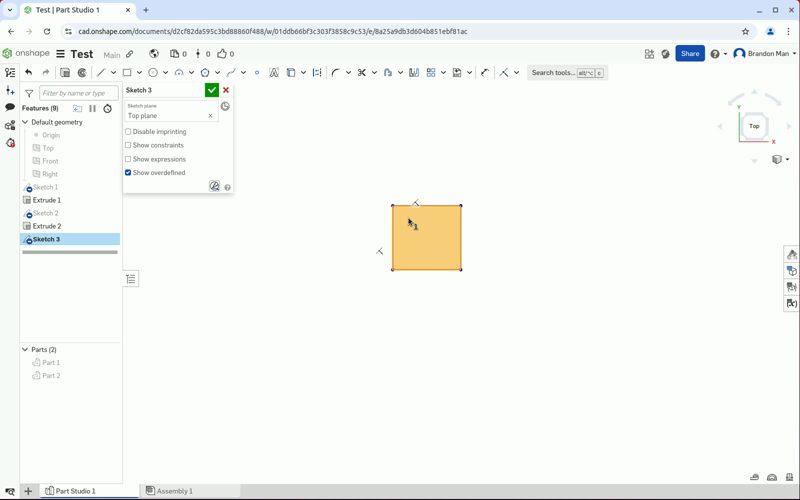
scroll(-6)
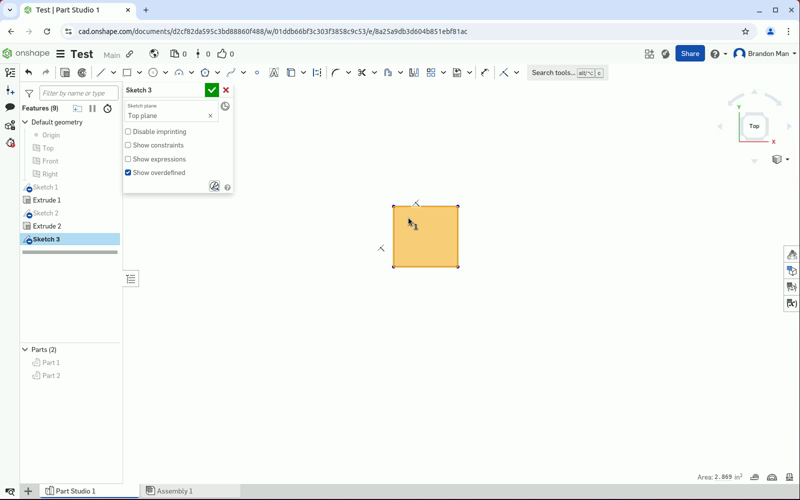
scroll(-6)
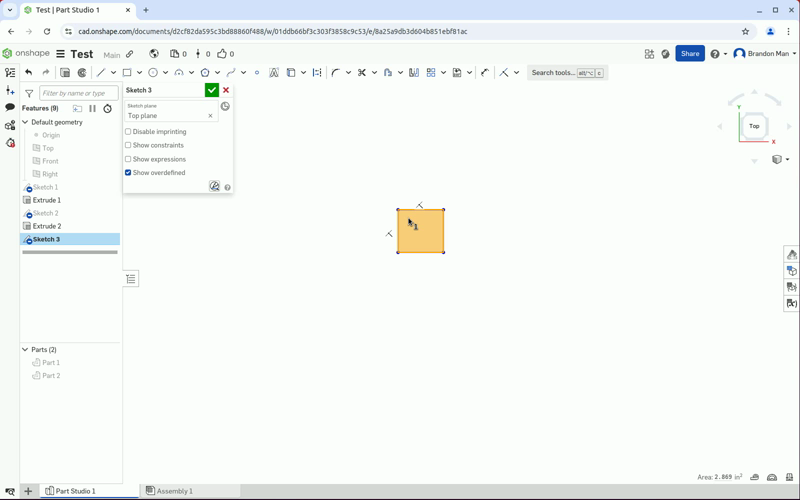
scroll(-6)
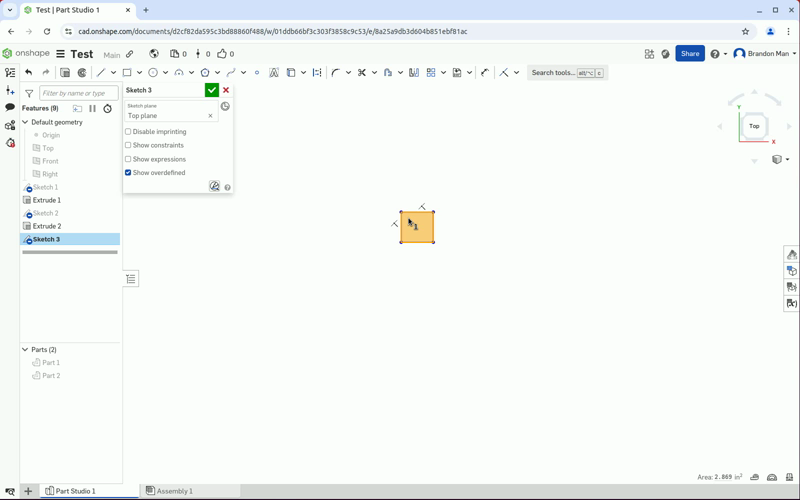
scroll(-6)
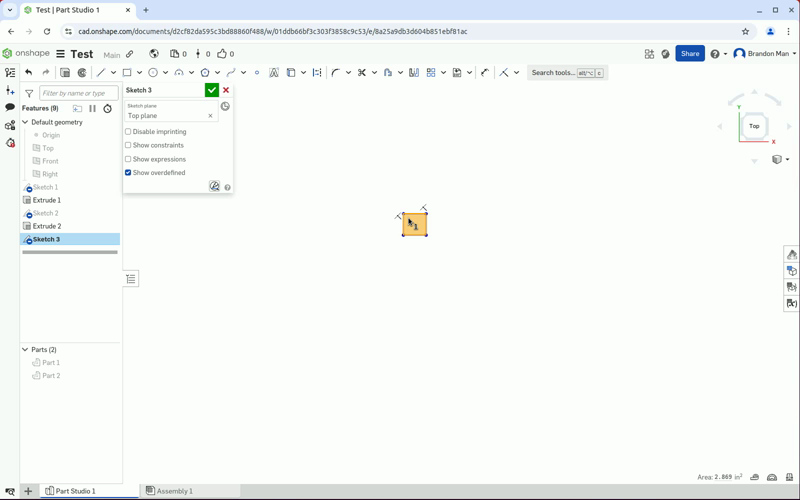
scroll(-6)
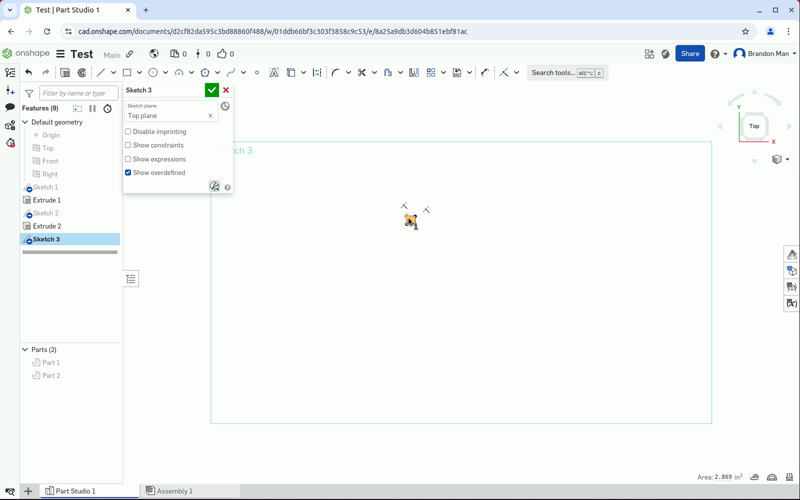
mouse_move(73, 352)
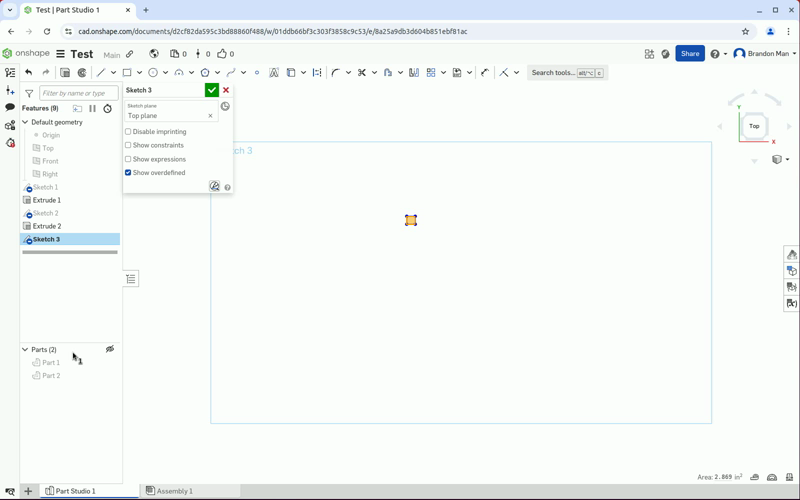
key(shift+y)
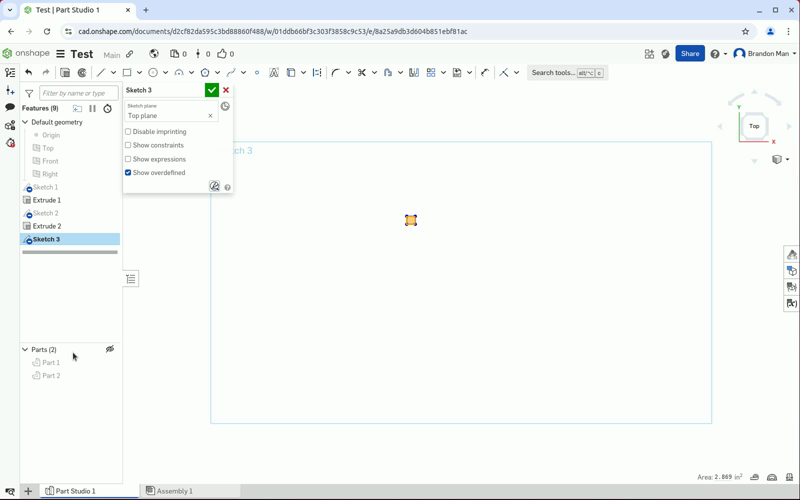
key(shift+e)
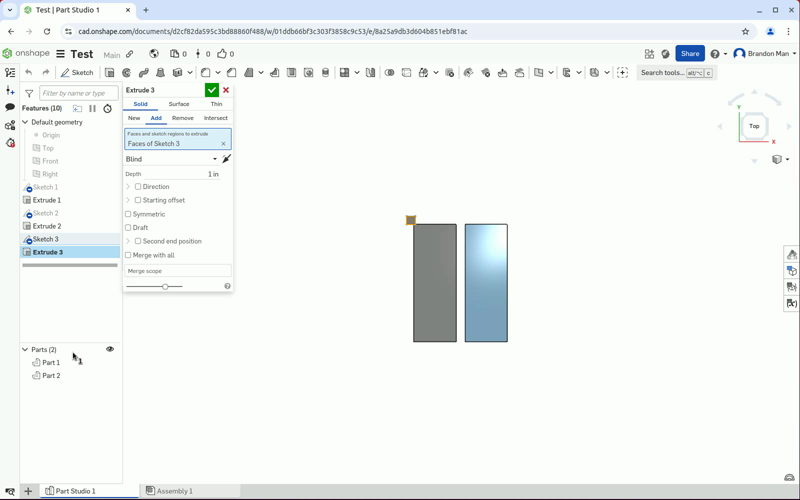
mouse_move(143, 106)
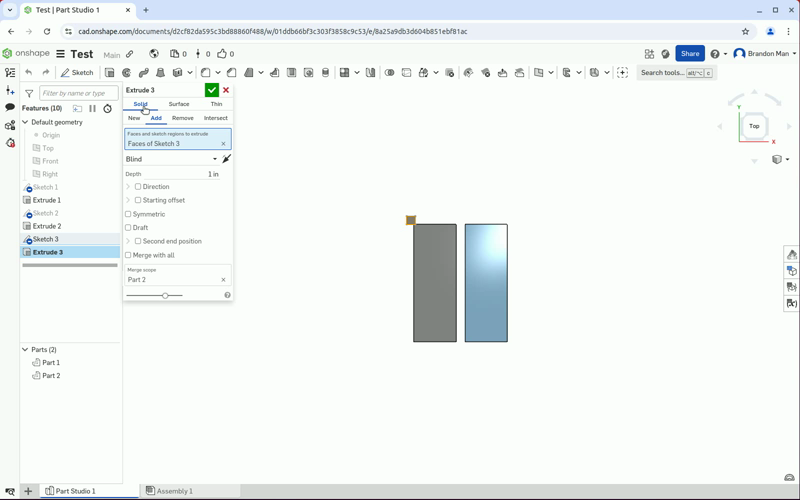
click(143, 106)
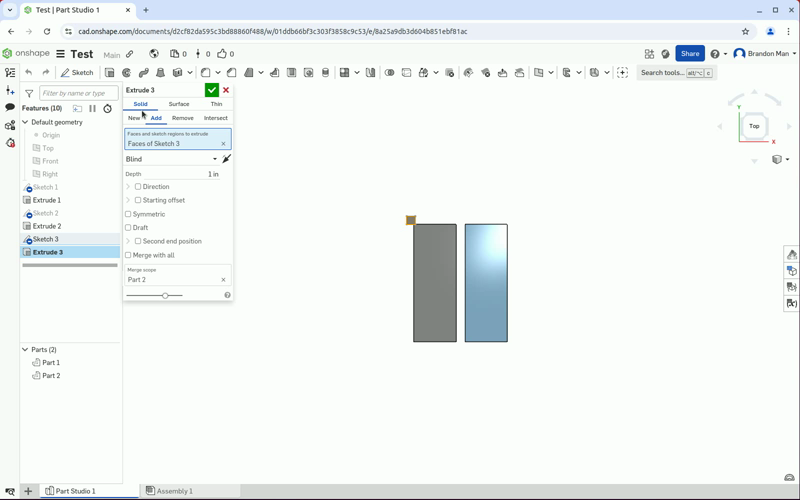
mouse_move(137, 120)
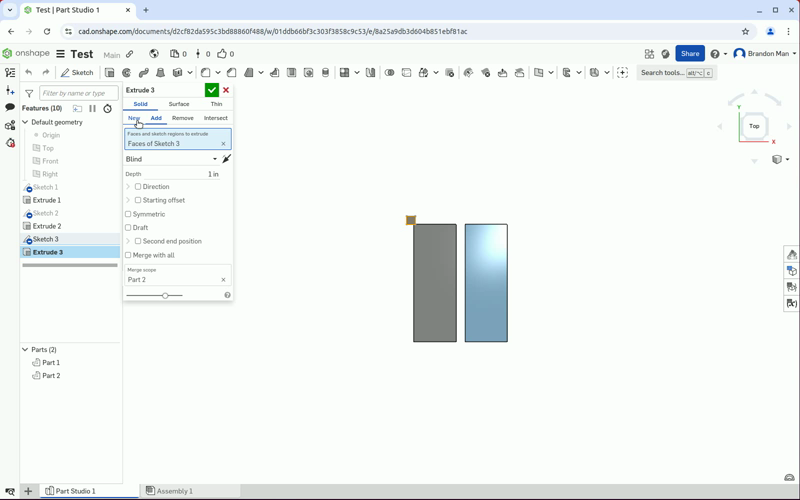
click(137, 120)
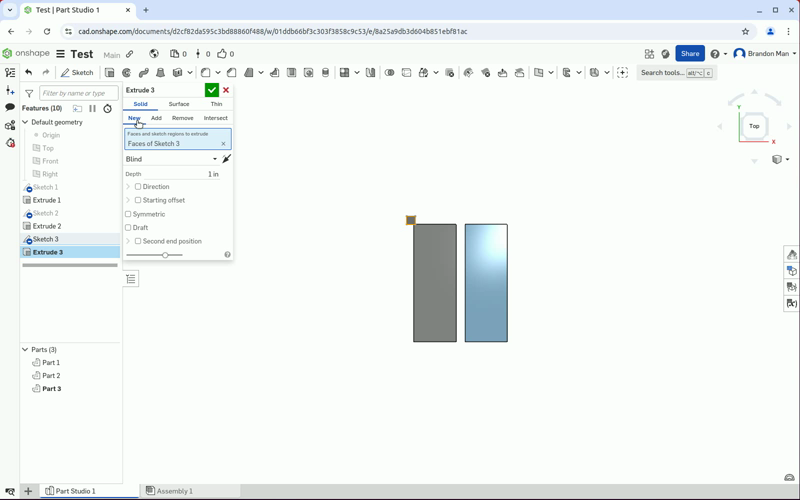
key(tab, 4)
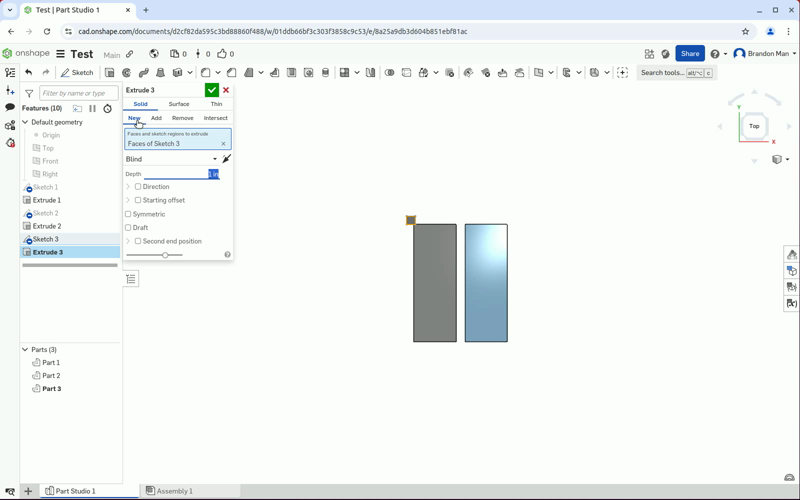
text(22.627)
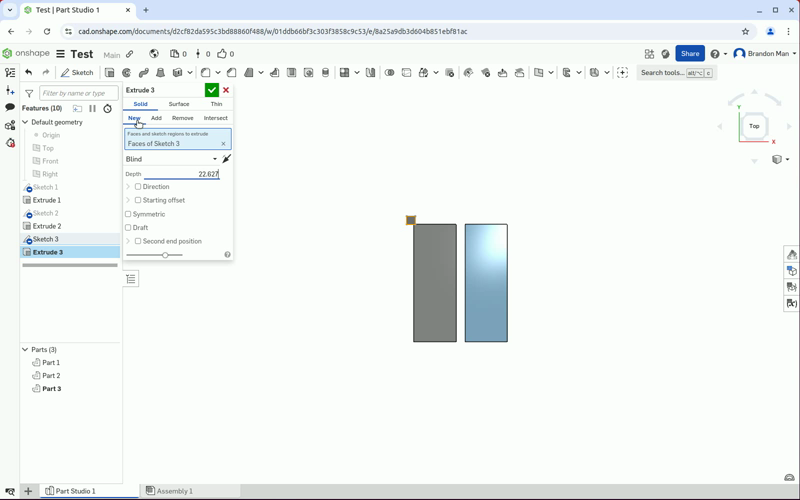
key(enter)
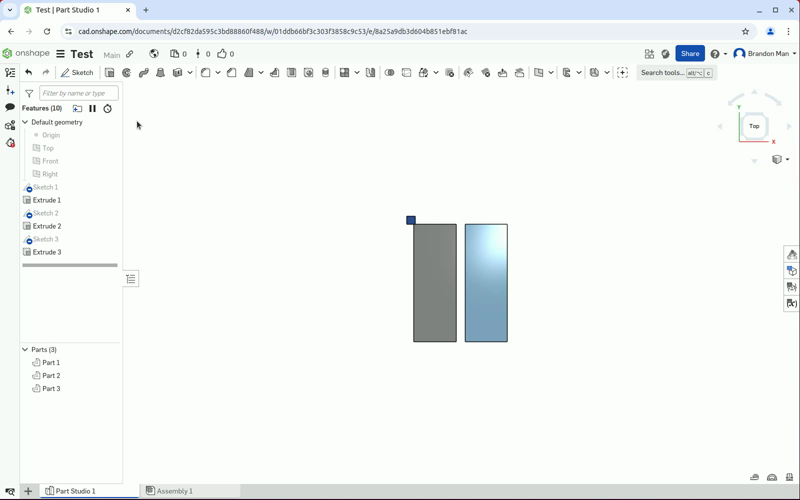
key(shift+h)
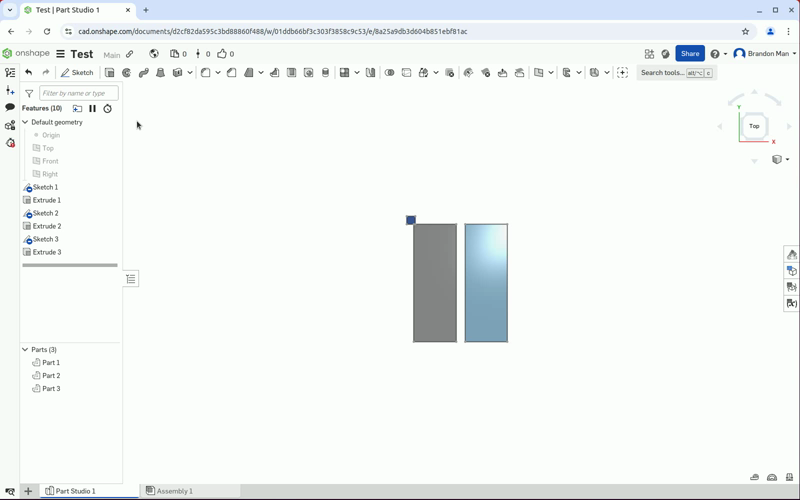
key(shift+h)
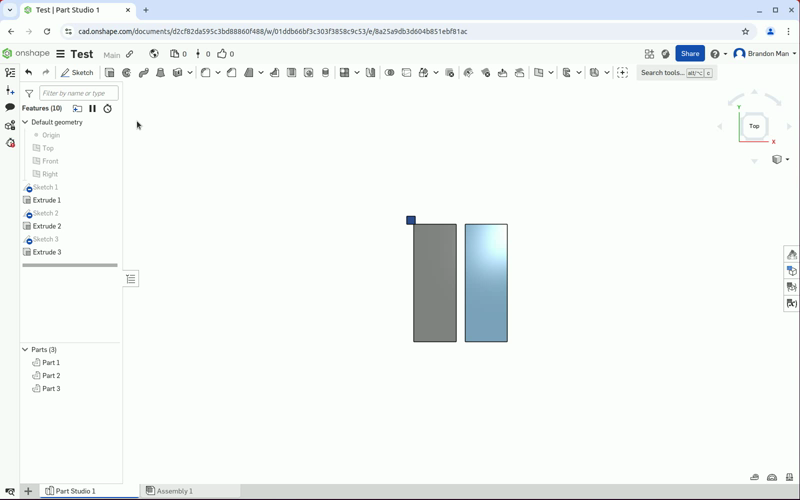
mouse_move(73, 189)
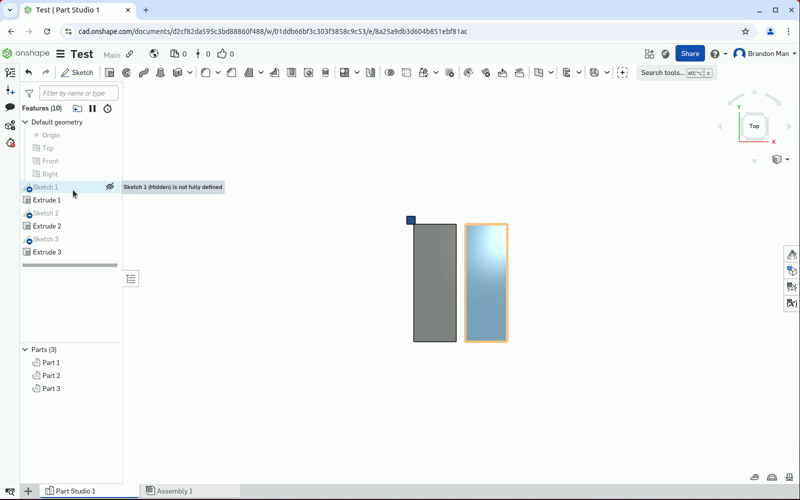
click(73, 189)
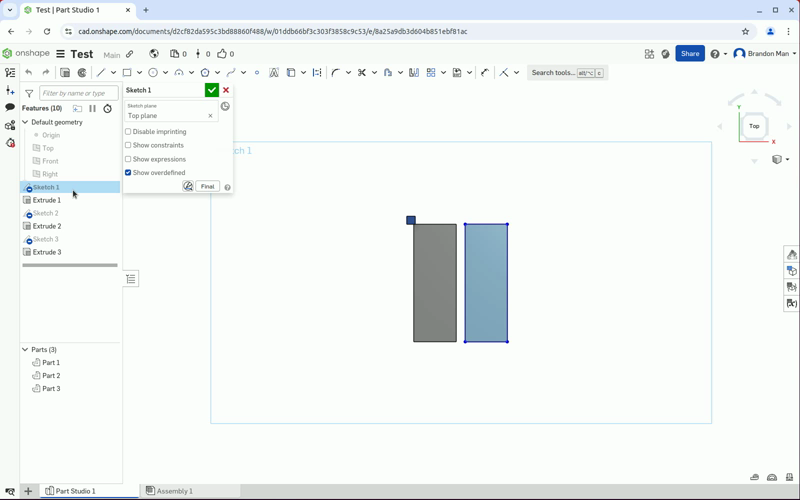
mouse_move(229, 92)
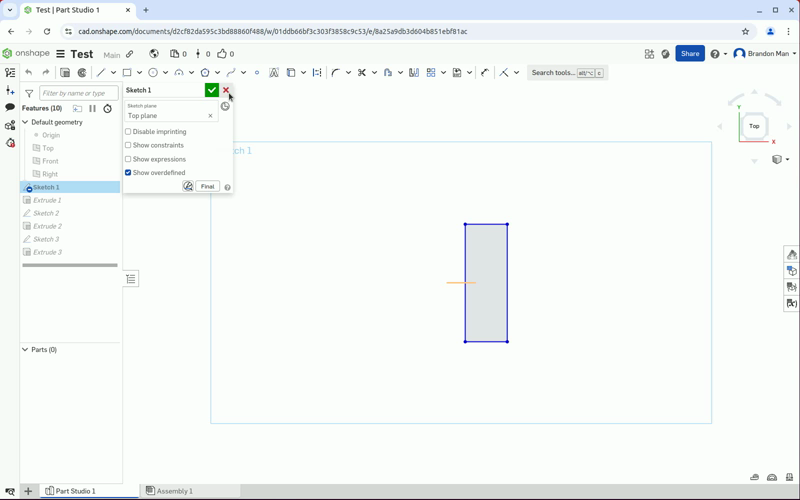
click(229, 92)
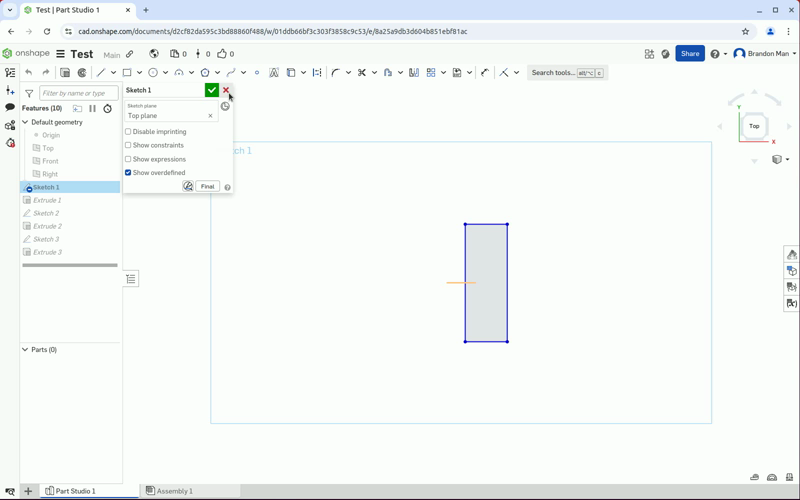
key(shift+s)
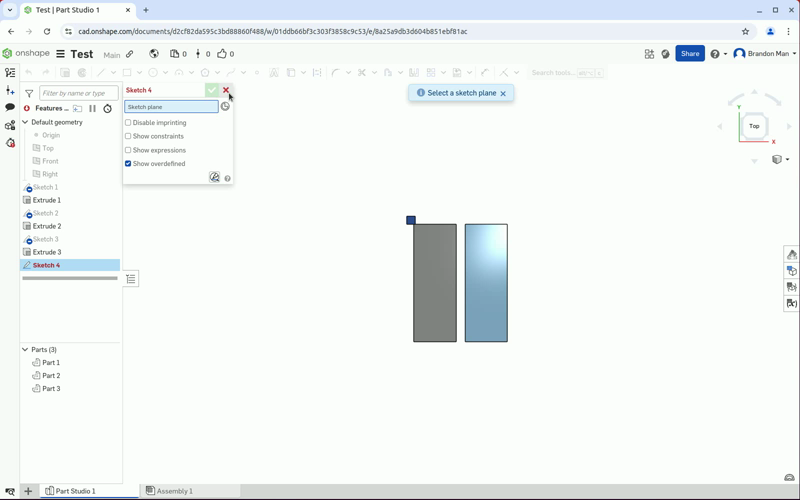
mouse_move(73, 150)
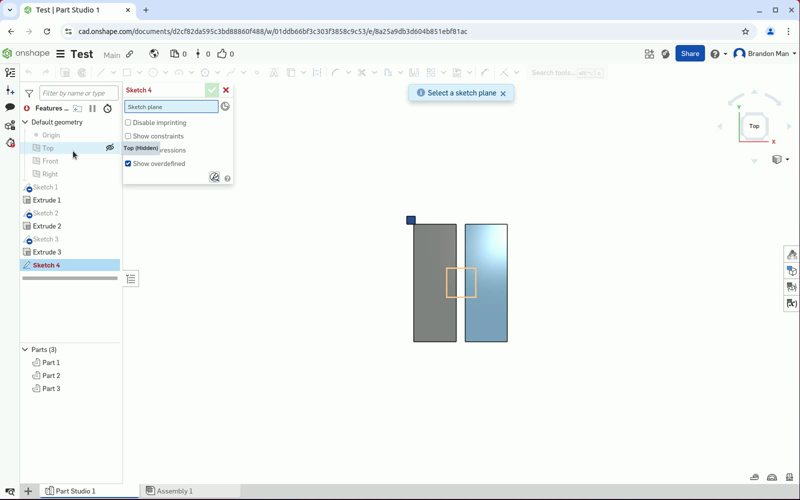
click(73, 150)
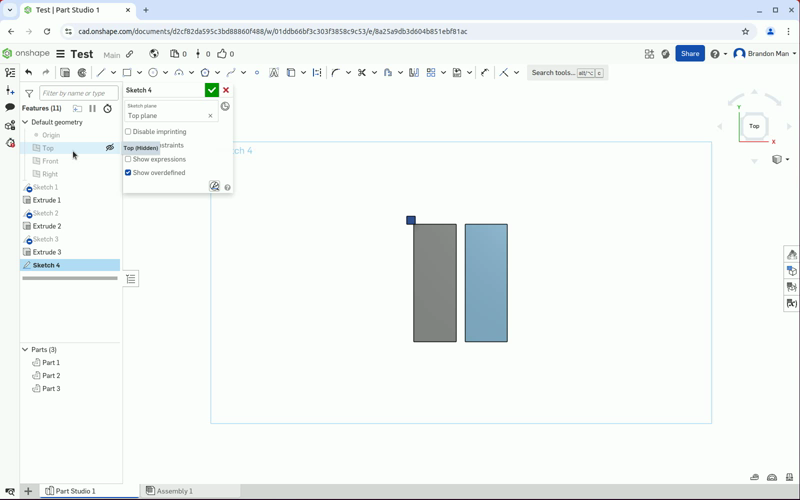
mouse_move(73, 352)
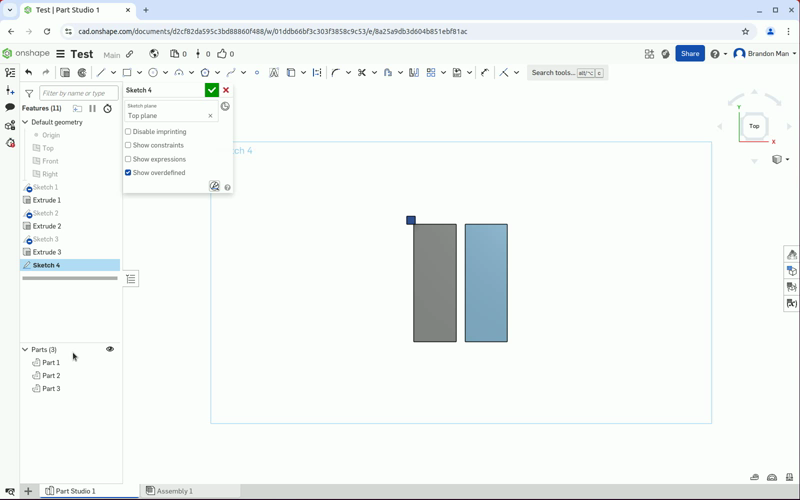
key(y)
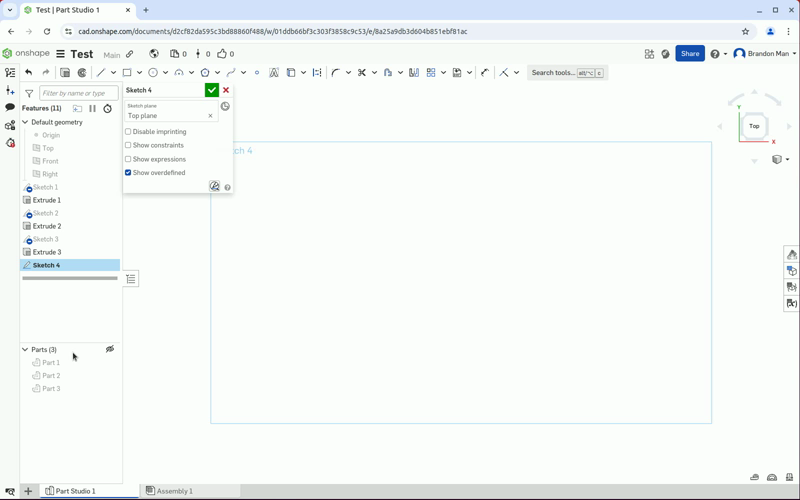
key(l)
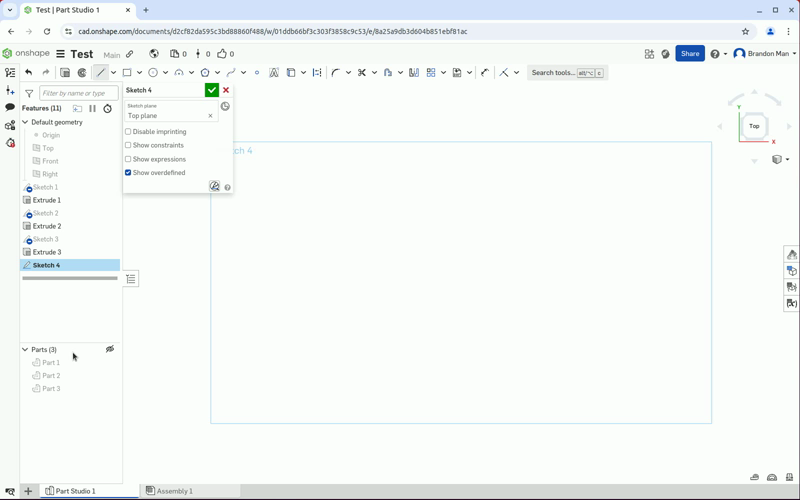
key_down(shift)
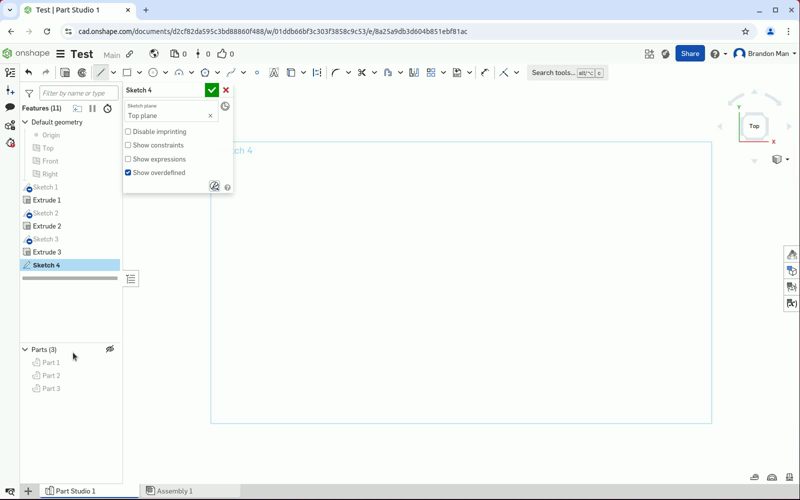
mouse_move(507, 224)
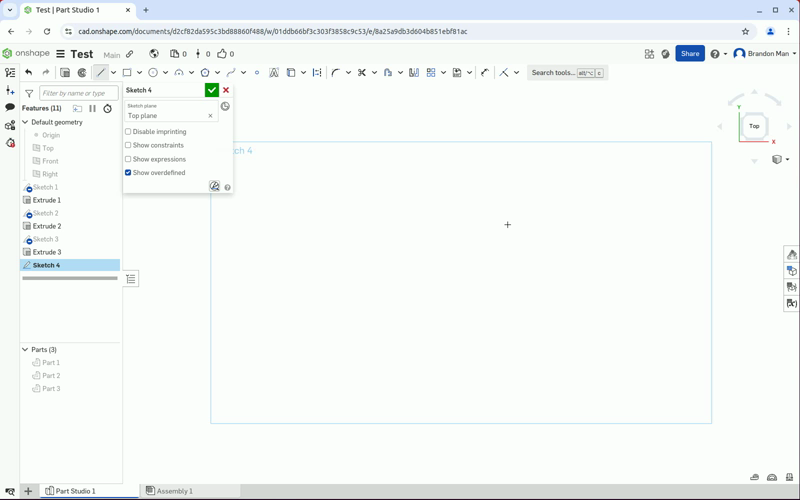
click(507, 224)
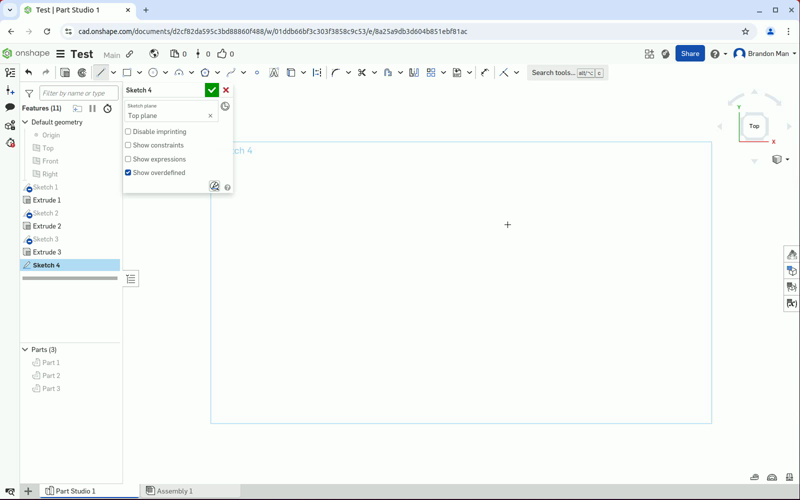
key_up(shift)
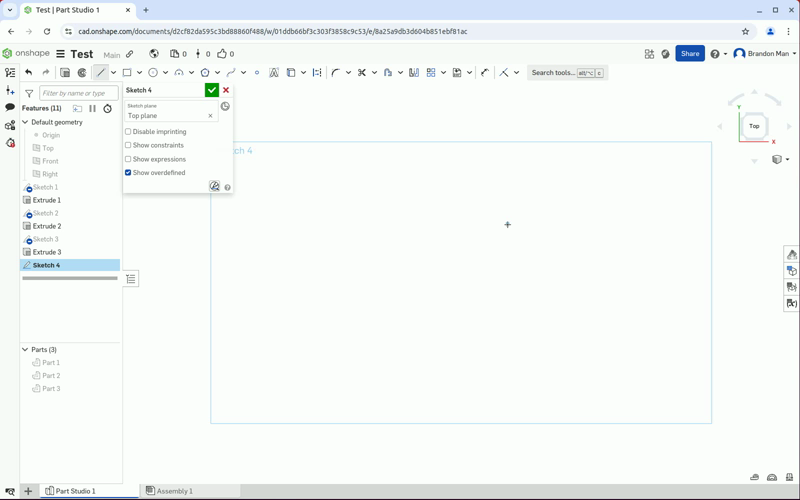
key_down(shift)
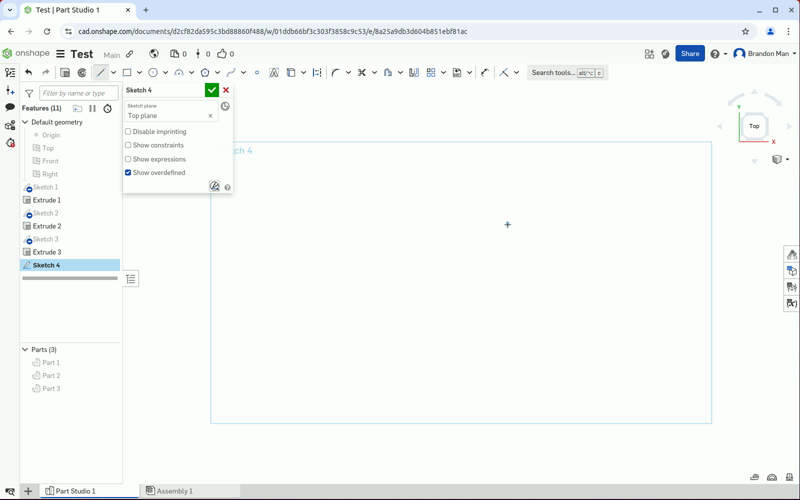
mouse_move(537, 224)
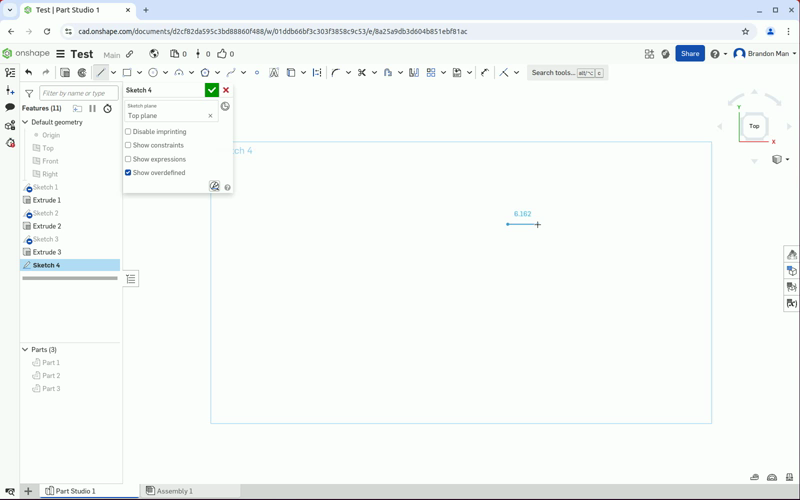
mouse_move(515, 224)
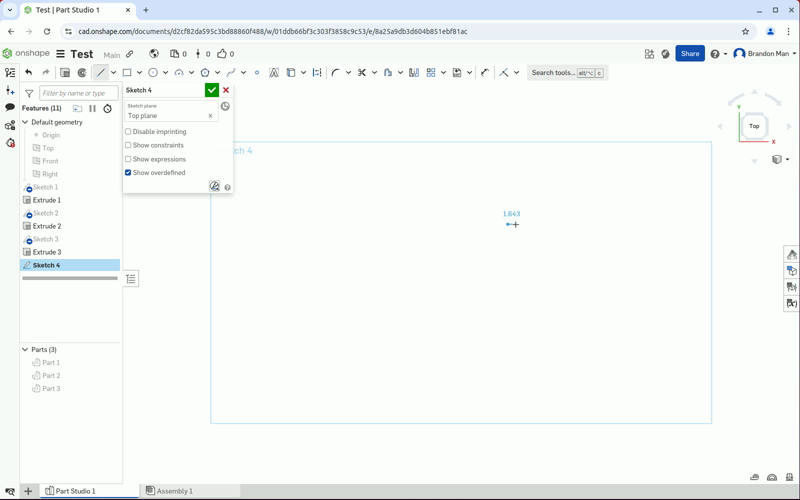
click(515, 224)
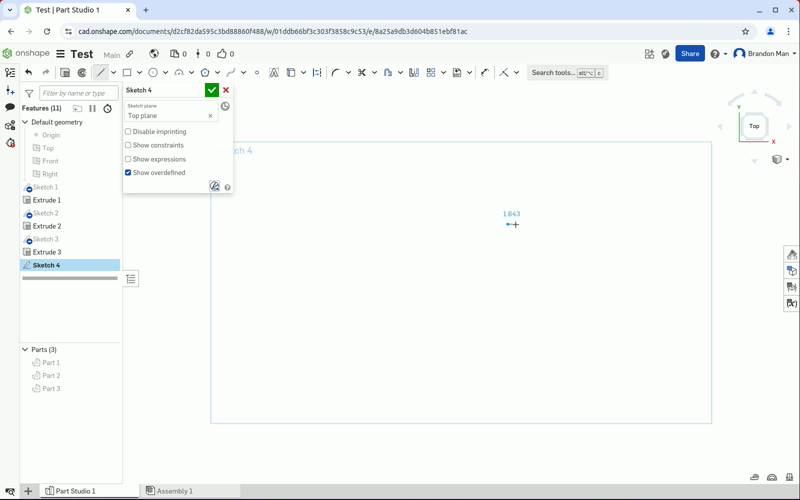
key_up(shift)
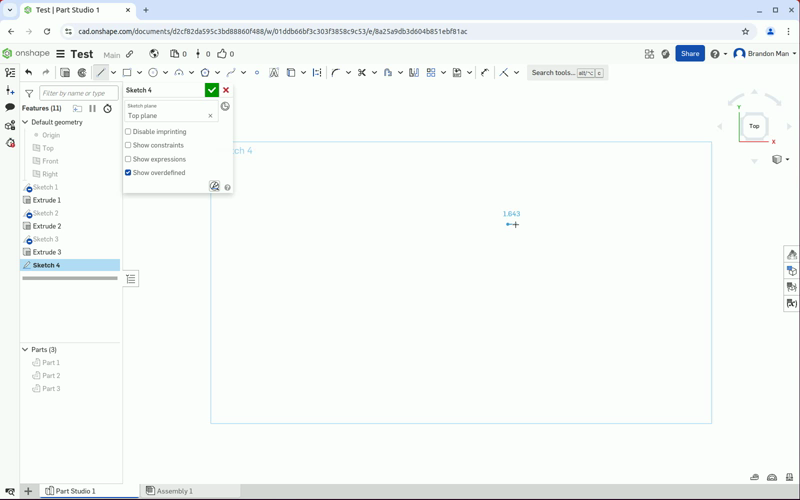
key_down(shift)
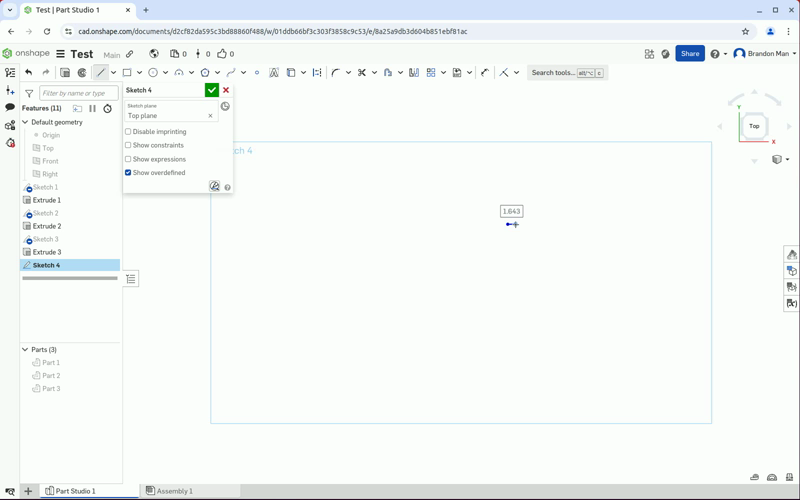
mouse_move(545, 224)
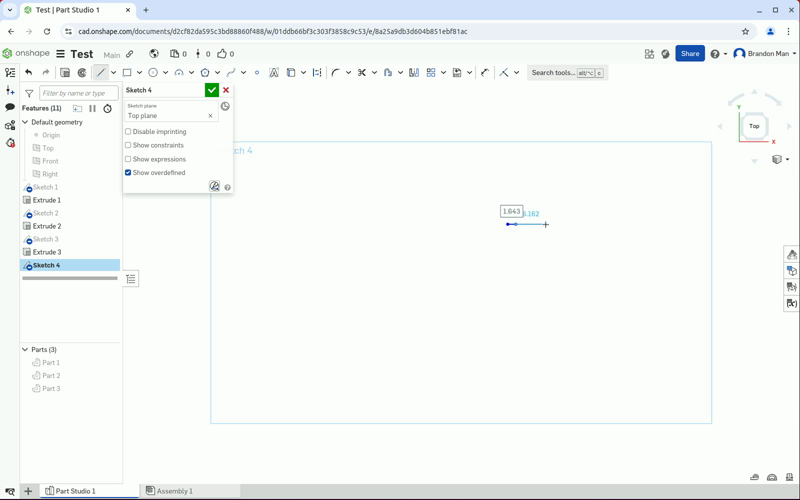
mouse_move(515, 216)
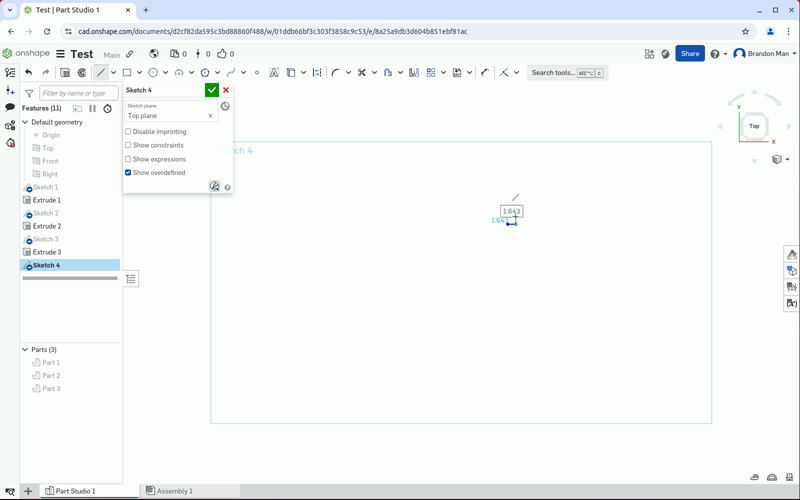
click(515, 216)
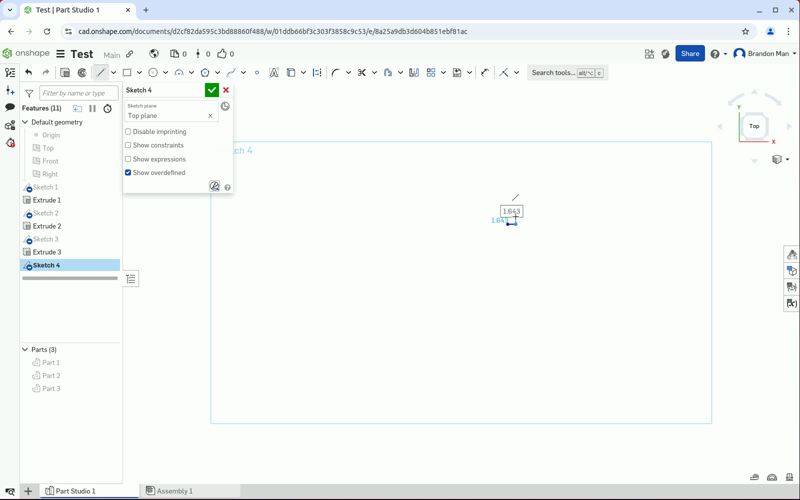
key_up(shift)
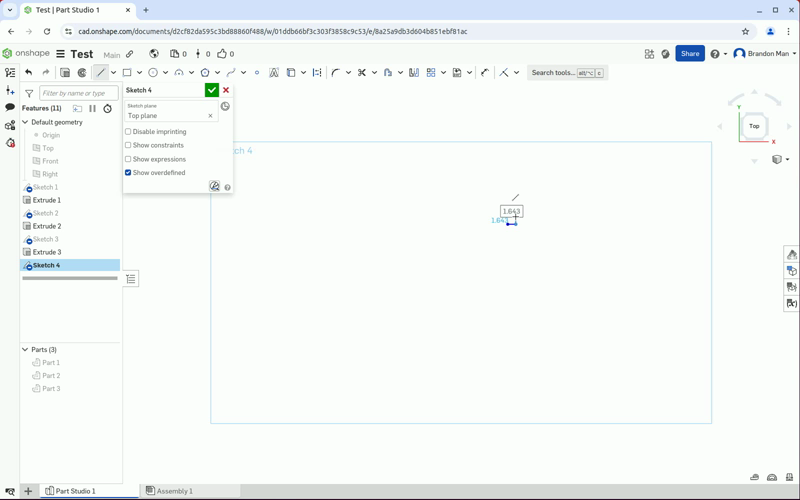
key_down(shift)
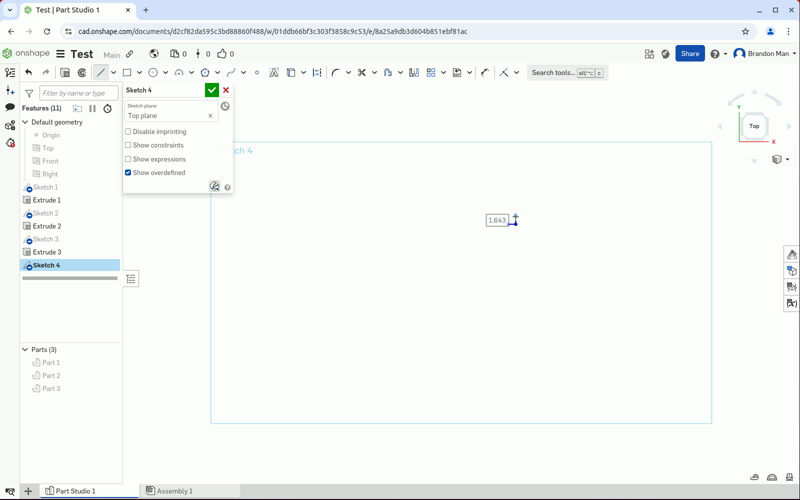
mouse_move(545, 216)
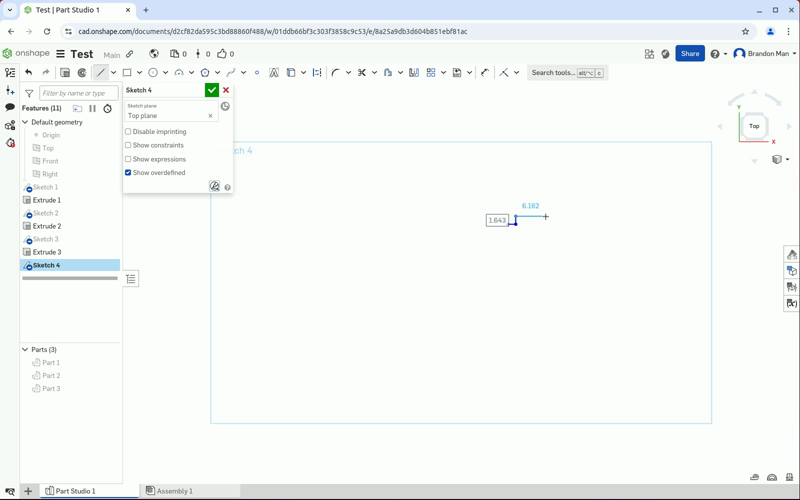
mouse_move(507, 216)
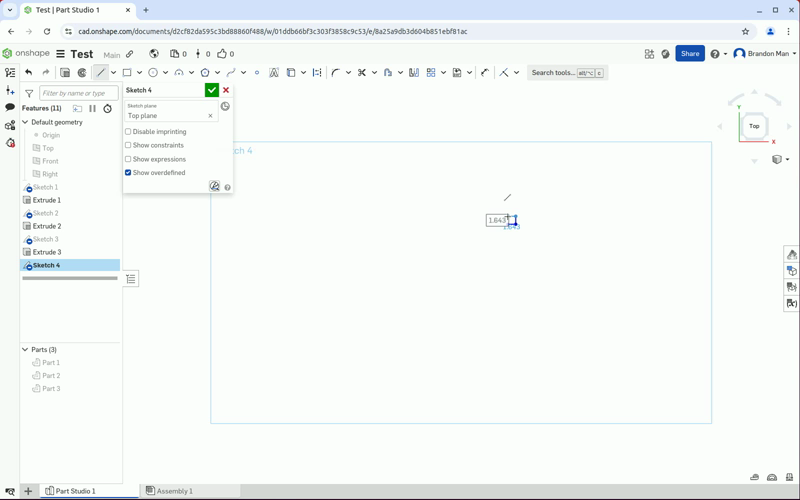
click(507, 216)
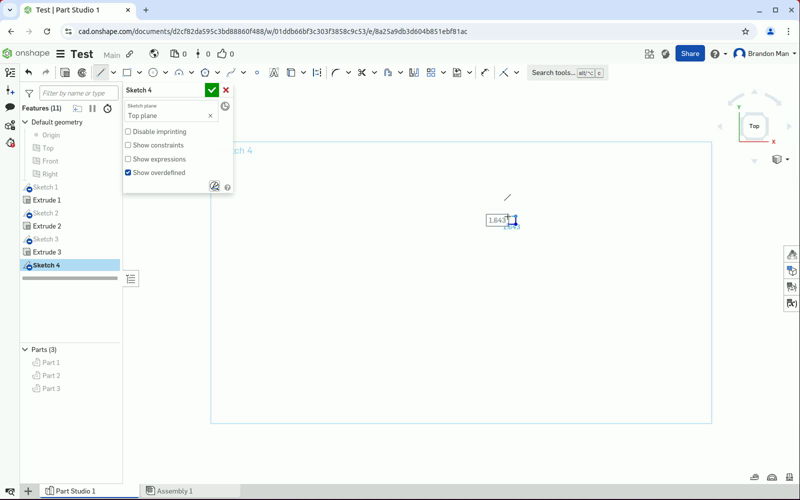
key_up(shift)
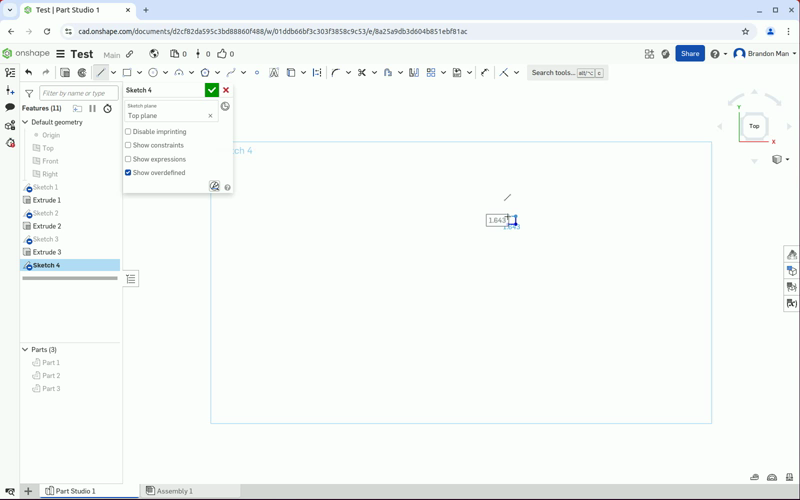
mouse_move(537, 216)
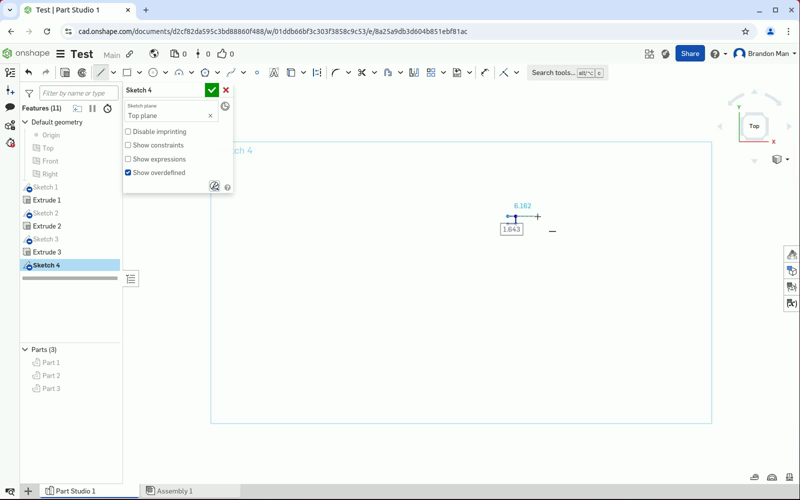
key_down(shift)
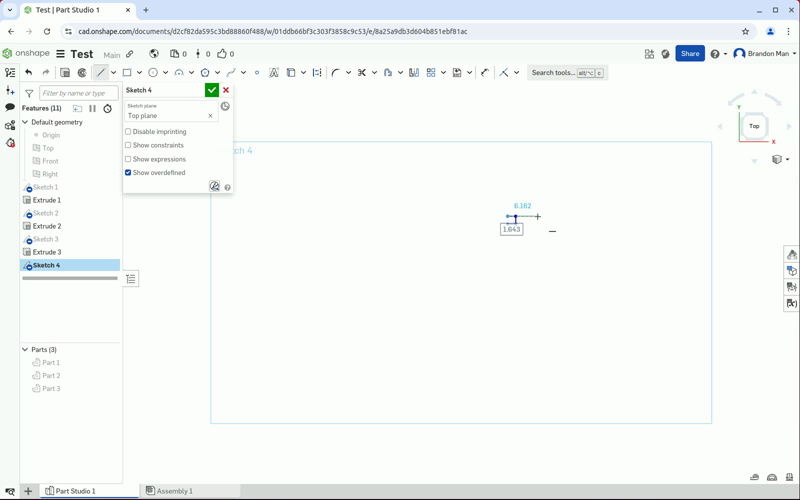
mouse_move(507, 224)
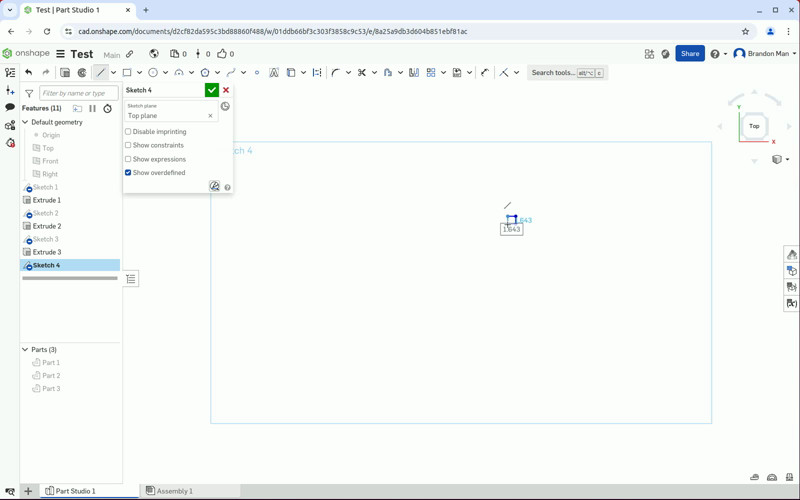
key_up(shift)
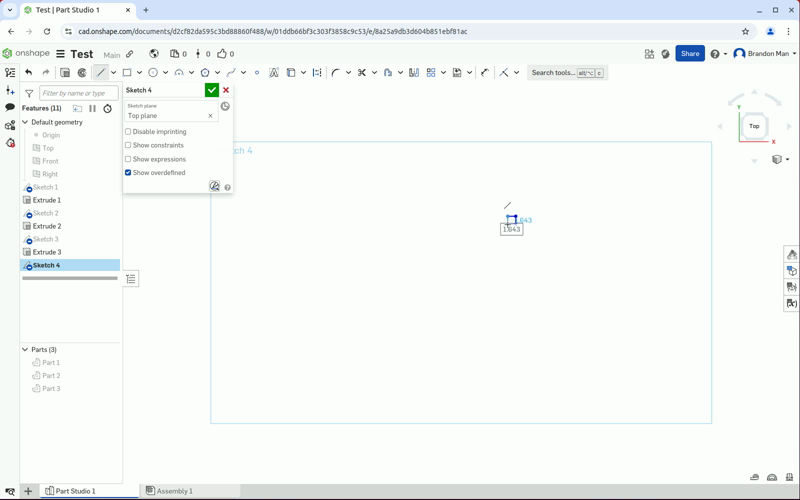
click(507, 224)
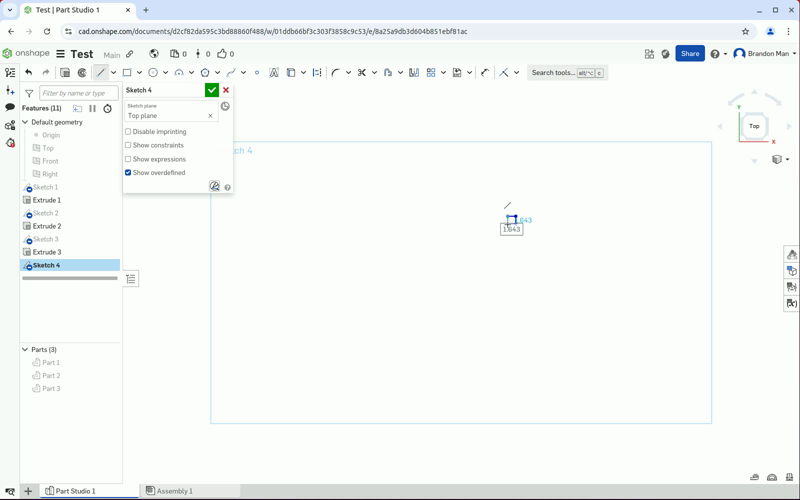
key(esc)
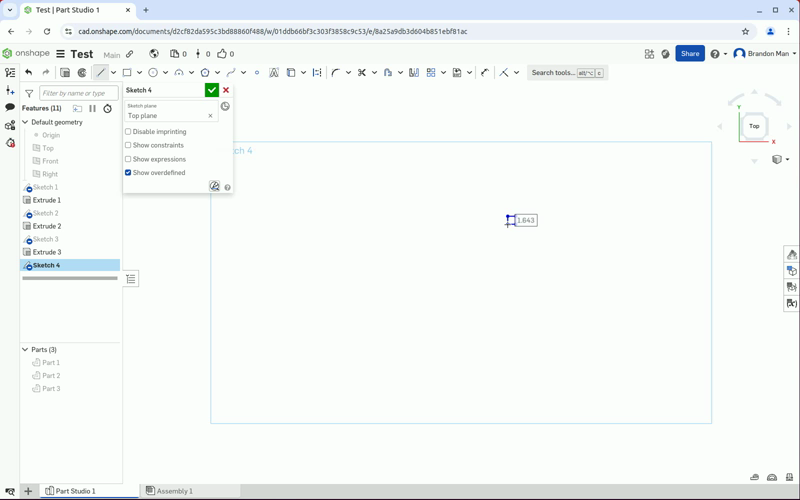
mouse_move(514, 217)
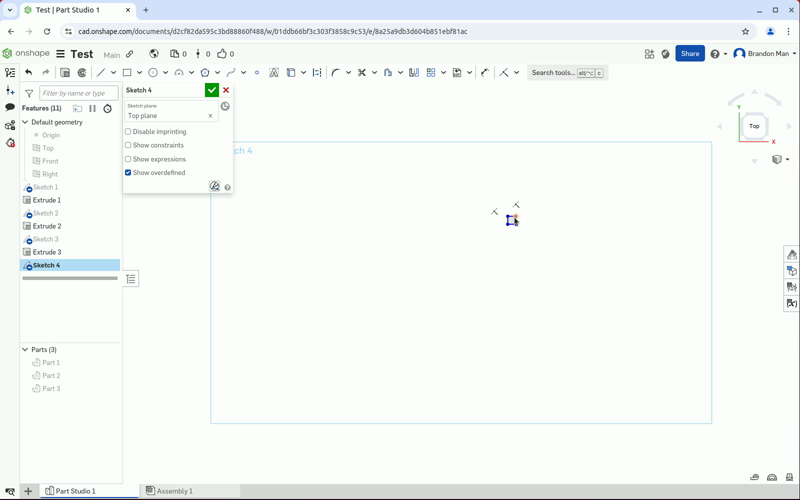
scroll(6)
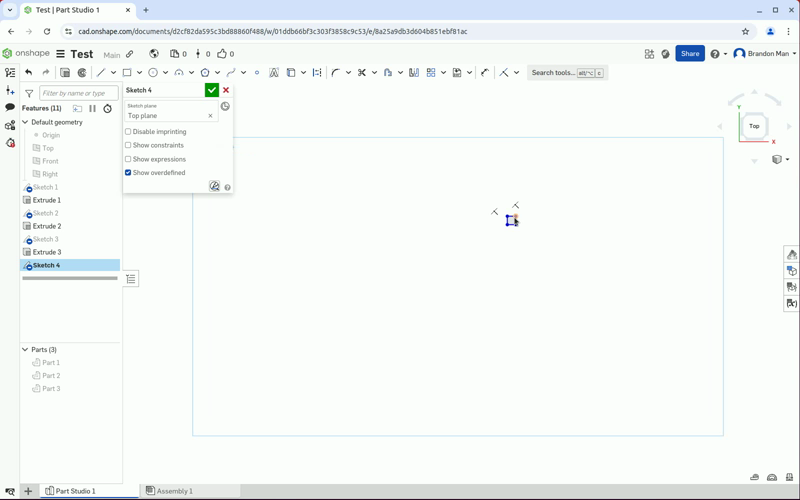
scroll(6)
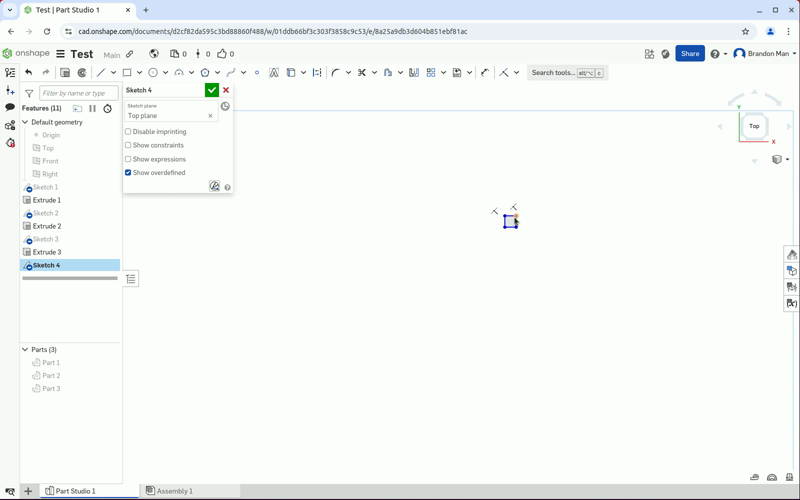
scroll(6)
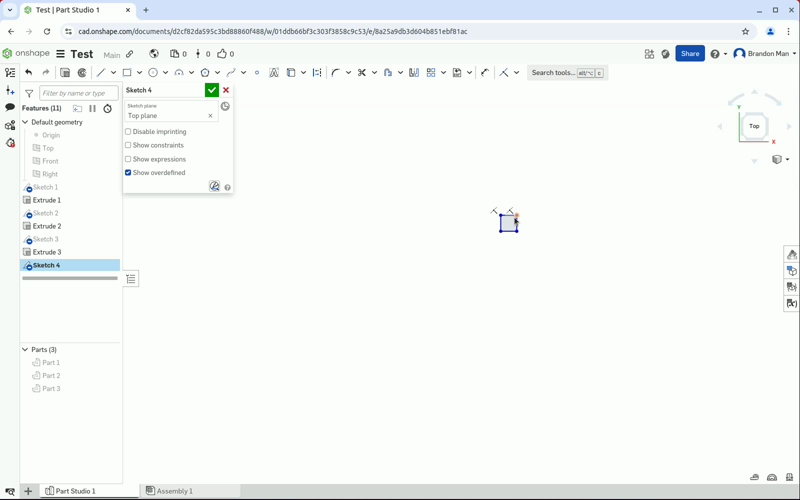
scroll(6)
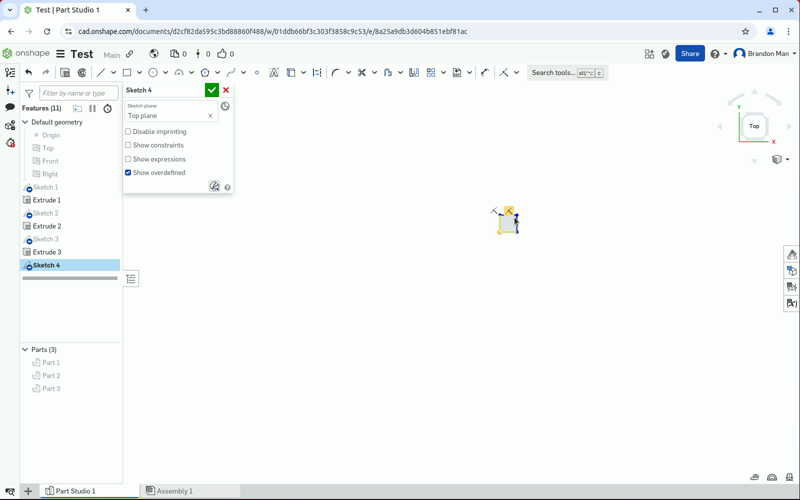
scroll(6)
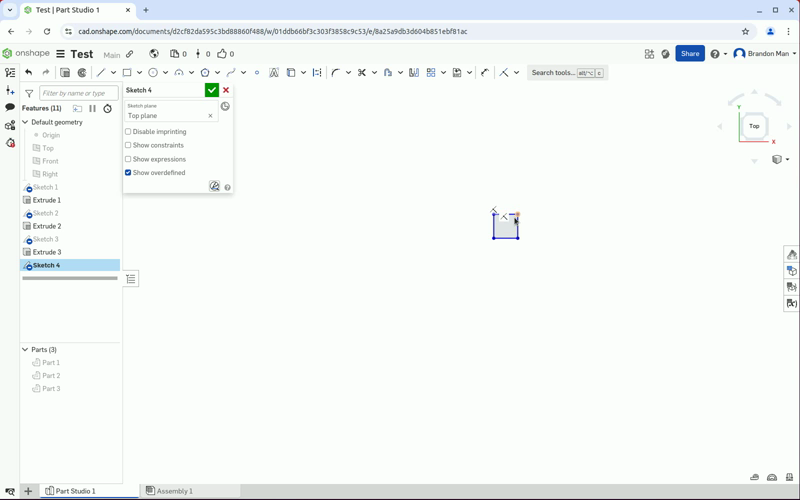
scroll(6)
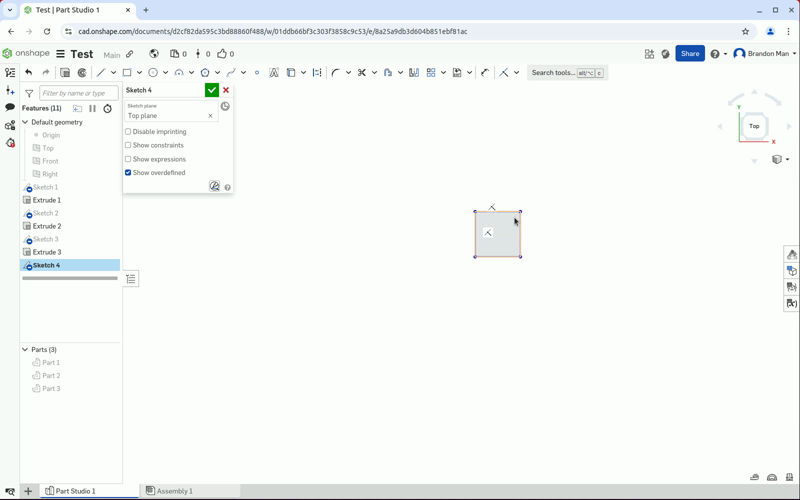
scroll(6)
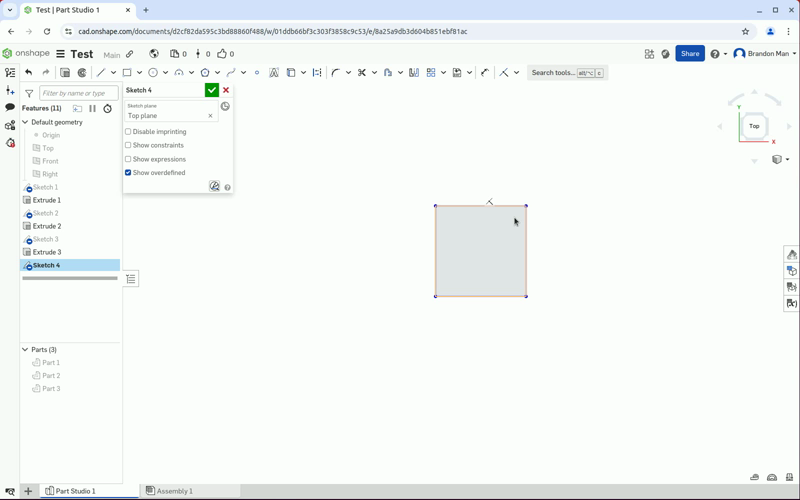
click(514, 217)
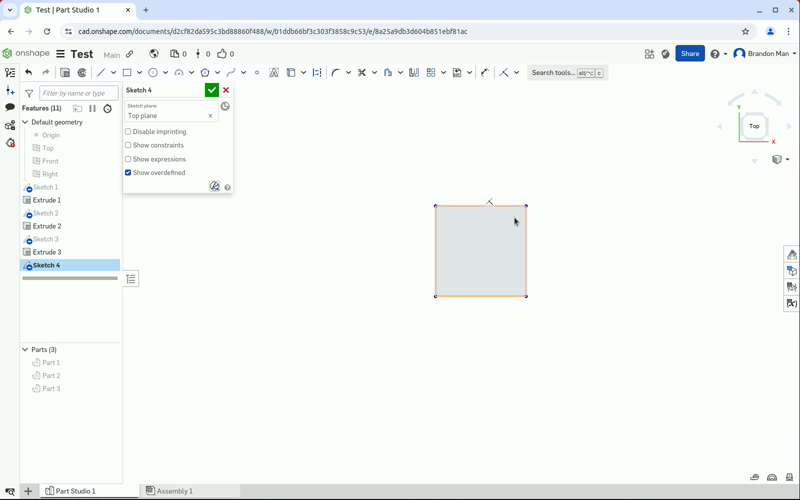
scroll(-6)
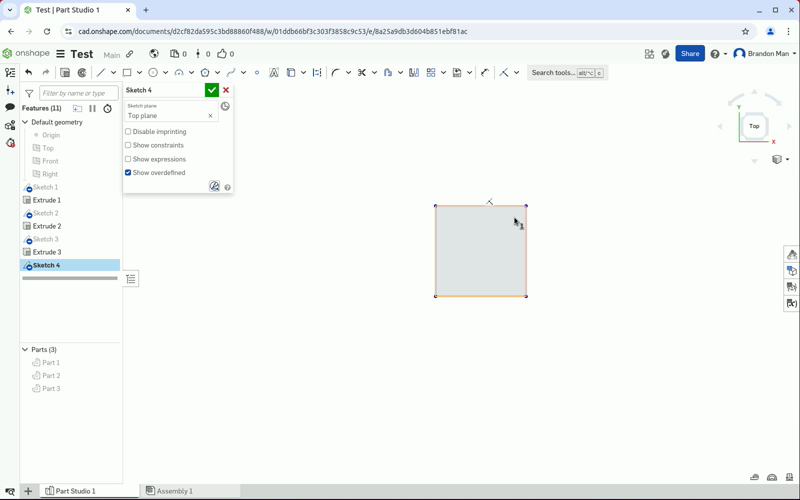
scroll(-6)
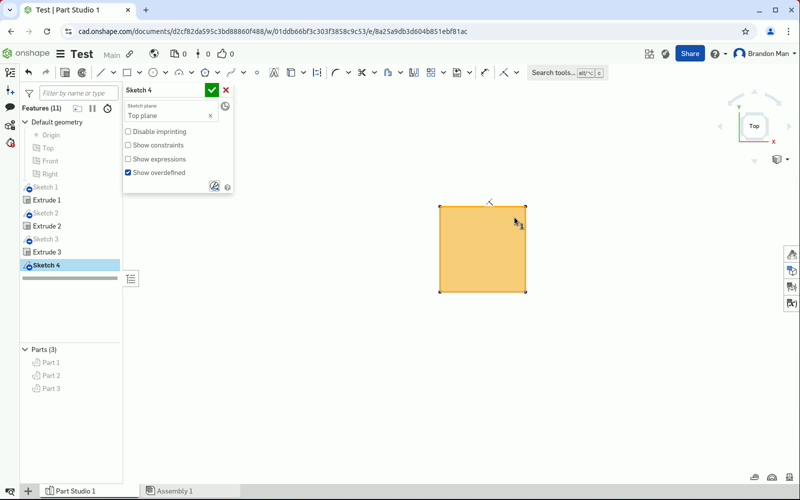
scroll(-6)
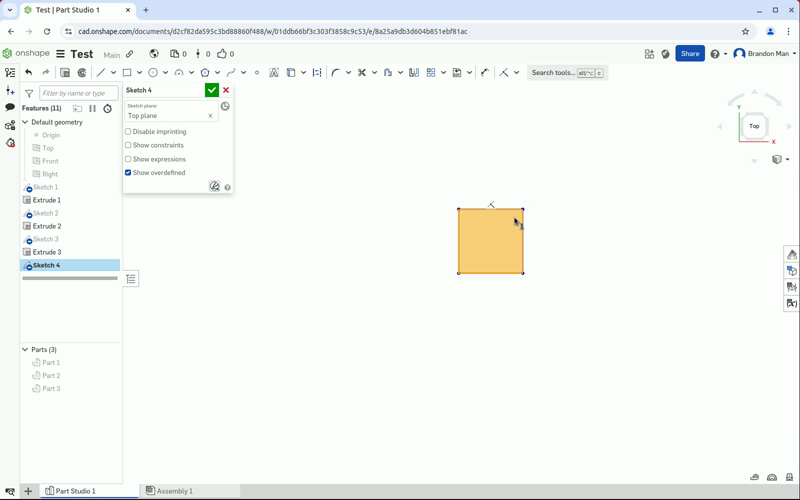
scroll(-6)
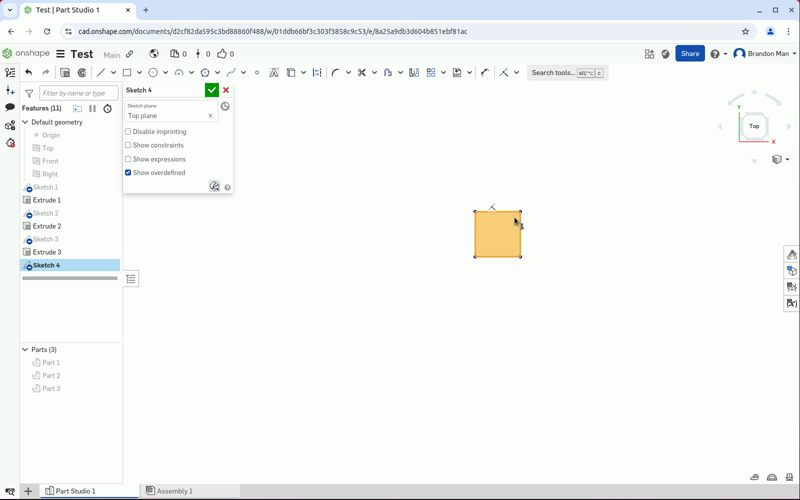
scroll(-6)
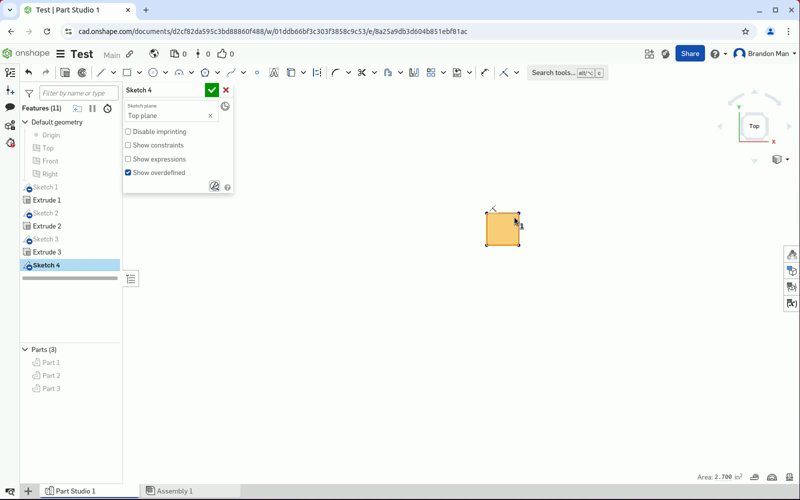
scroll(-6)
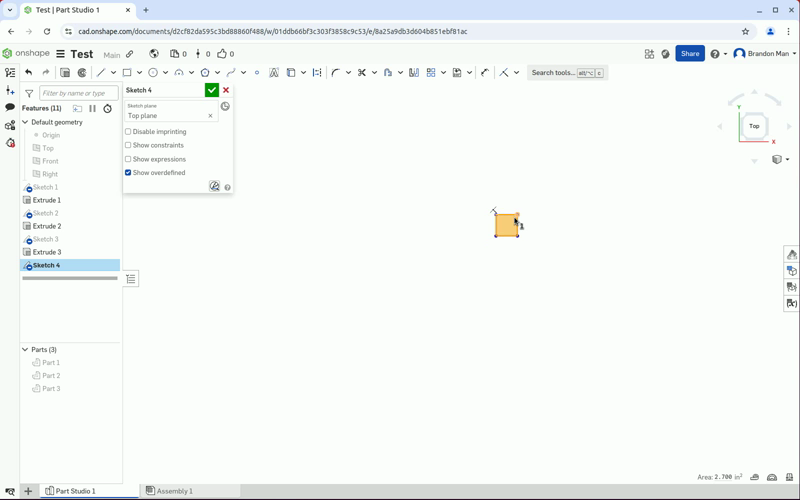
scroll(-6)
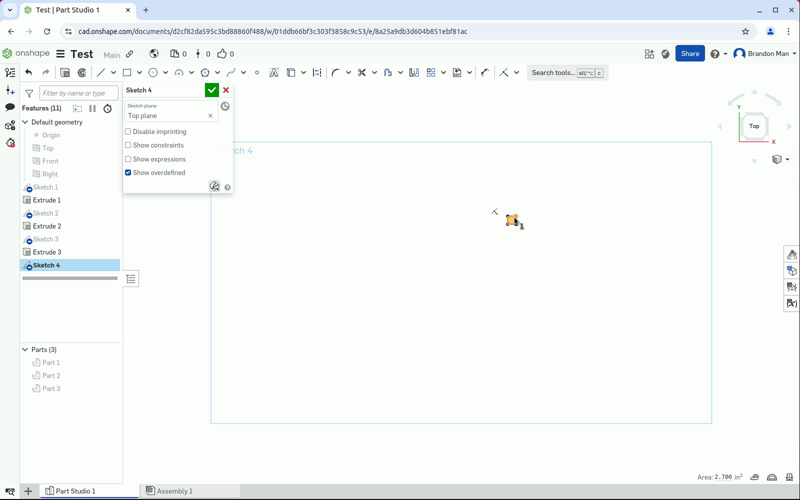
mouse_move(73, 352)
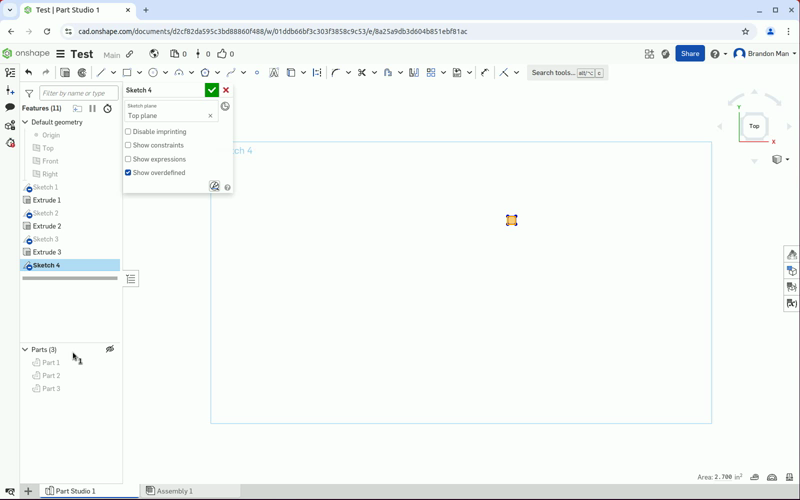
key(shift+y)
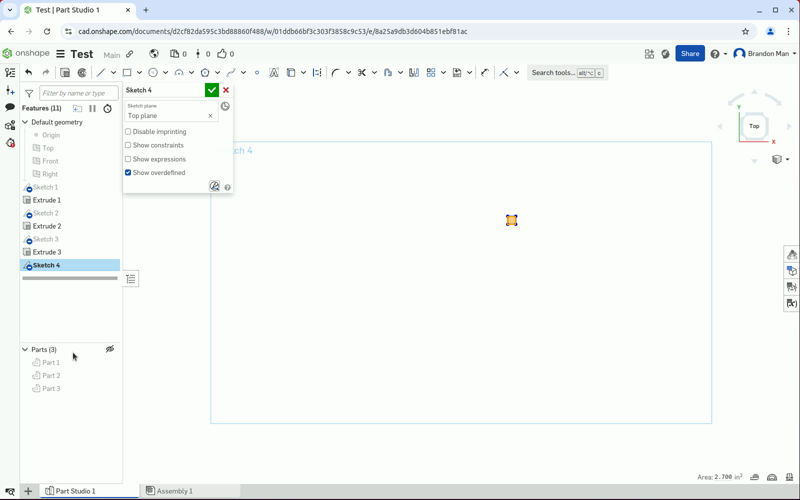
key(shift+e)
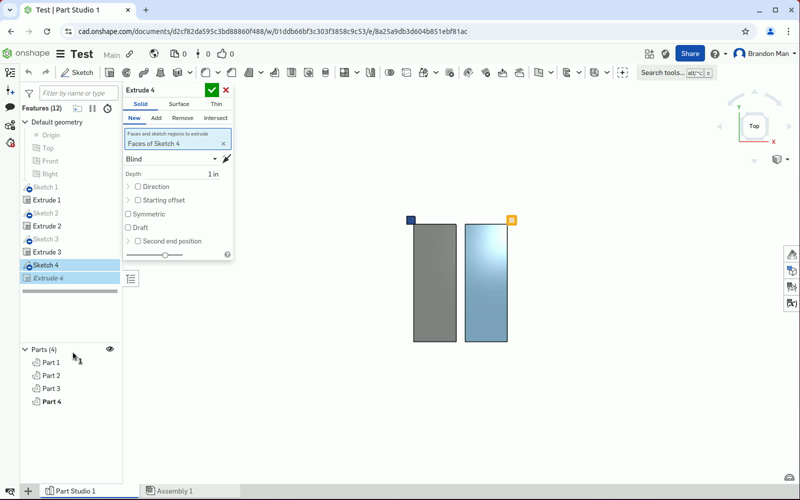
mouse_move(143, 106)
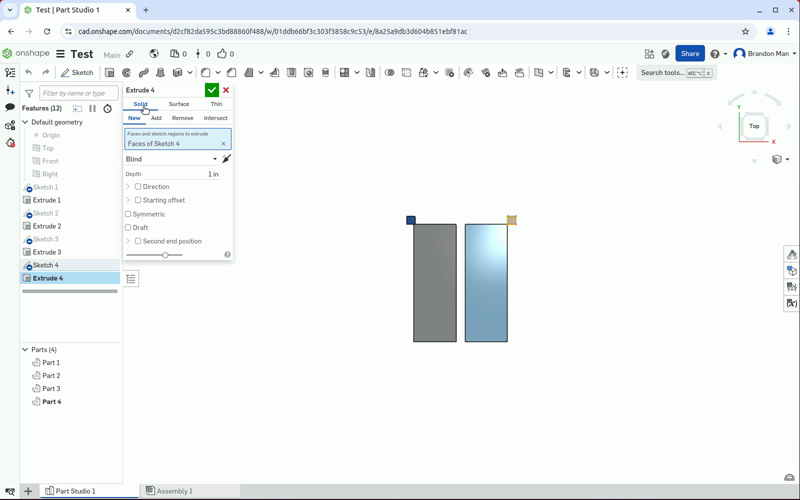
click(143, 106)
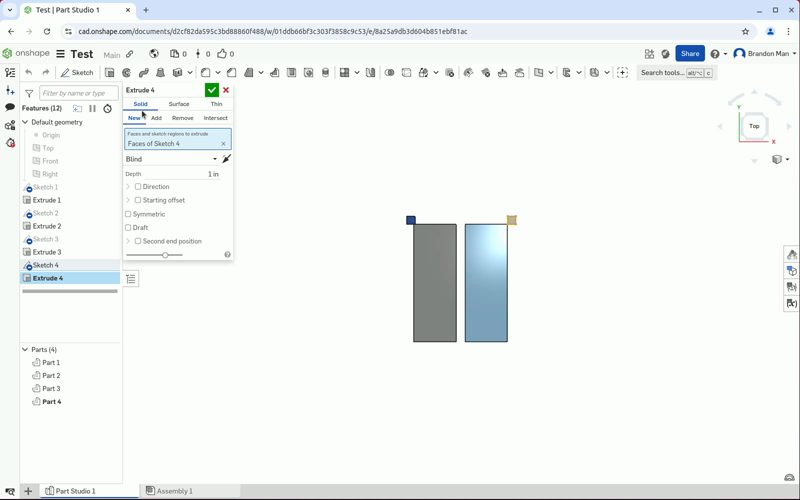
mouse_move(137, 120)
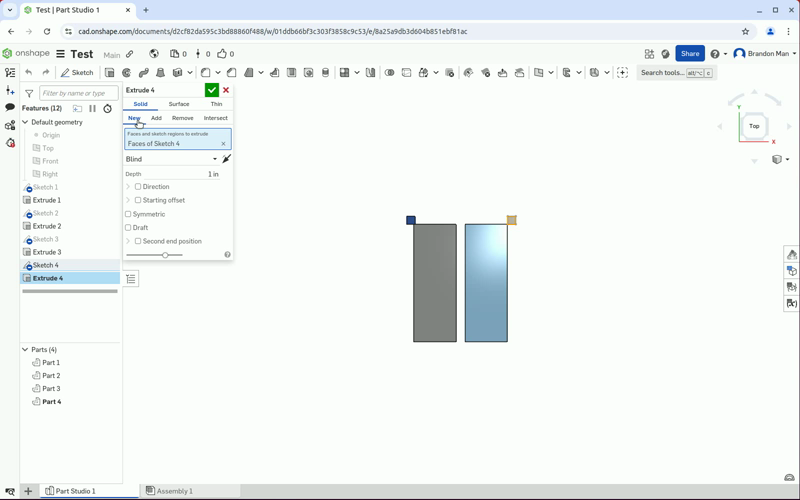
click(137, 120)
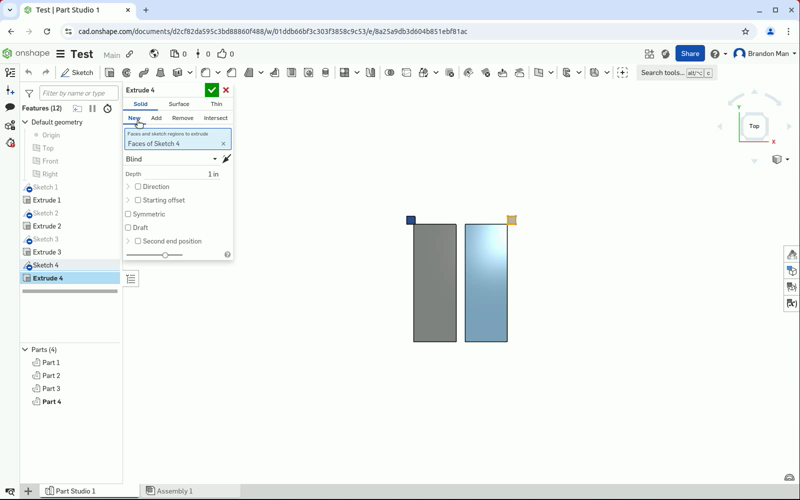
key(tab, 4)
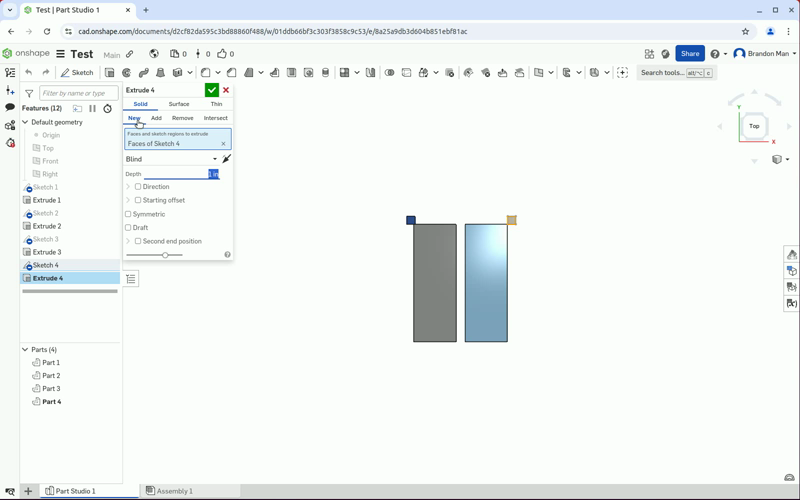
text(22.627)
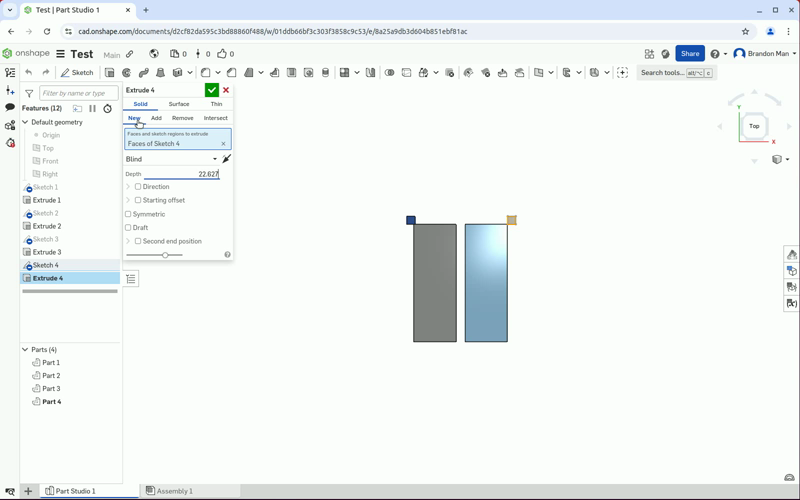
key(enter)
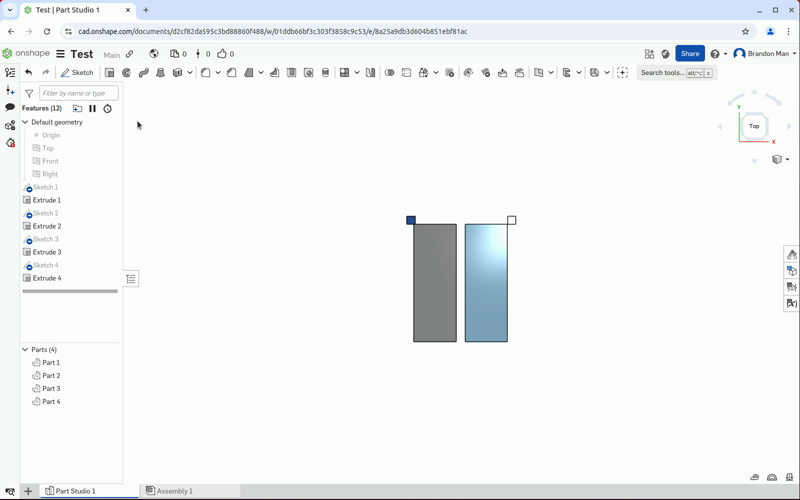
key(shift+h)
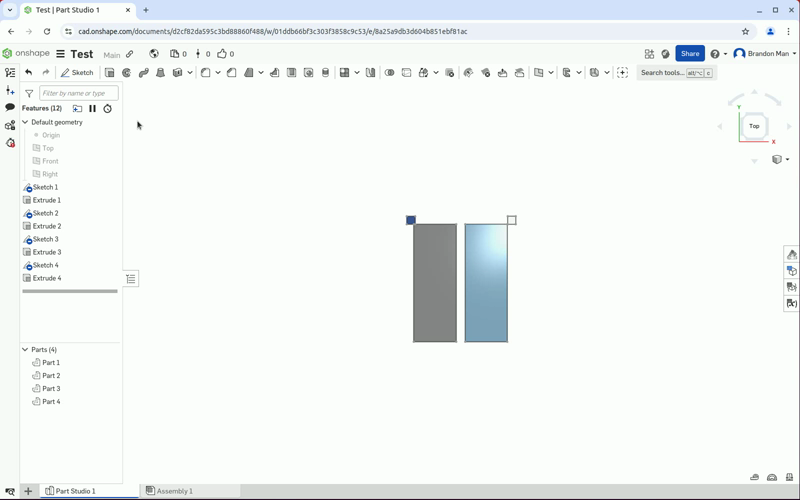
key(shift+h)
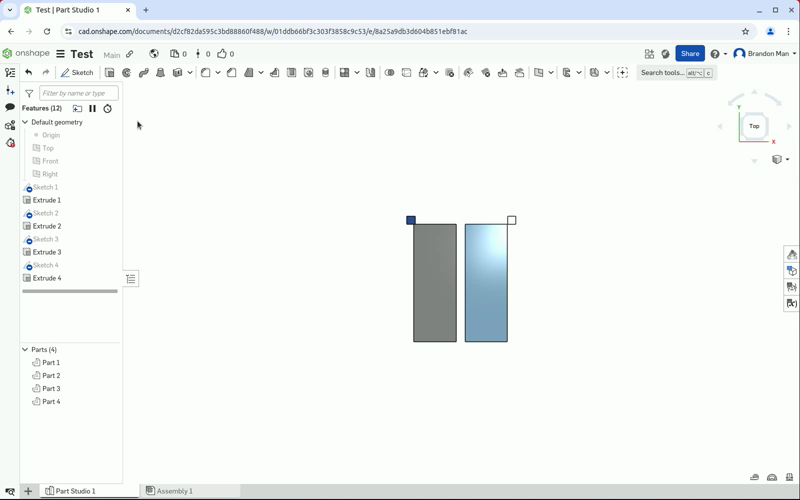
mouse_move(73, 189)
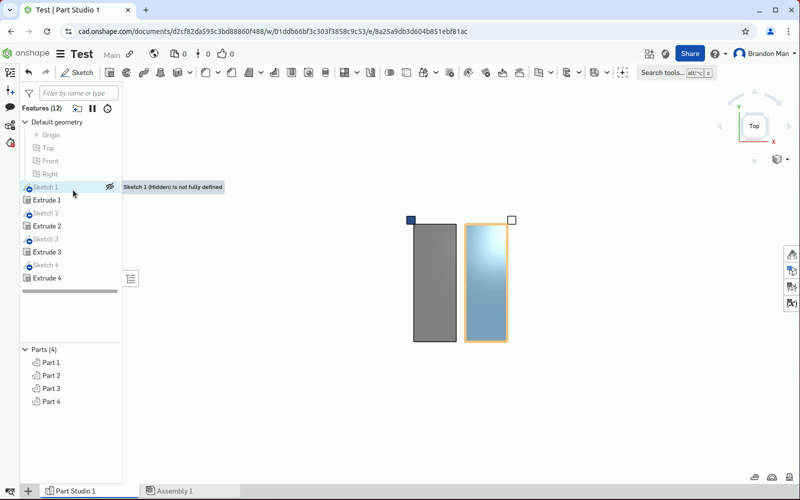
click(73, 189)
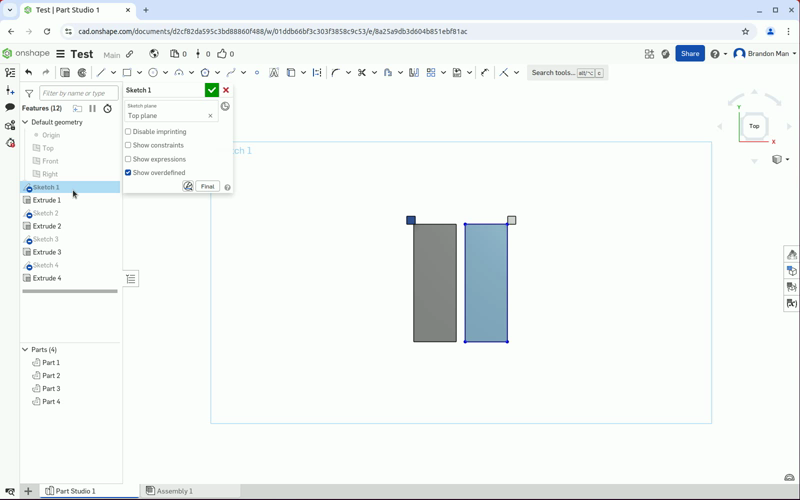
mouse_move(229, 92)
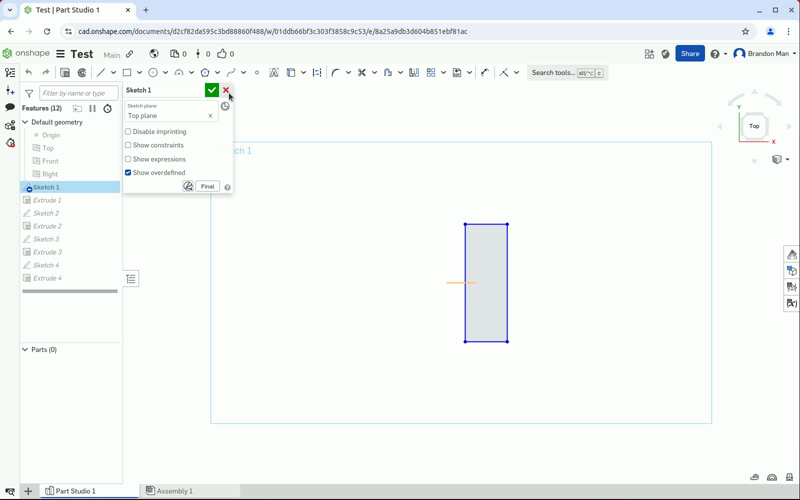
click(229, 92)
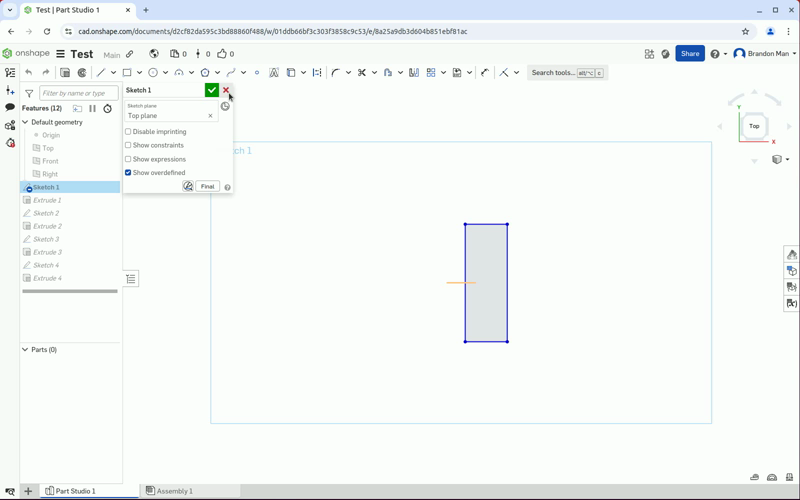
key(shift+s)
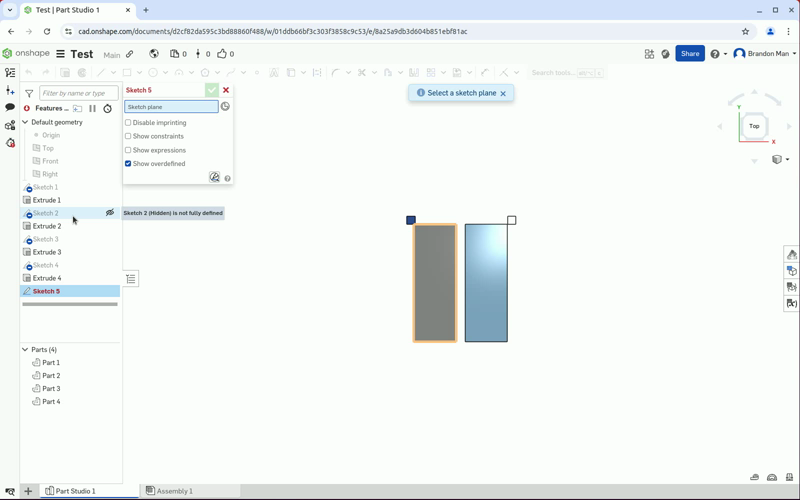
scroll(3)
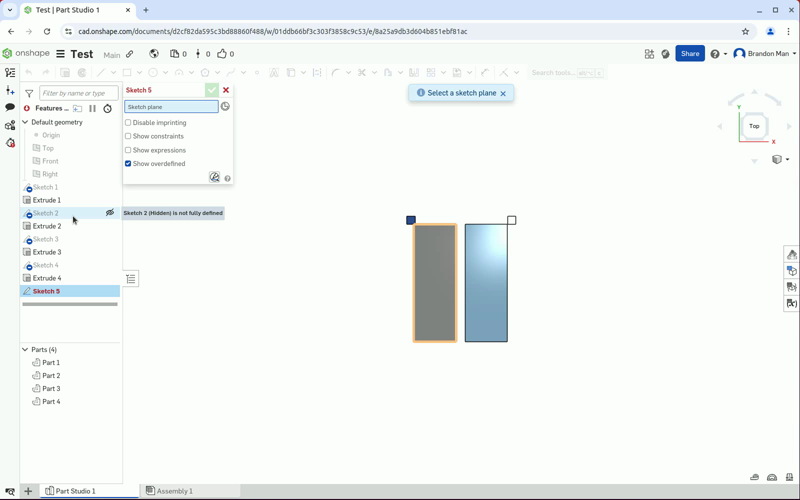
mouse_move(73, 150)
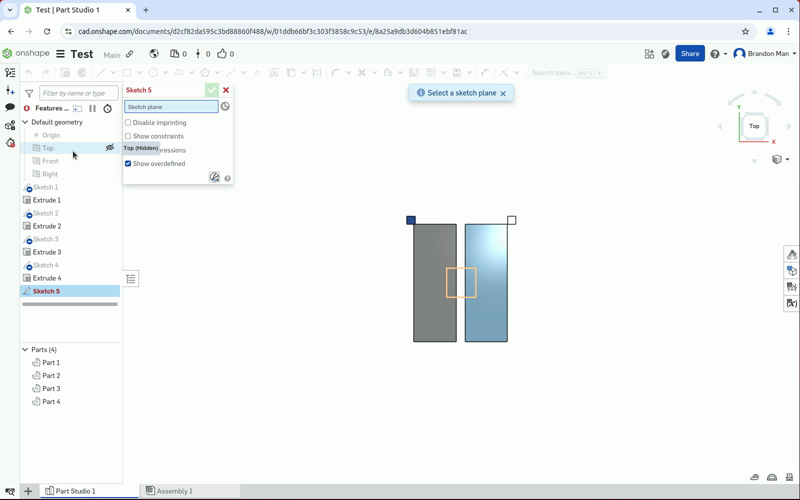
click(73, 150)
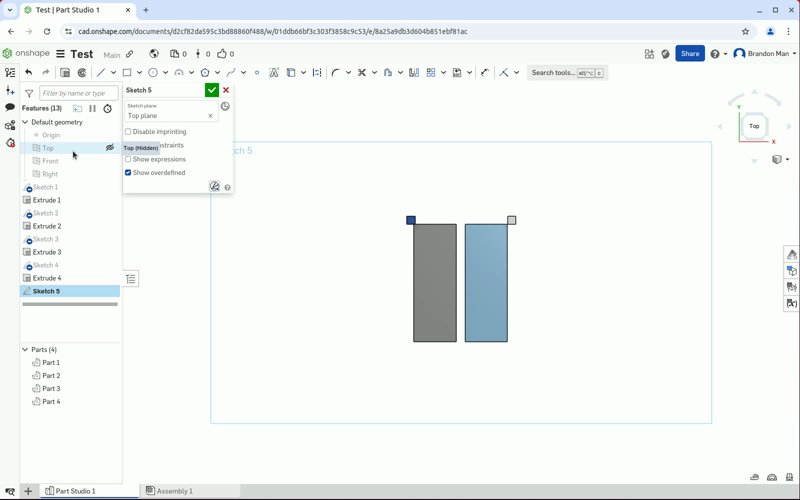
mouse_move(73, 352)
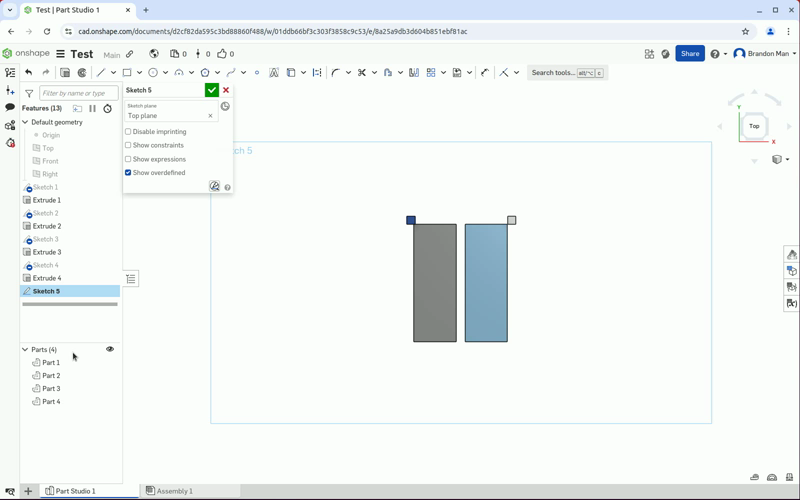
key(y)
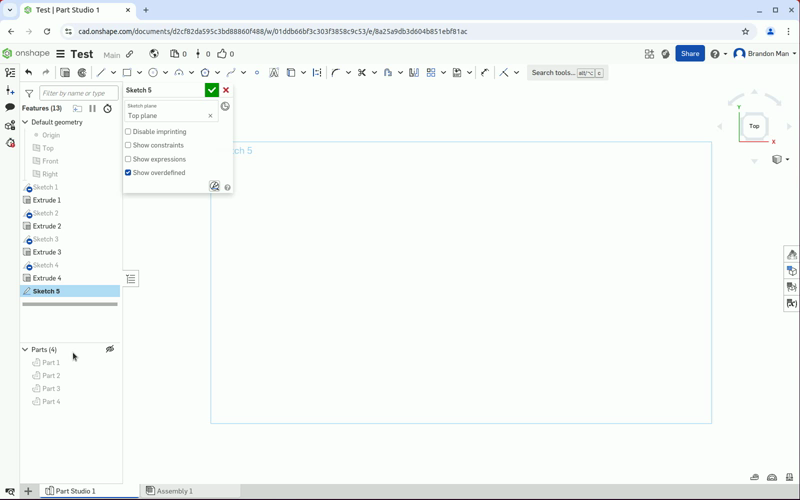
key(l)
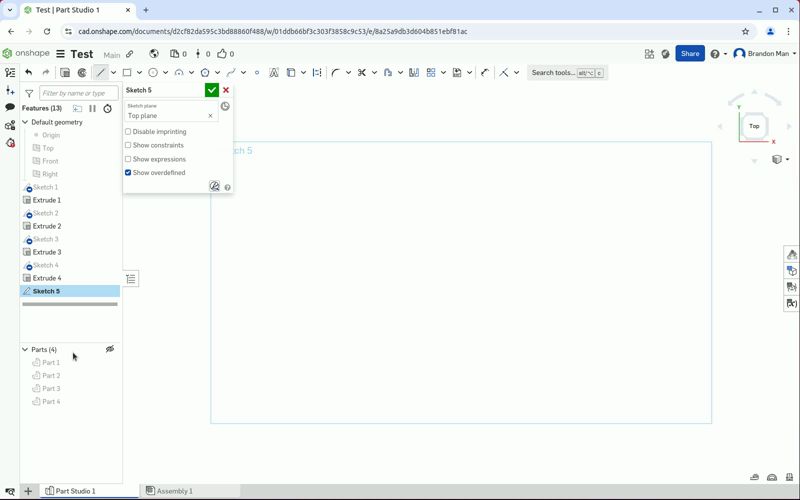
key_down(shift)
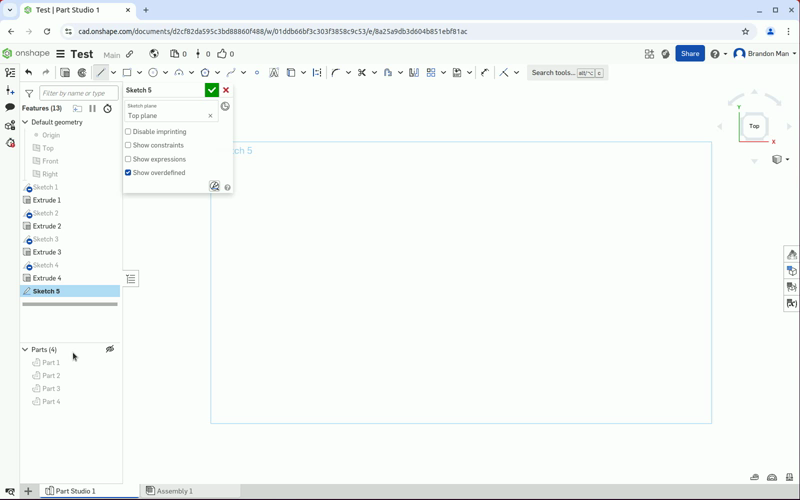
mouse_move(507, 348)
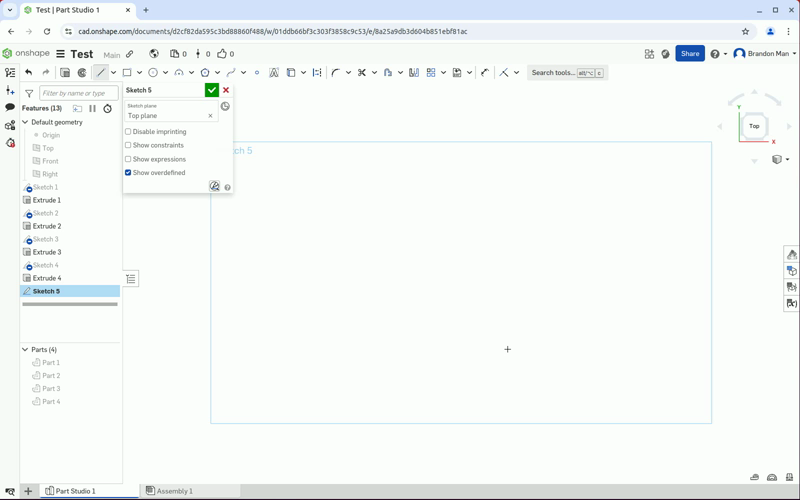
click(507, 348)
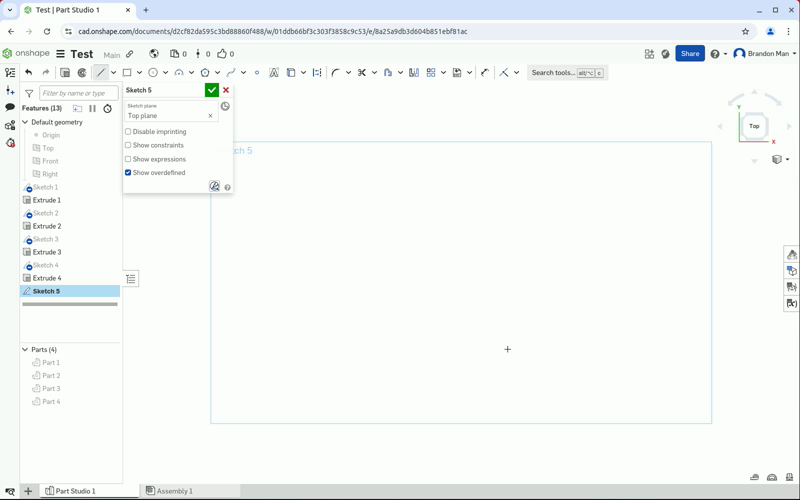
key_up(shift)
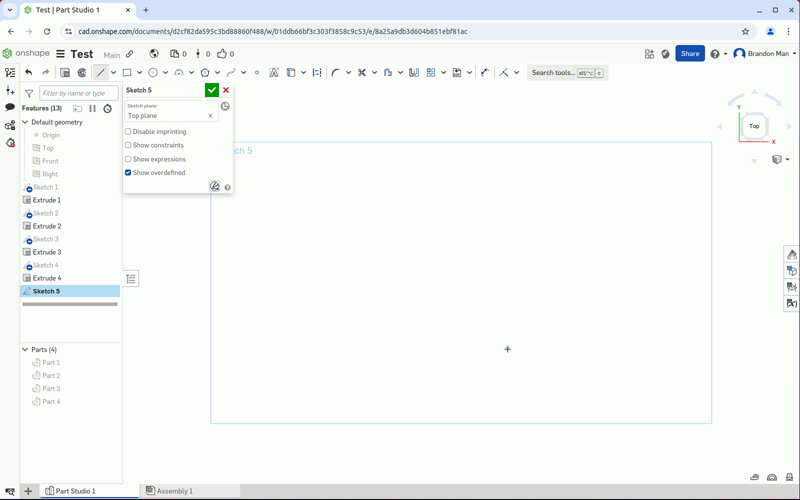
key_down(shift)
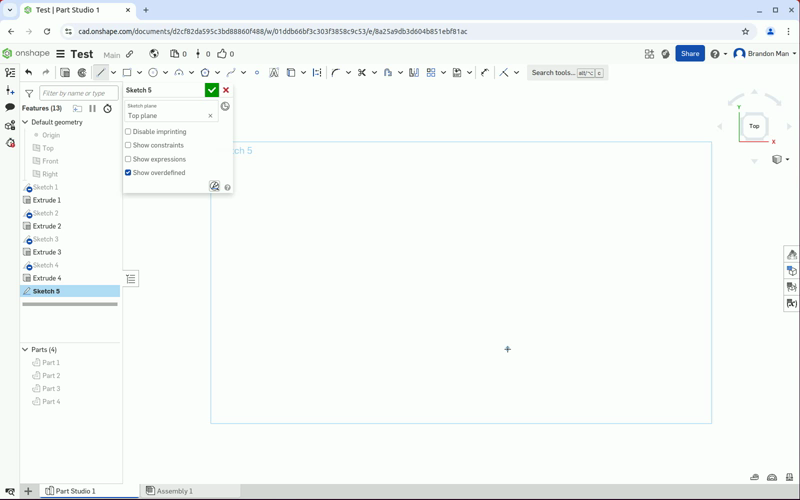
mouse_move(537, 348)
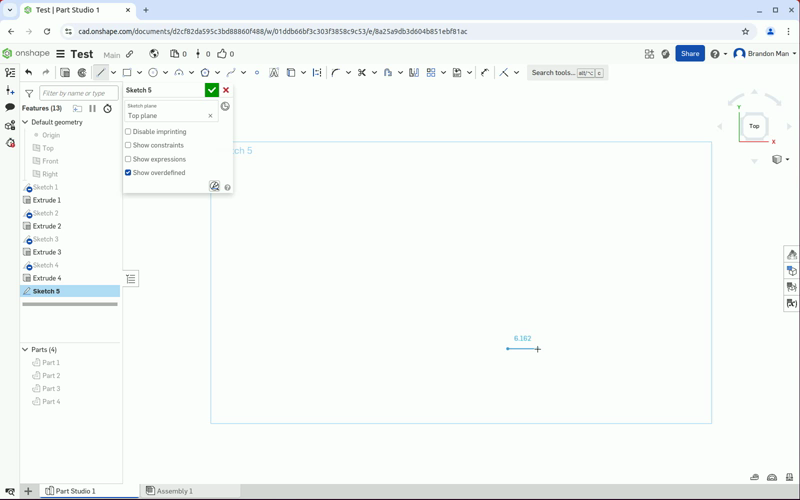
mouse_move(515, 348)
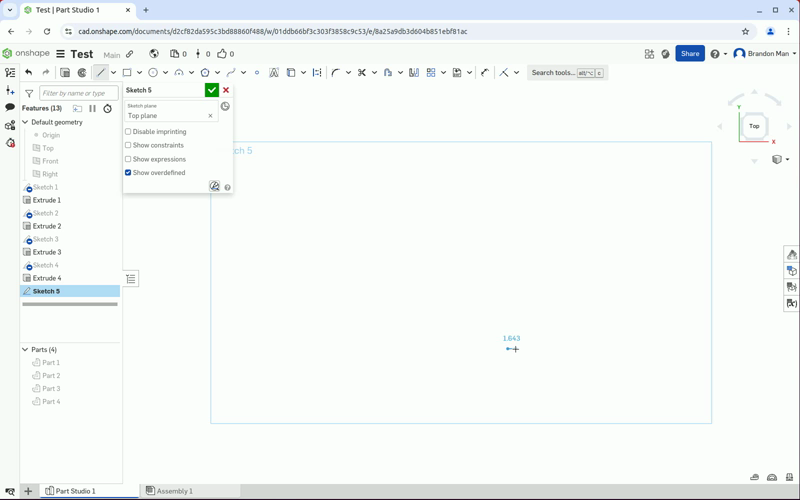
click(515, 348)
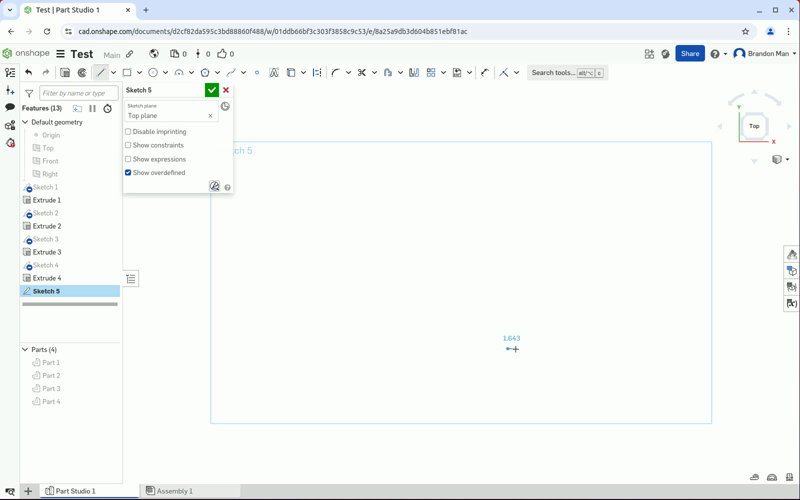
key_up(shift)
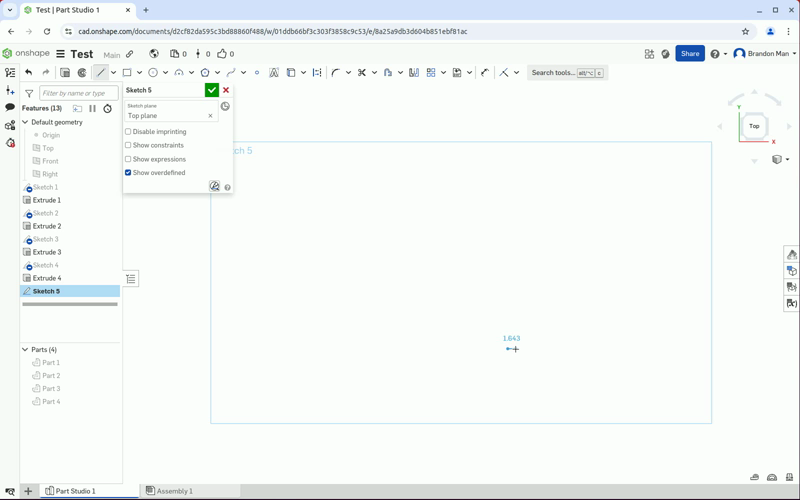
key_down(shift)
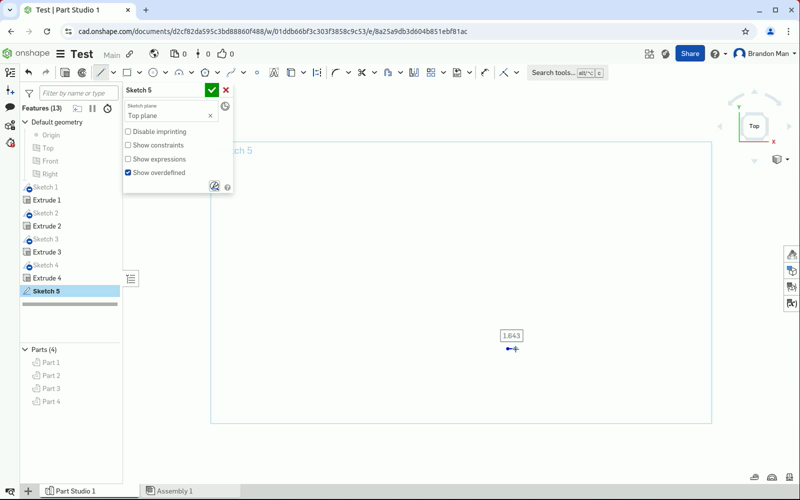
mouse_move(545, 348)
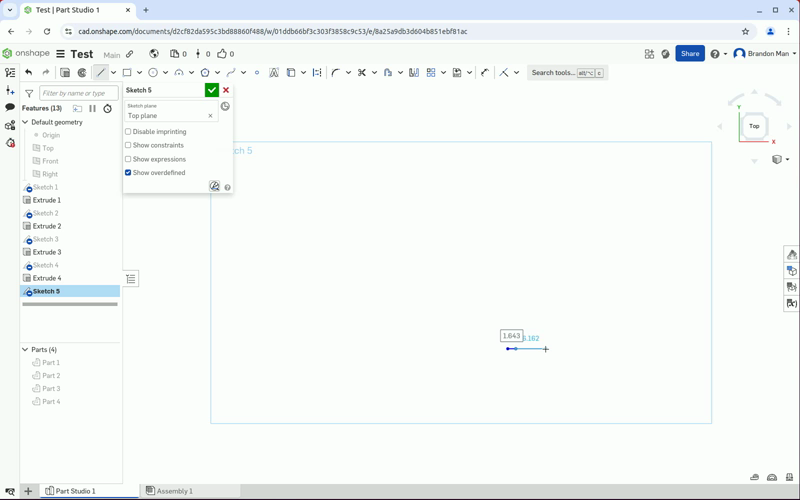
mouse_move(515, 340)
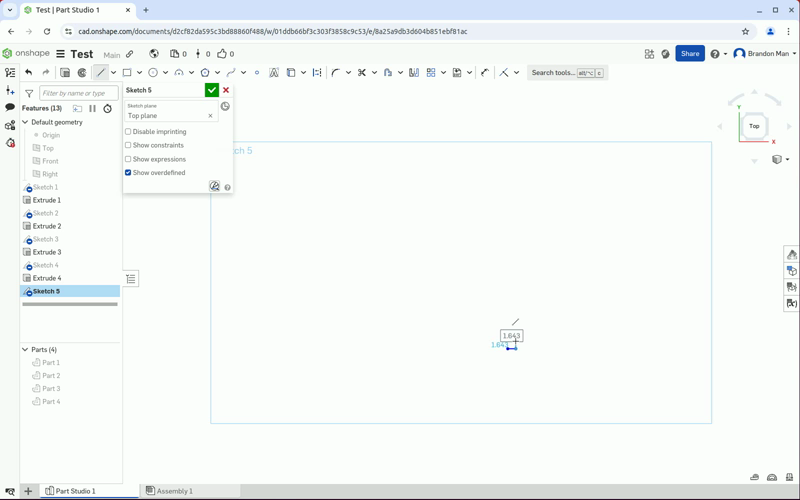
click(515, 340)
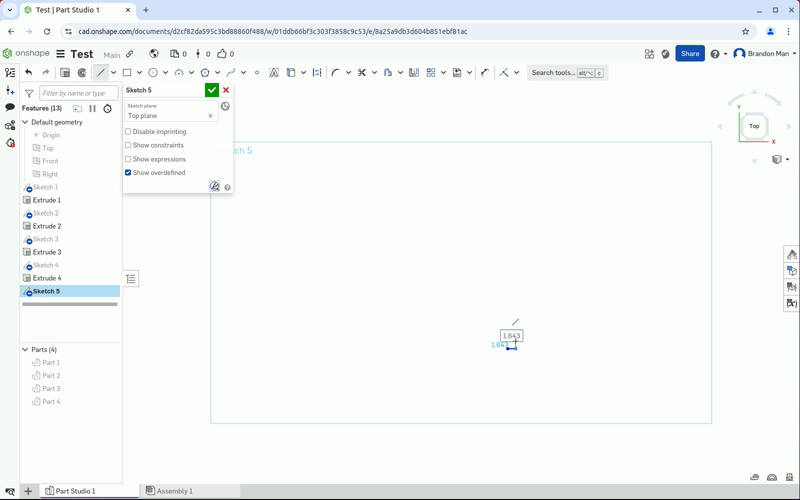
key_up(shift)
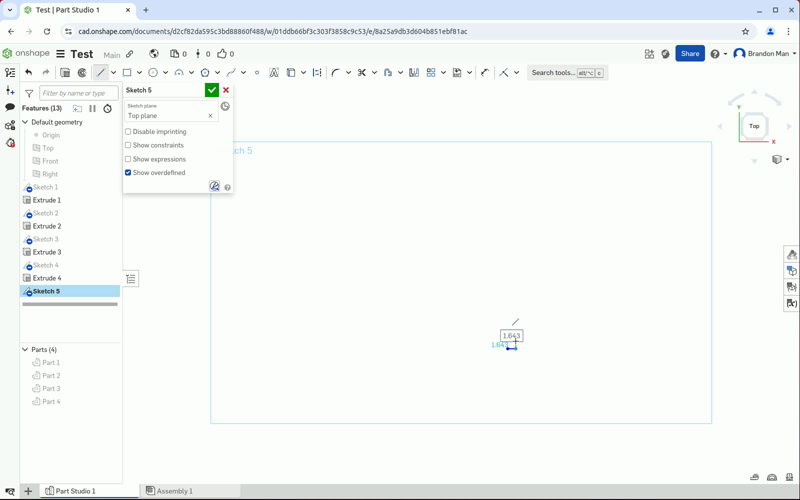
key_down(shift)
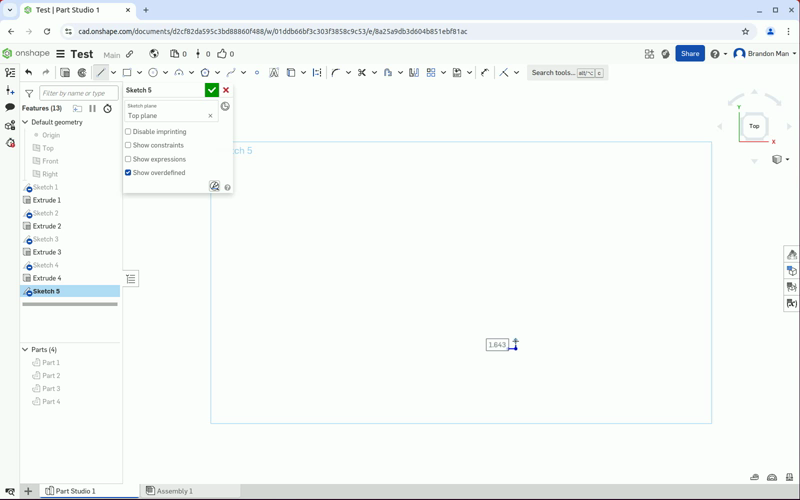
mouse_move(545, 340)
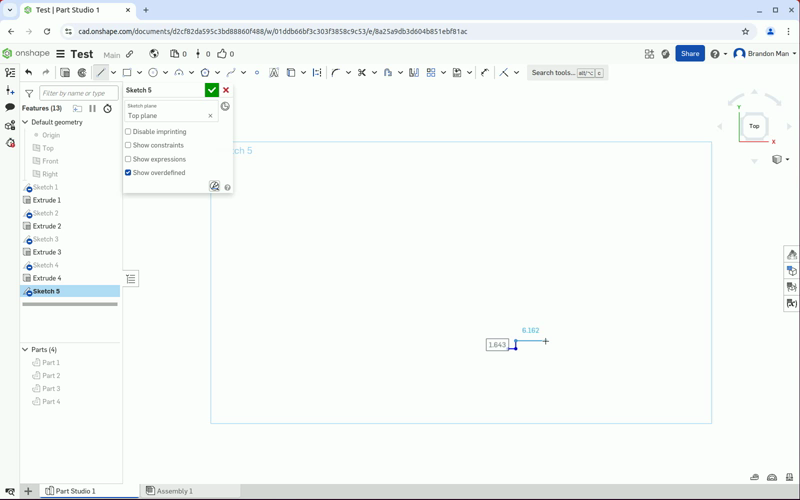
mouse_move(507, 340)
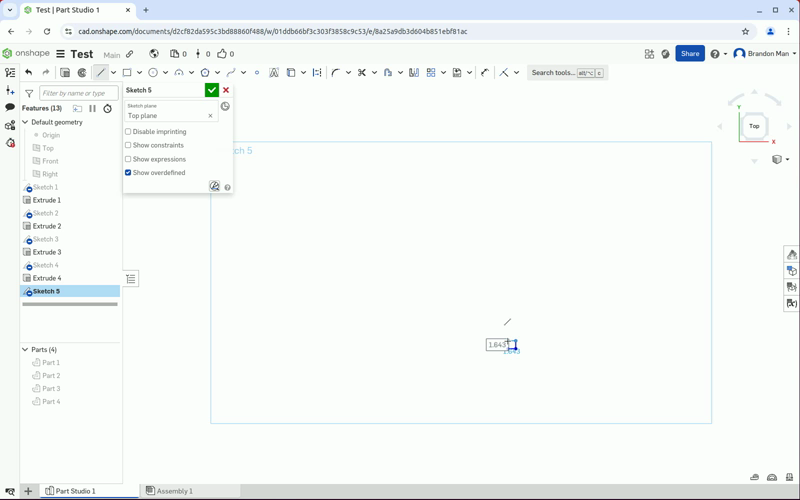
click(507, 340)
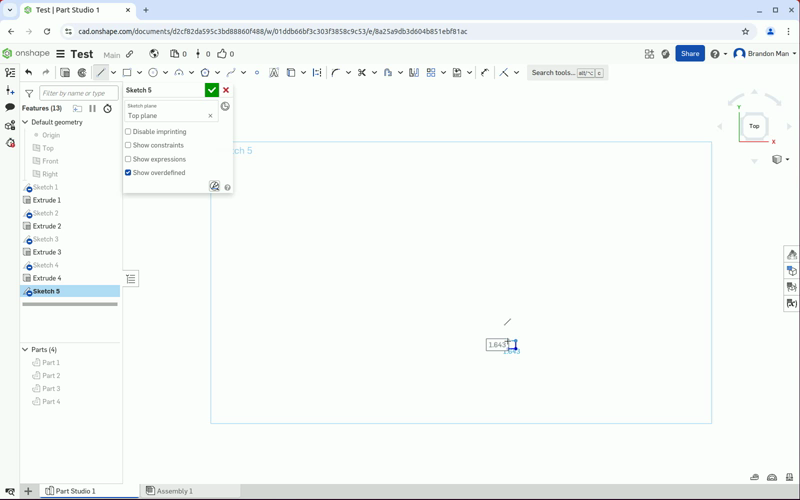
key_up(shift)
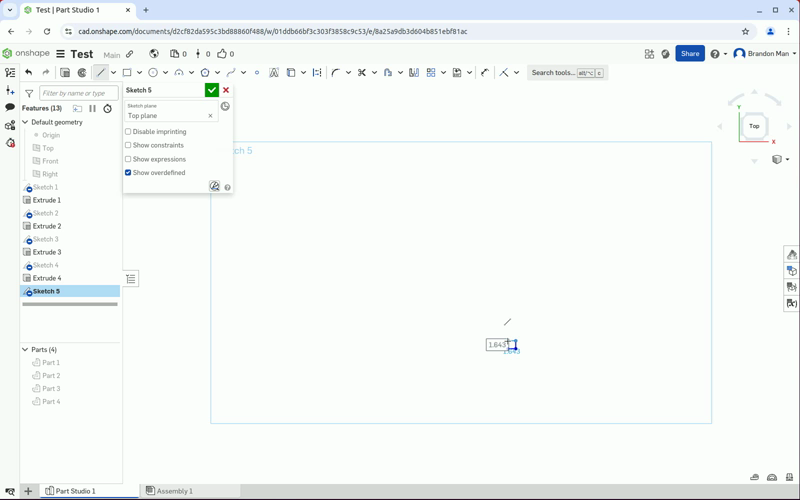
mouse_move(537, 340)
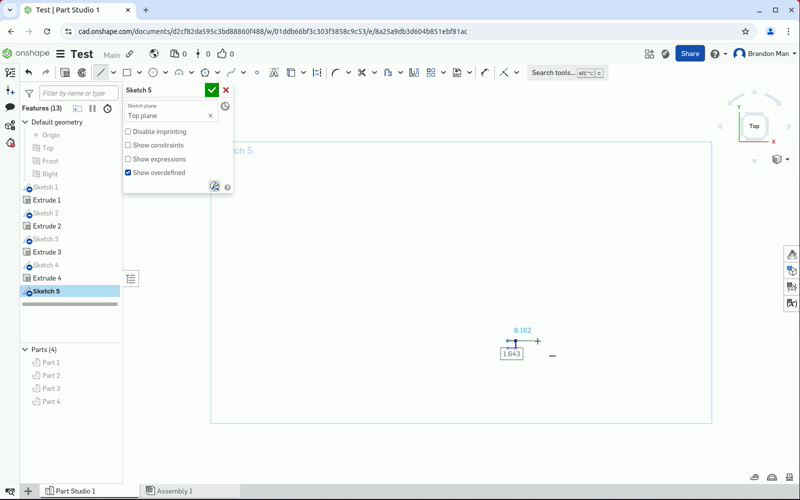
key_down(shift)
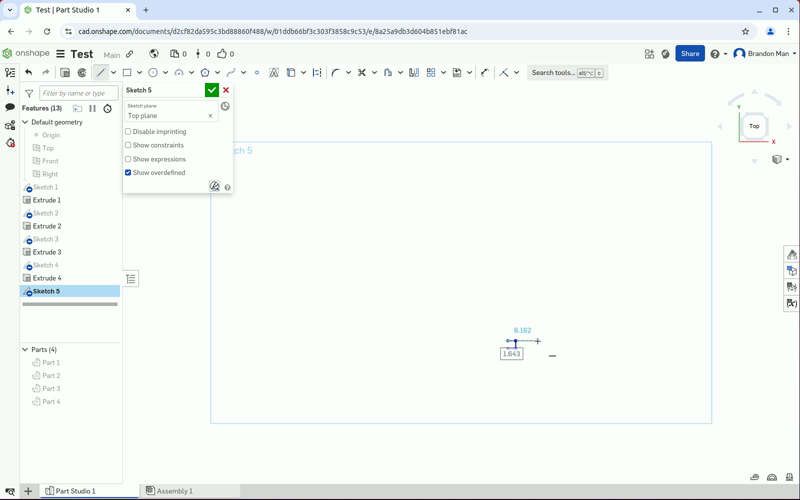
mouse_move(507, 348)
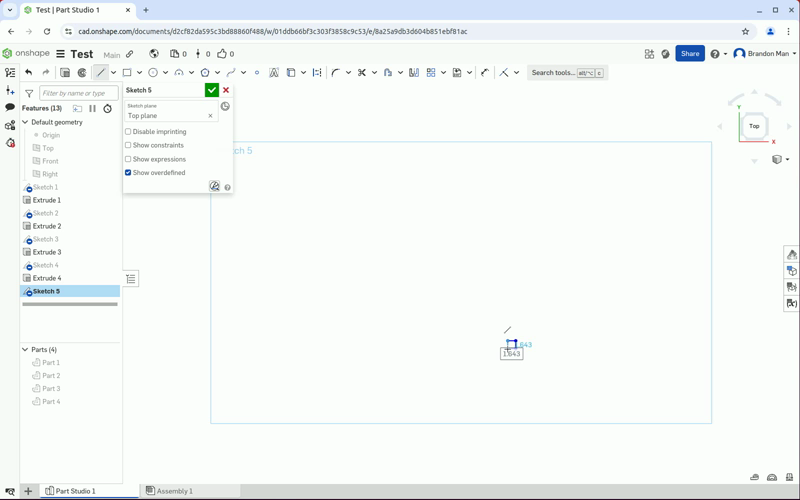
key_up(shift)
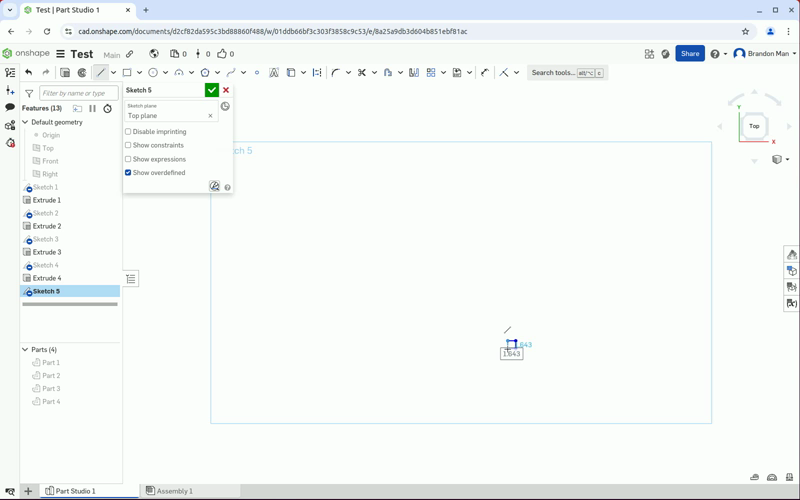
click(507, 348)
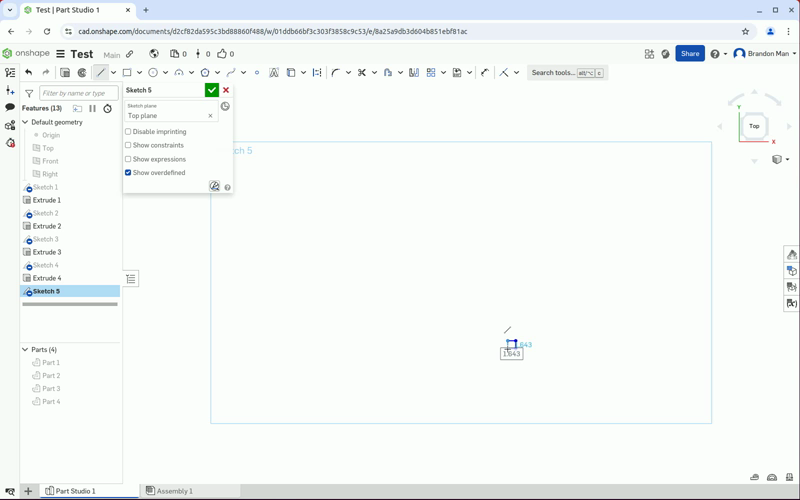
key(esc)
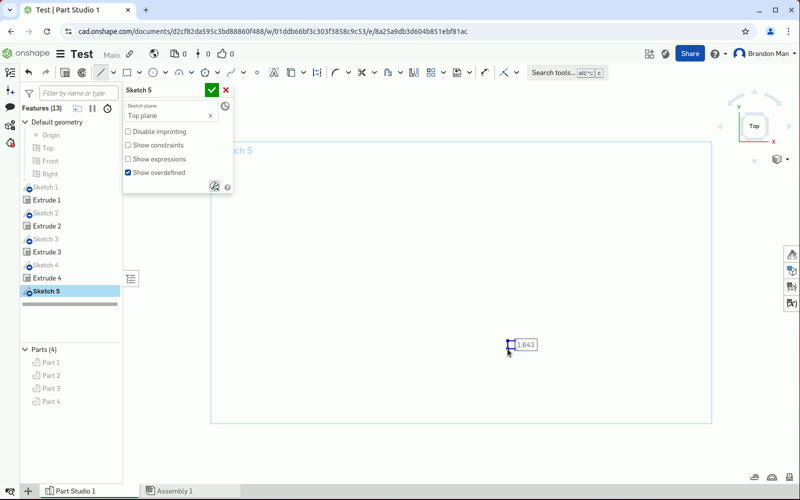
mouse_move(513, 347)
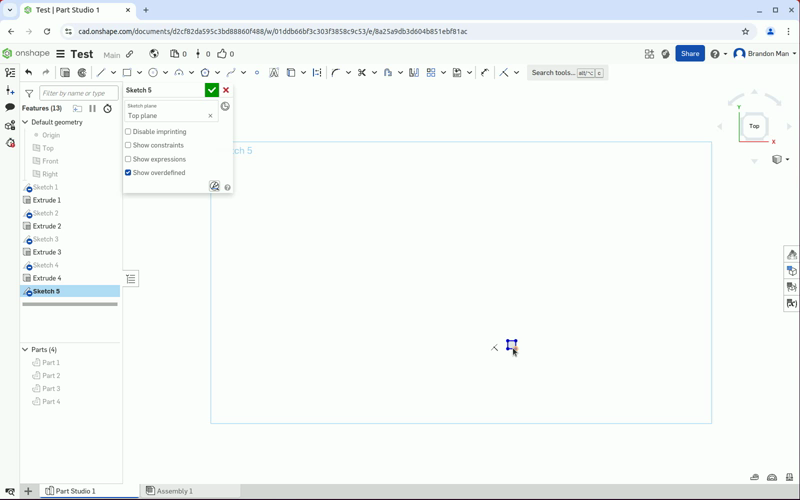
scroll(6)
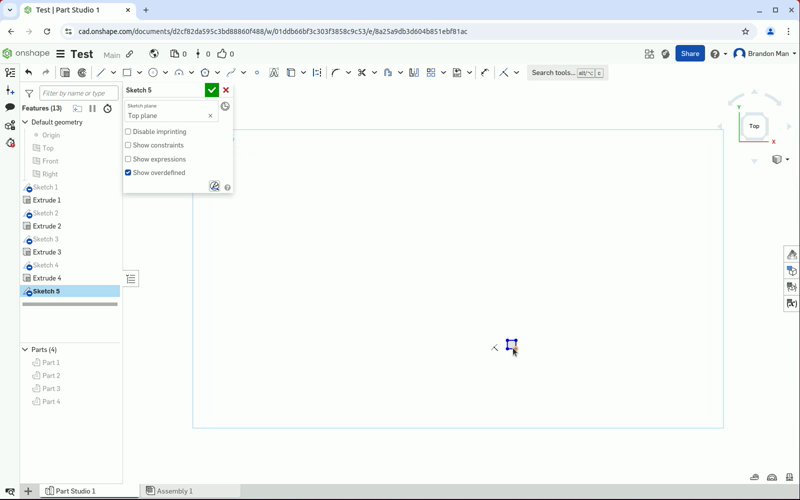
scroll(6)
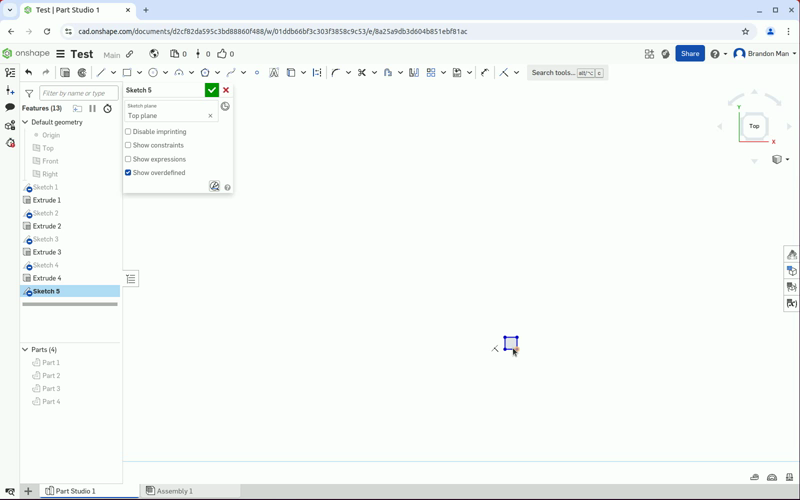
scroll(6)
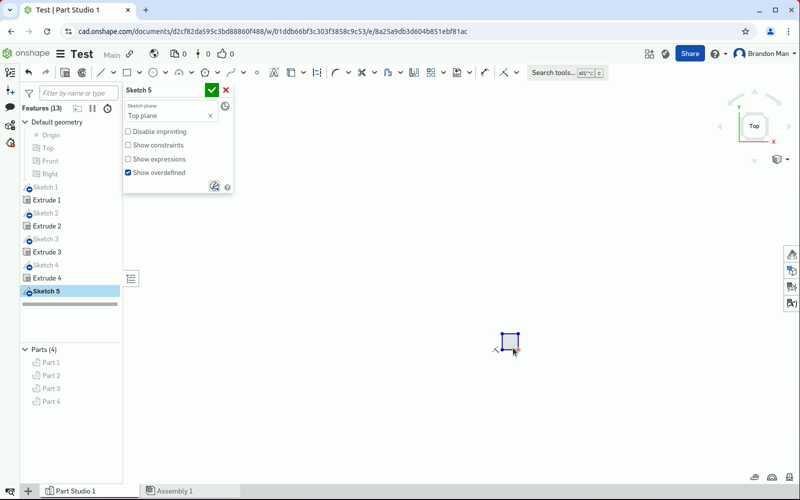
scroll(6)
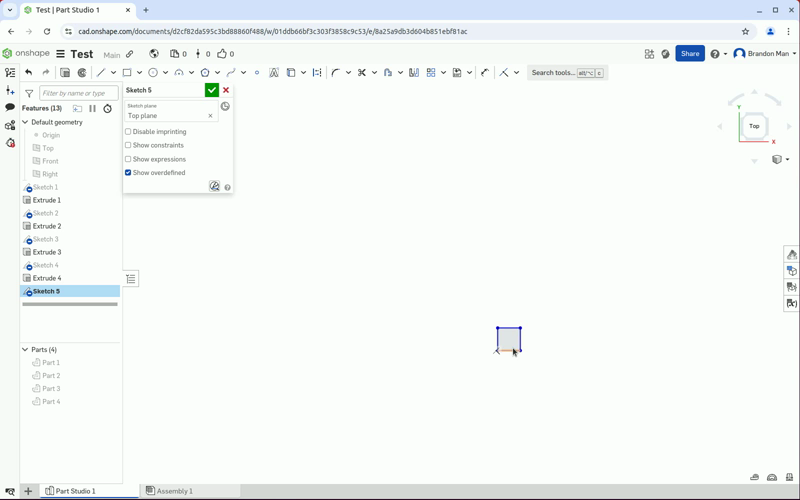
scroll(6)
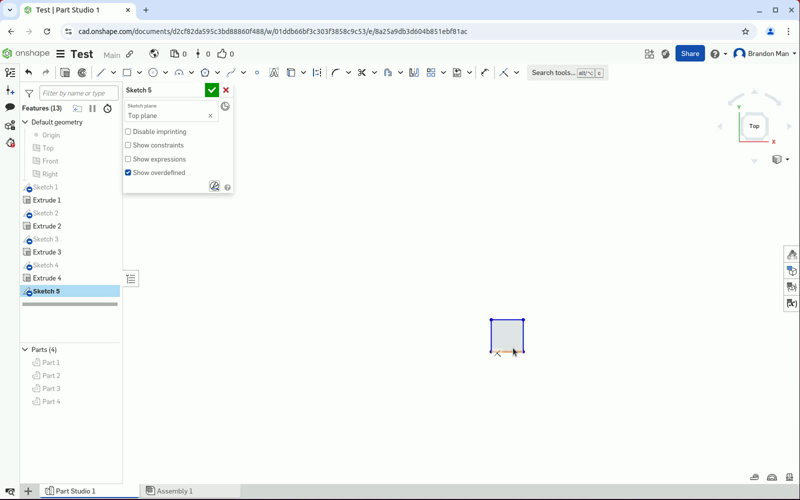
scroll(6)
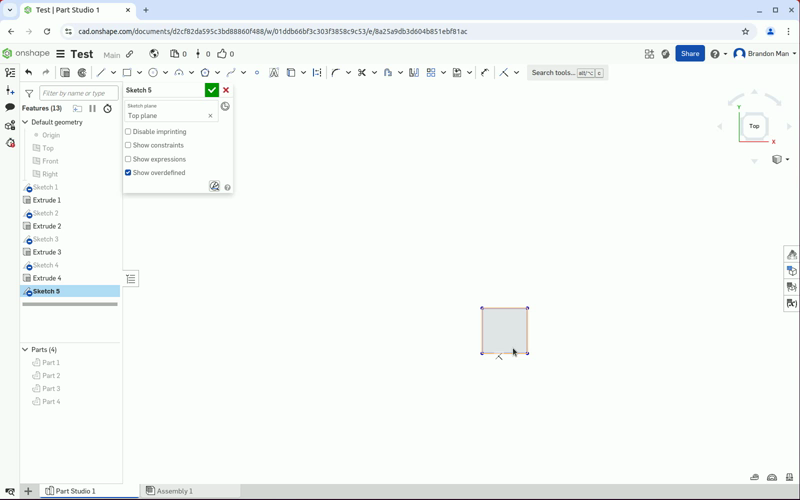
scroll(6)
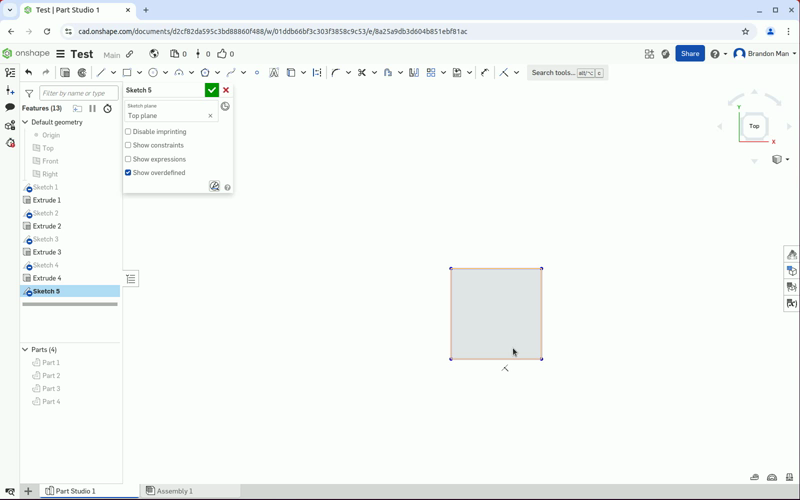
click(513, 347)
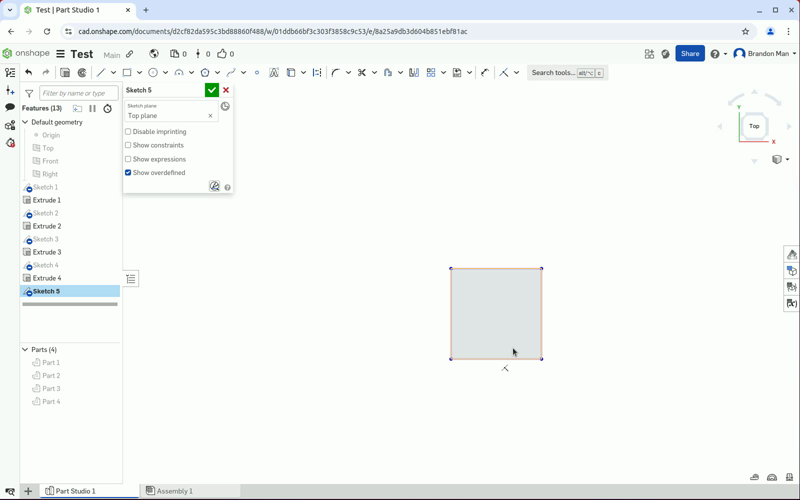
scroll(-6)
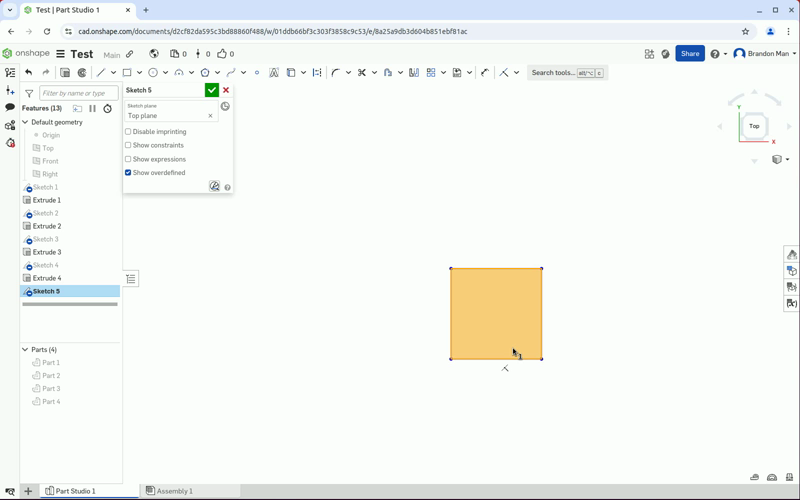
scroll(-6)
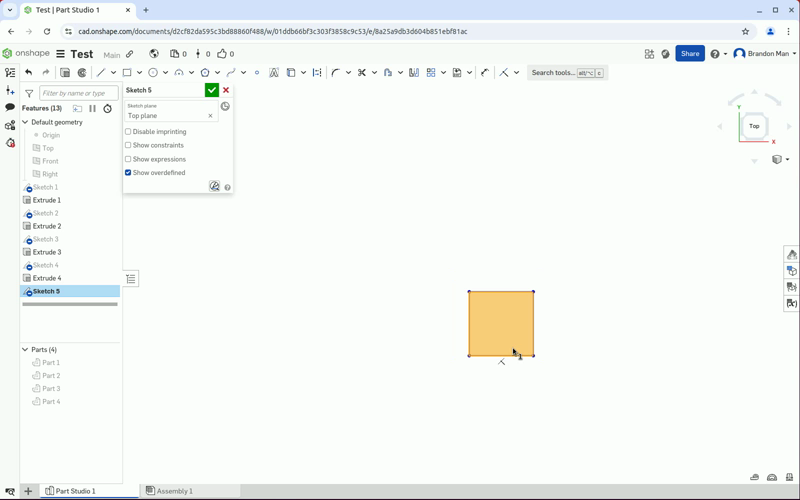
scroll(-6)
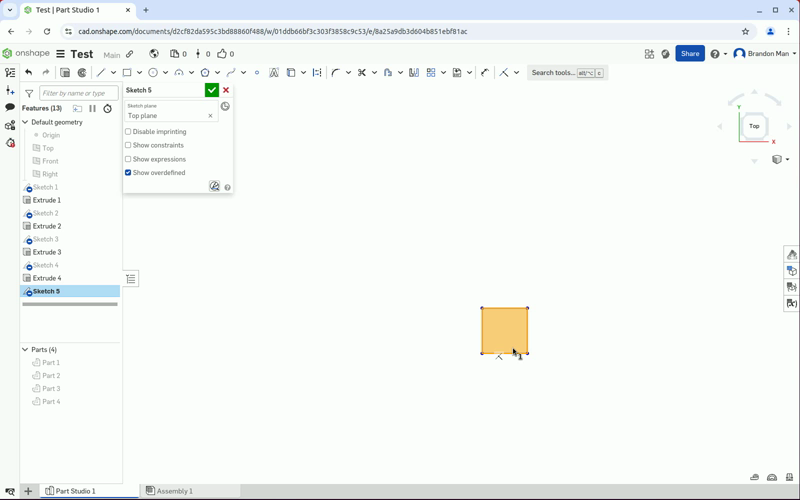
scroll(-6)
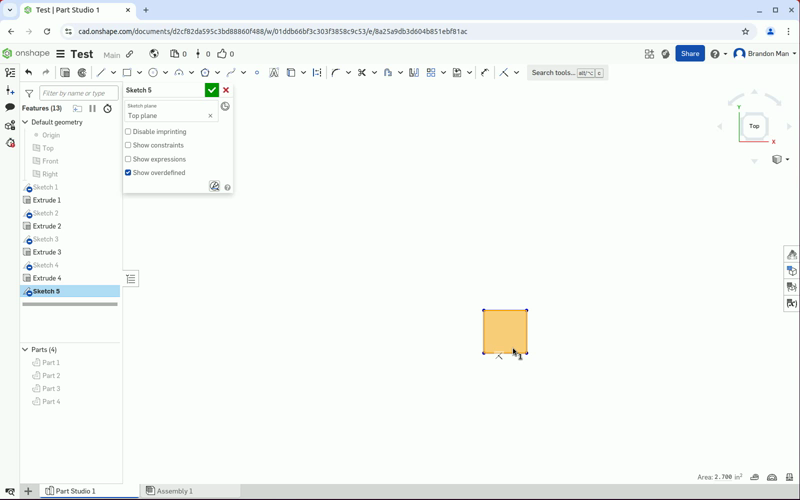
scroll(-6)
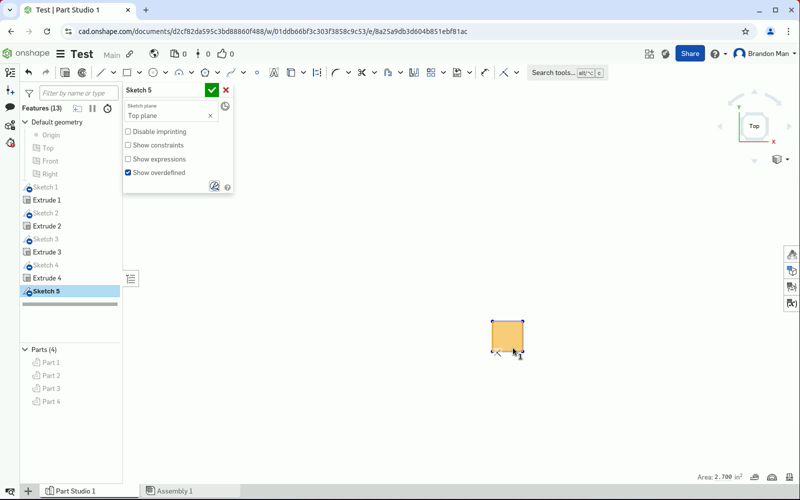
scroll(-6)
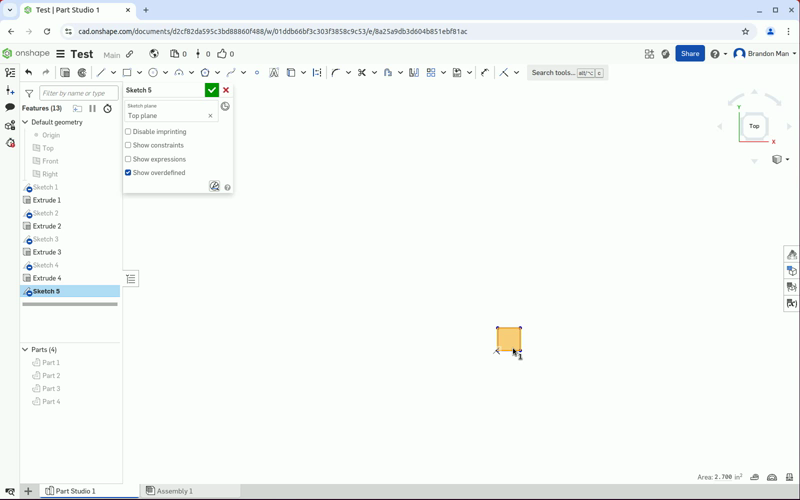
scroll(-6)
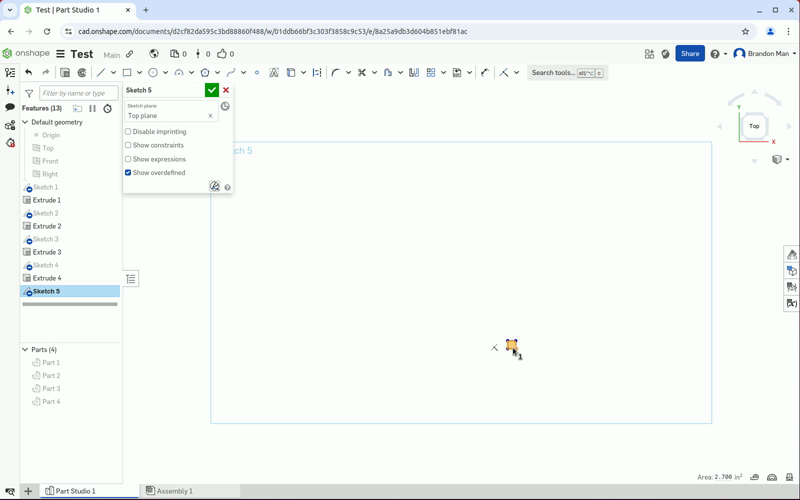
mouse_move(73, 352)
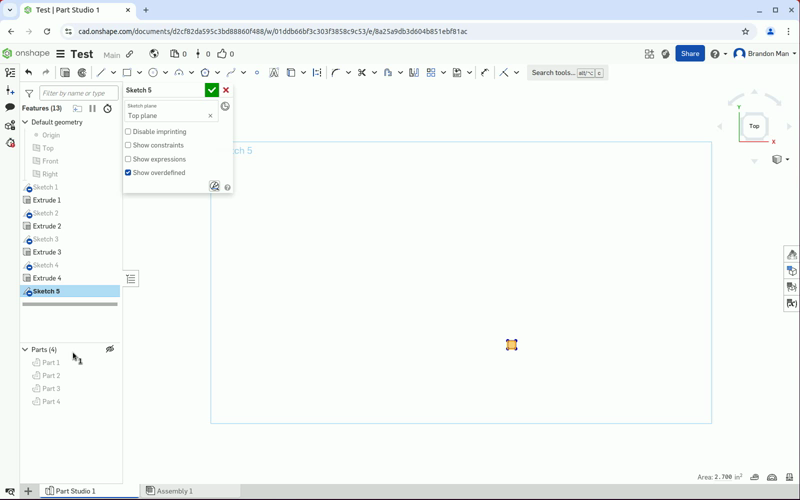
key(shift+y)
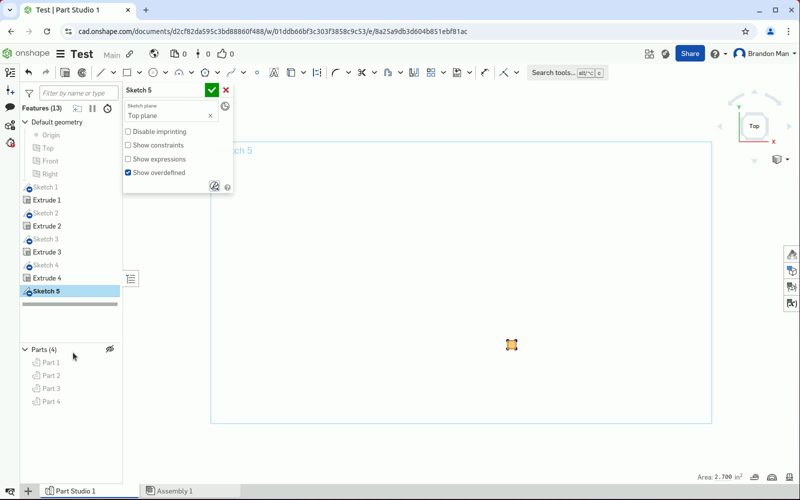
key(shift+e)
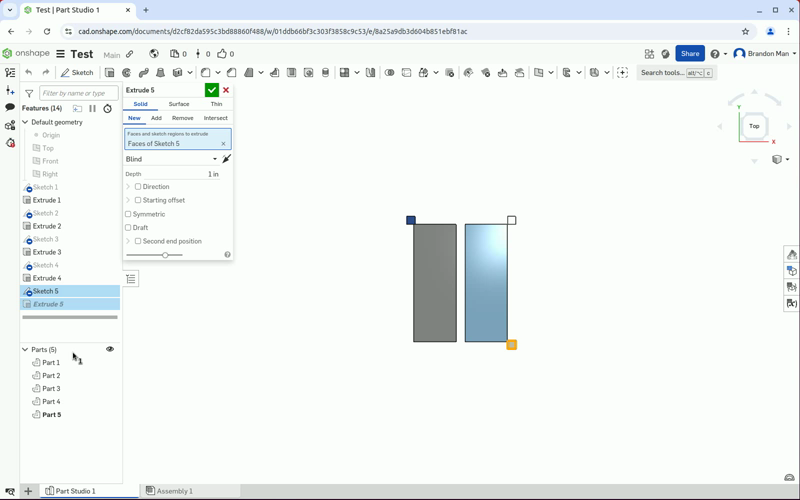
mouse_move(143, 106)
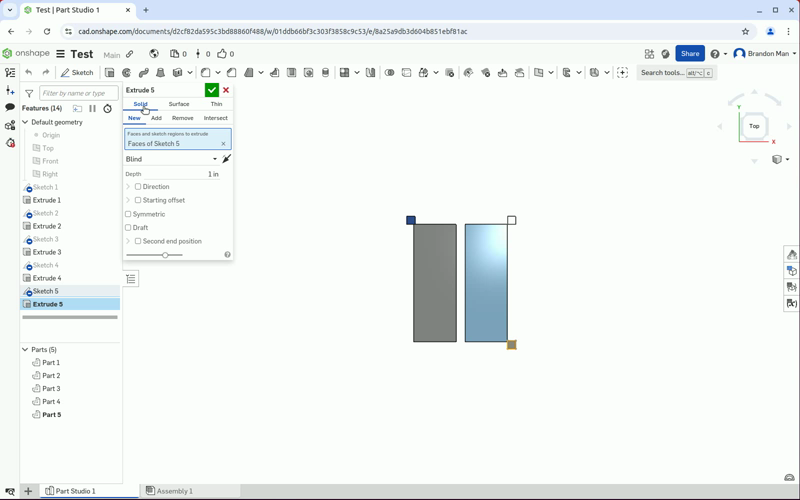
click(143, 106)
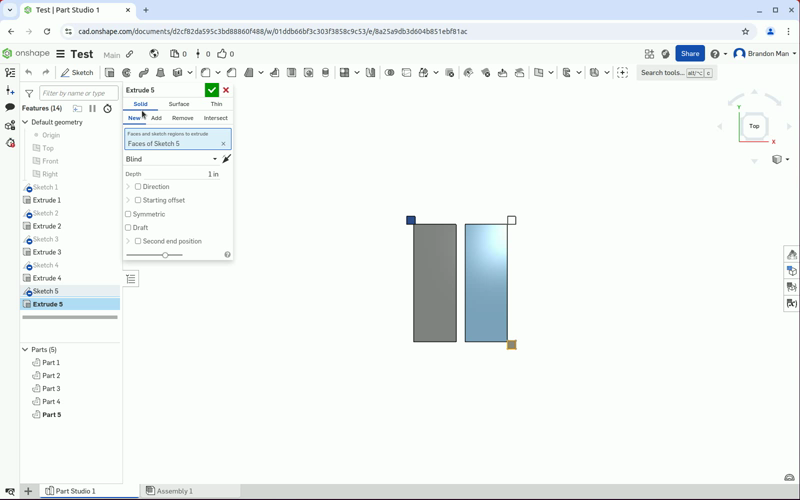
mouse_move(137, 120)
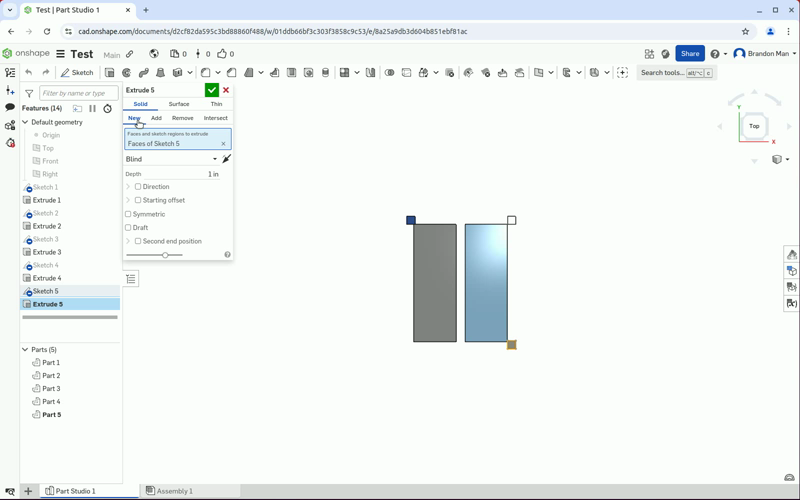
click(137, 120)
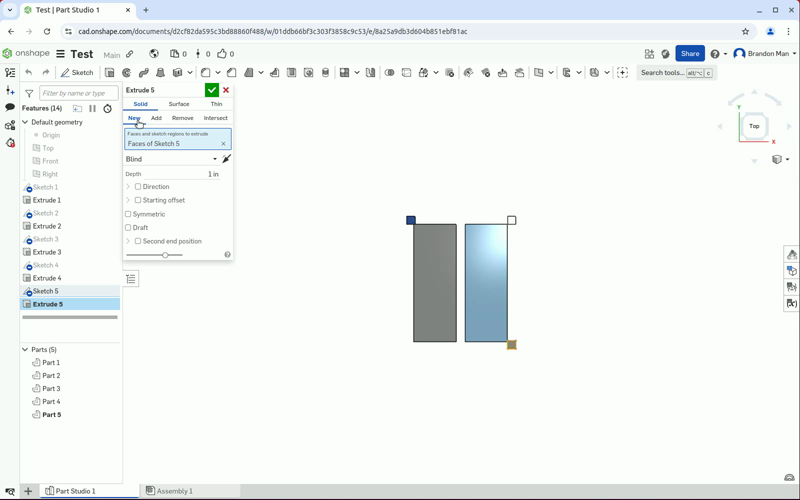
key(tab, 4)
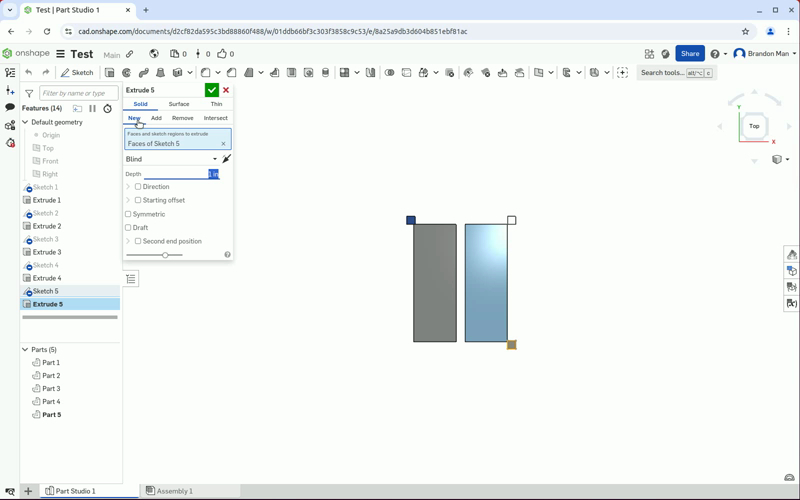
text(22.627)
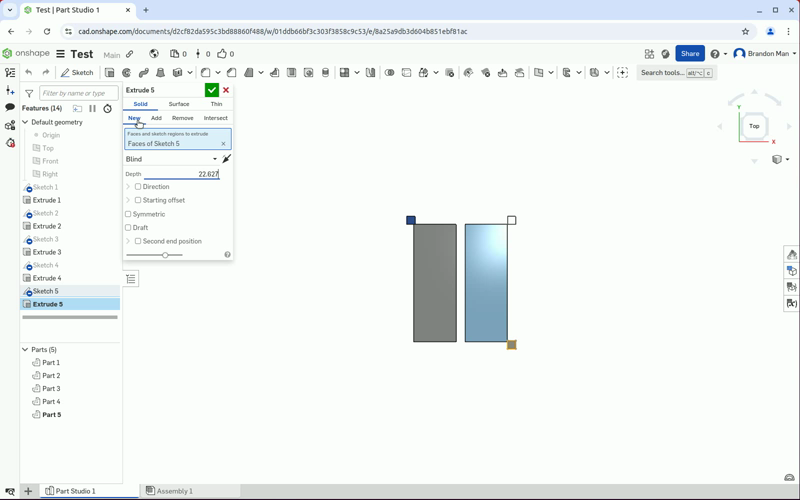
key(enter)
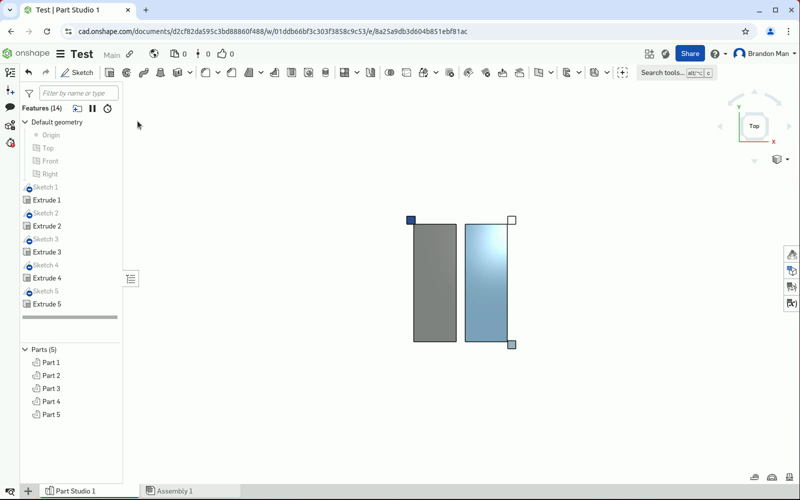
key(shift+h)
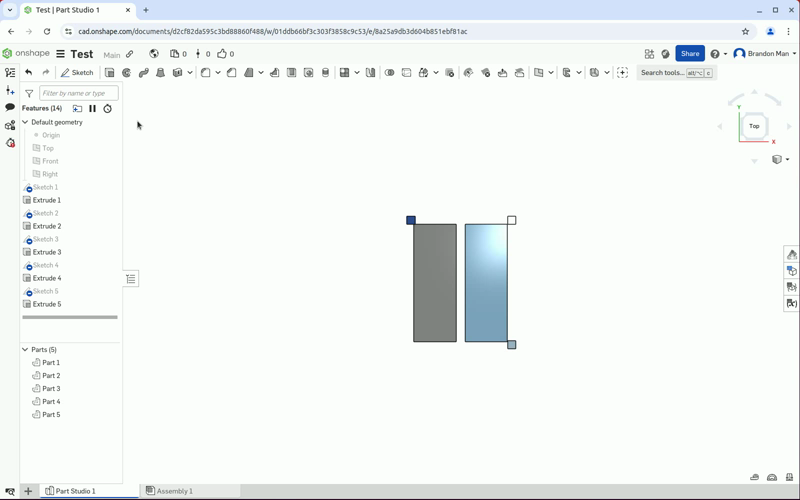
key(shift+h)
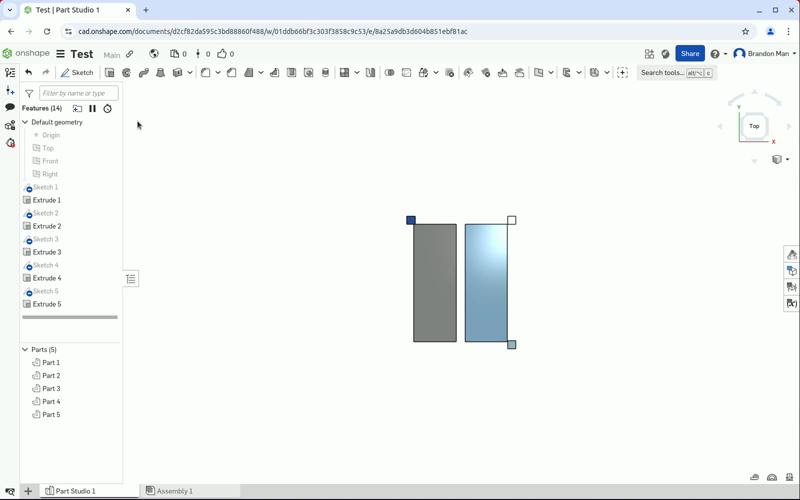
mouse_move(73, 189)
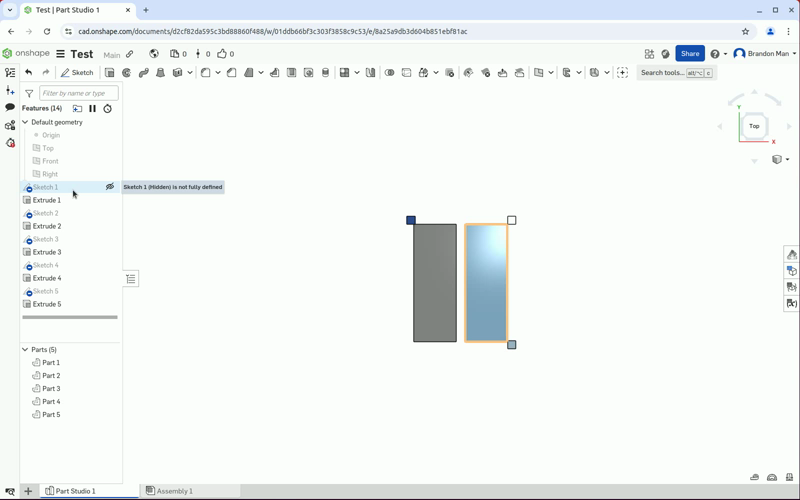
click(73, 189)
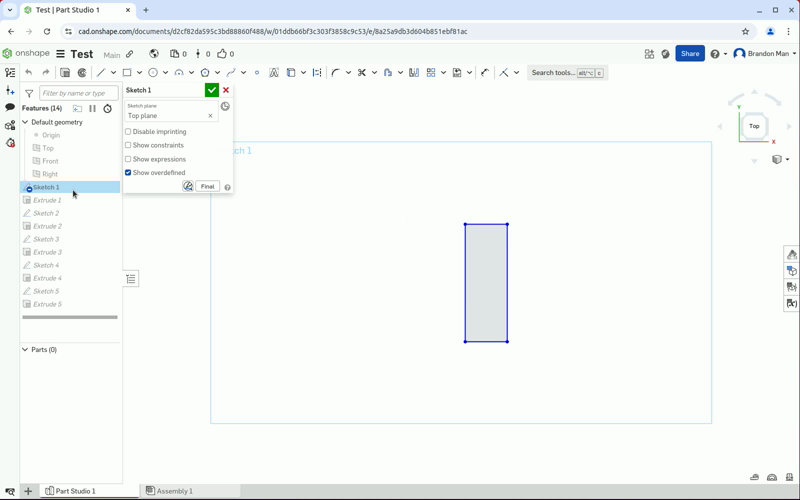
mouse_move(229, 92)
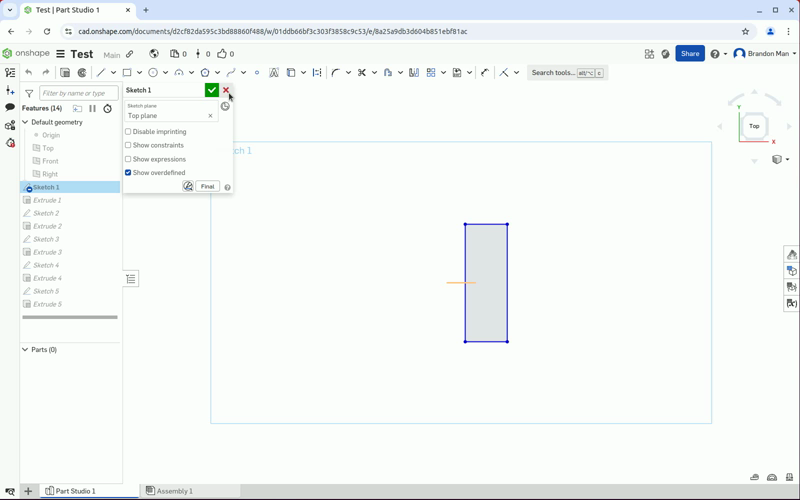
click(229, 92)
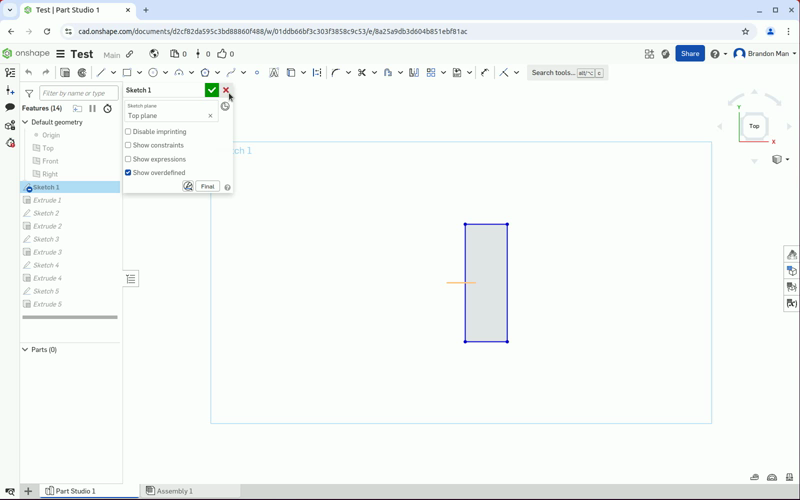
key(shift+s)
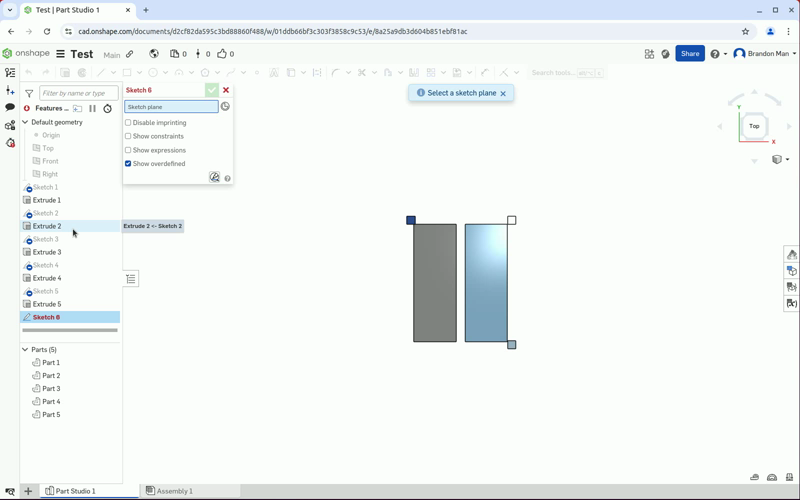
scroll(3)
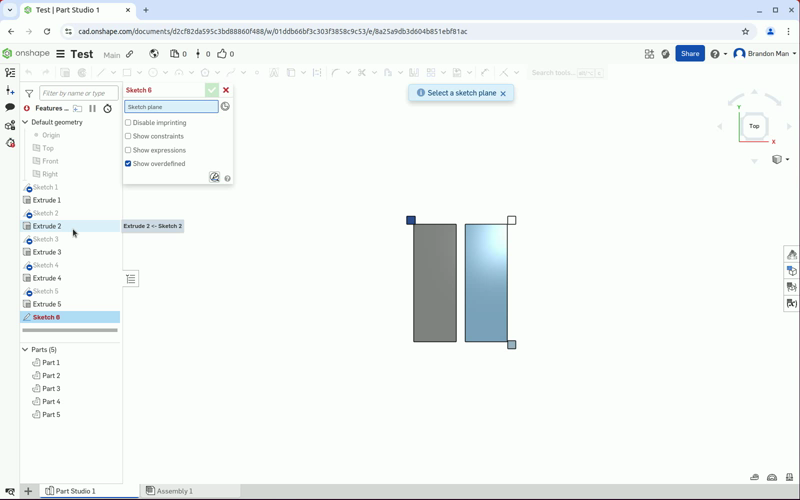
mouse_move(73, 150)
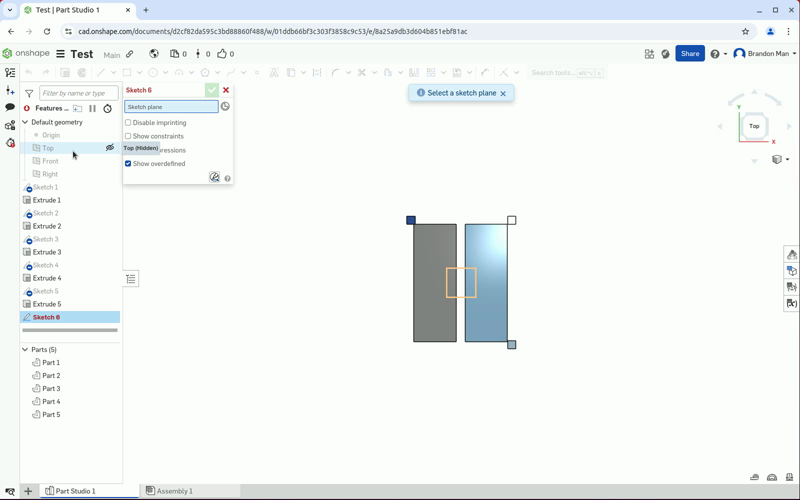
click(73, 150)
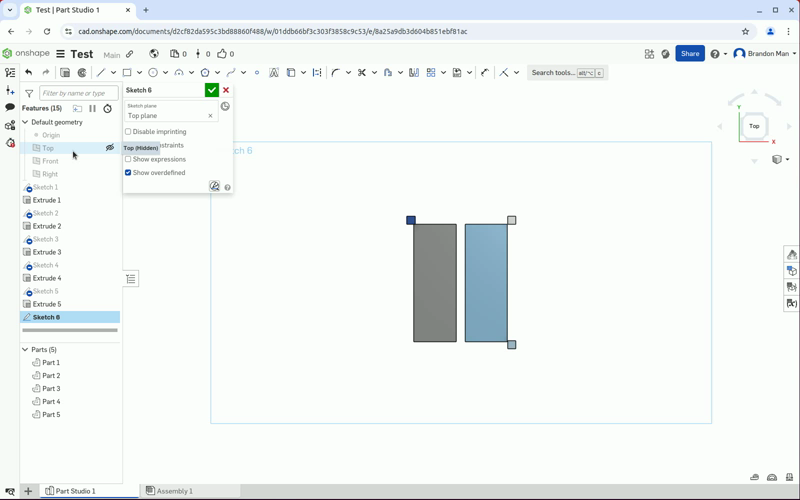
mouse_move(73, 352)
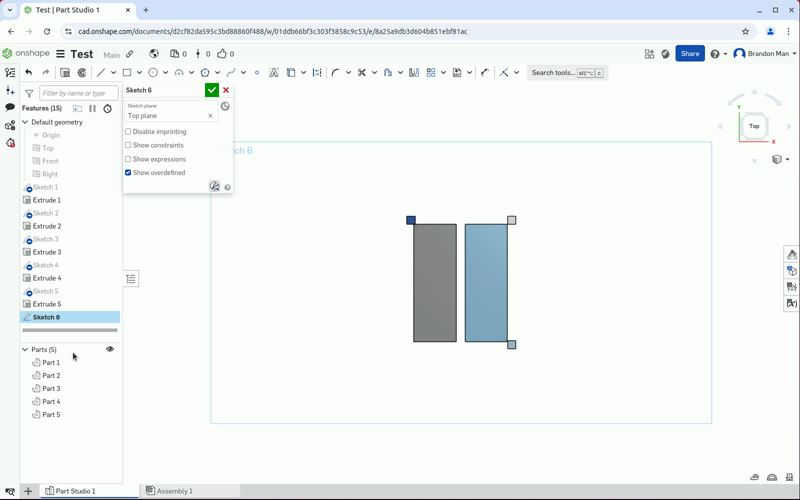
key(y)
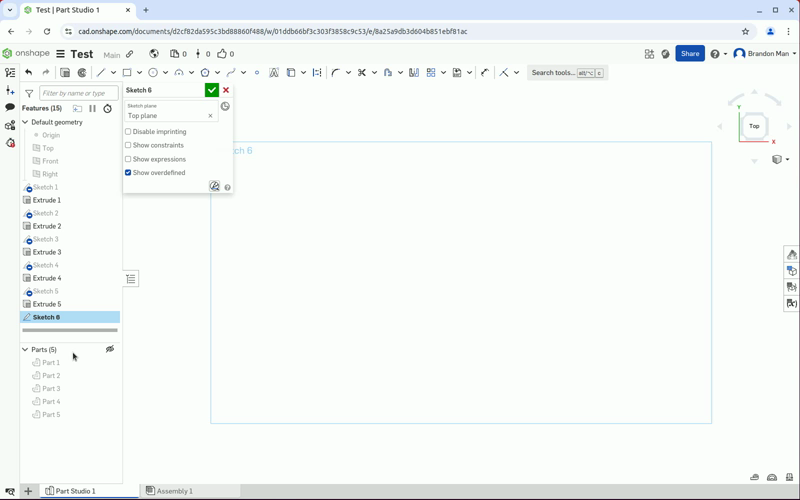
key(l)
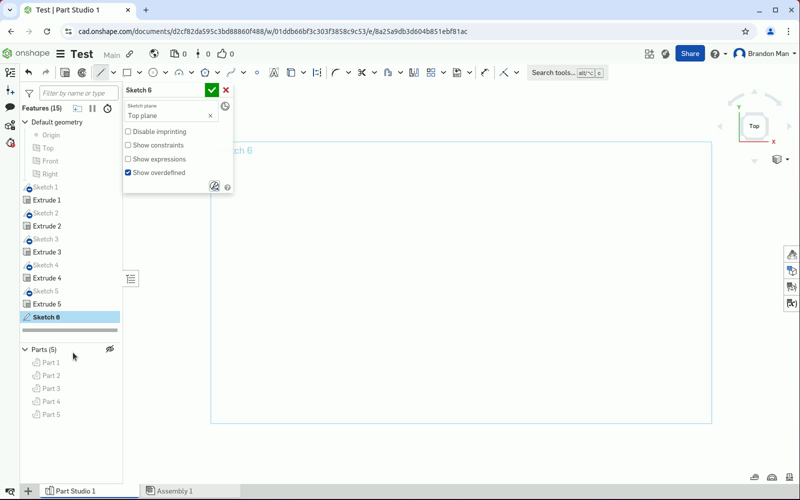
key_down(shift)
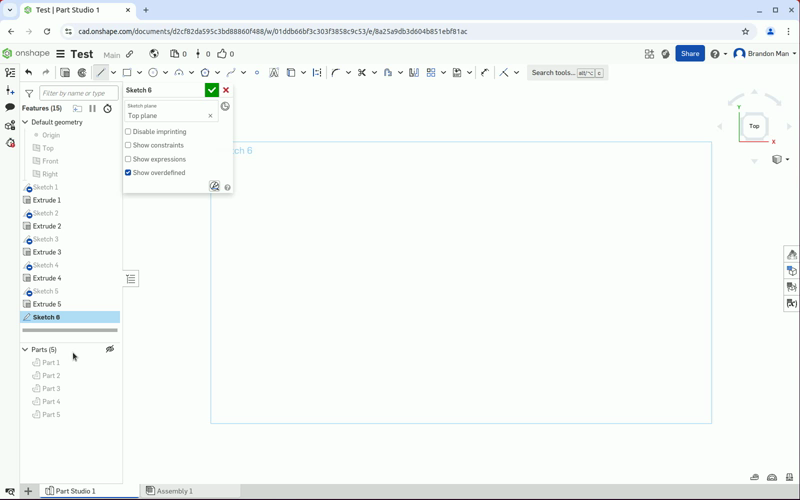
mouse_move(406, 348)
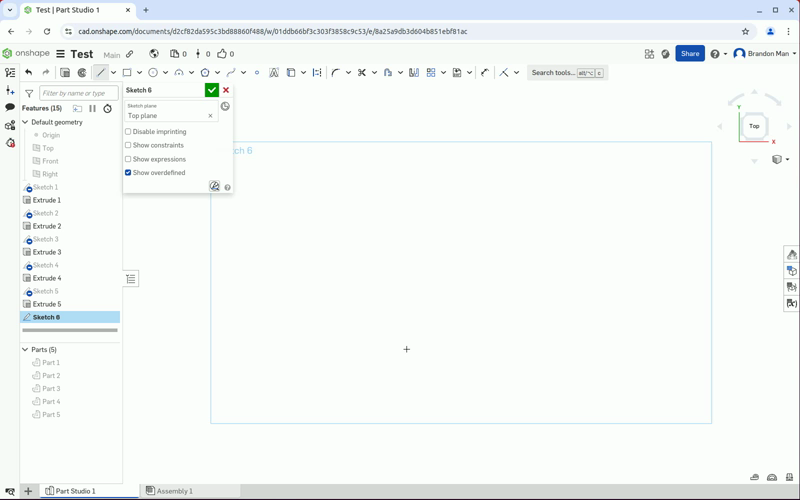
click(406, 348)
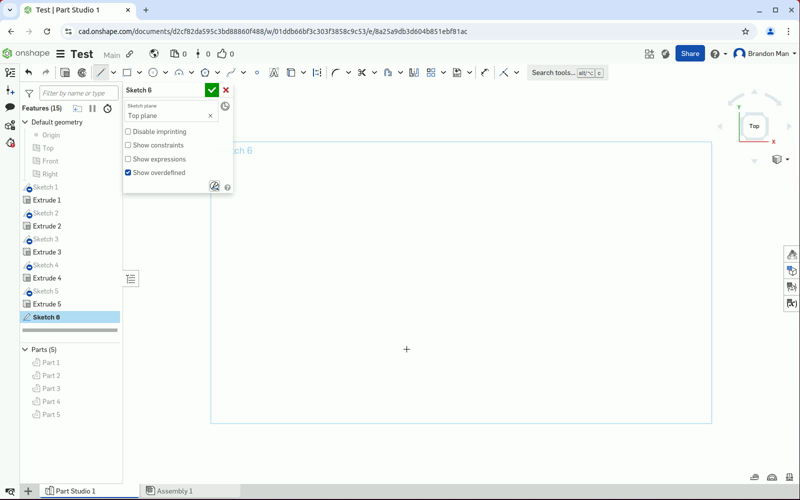
key_up(shift)
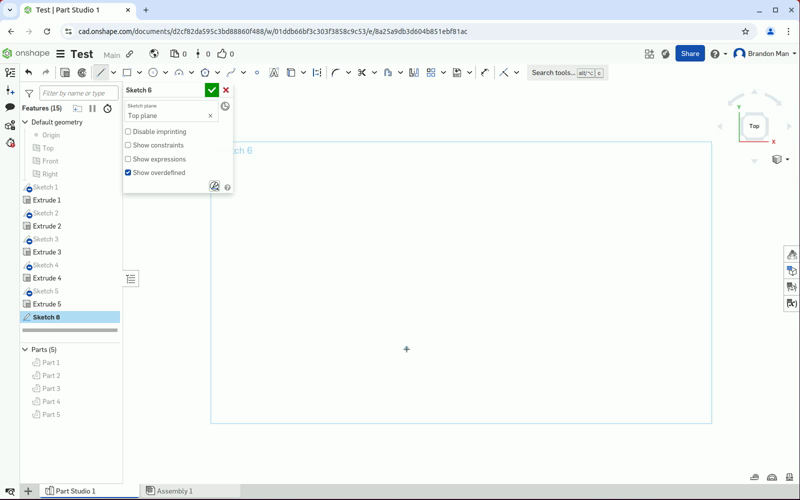
key_down(shift)
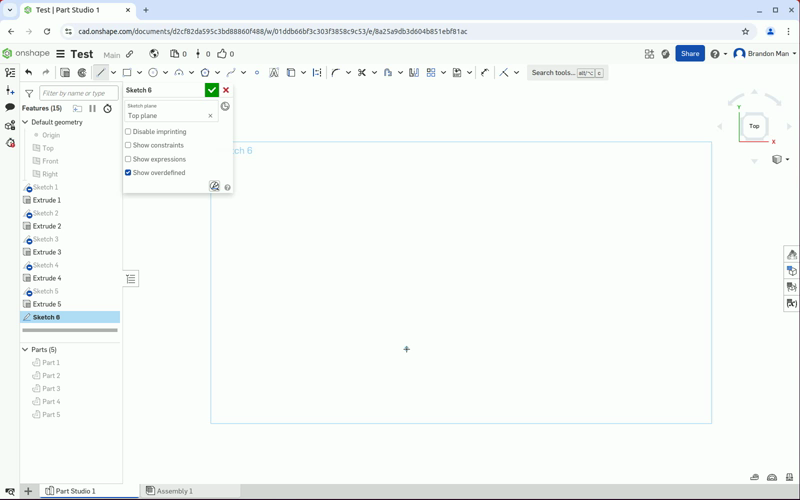
mouse_move(436, 348)
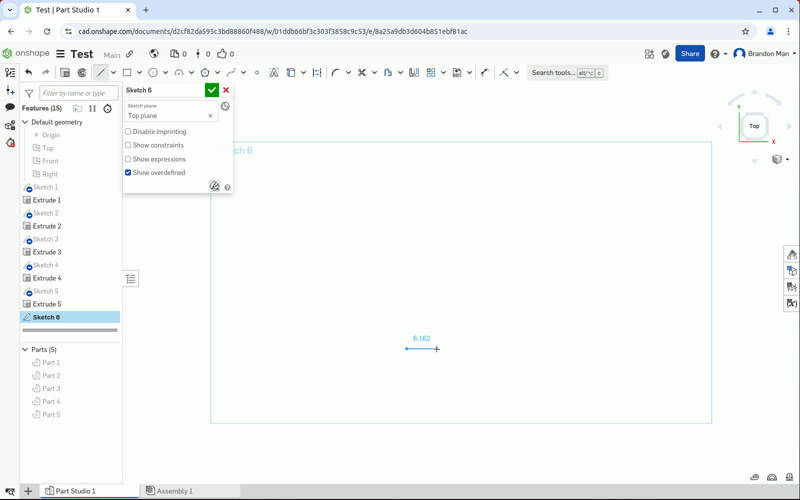
mouse_move(415, 348)
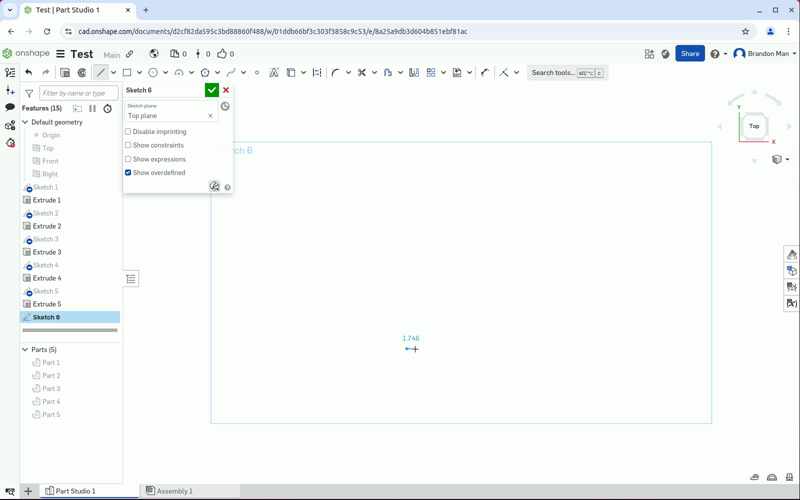
click(415, 348)
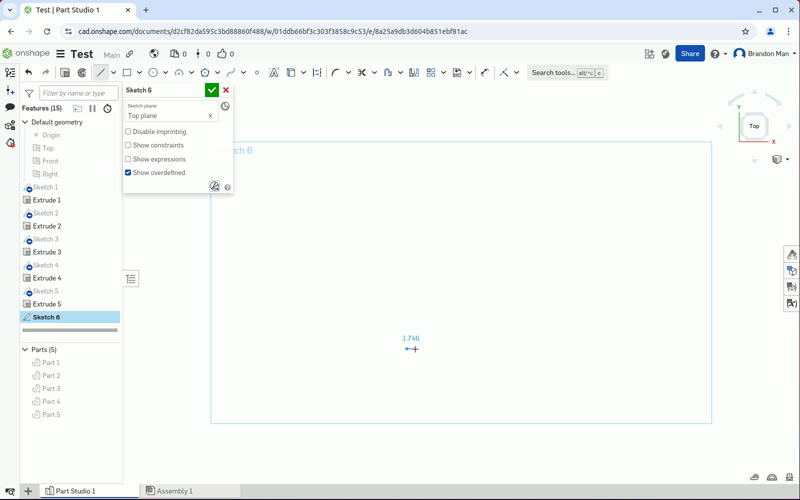
key_up(shift)
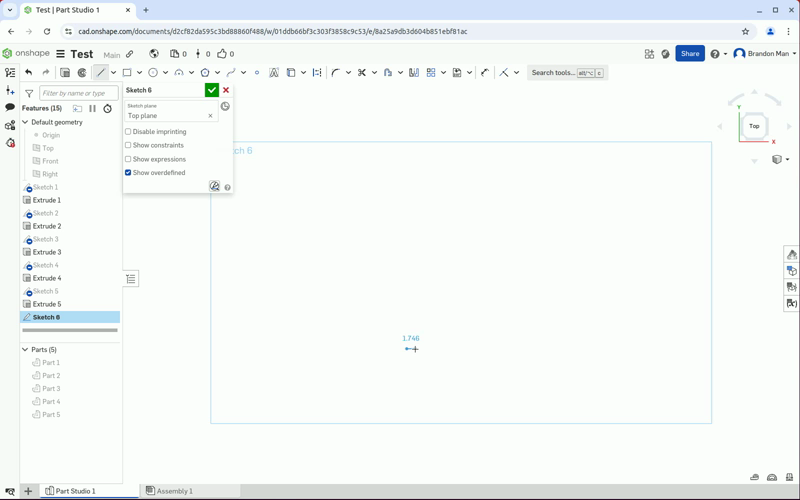
key_down(shift)
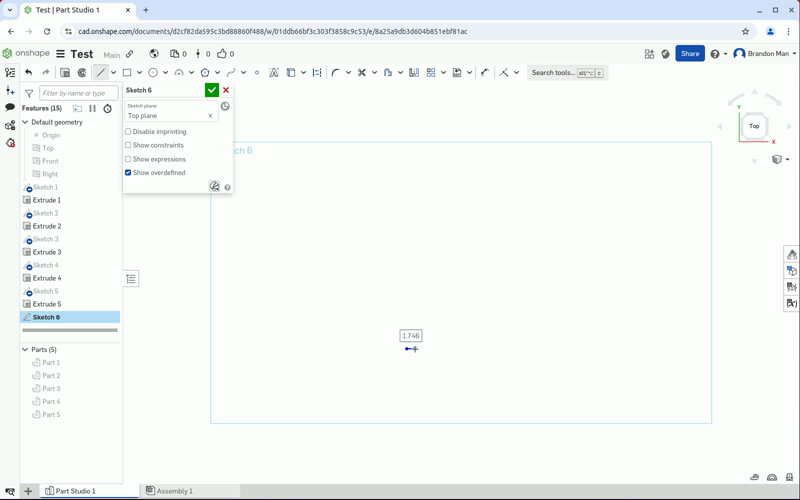
mouse_move(445, 348)
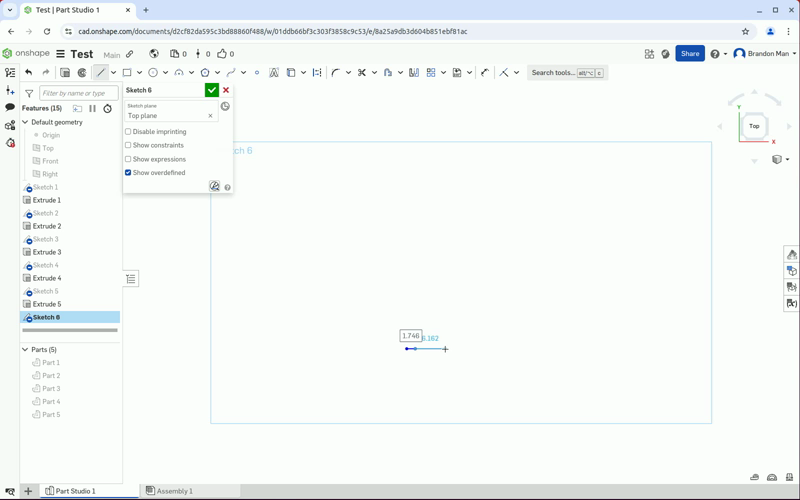
mouse_move(415, 340)
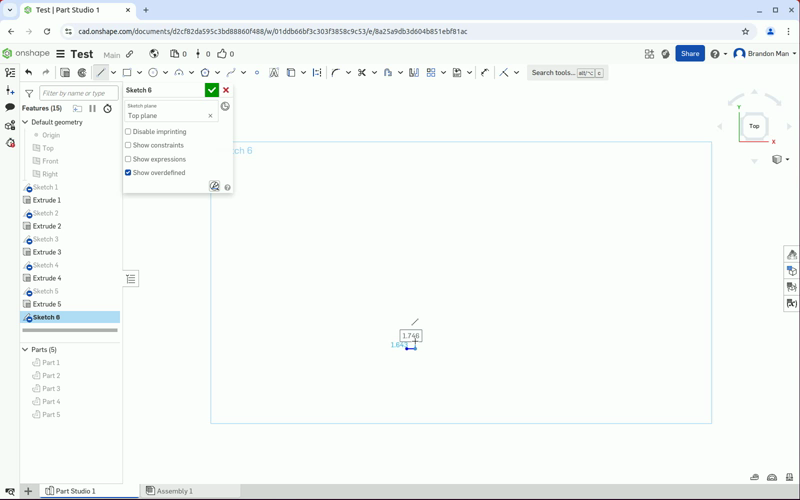
click(415, 340)
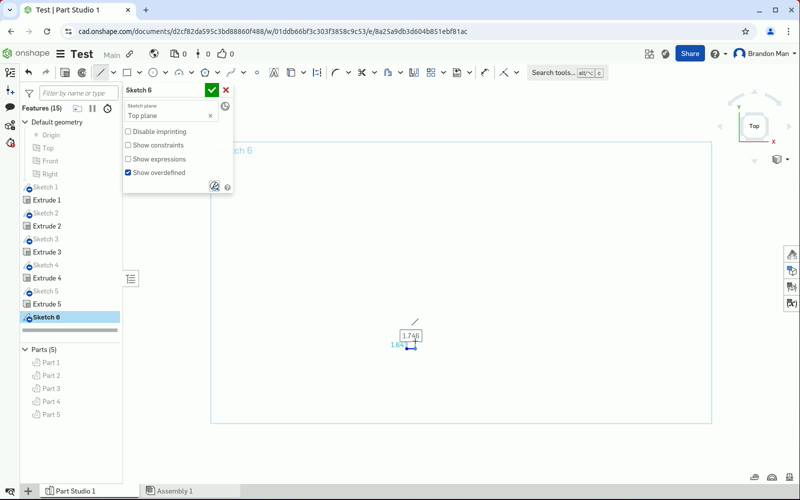
key_up(shift)
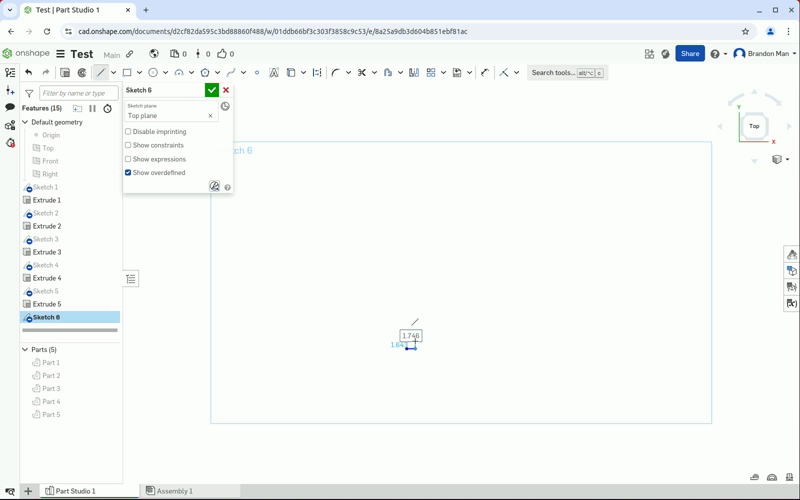
key_down(shift)
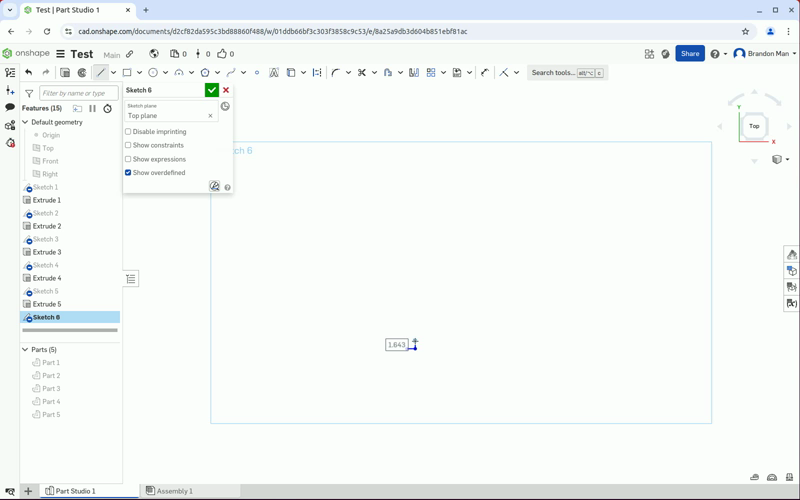
mouse_move(445, 340)
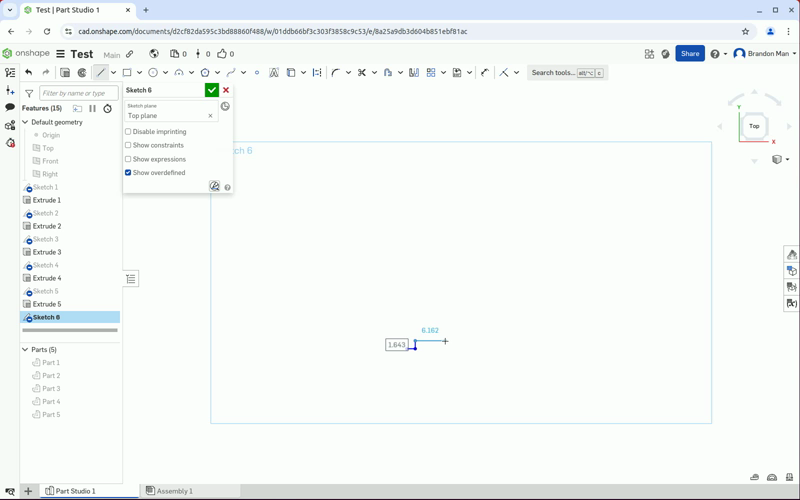
mouse_move(406, 340)
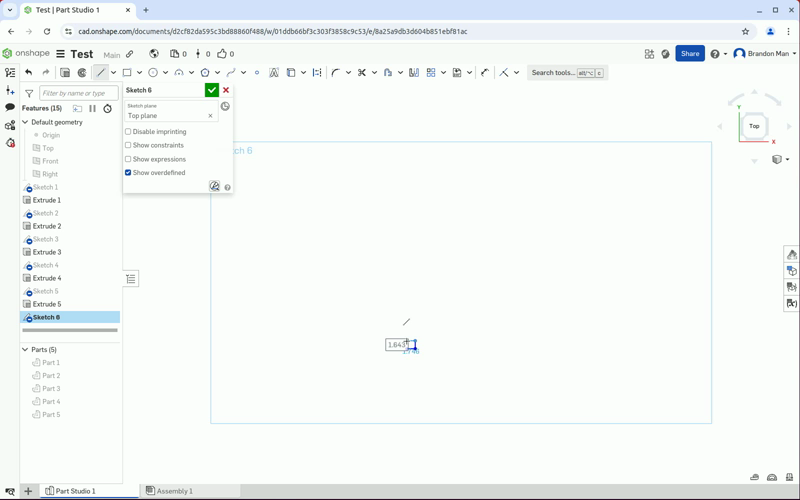
click(406, 340)
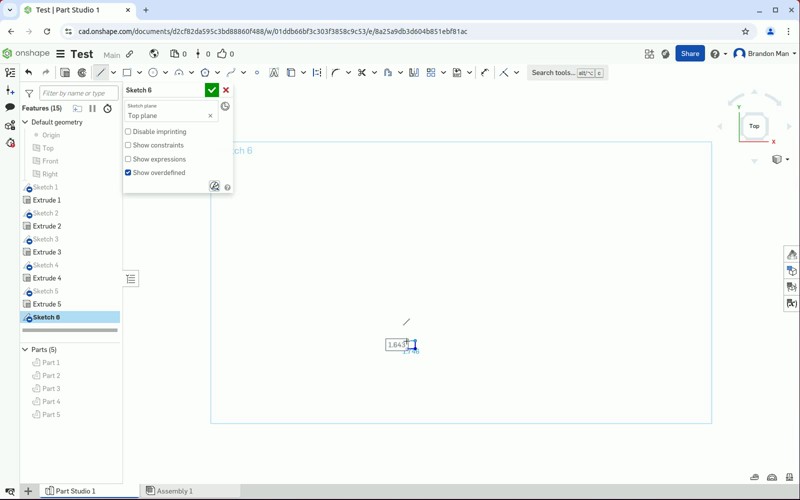
key_up(shift)
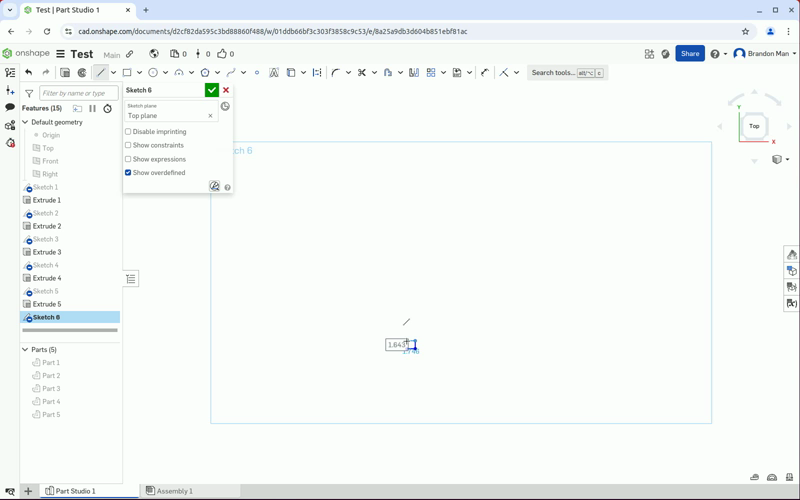
mouse_move(436, 340)
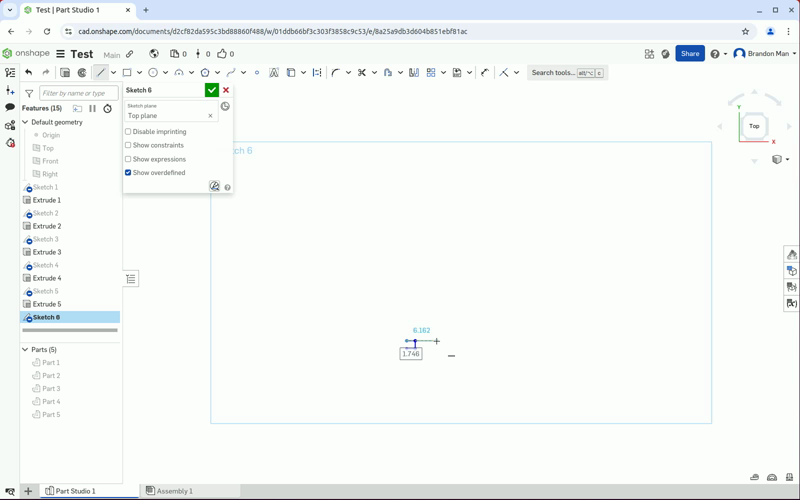
key_down(shift)
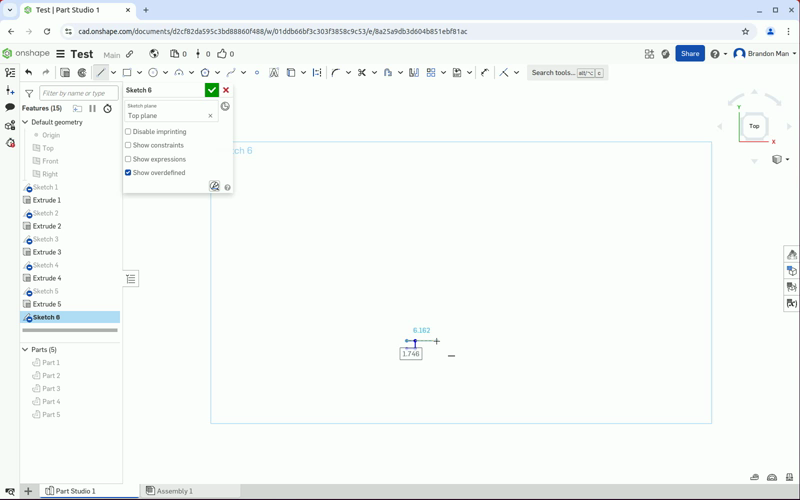
mouse_move(406, 348)
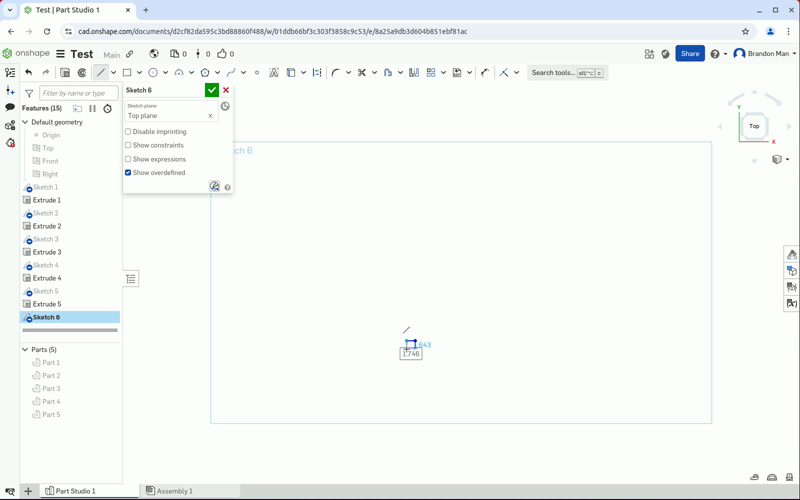
key_up(shift)
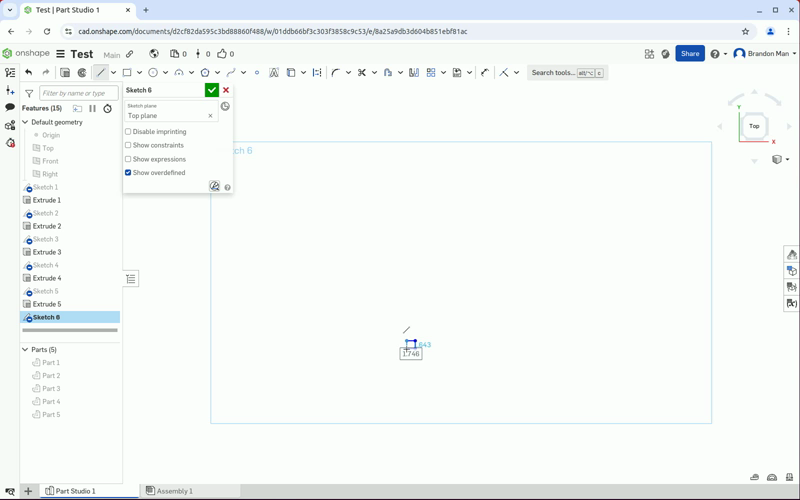
click(406, 348)
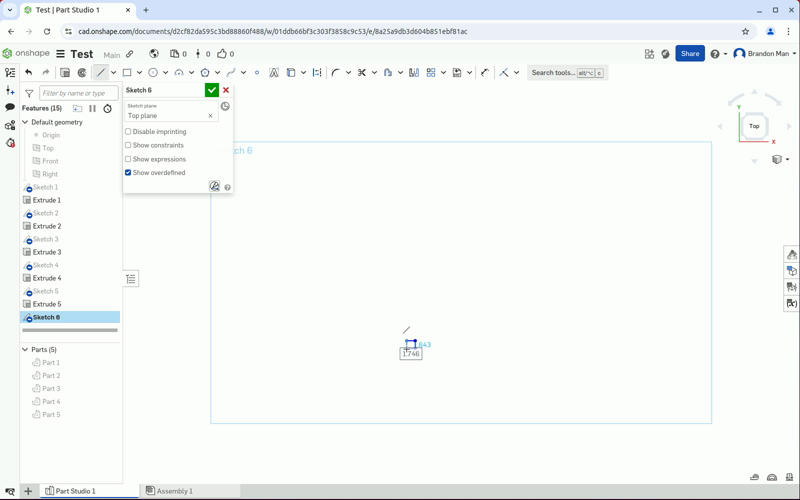
key(esc)
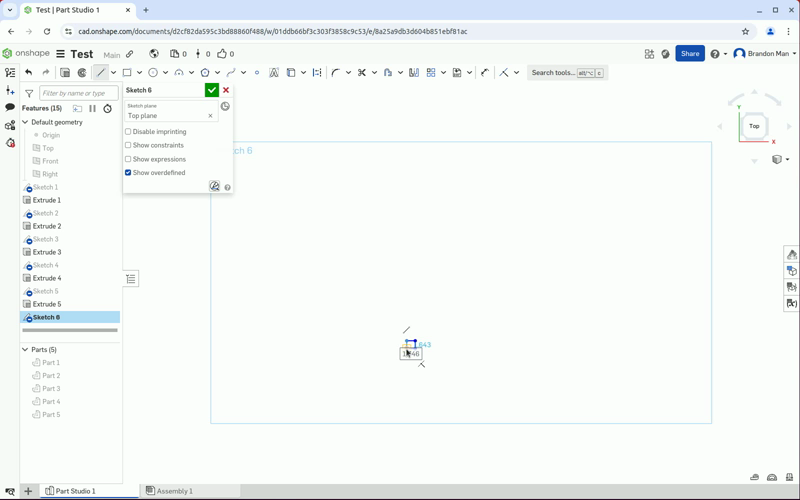
mouse_move(410, 346)
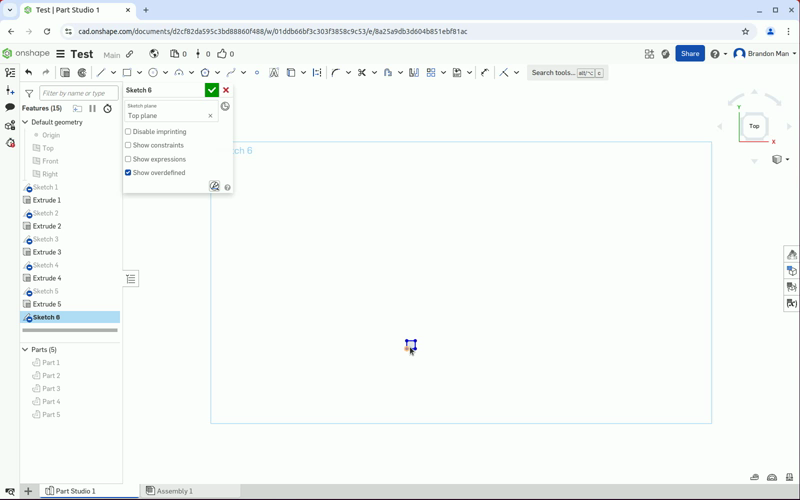
scroll(6)
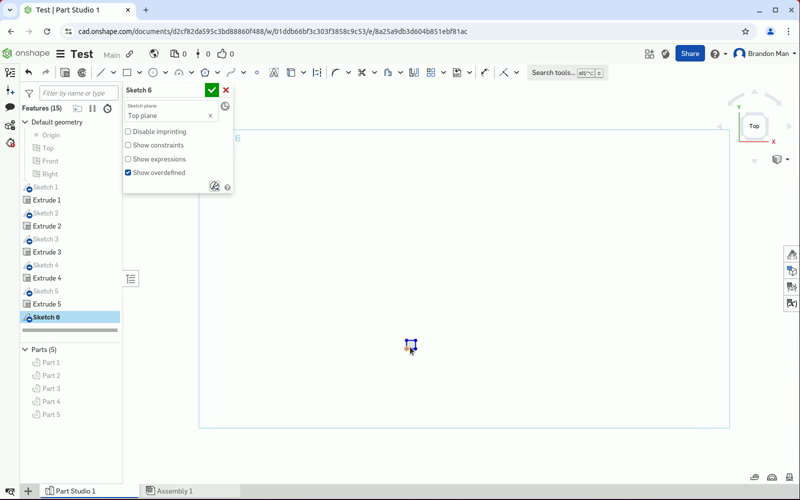
scroll(6)
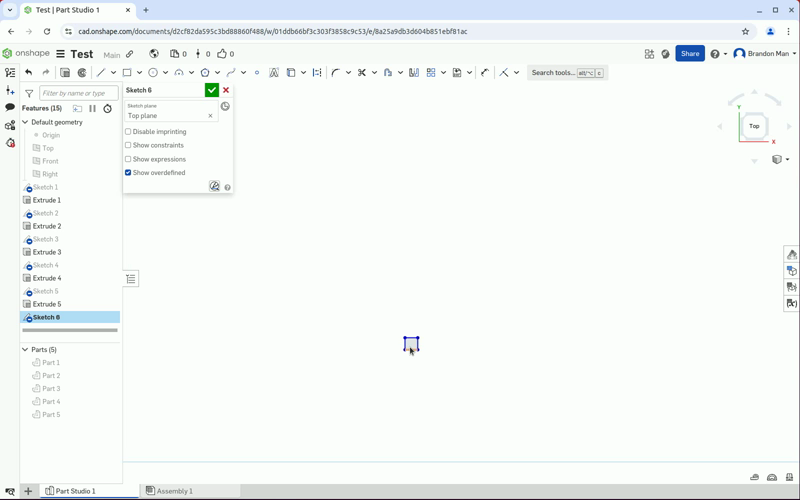
scroll(6)
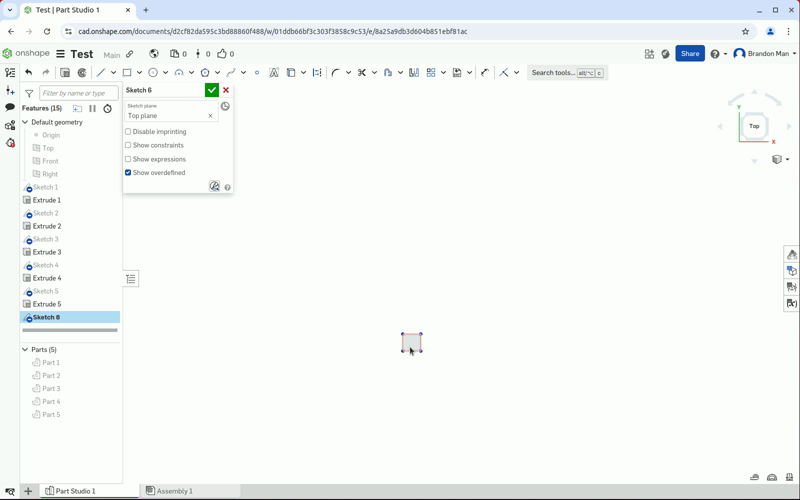
scroll(6)
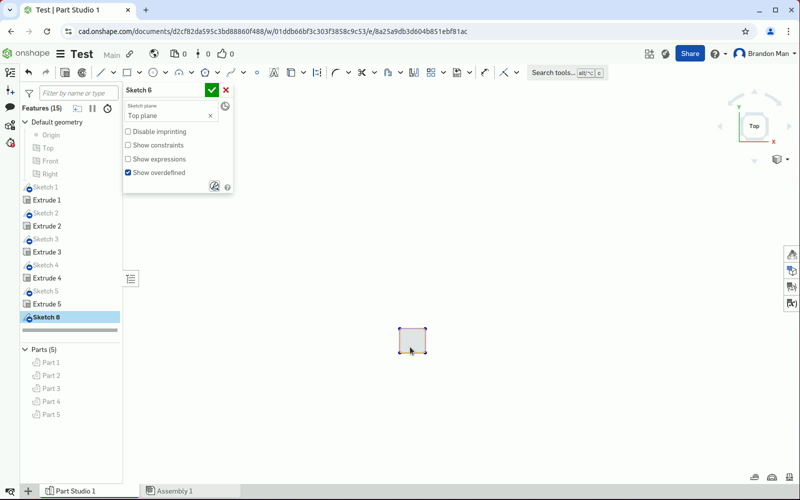
scroll(6)
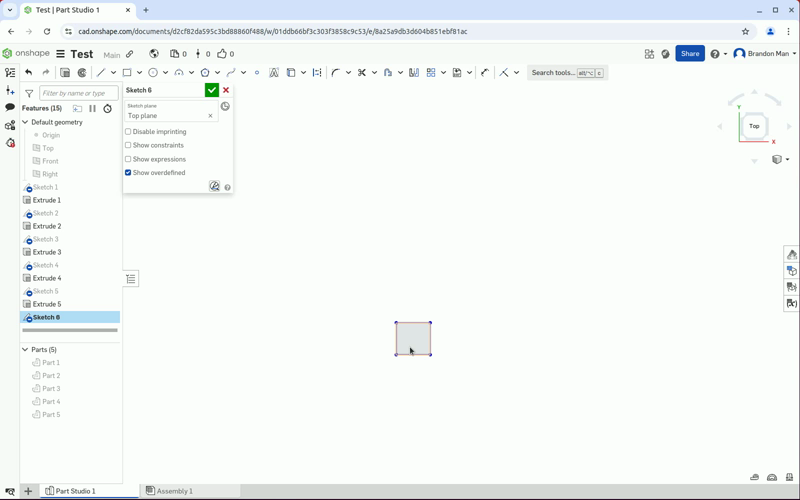
scroll(6)
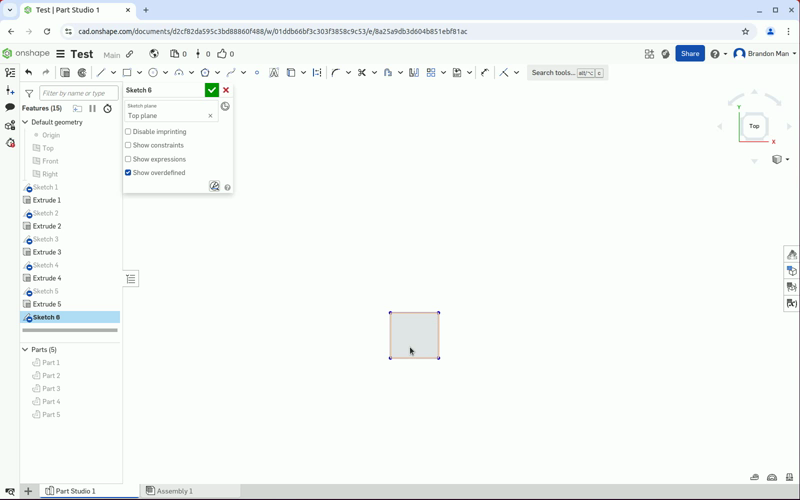
scroll(6)
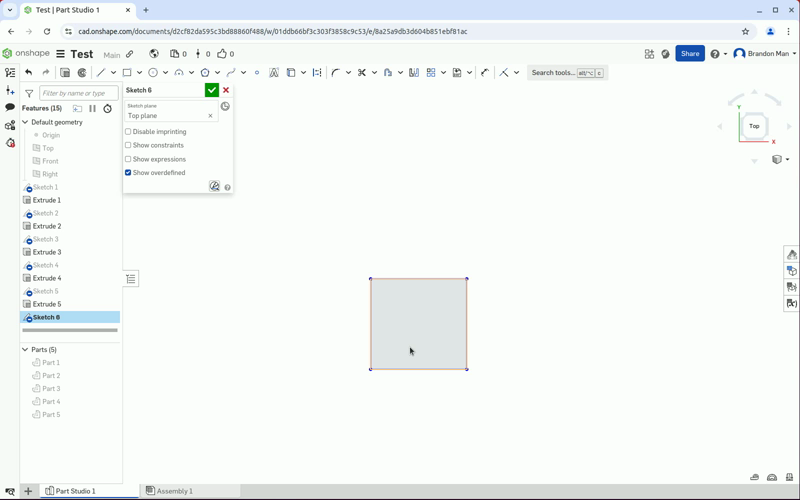
click(410, 346)
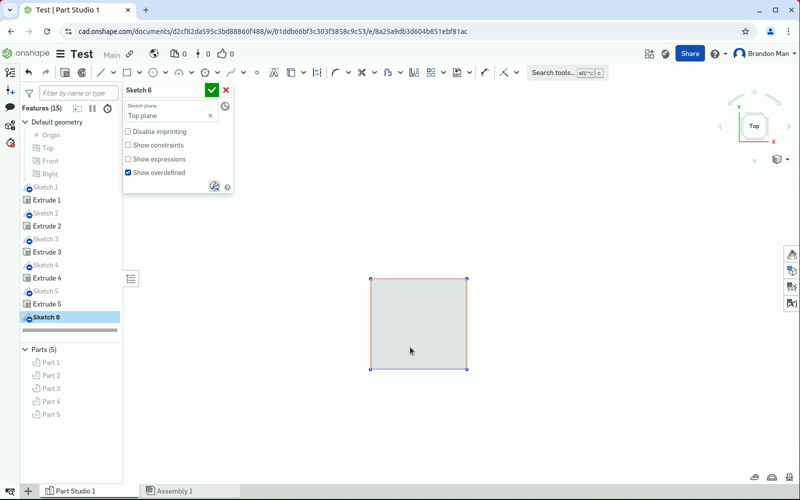
scroll(-6)
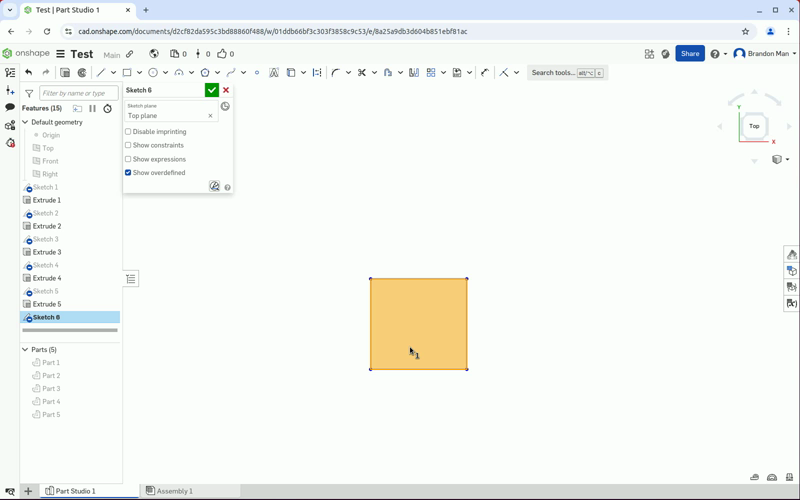
scroll(-6)
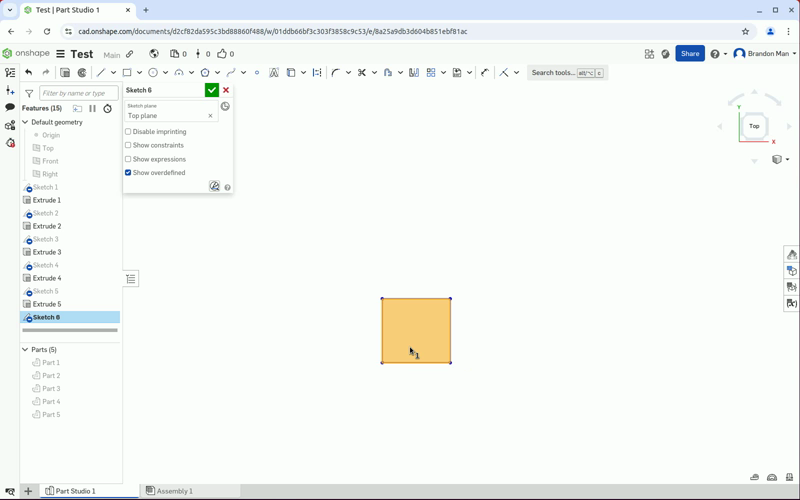
scroll(-6)
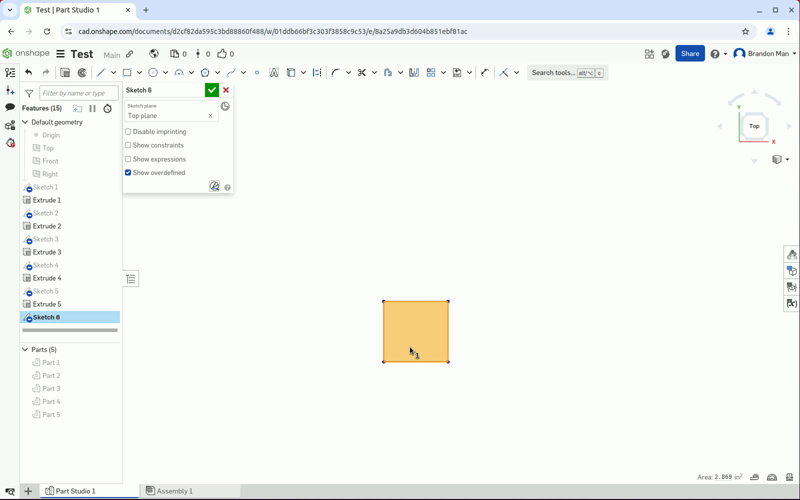
scroll(-6)
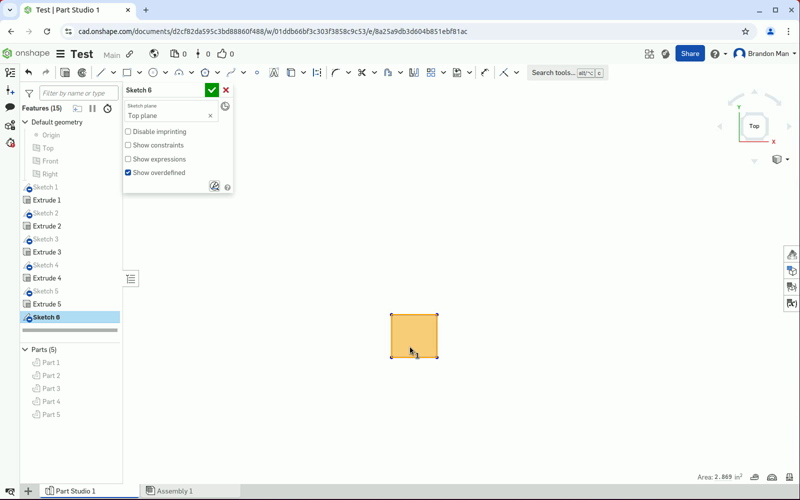
scroll(-6)
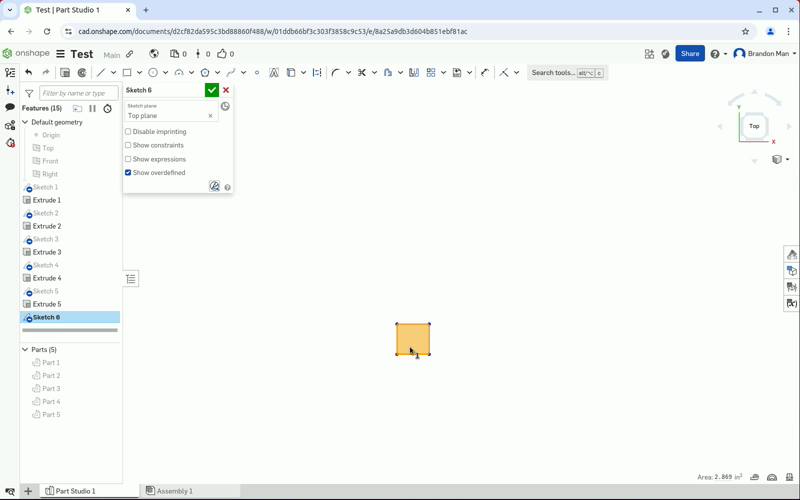
scroll(-6)
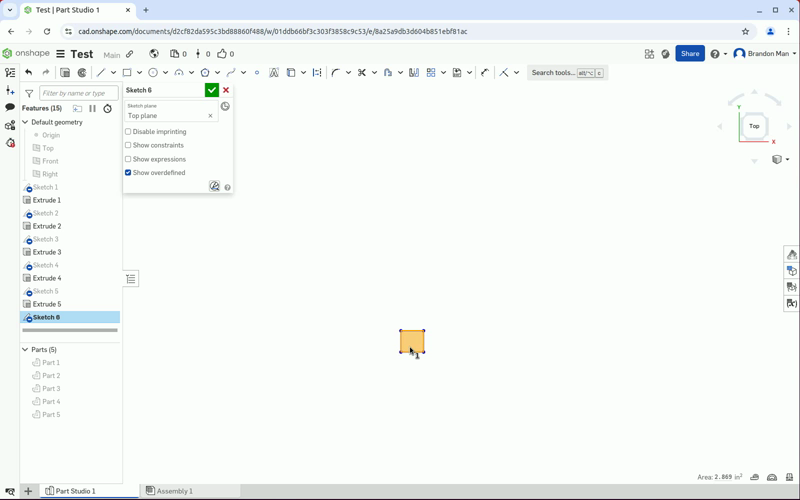
scroll(-6)
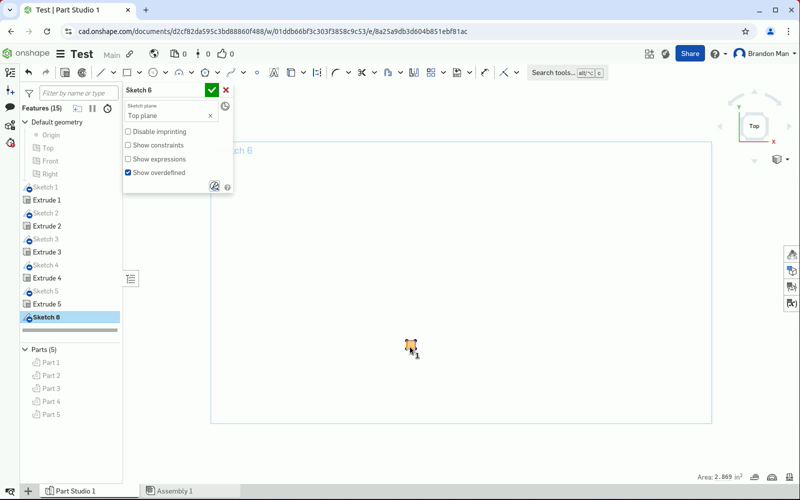
mouse_move(73, 352)
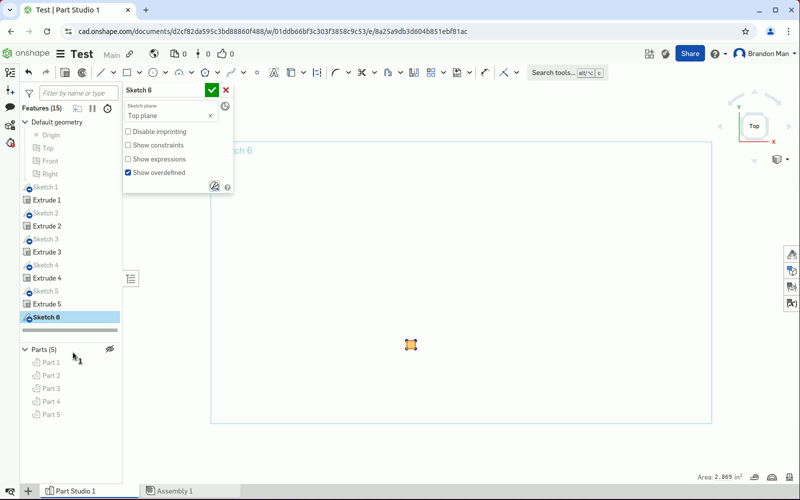
key(shift+y)
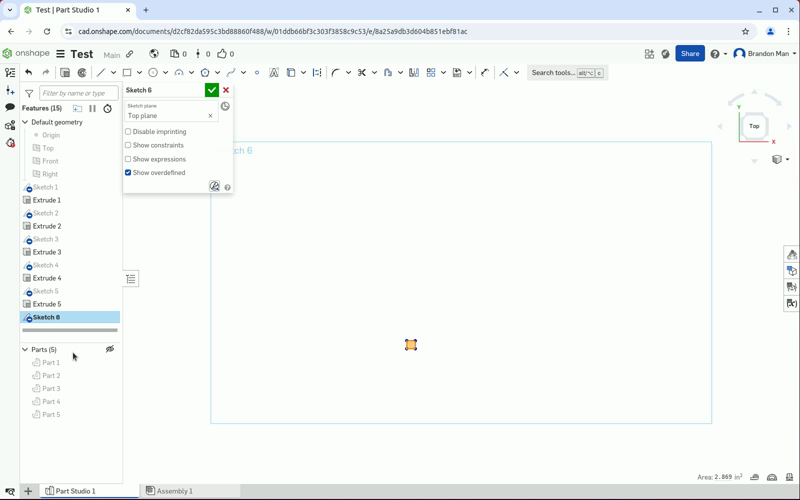
key(shift+e)
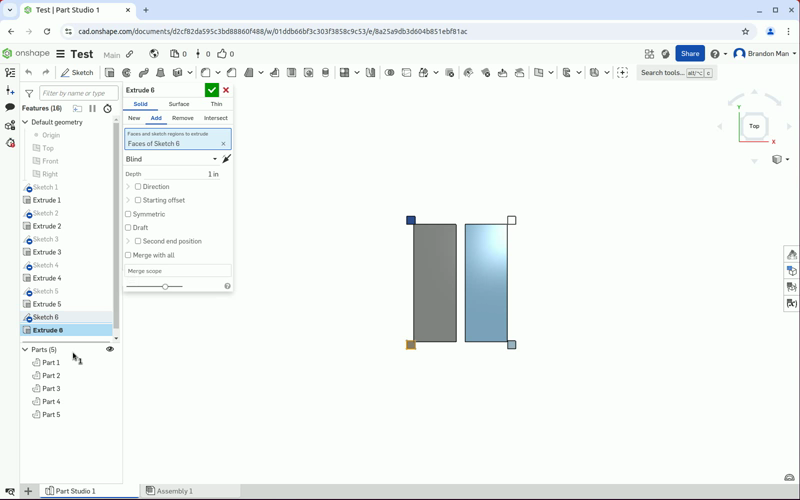
mouse_move(143, 106)
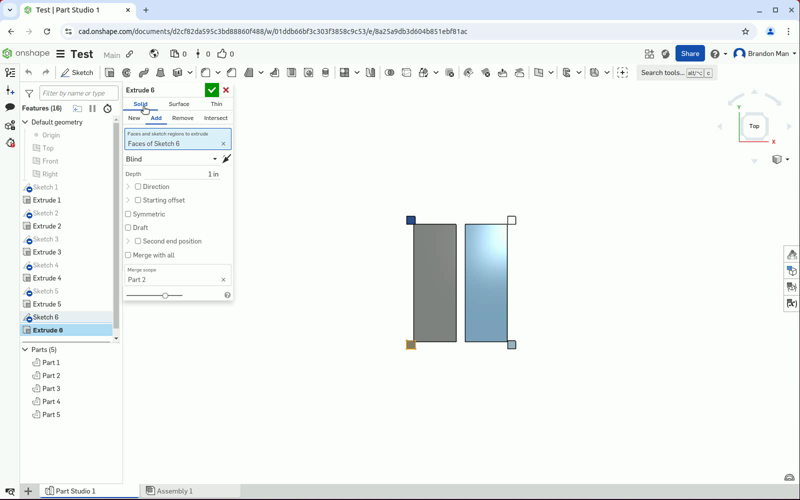
click(143, 106)
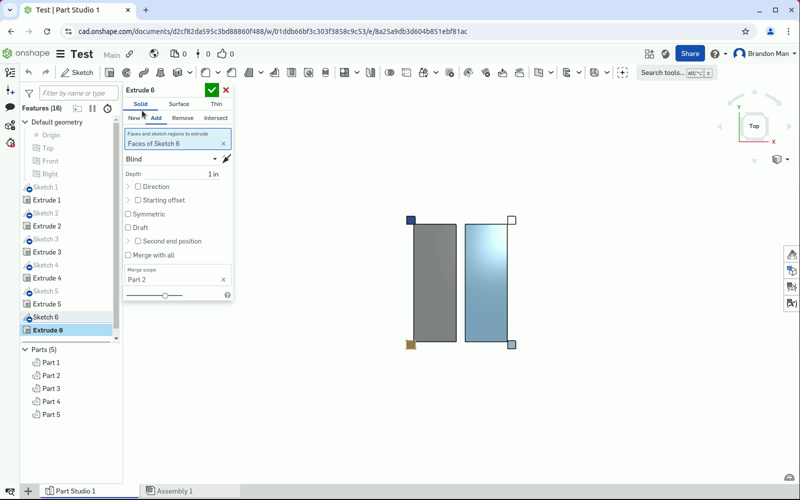
mouse_move(137, 120)
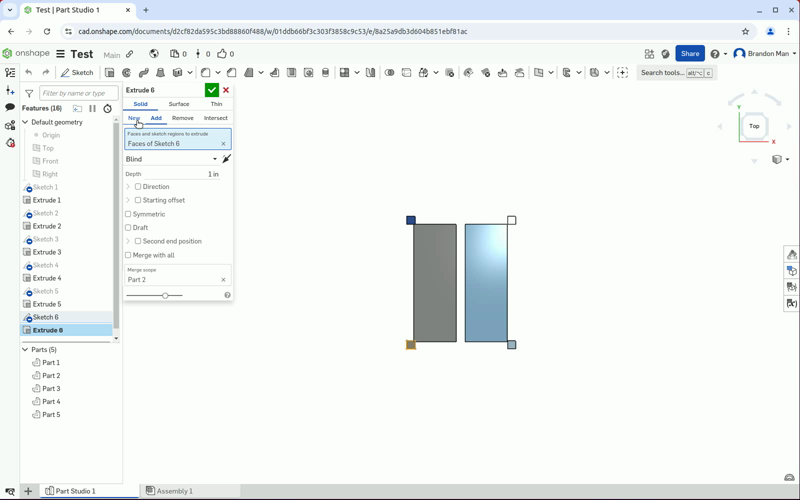
click(137, 120)
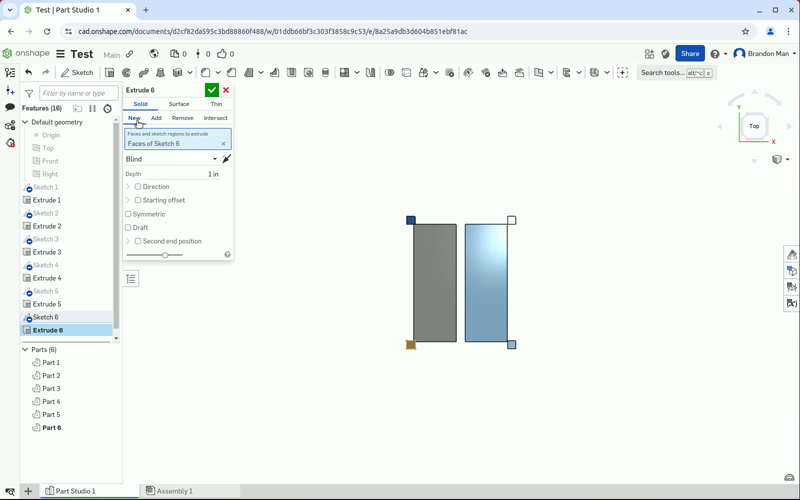
key(tab, 4)
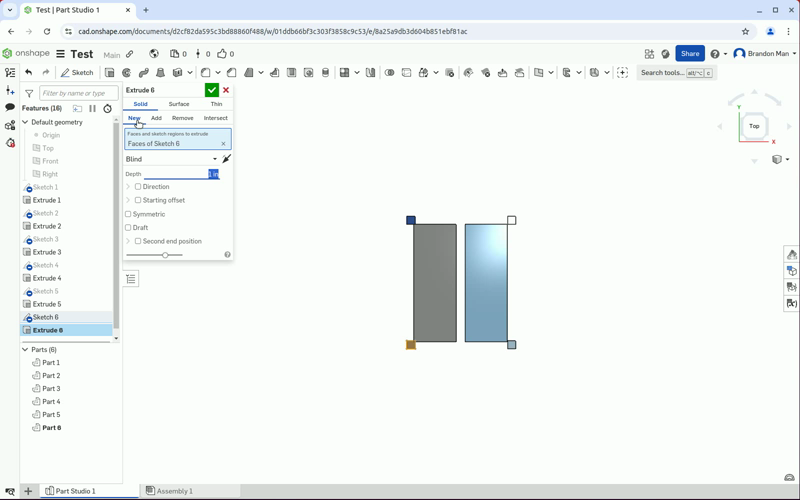
text(22.627)
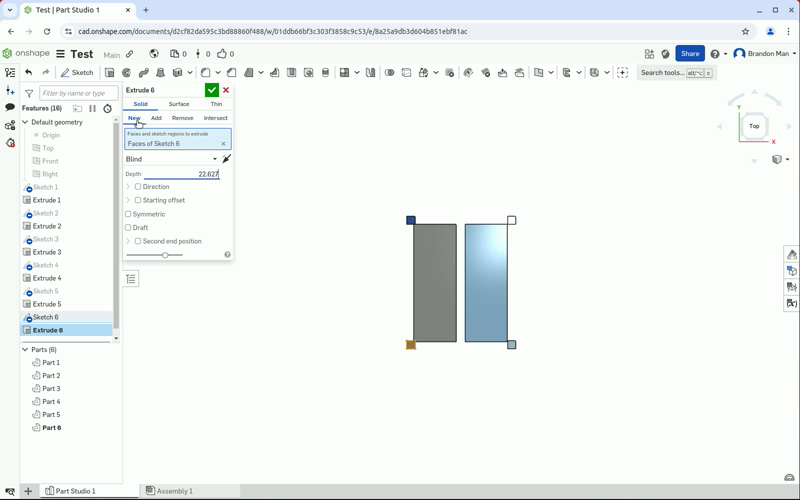
key(enter)
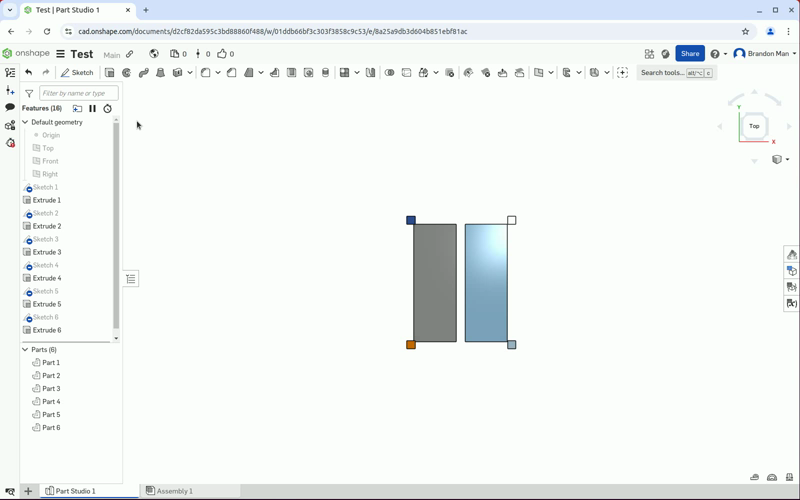
key(shift+h)
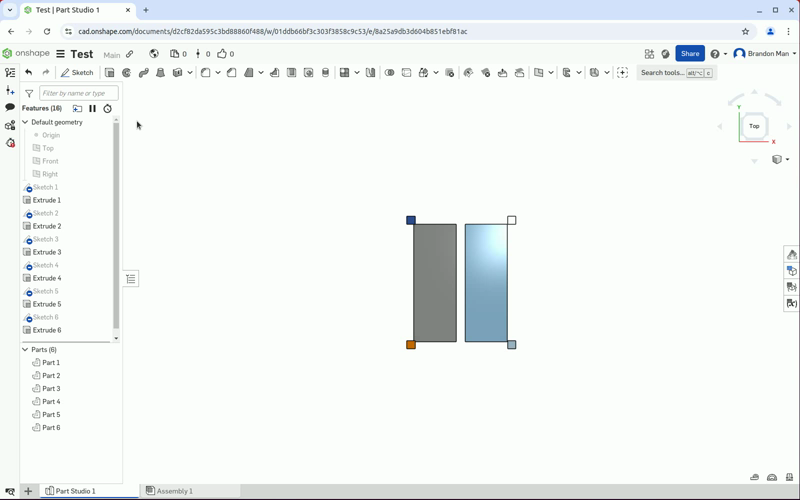
key(shift+h)
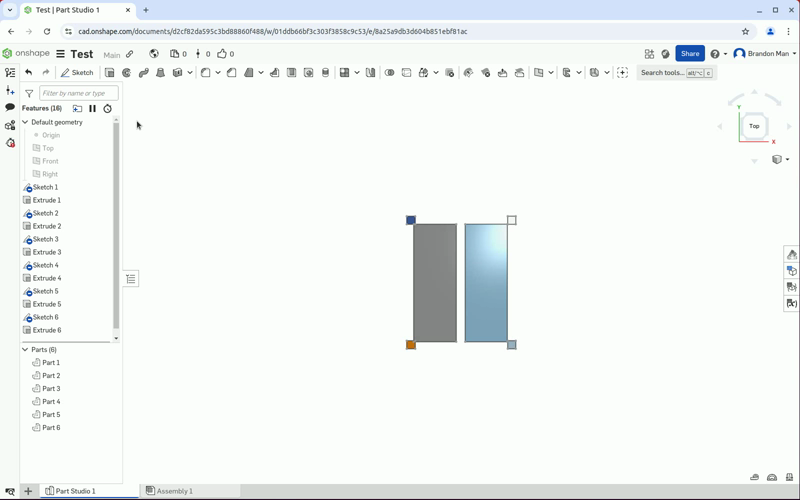
key(shift+7)
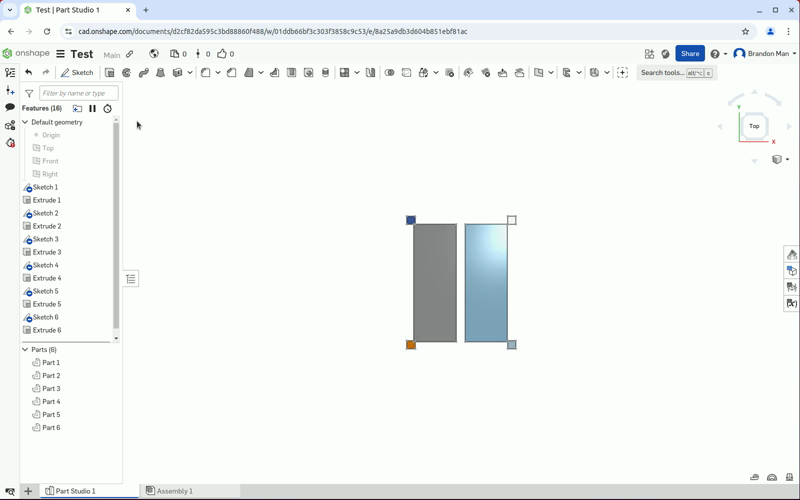
key(up, 3)
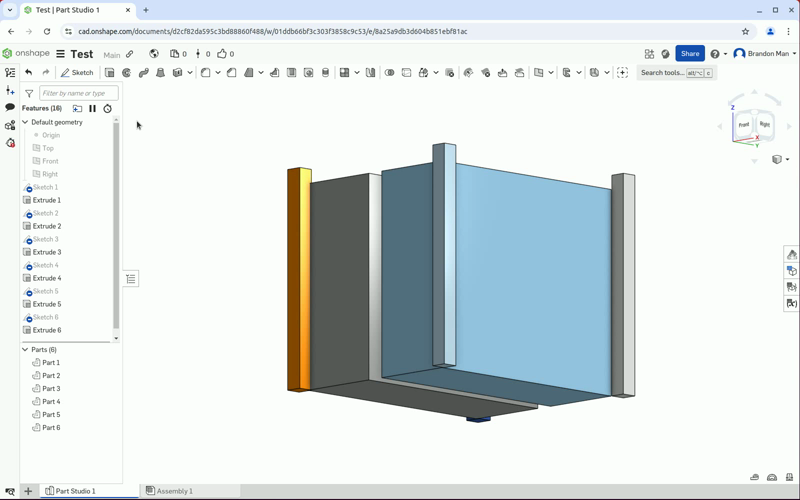
key(left, 3)
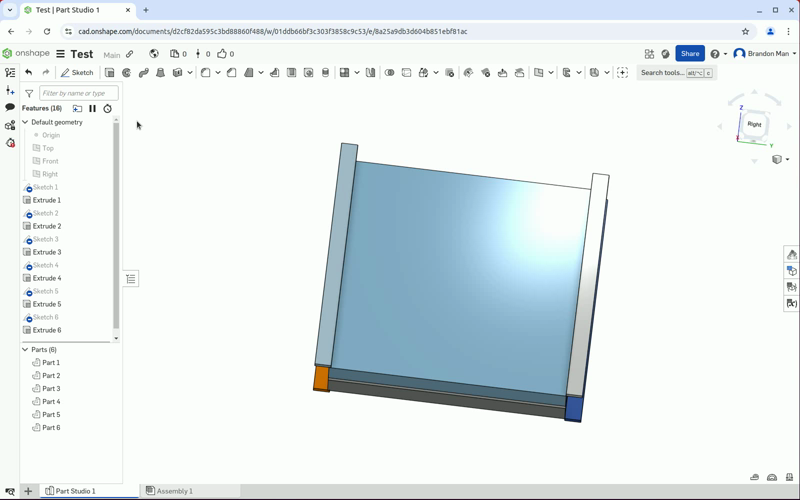
key(right, 3)
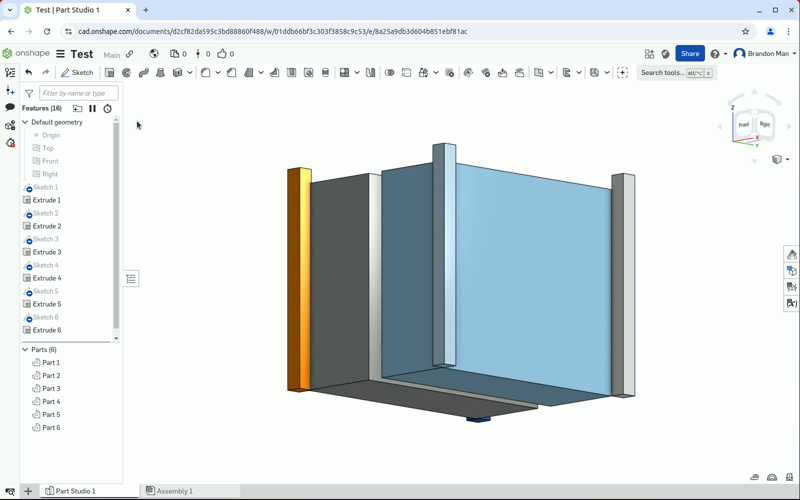
key(down, 3)
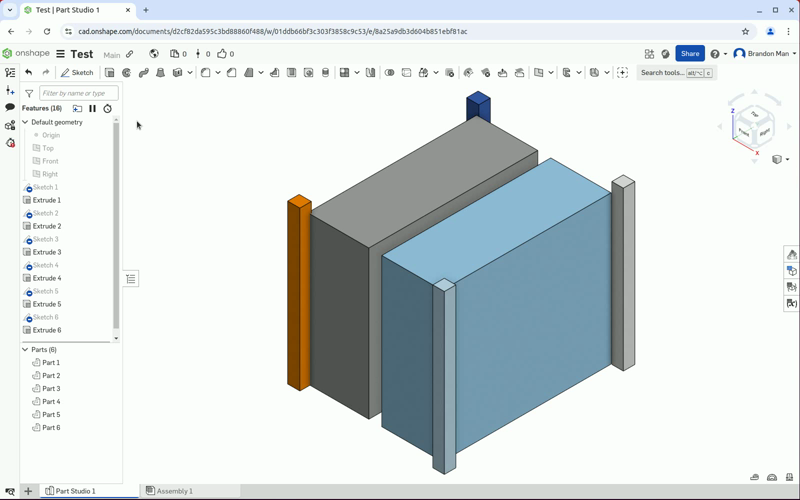
mouse_move(69, 189)
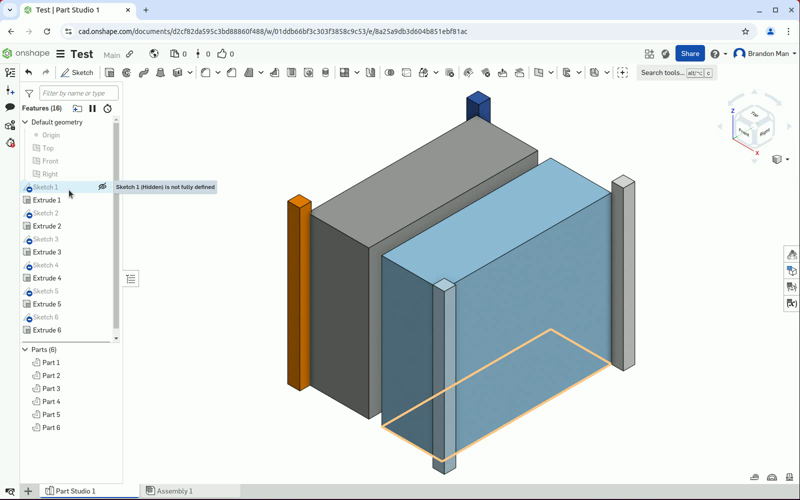
click(69, 189)